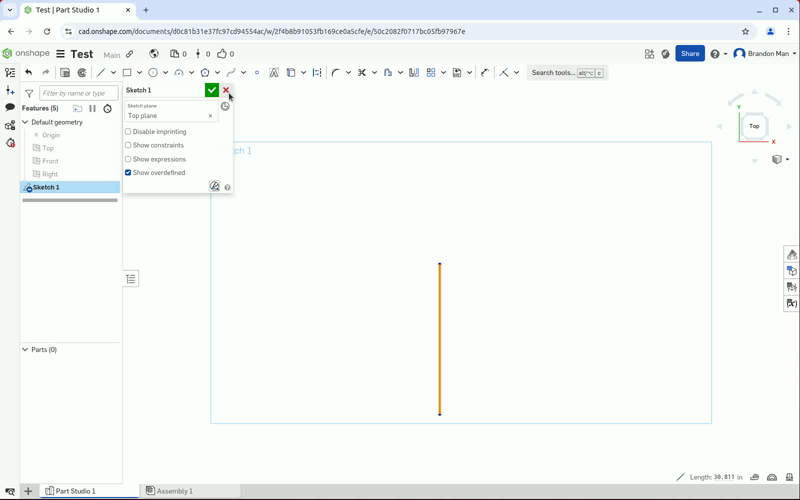
key(shift+h)
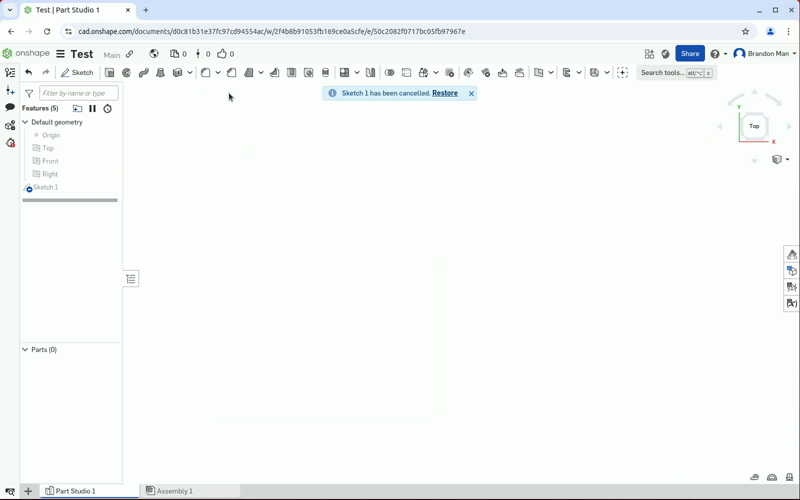
mouse_move(73, 352)
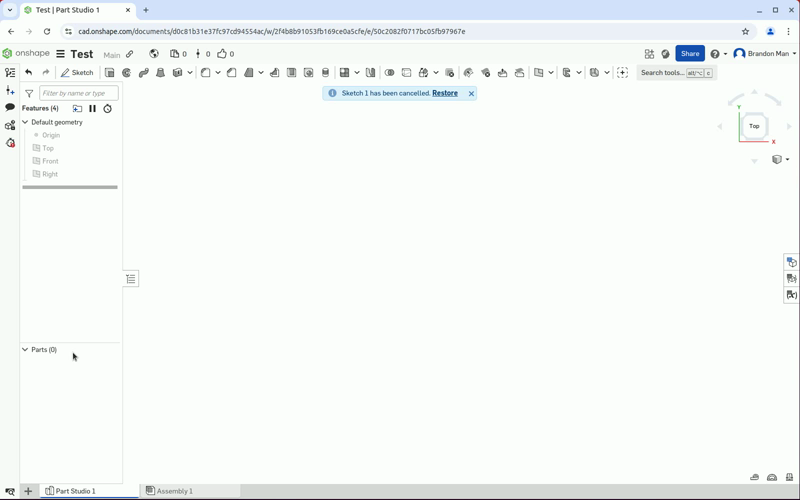
key(y)
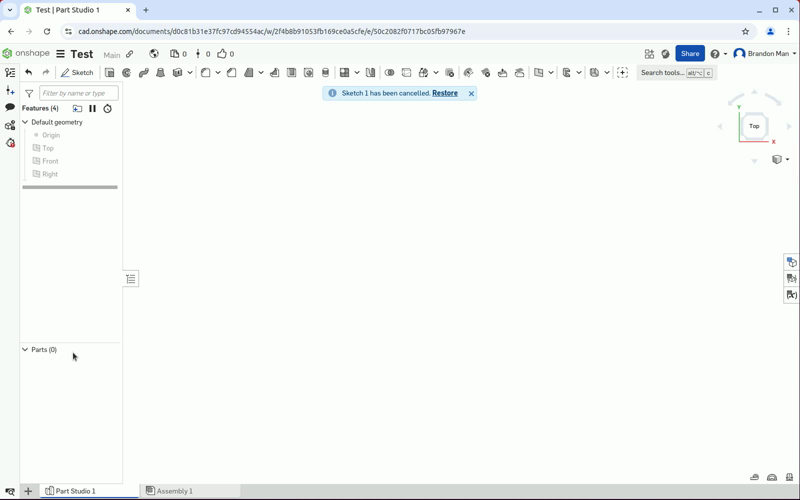
key(shift+p)
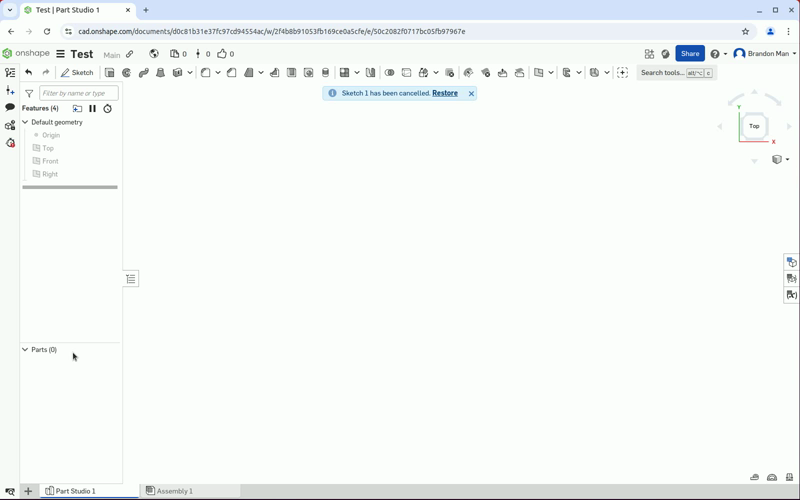
key(space)
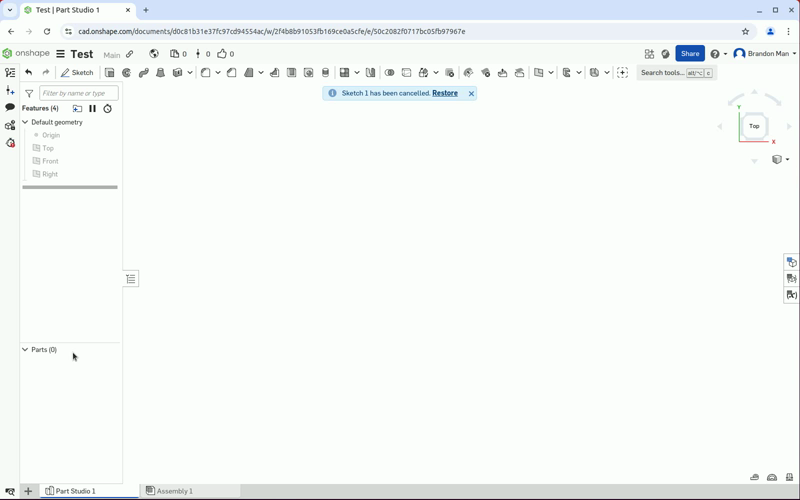
key_down(shift)
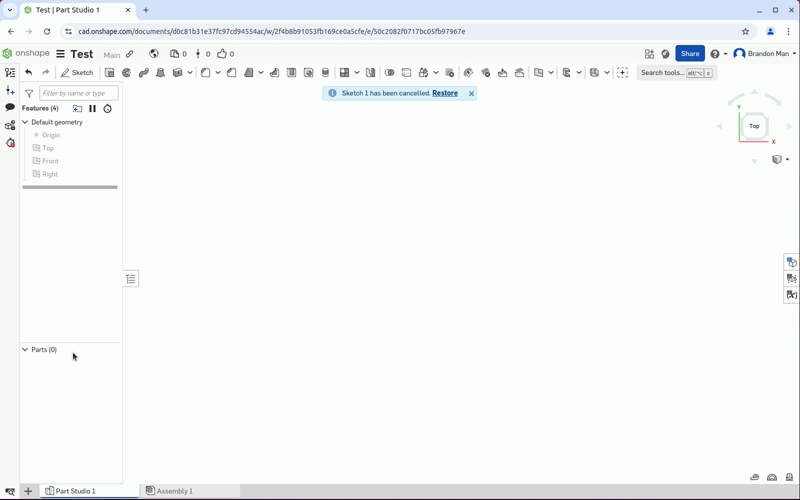
key(up)
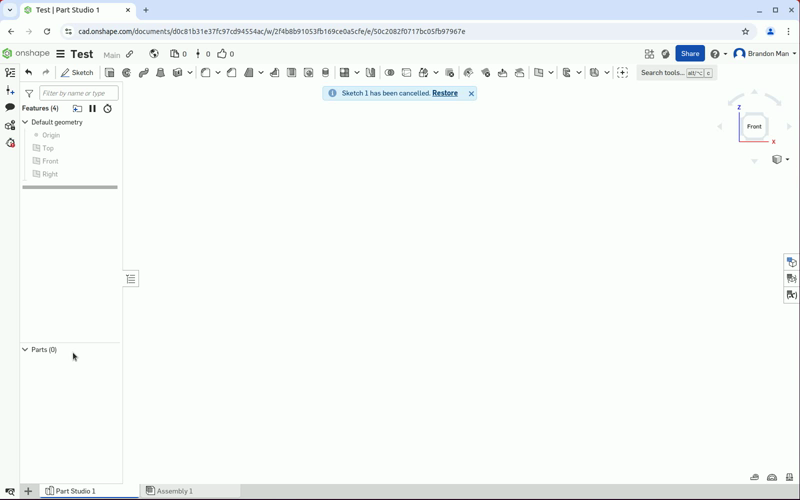
key_up(shift)
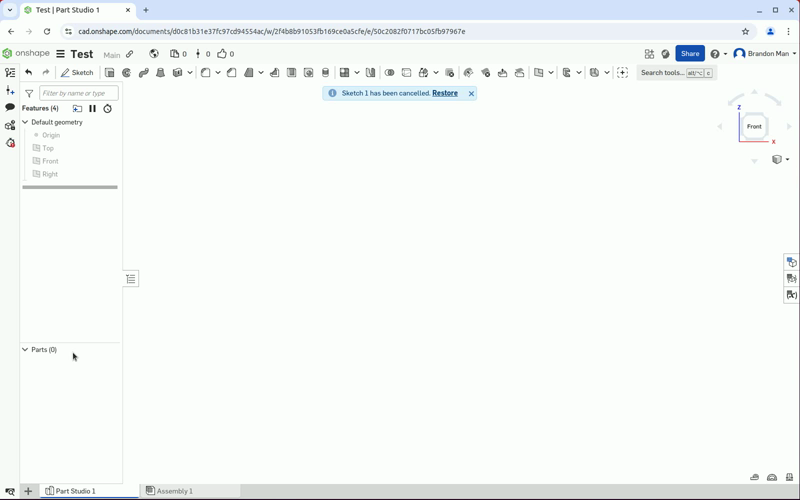
mouse_move(73, 352)
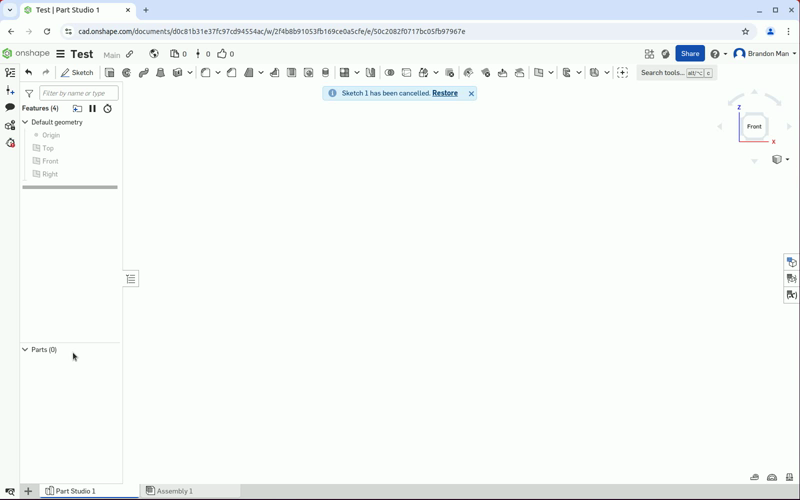
key(shift+y)
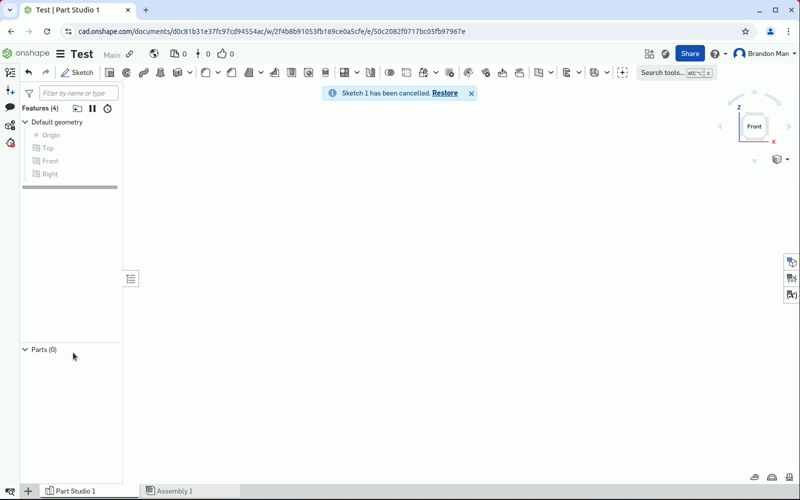
key(shift+s)
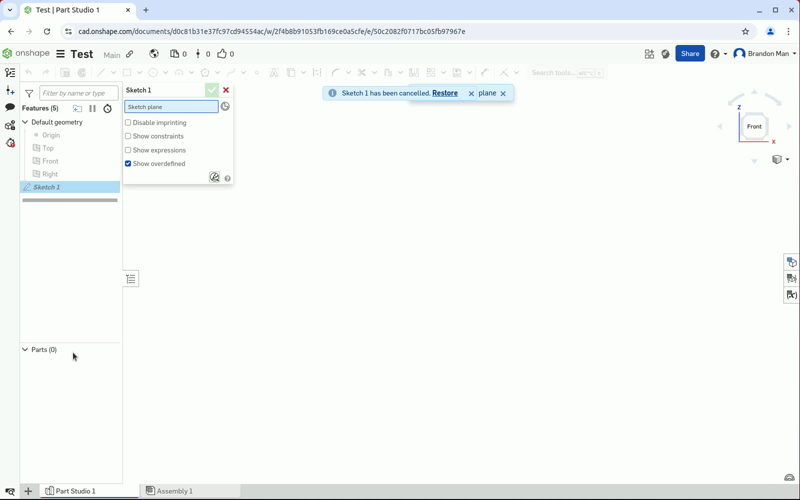
mouse_move(73, 163)
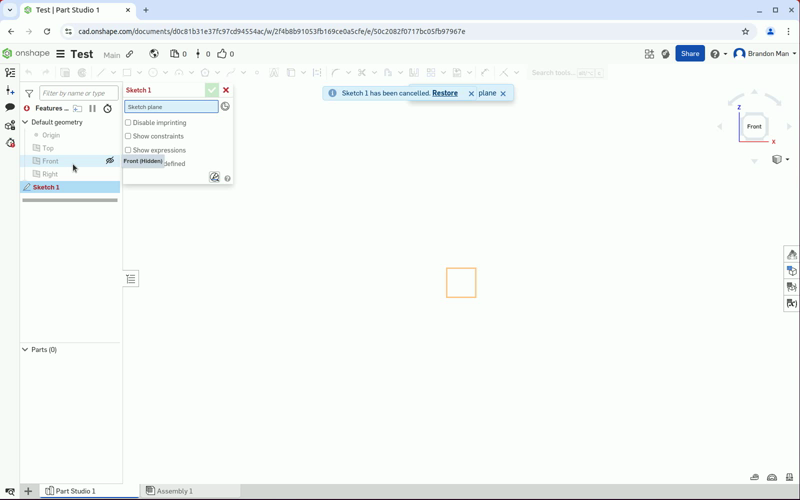
click(73, 163)
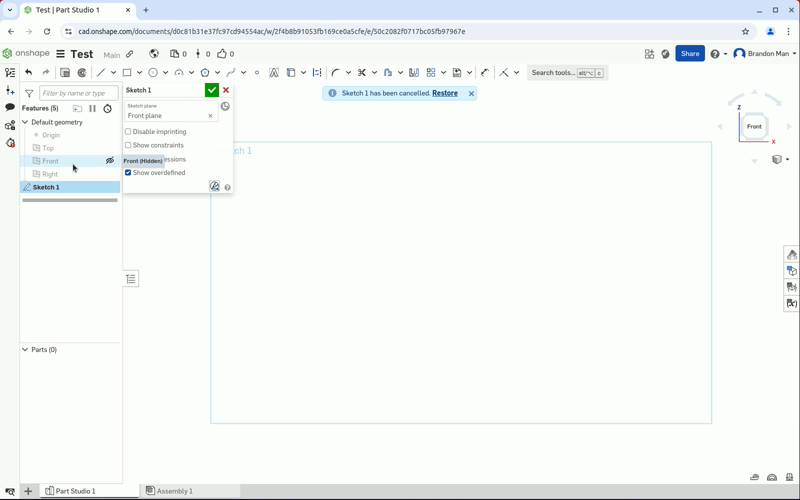
mouse_move(73, 352)
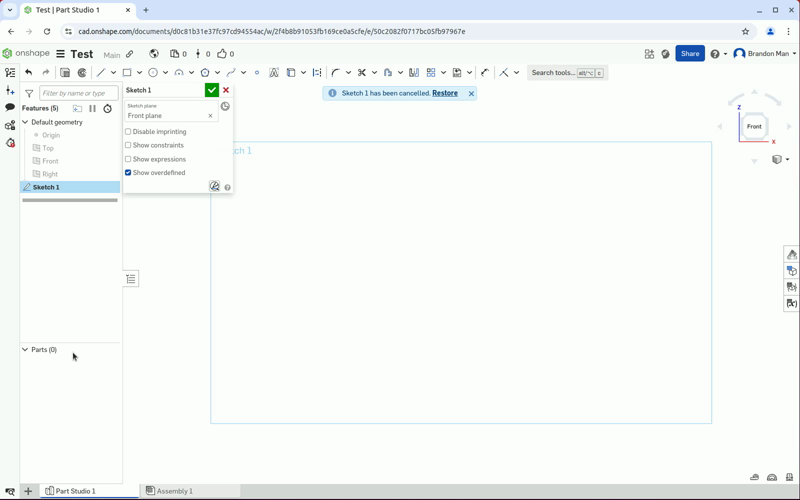
key(y)
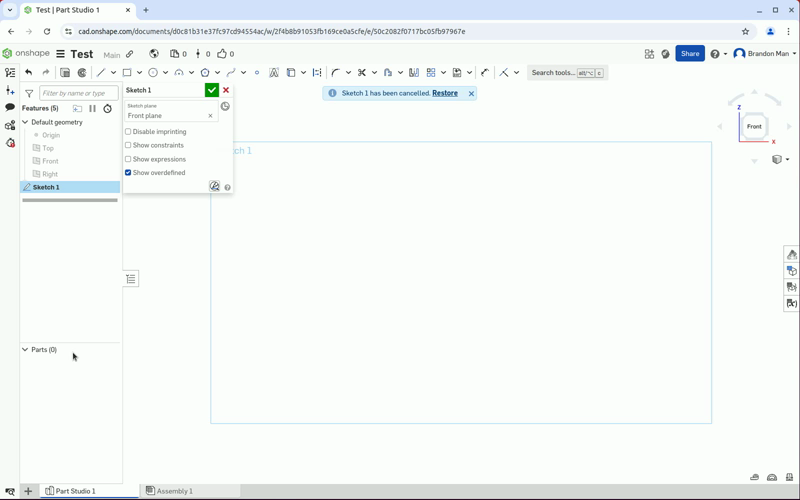
key(l)
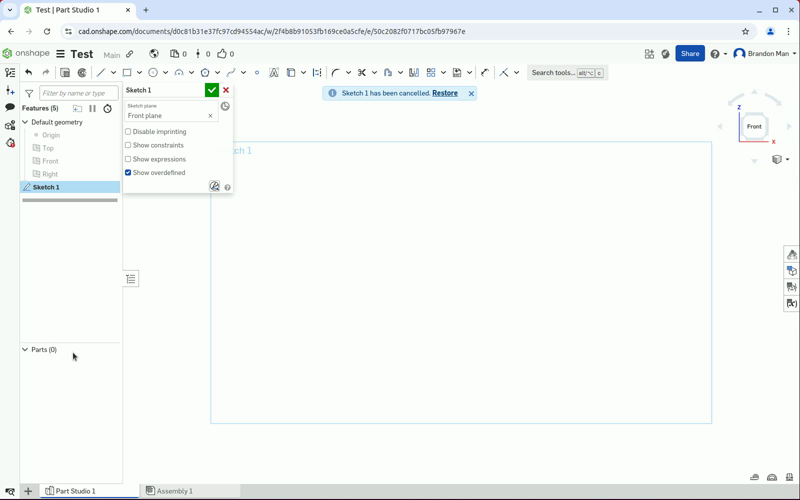
key_down(shift)
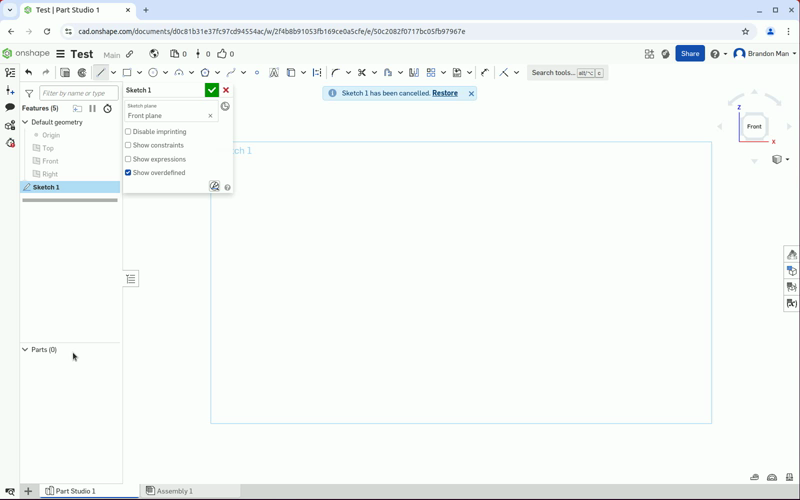
mouse_move(407, 282)
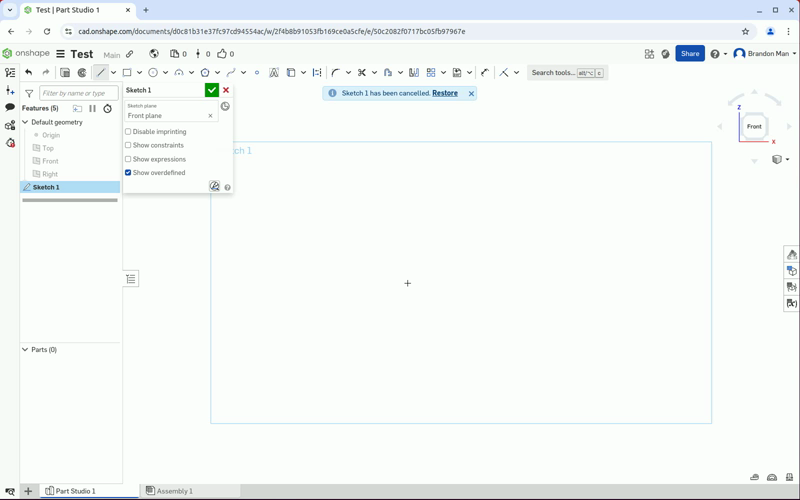
click(407, 282)
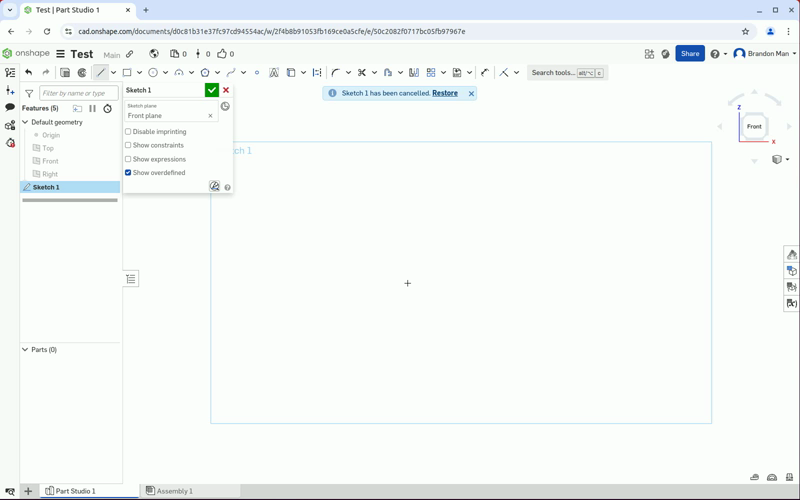
key_up(shift)
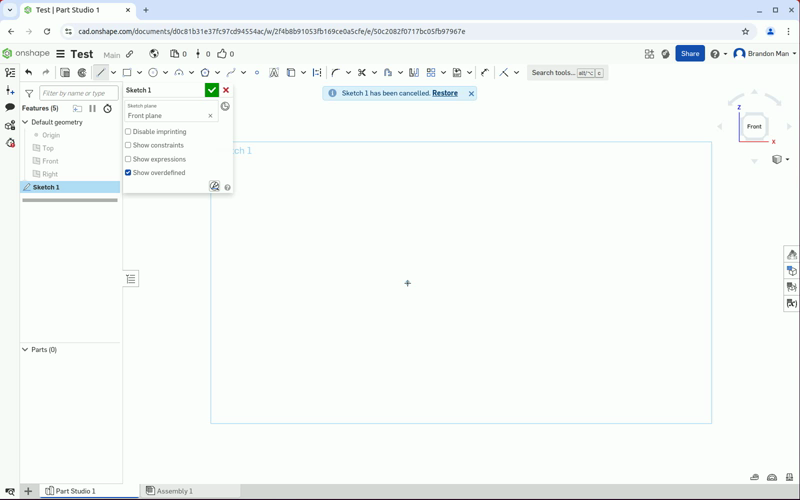
key_down(shift)
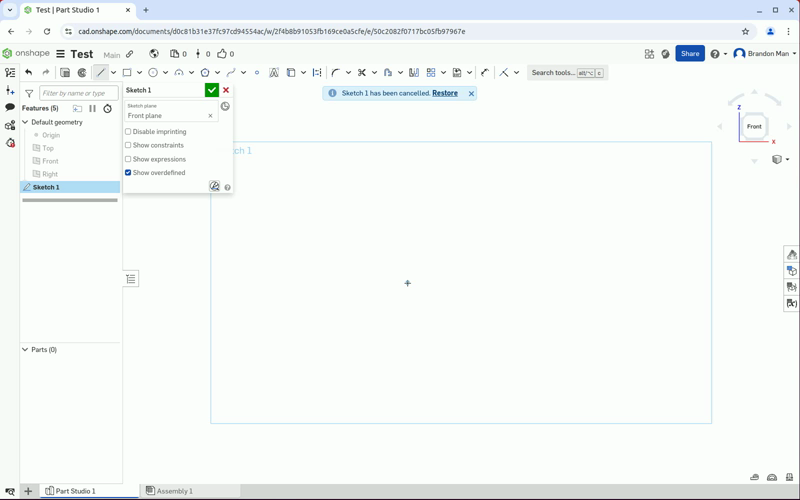
mouse_move(437, 282)
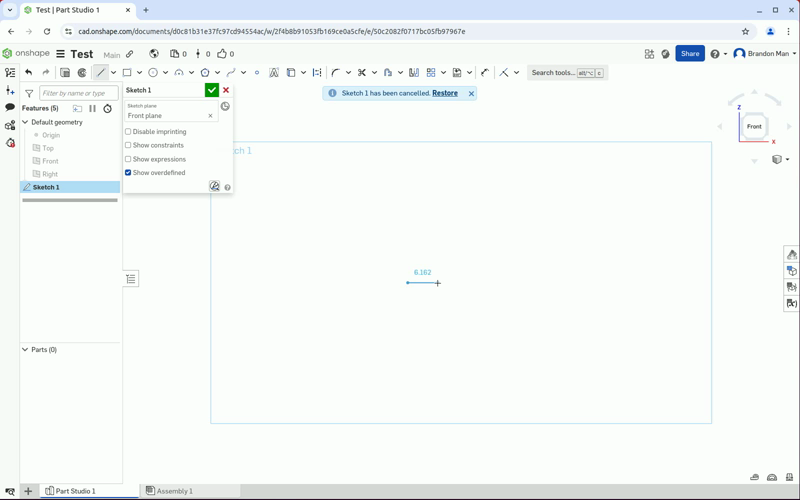
mouse_move(440, 282)
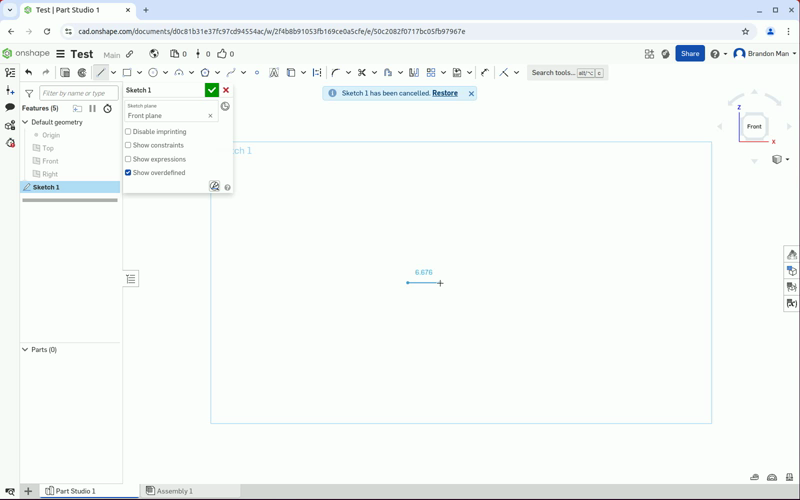
click(440, 282)
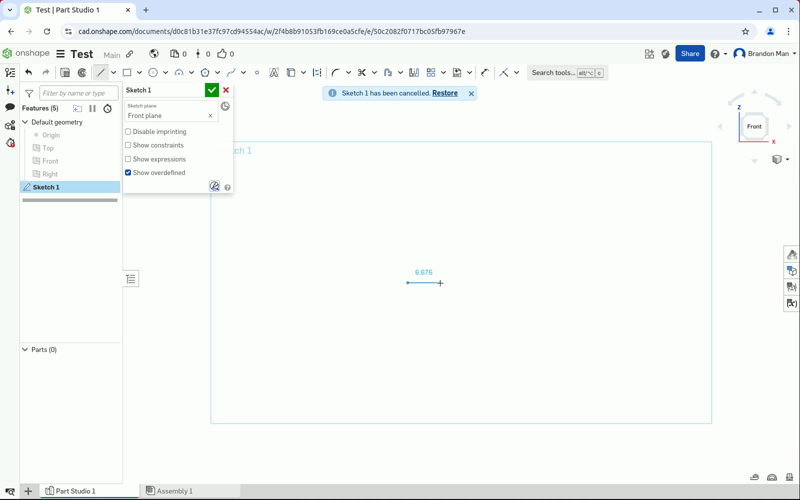
key_up(shift)
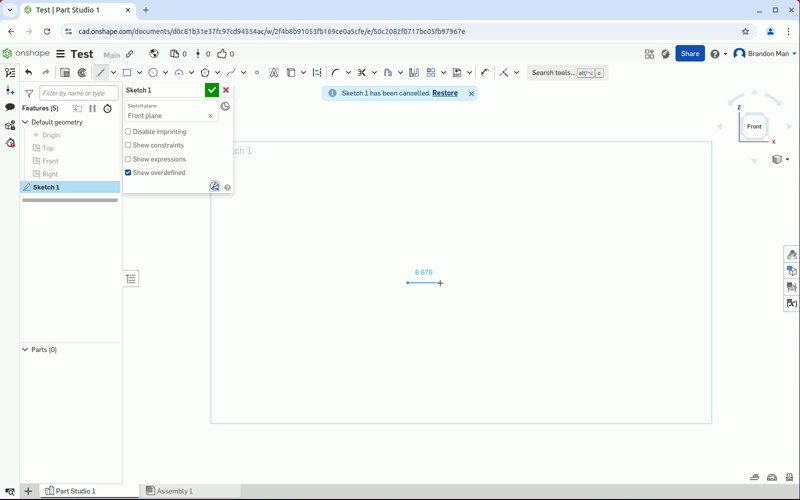
key(esc)
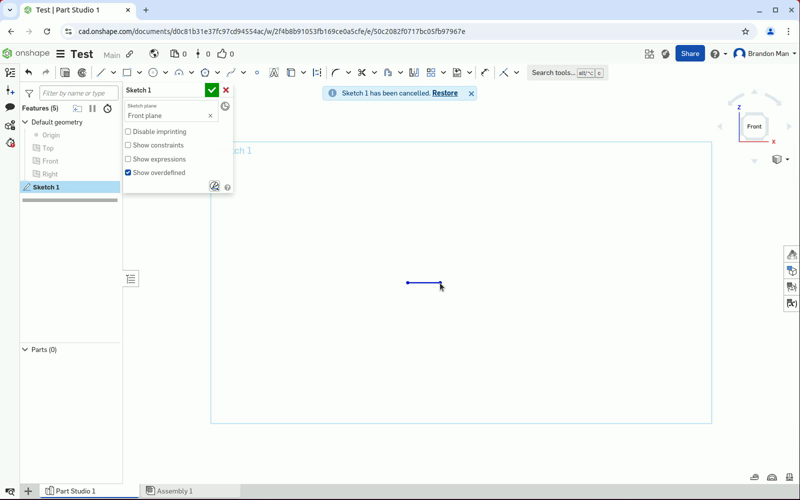
key(a)
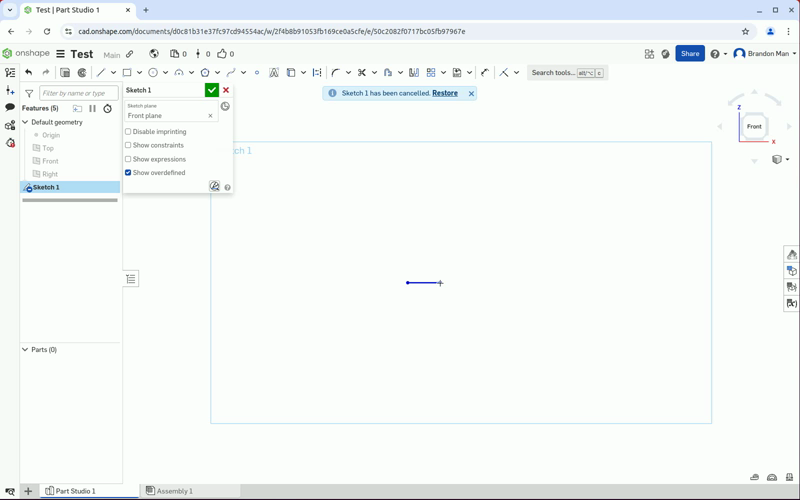
mouse_move(440, 282)
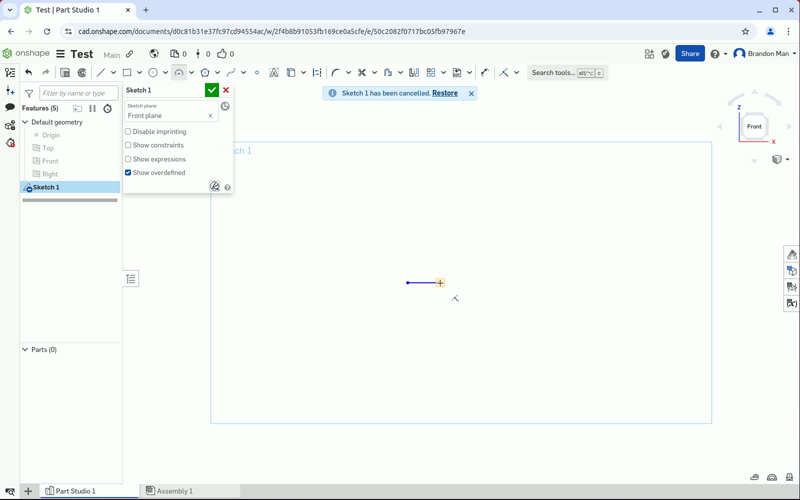
click(440, 282)
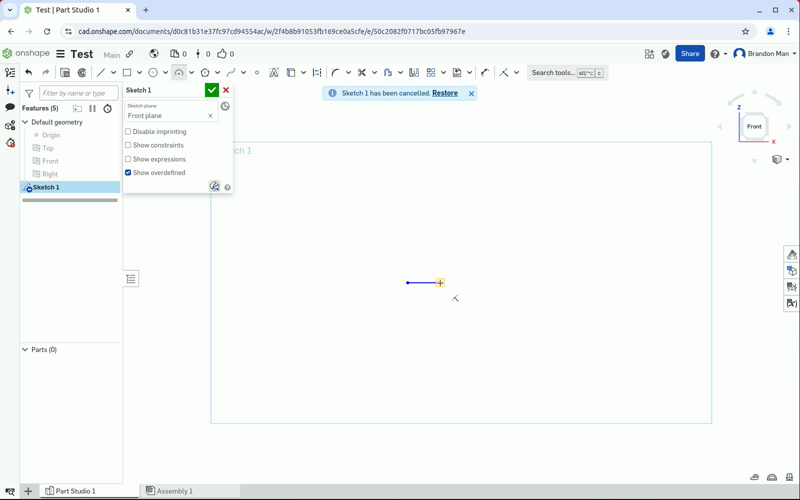
key_down(shift)
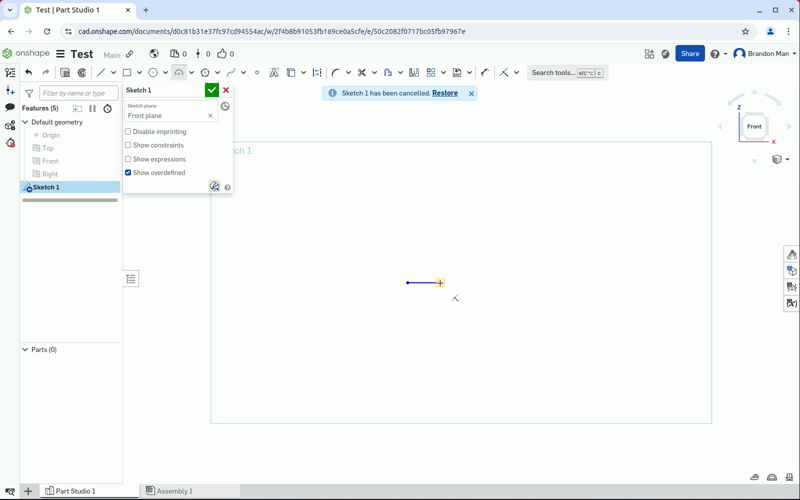
mouse_move(476, 282)
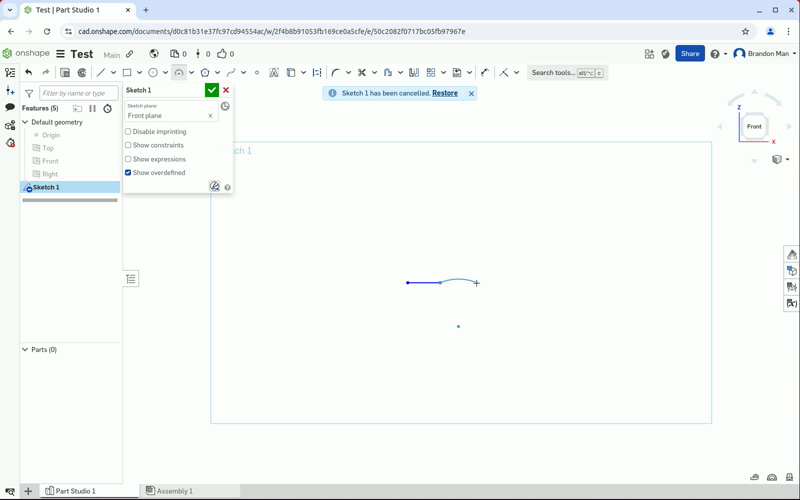
click(476, 282)
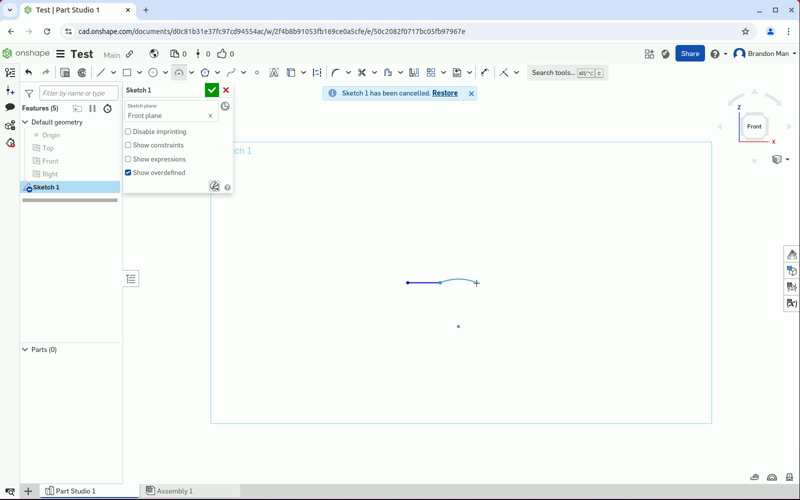
mouse_move(458, 262)
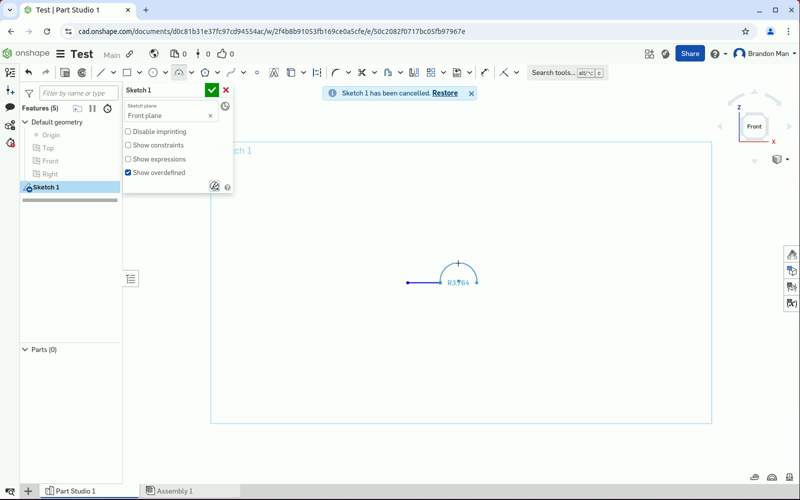
click(458, 262)
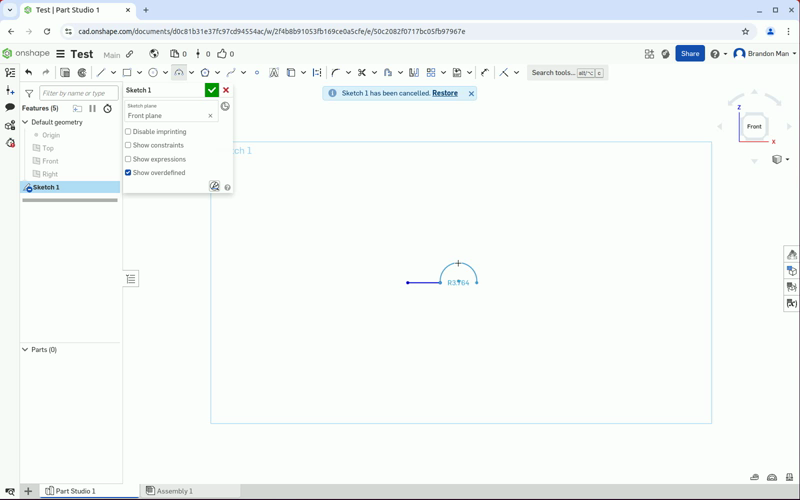
key_up(shift)
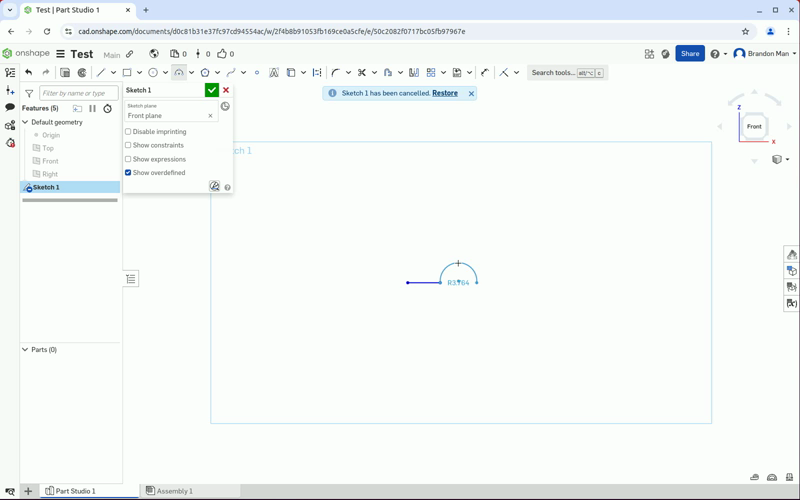
key(esc)
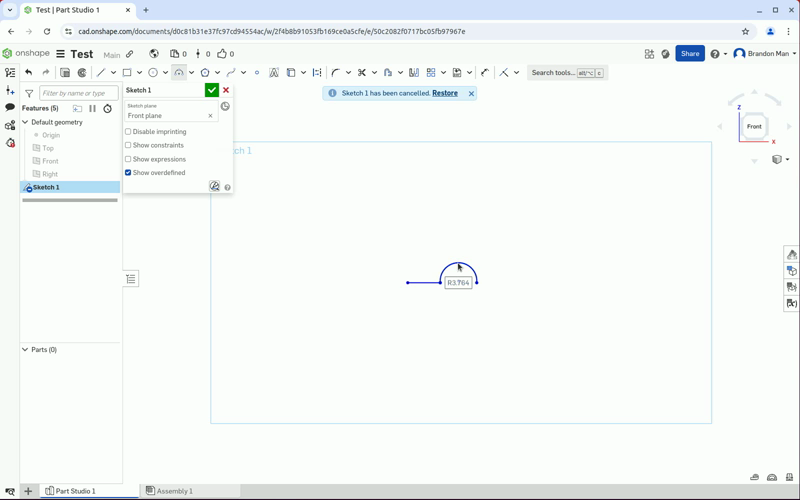
key(l)
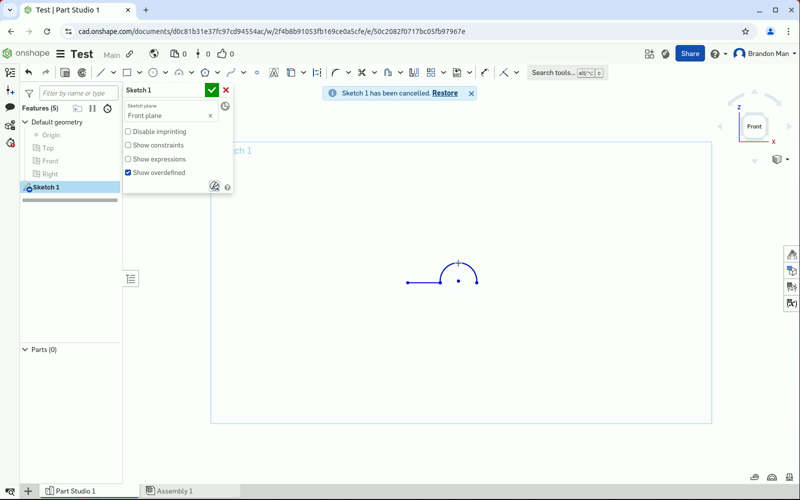
mouse_move(476, 282)
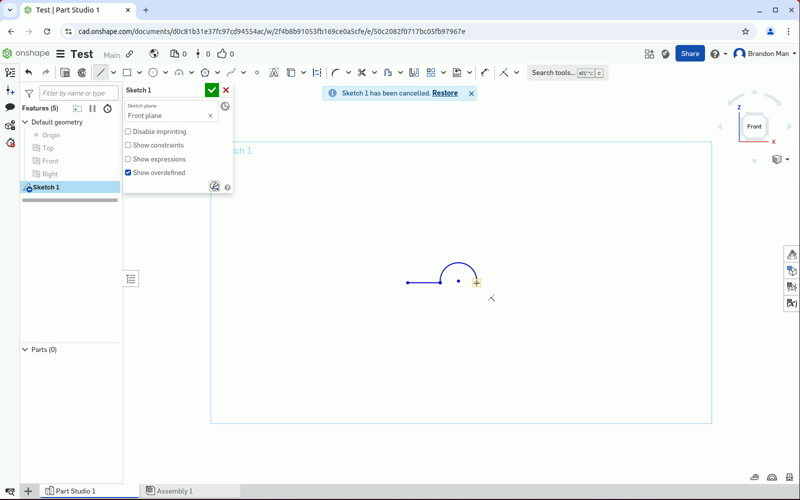
click(476, 282)
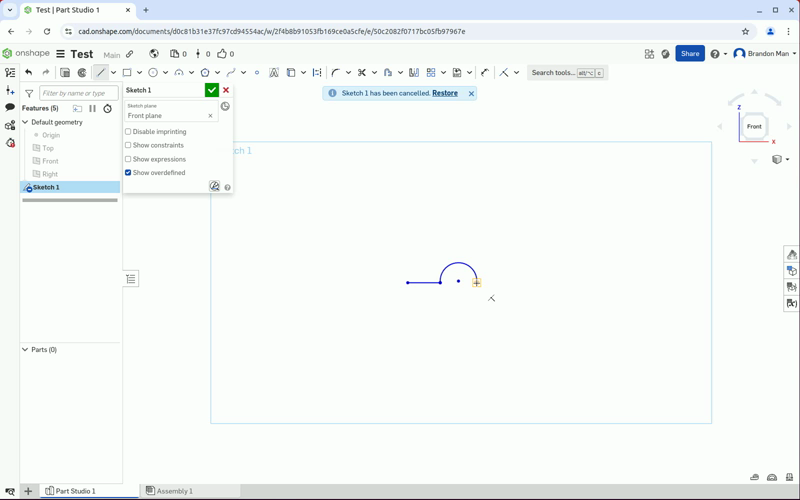
key_down(shift)
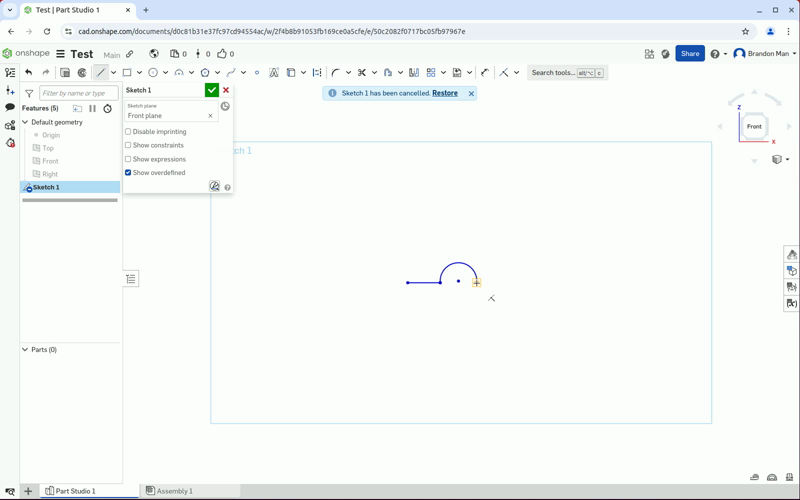
mouse_move(506, 282)
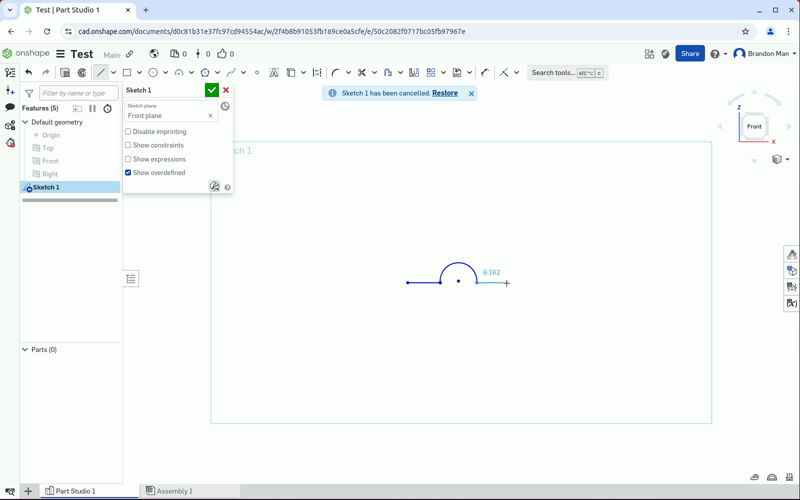
mouse_move(497, 282)
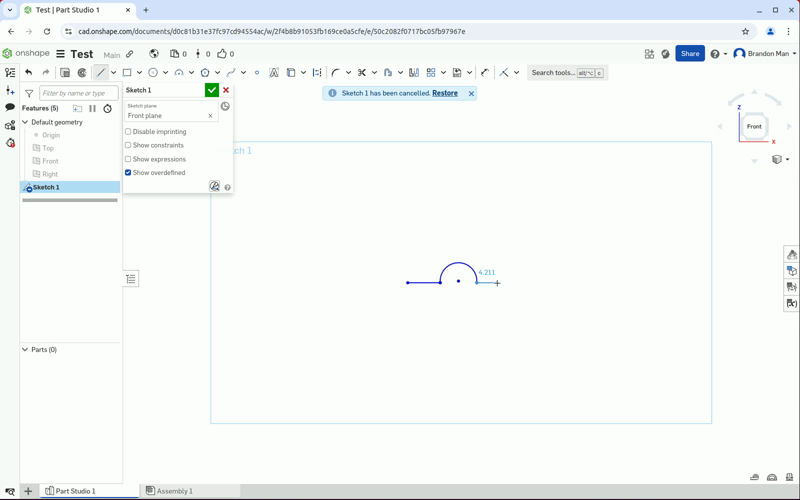
click(497, 282)
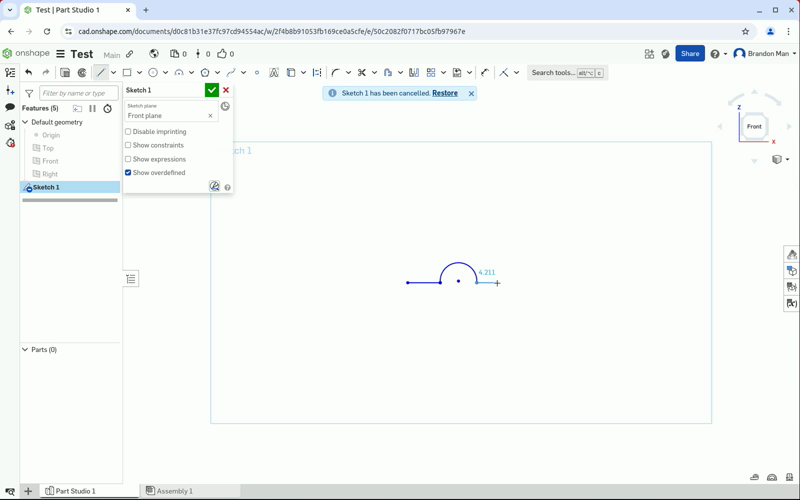
key_up(shift)
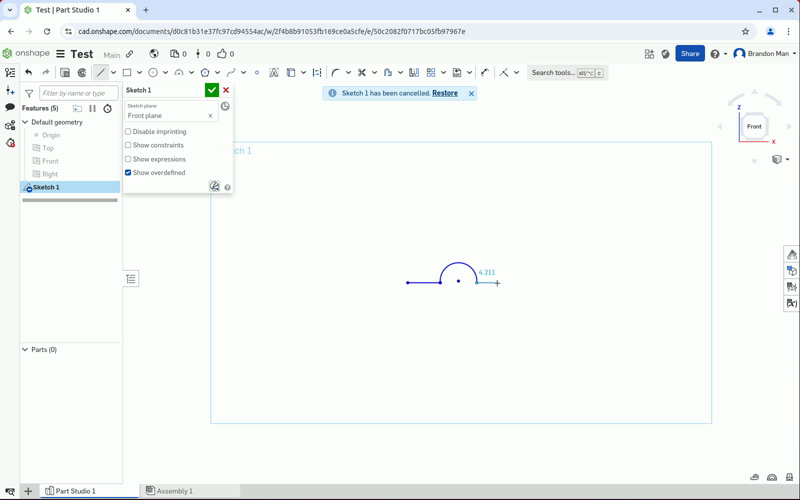
key_down(shift)
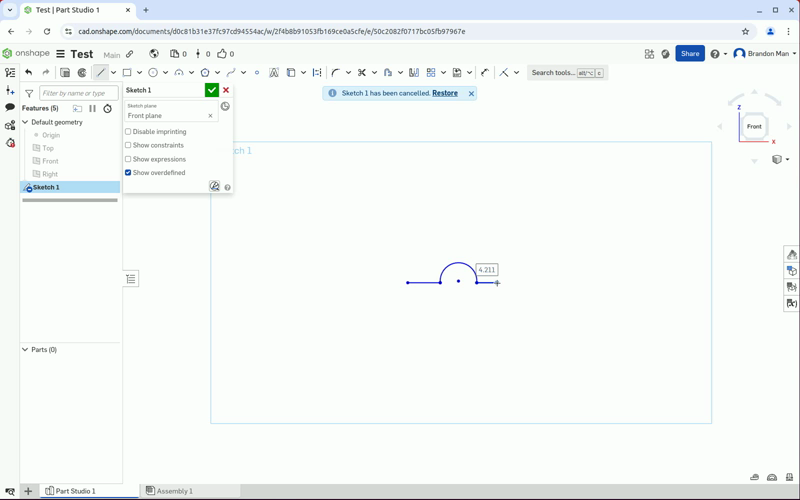
mouse_move(527, 282)
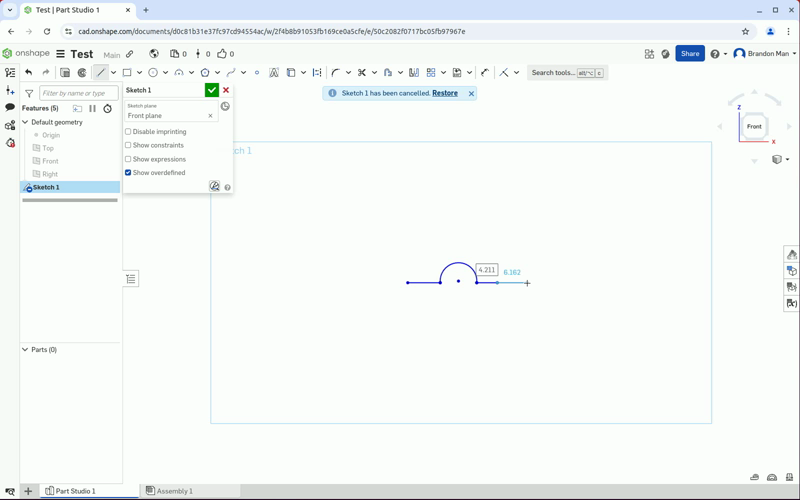
mouse_move(497, 248)
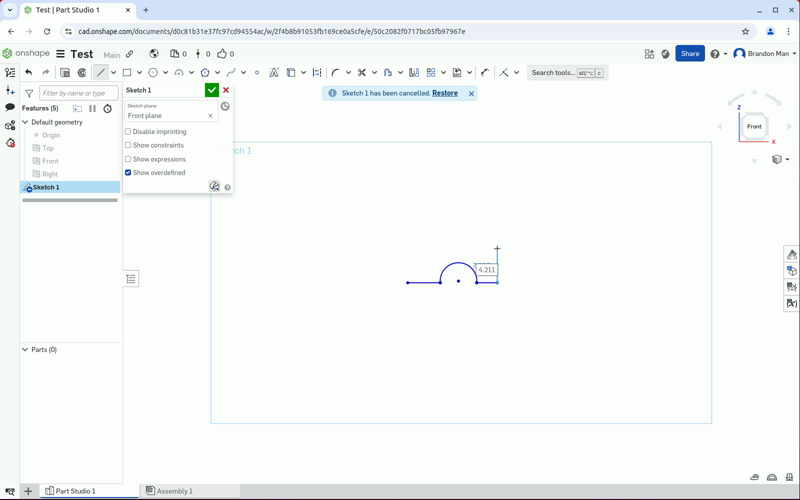
click(497, 248)
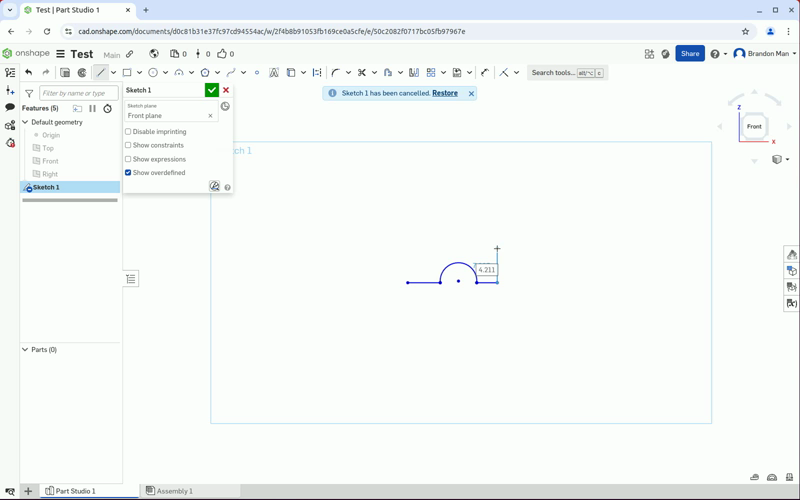
key_up(shift)
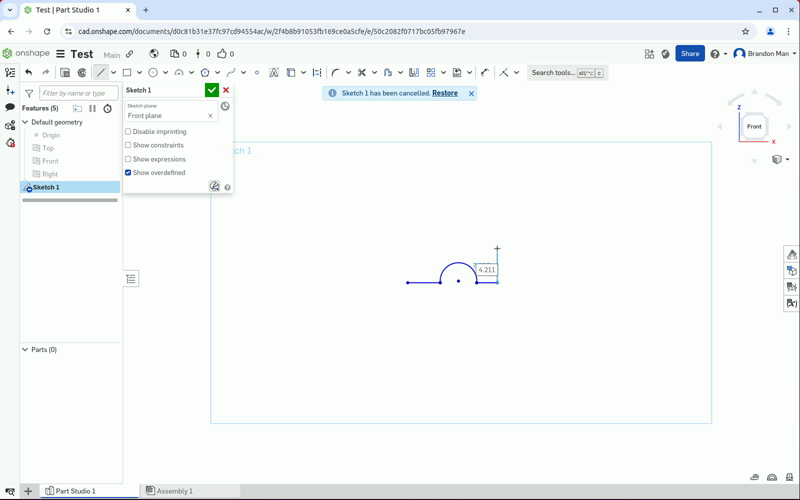
key_down(shift)
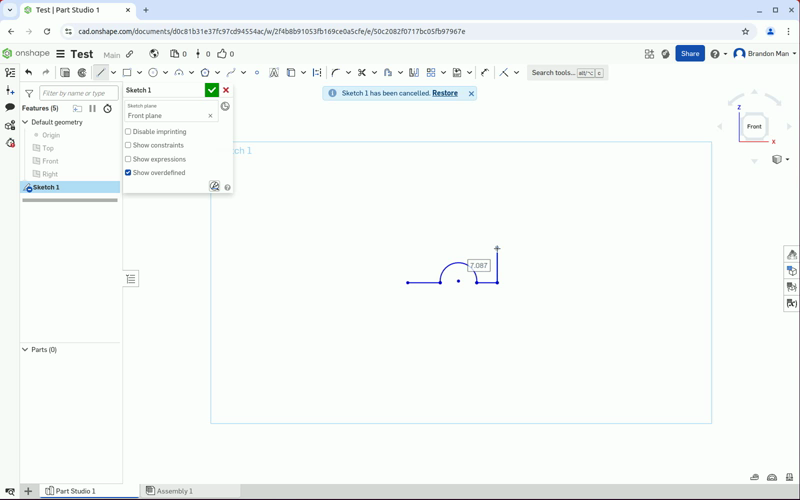
mouse_move(407, 248)
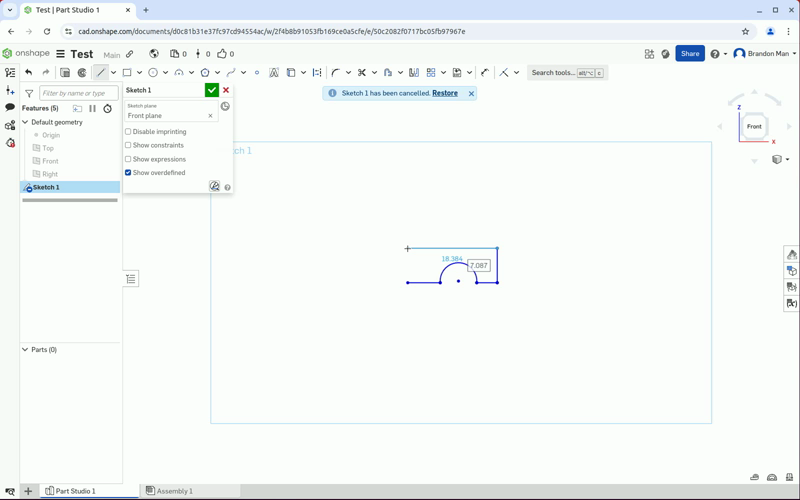
click(407, 248)
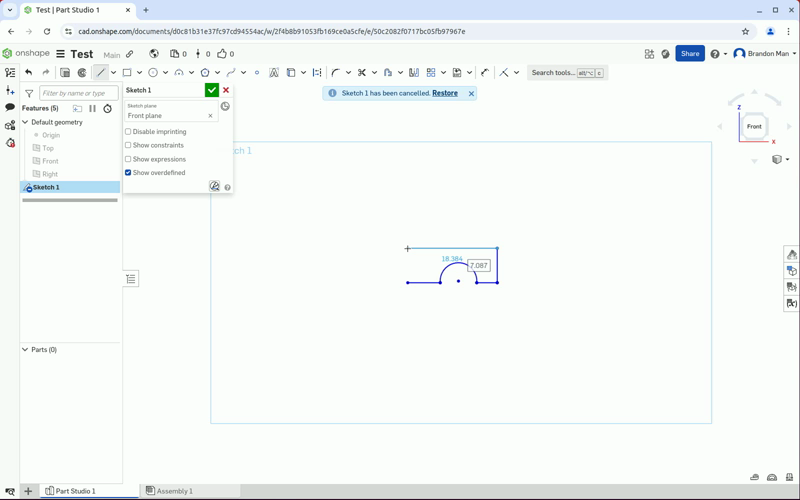
key_up(shift)
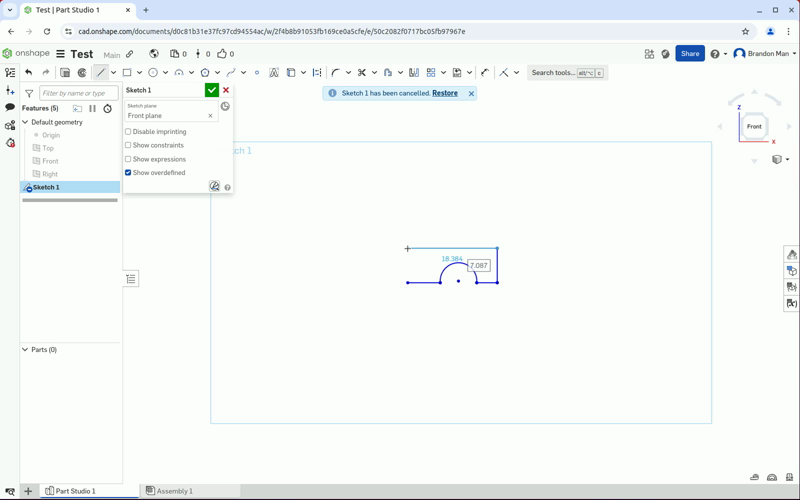
mouse_move(437, 248)
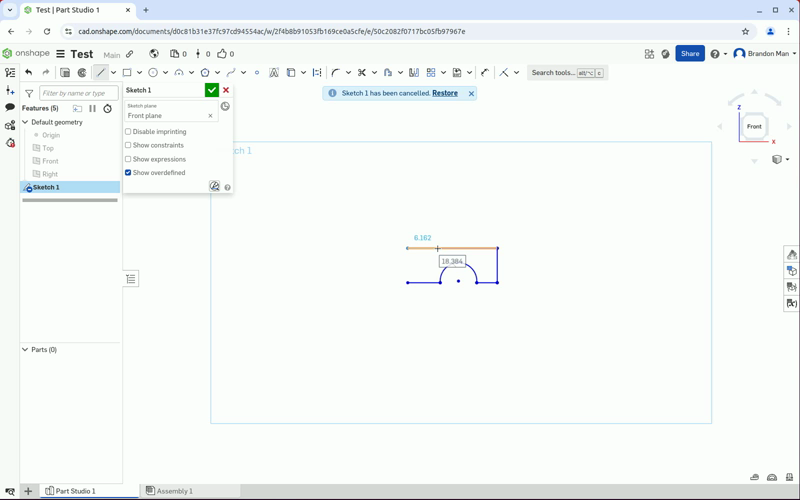
key_down(shift)
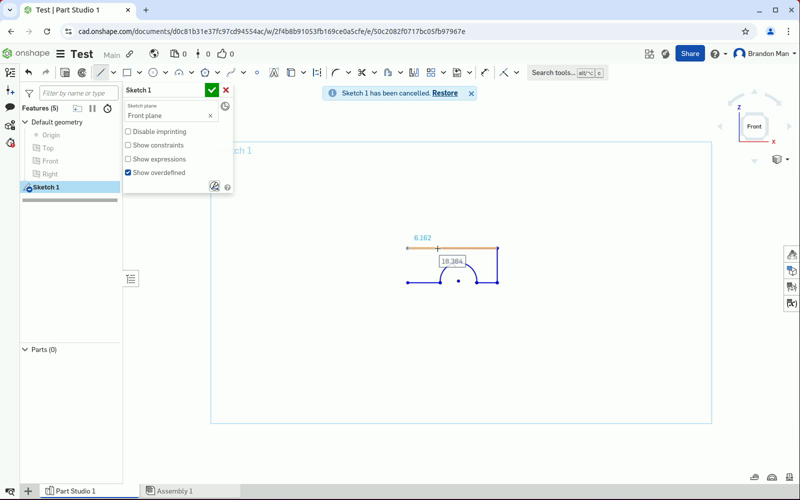
mouse_move(407, 282)
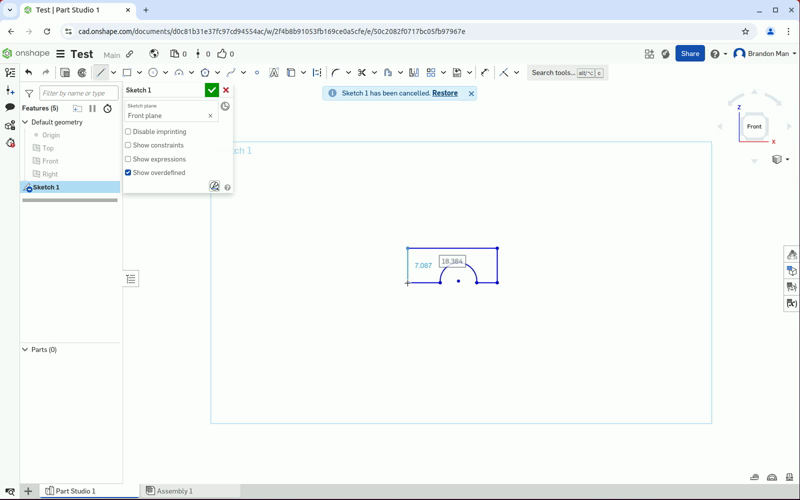
key_up(shift)
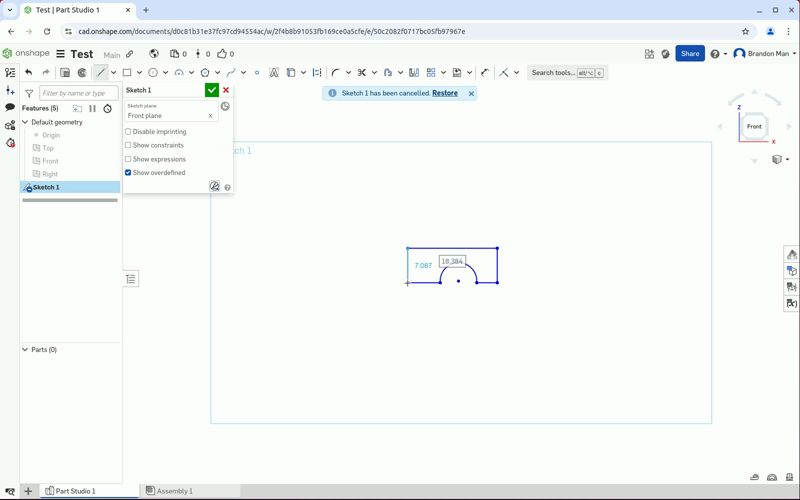
click(407, 282)
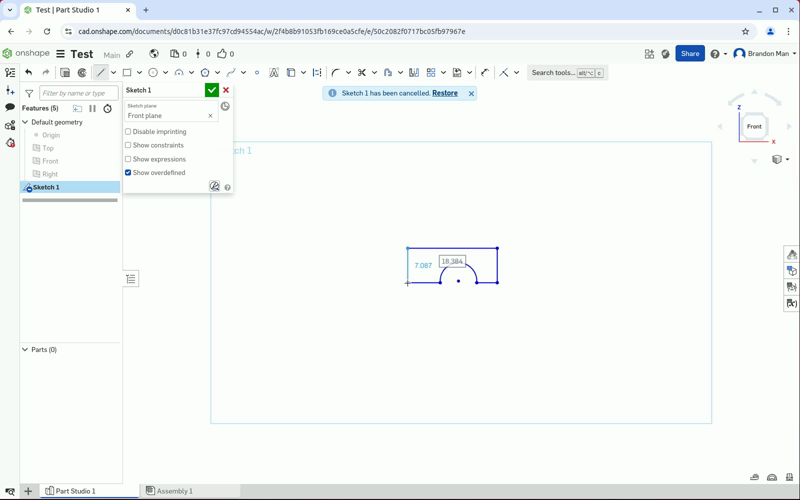
key(esc)
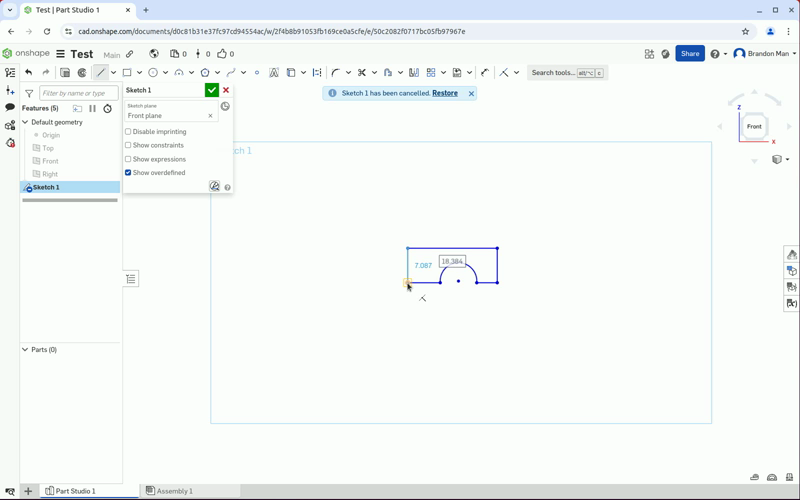
mouse_move(424, 254)
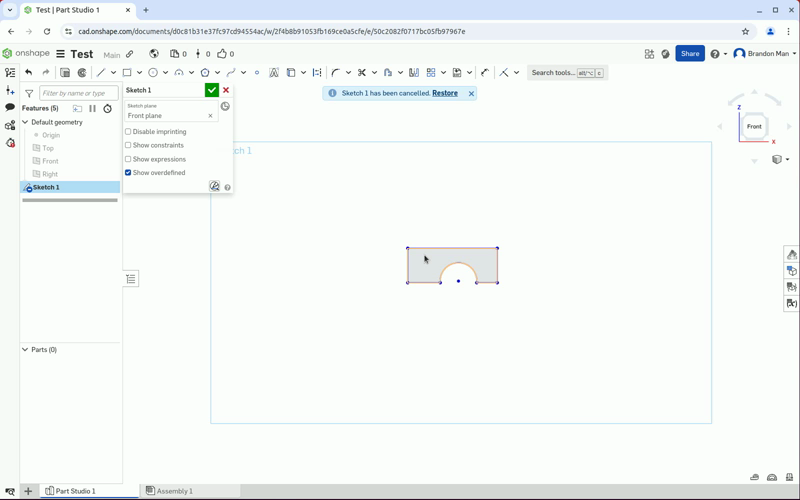
click(424, 254)
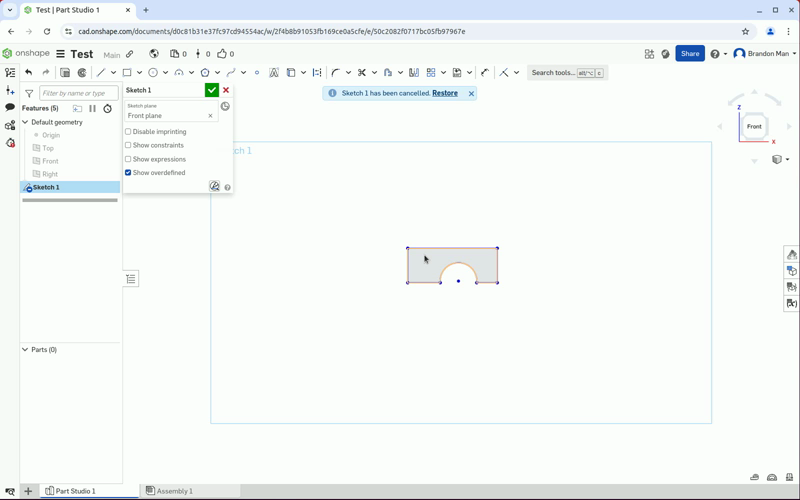
mouse_move(73, 352)
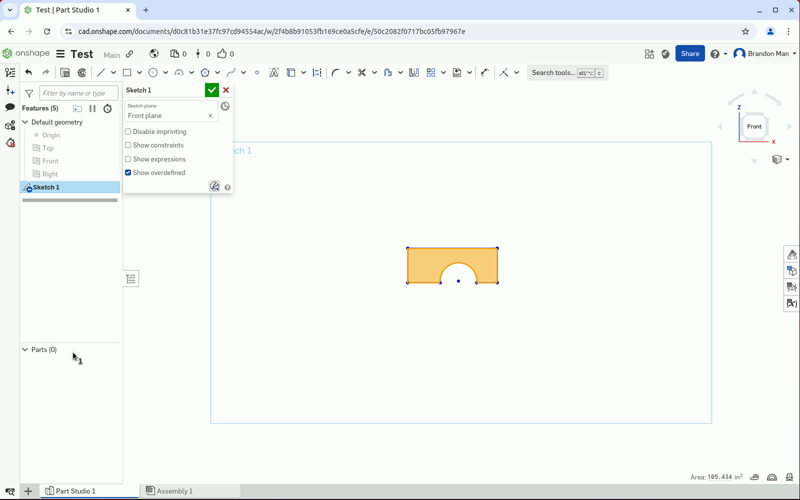
key(shift+y)
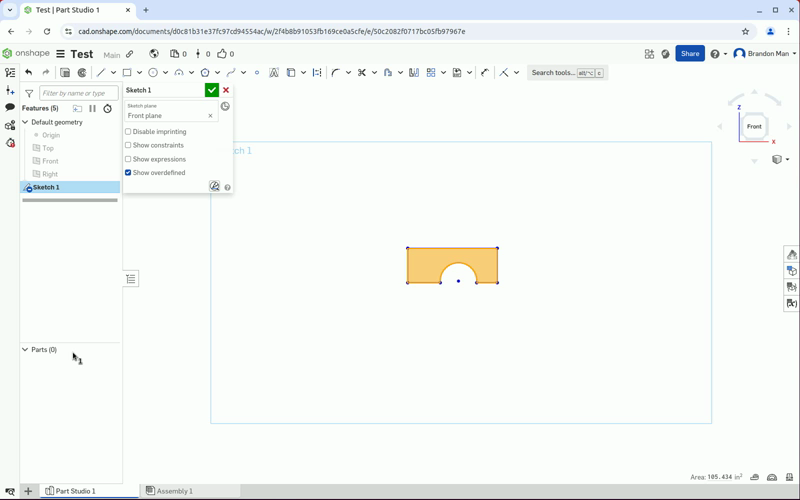
key(shift+e)
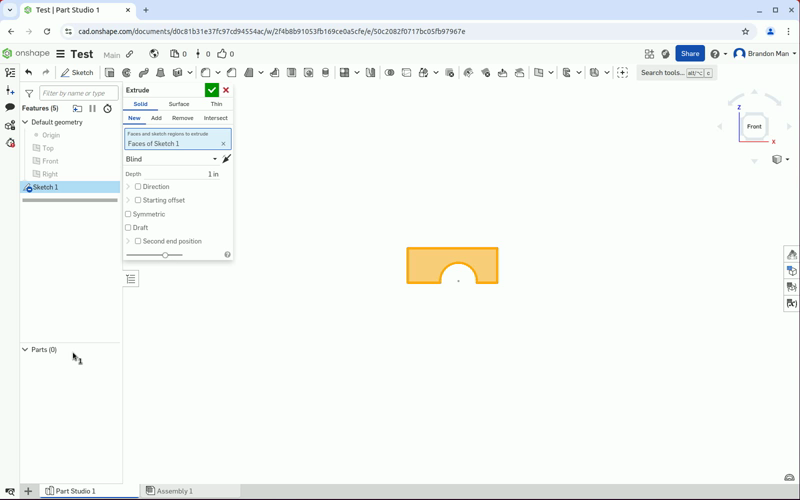
mouse_move(143, 106)
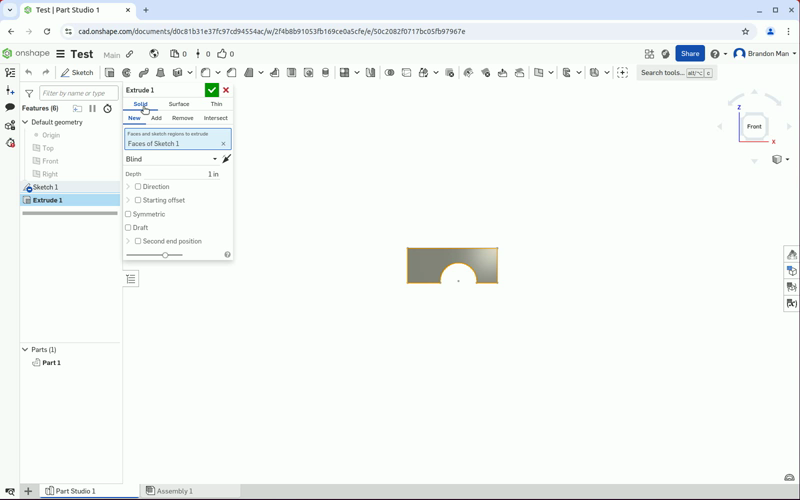
click(143, 106)
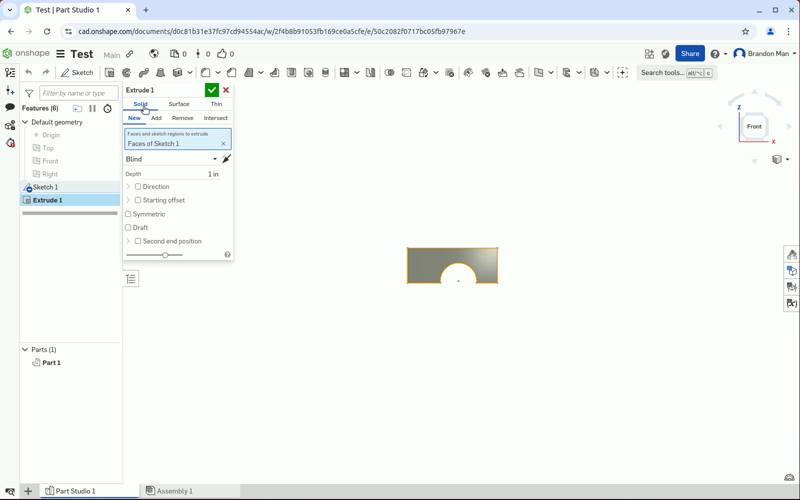
mouse_move(137, 120)
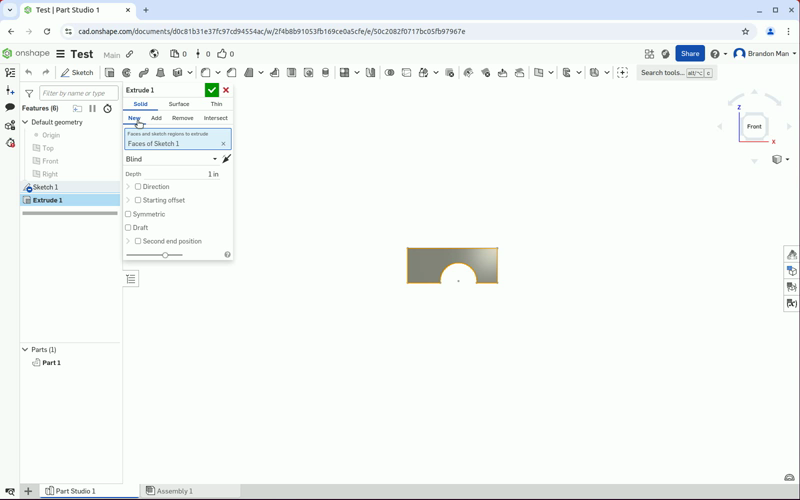
click(137, 120)
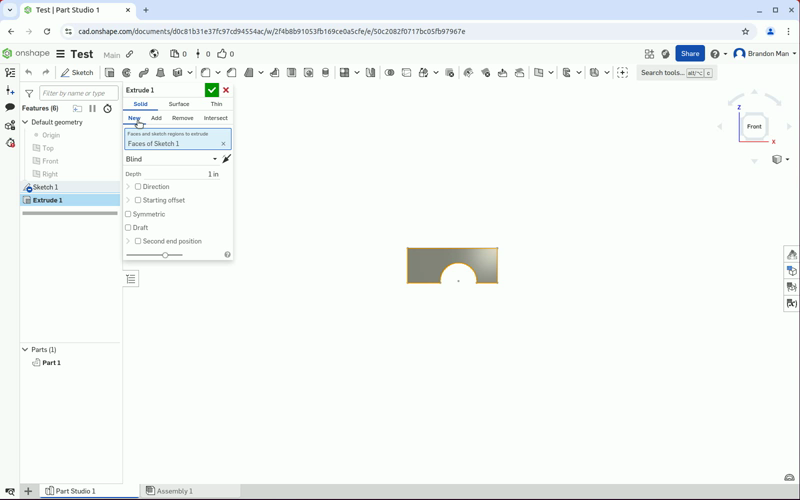
key(tab, 4)
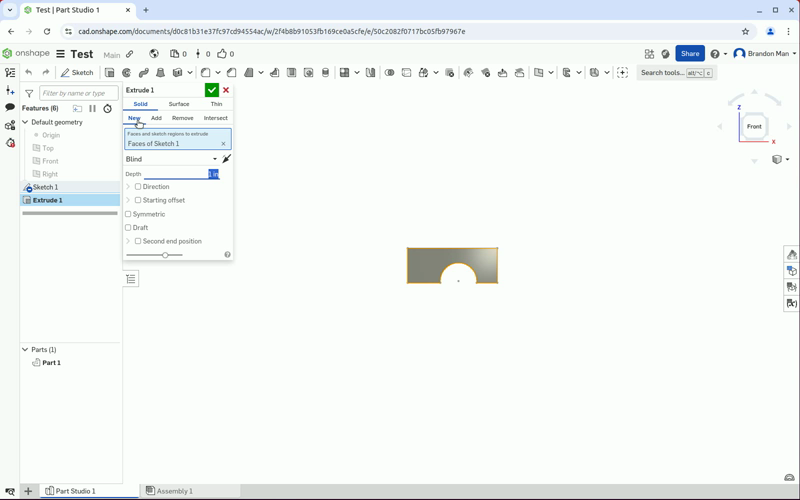
text(23.108)
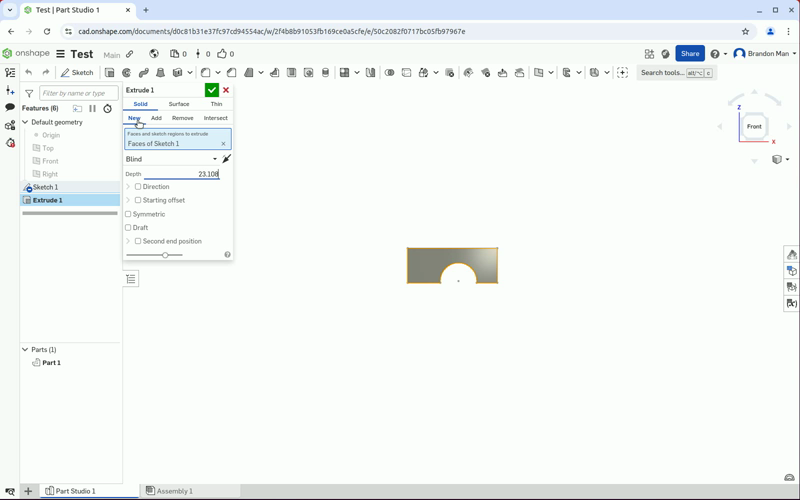
key(enter)
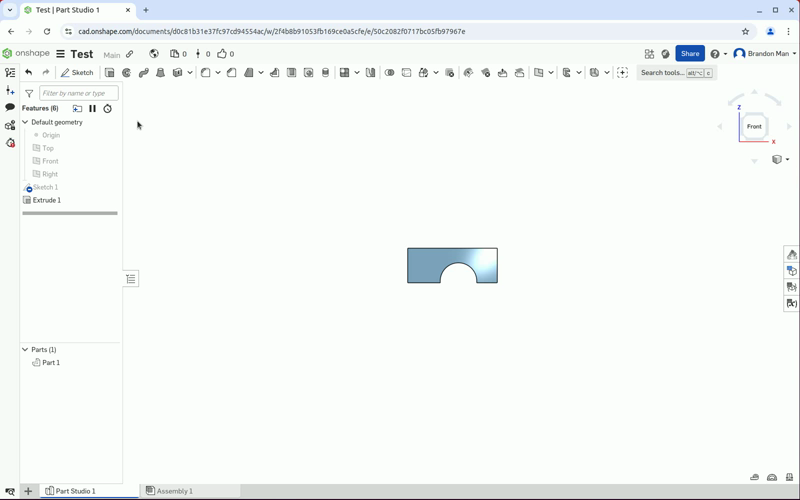
key(shift+h)
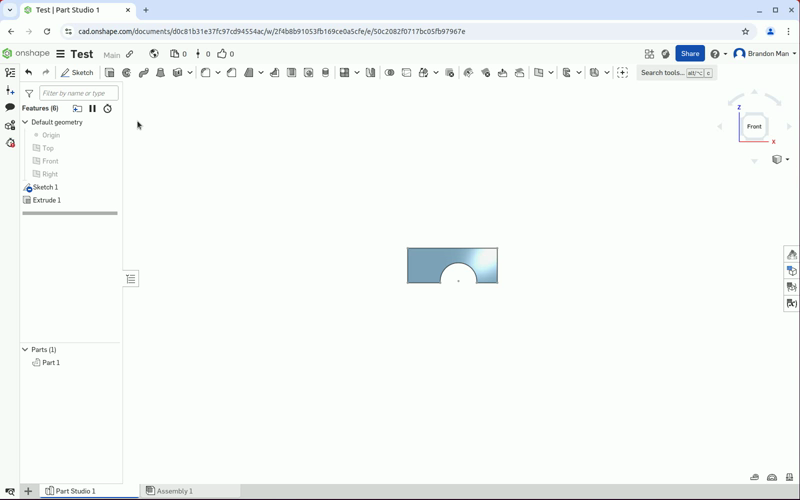
key(shift+h)
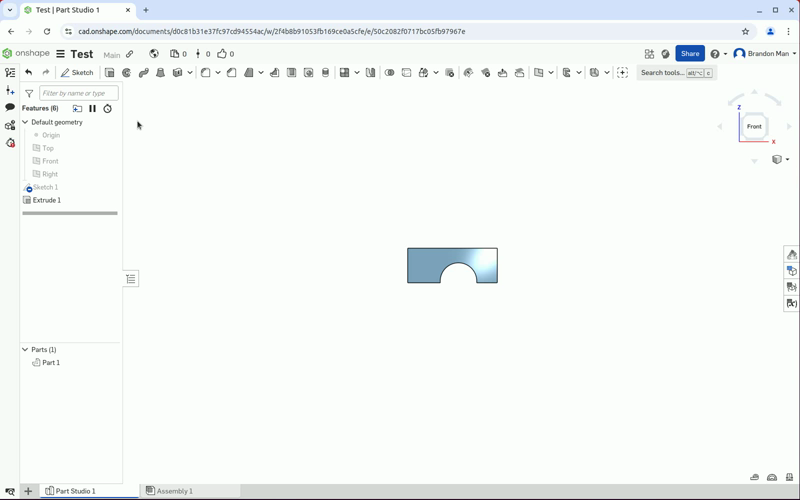
mouse_move(73, 189)
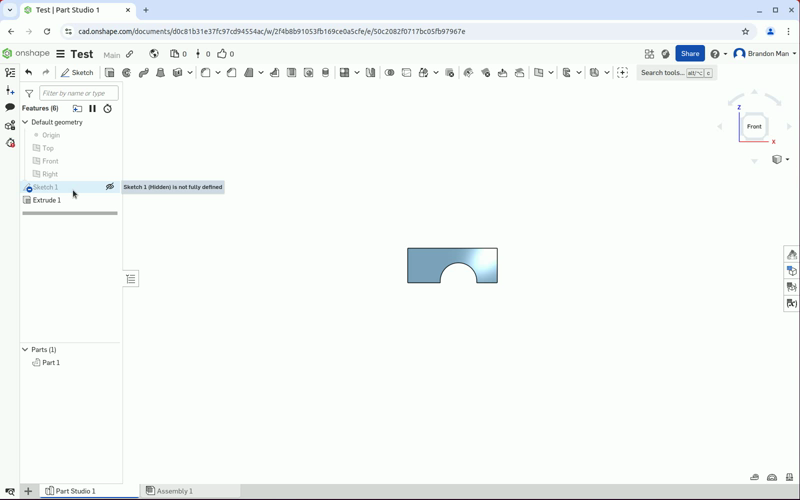
click(73, 189)
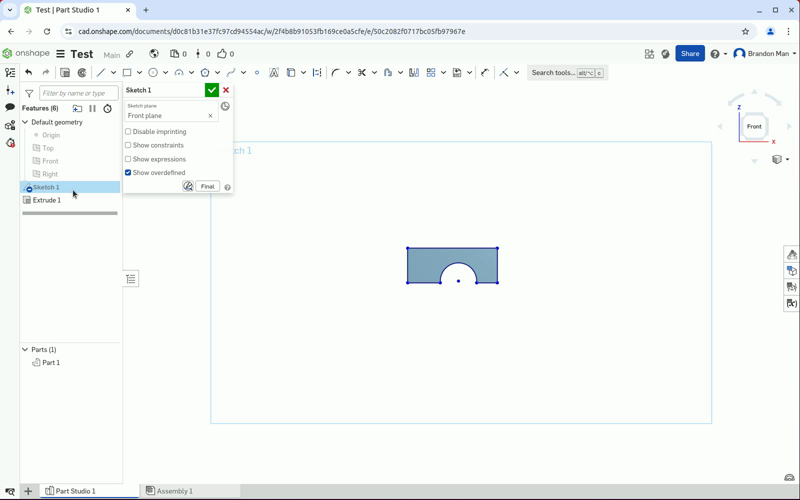
mouse_move(229, 92)
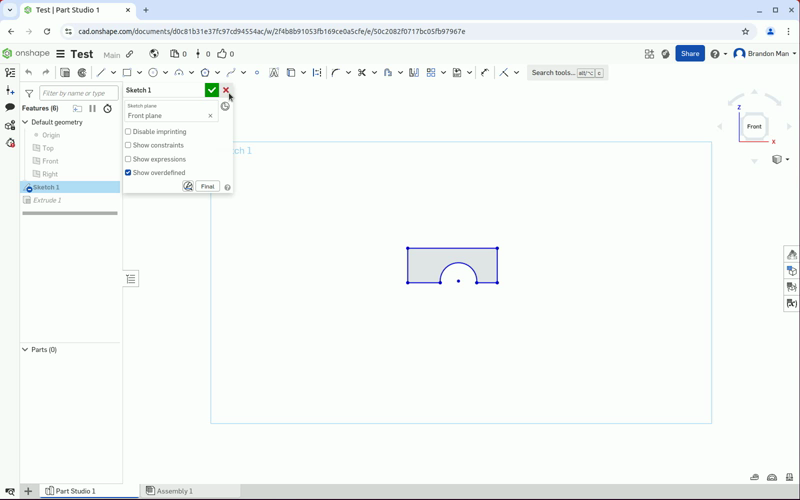
click(229, 92)
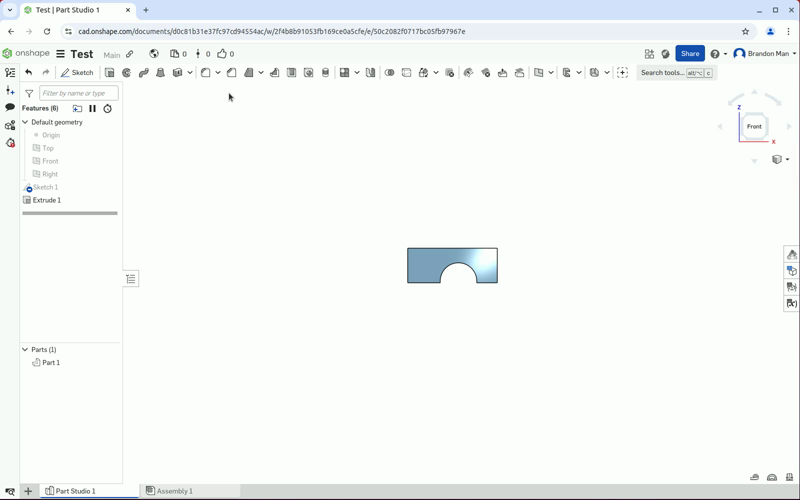
mouse_move(73, 352)
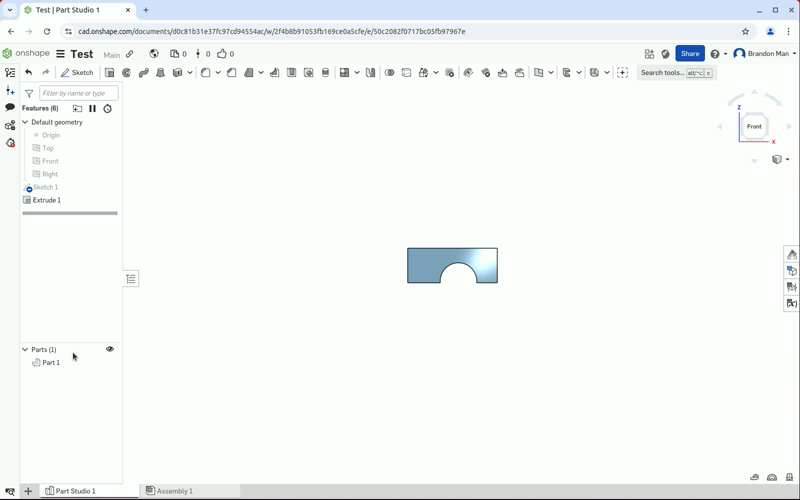
key(y)
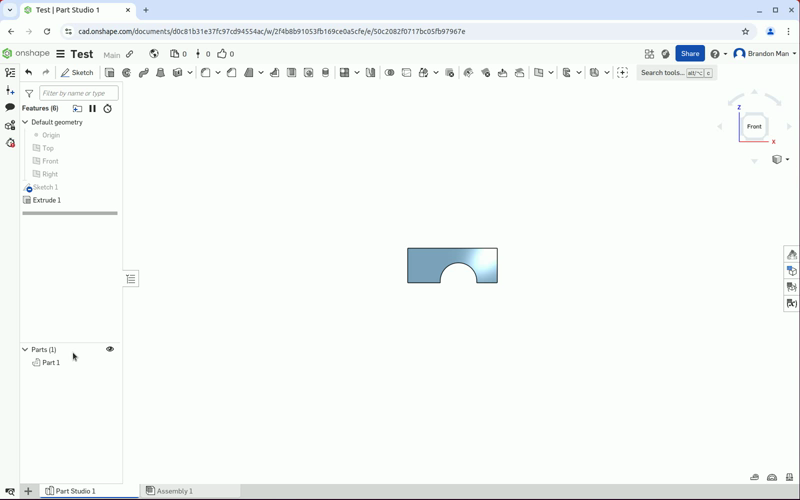
key(shift+p)
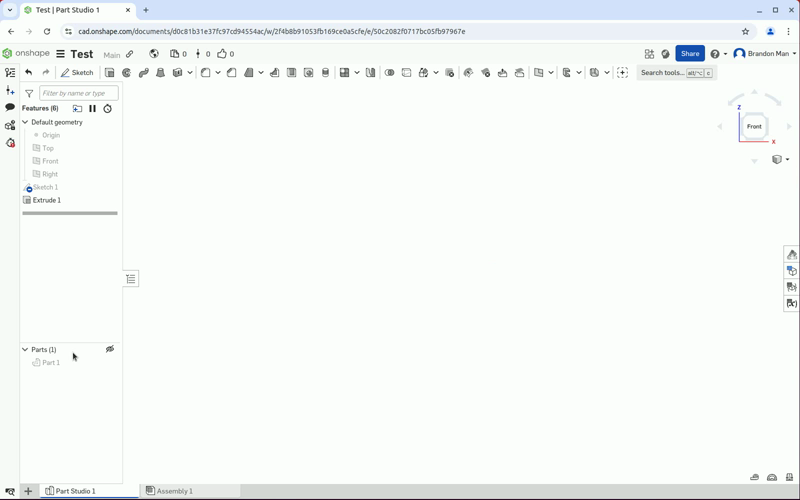
key(space)
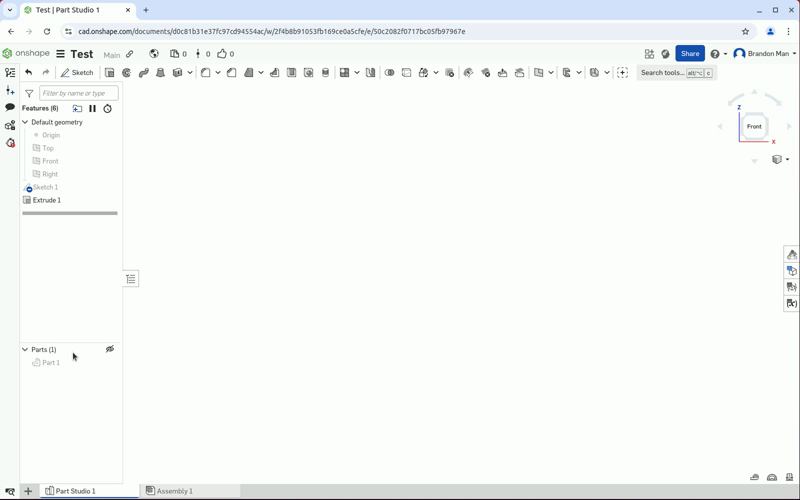
key_down(shift)
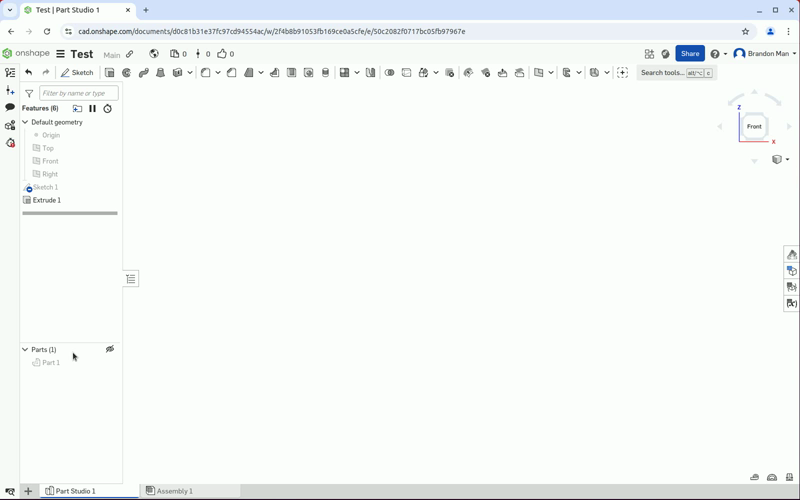
key(left)
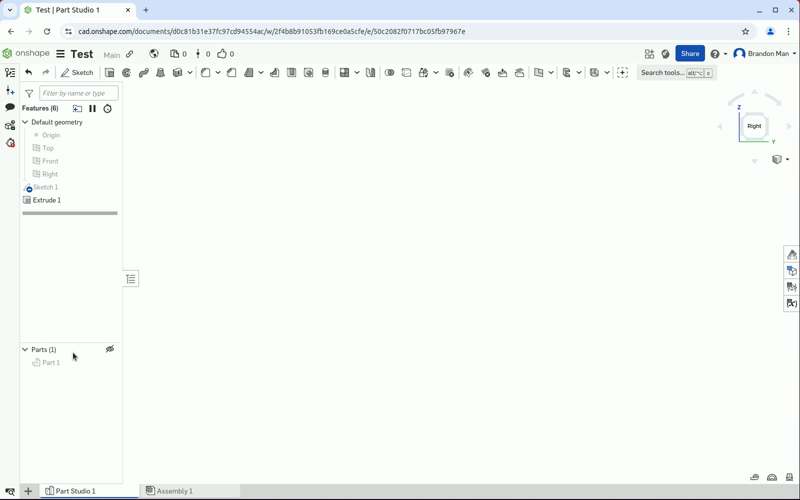
key_up(shift)
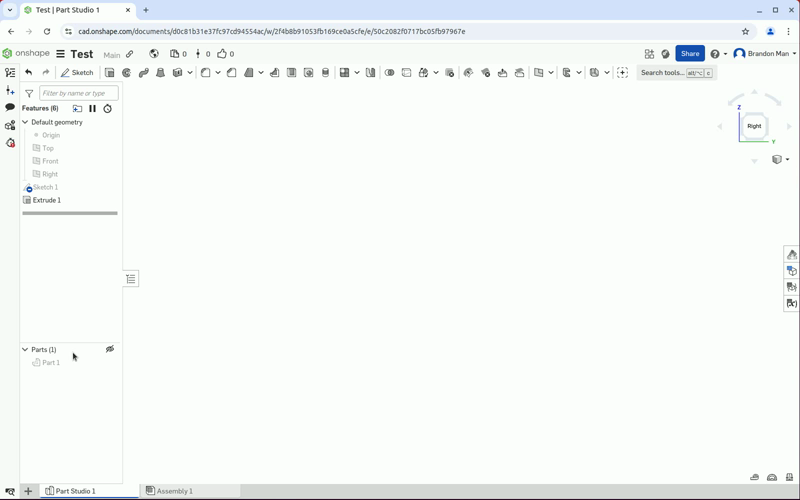
mouse_move(73, 352)
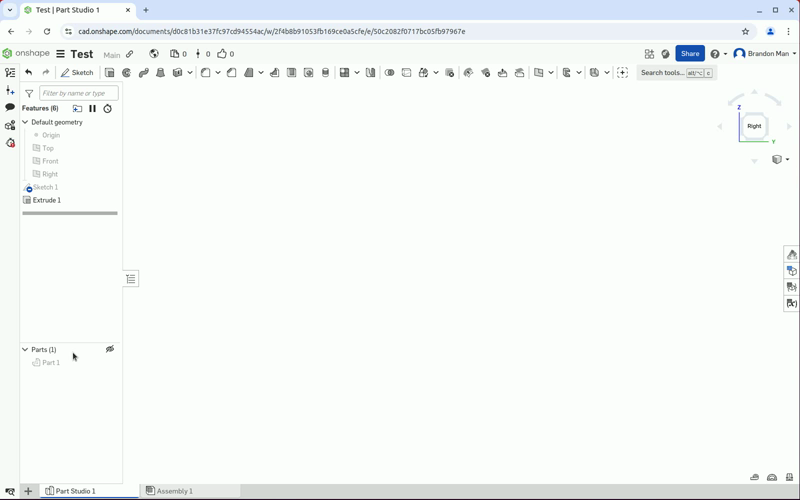
key(shift+y)
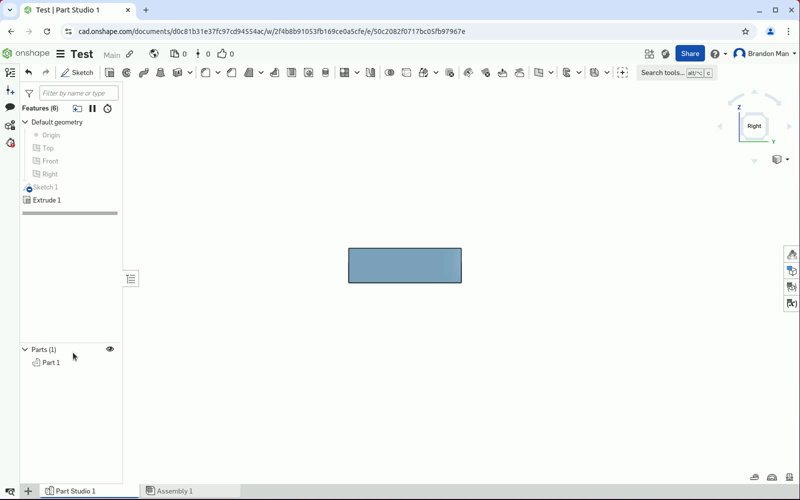
mouse_move(541, 75)
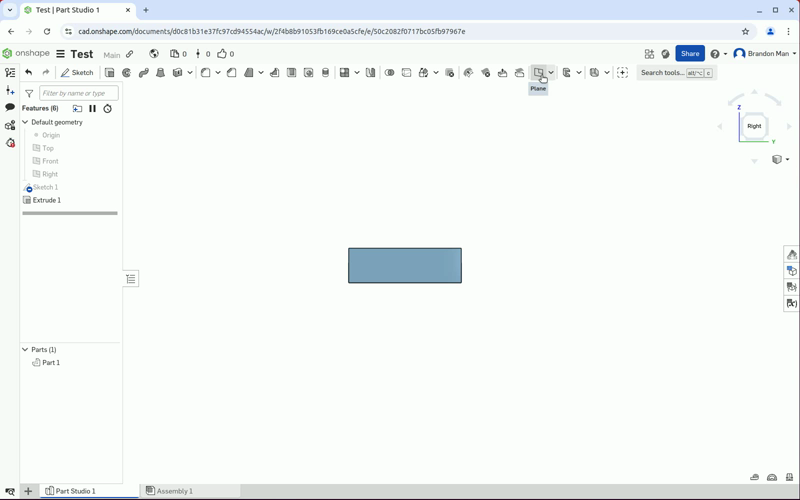
click(541, 75)
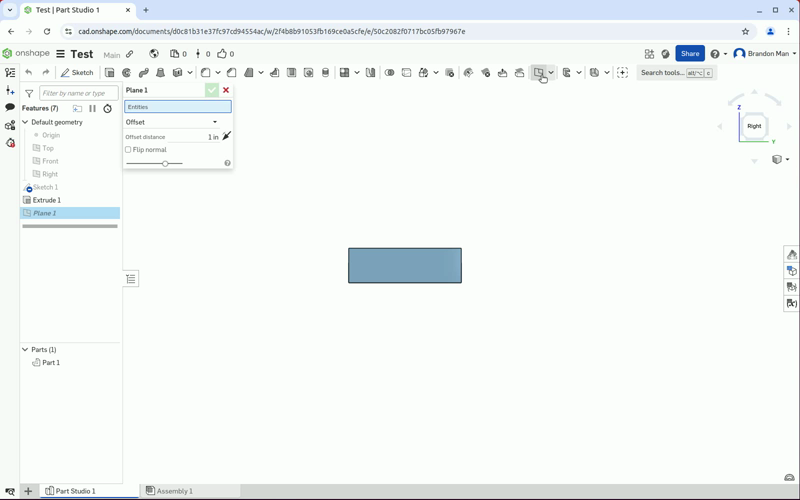
mouse_move(73, 176)
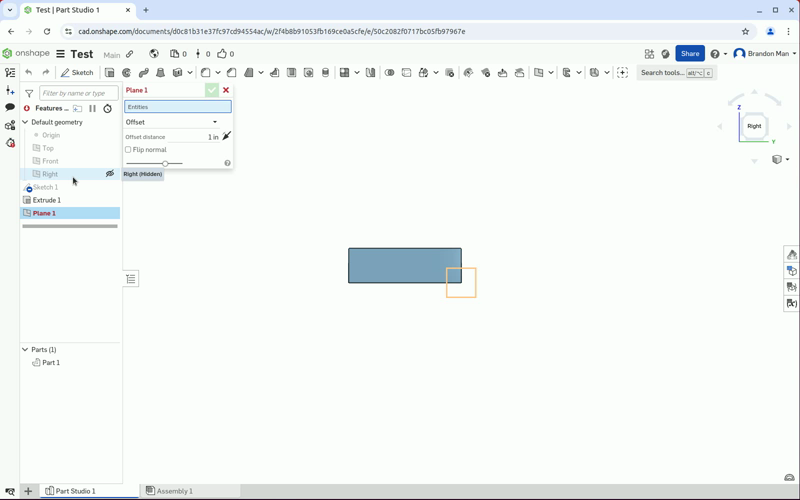
click(73, 176)
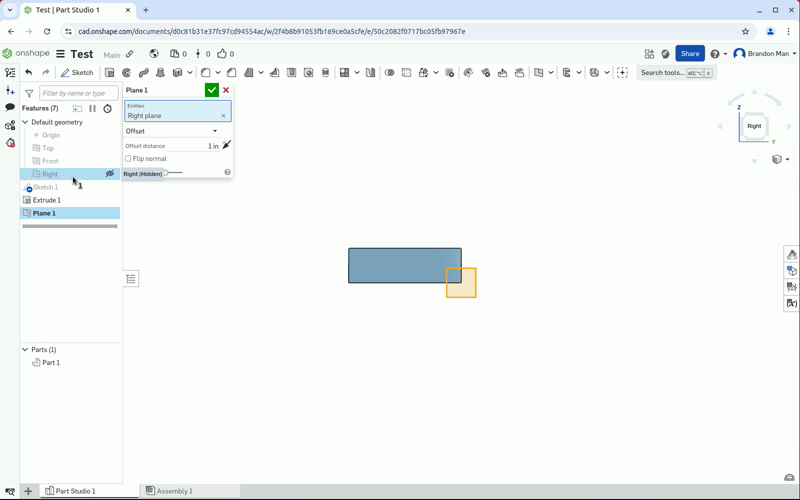
key(tab, 2)
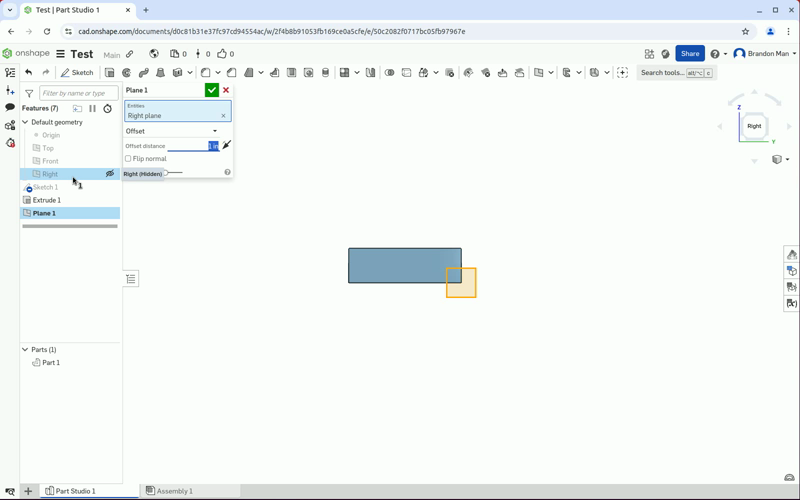
text(10.845)
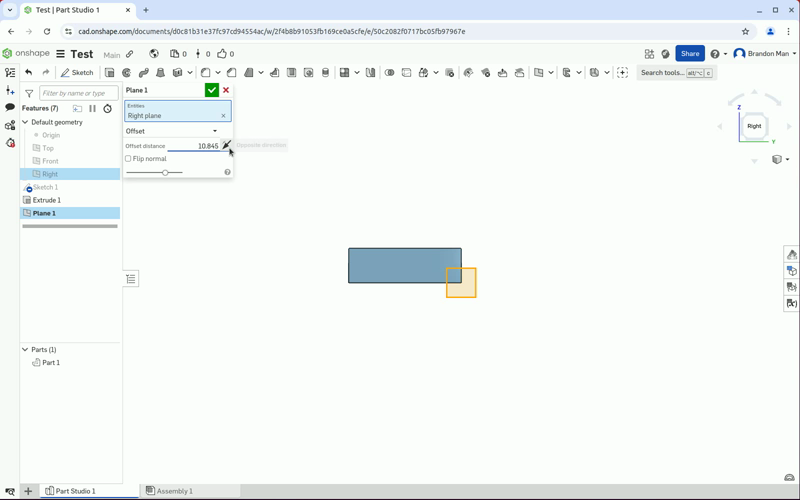
mouse_move(229, 147)
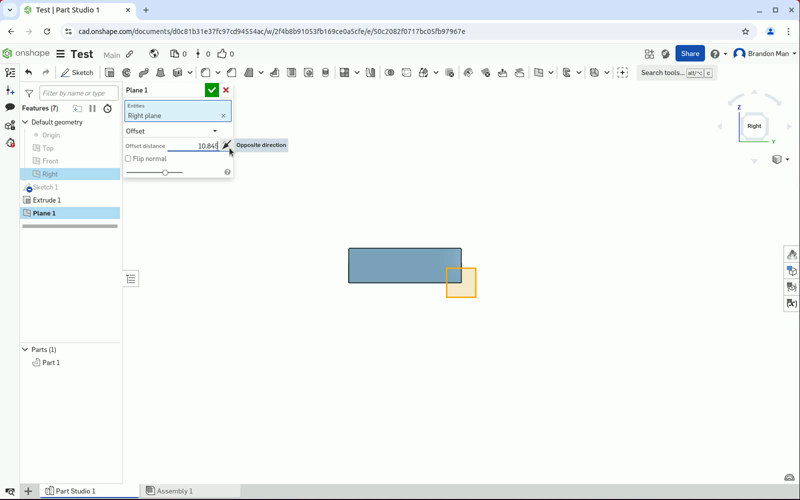
click(229, 147)
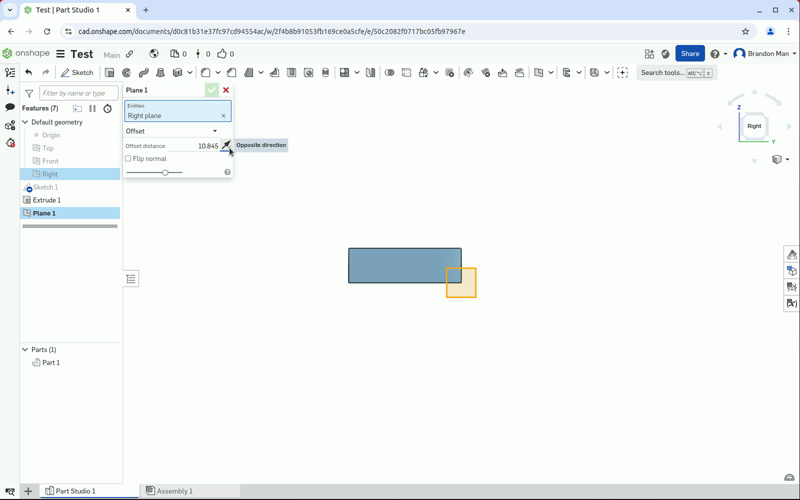
key(enter, 2)
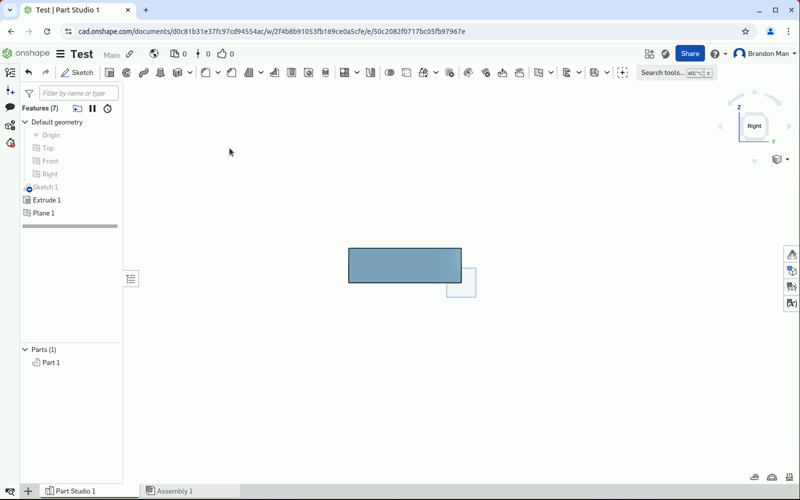
key(shift+s)
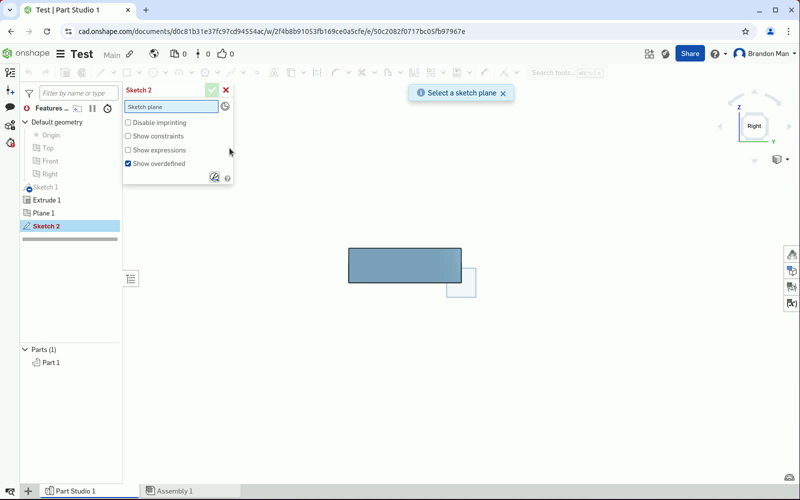
mouse_move(73, 215)
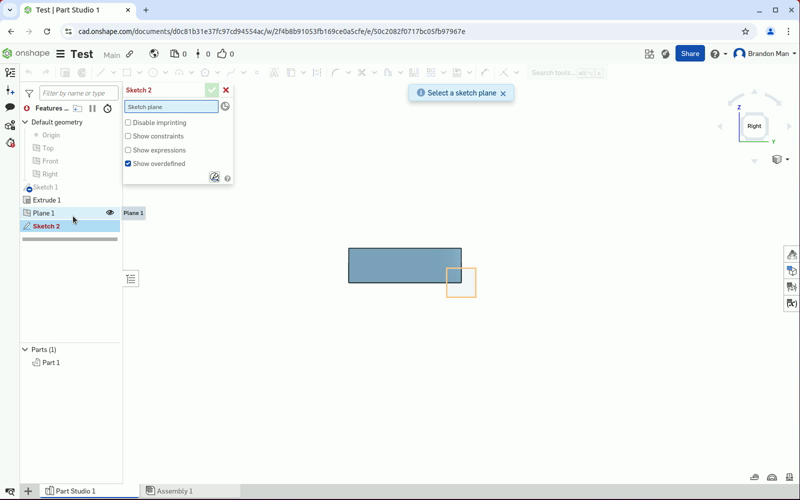
click(73, 215)
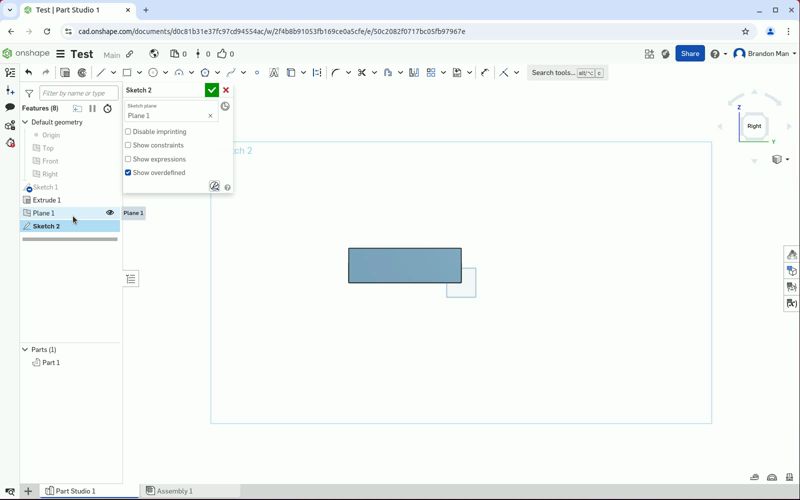
mouse_move(73, 352)
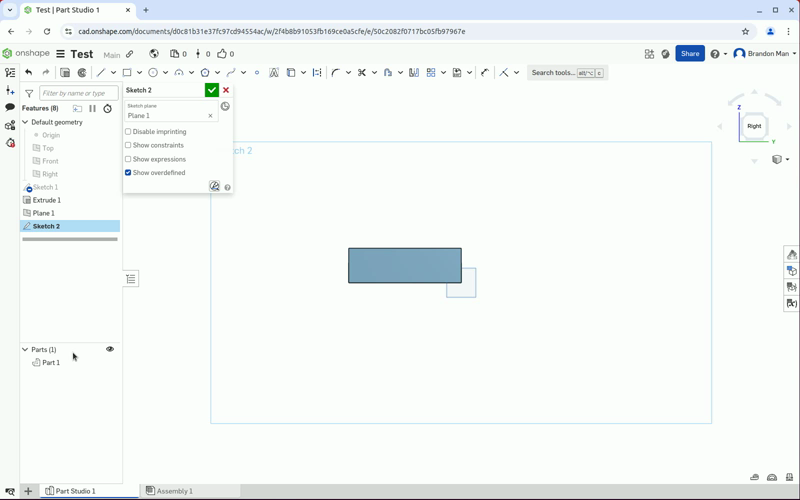
key(y)
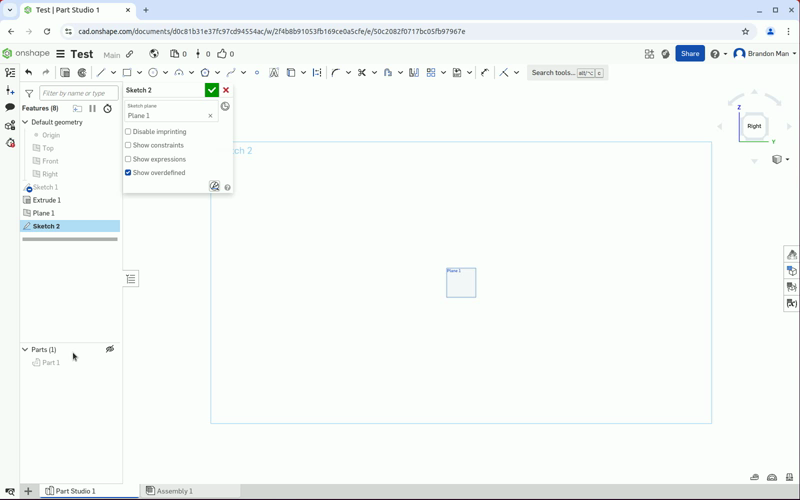
key(l)
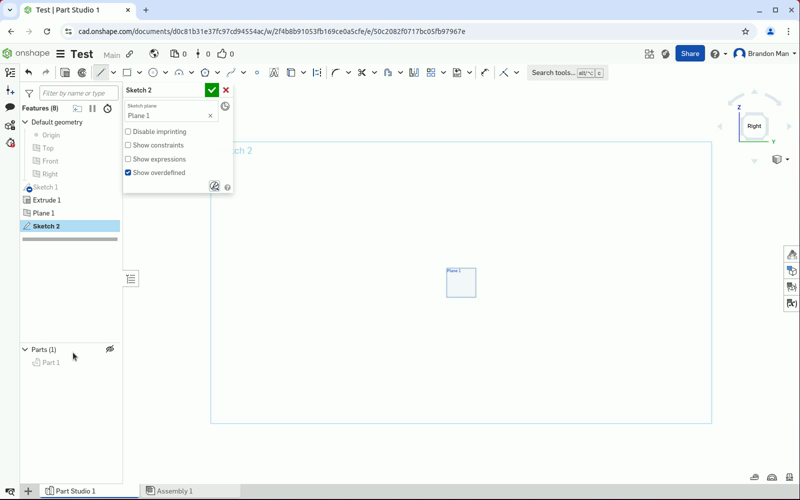
key_down(shift)
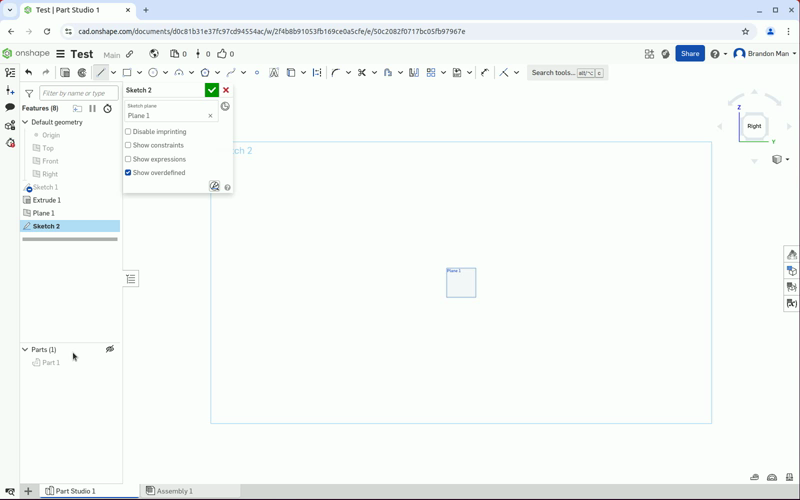
mouse_move(460, 254)
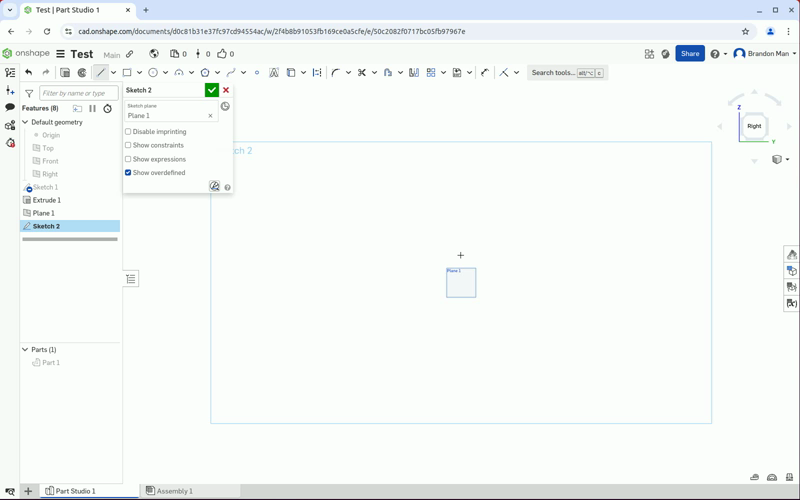
click(460, 254)
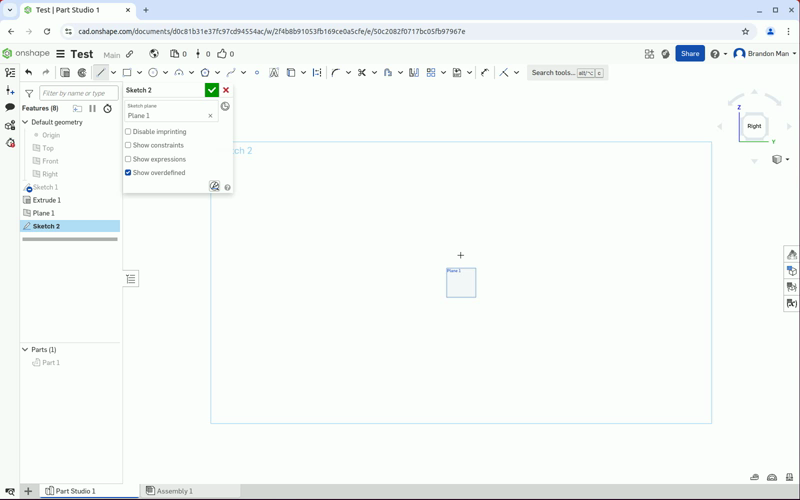
key_up(shift)
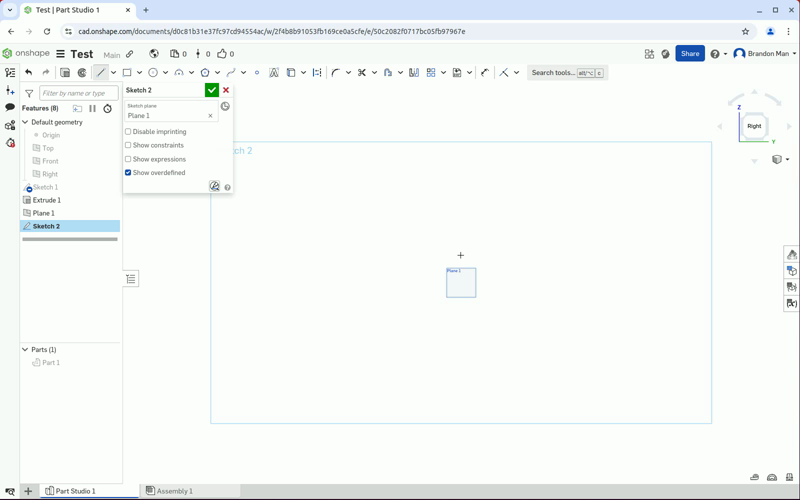
key_down(shift)
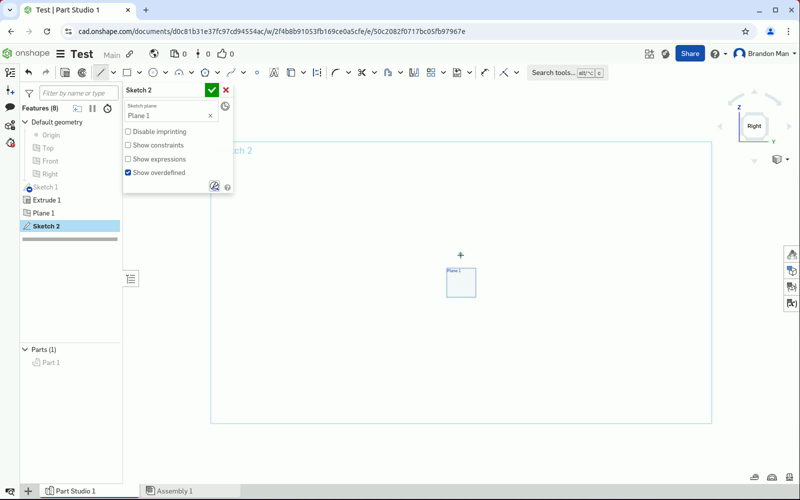
mouse_move(560, 254)
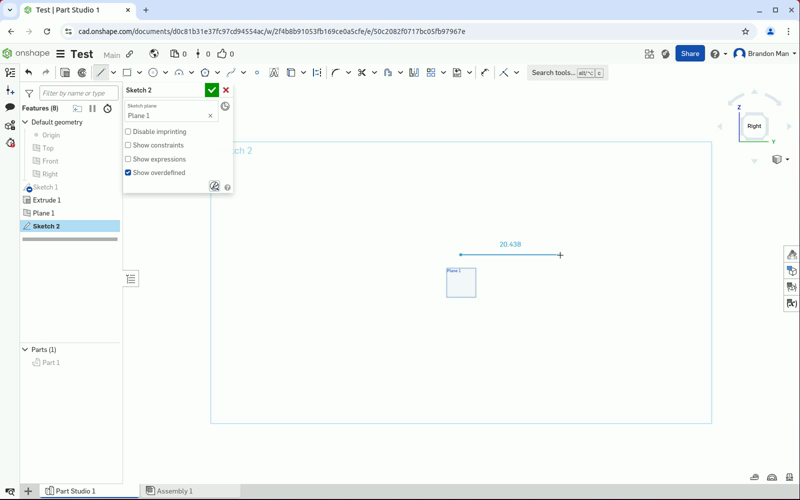
click(560, 254)
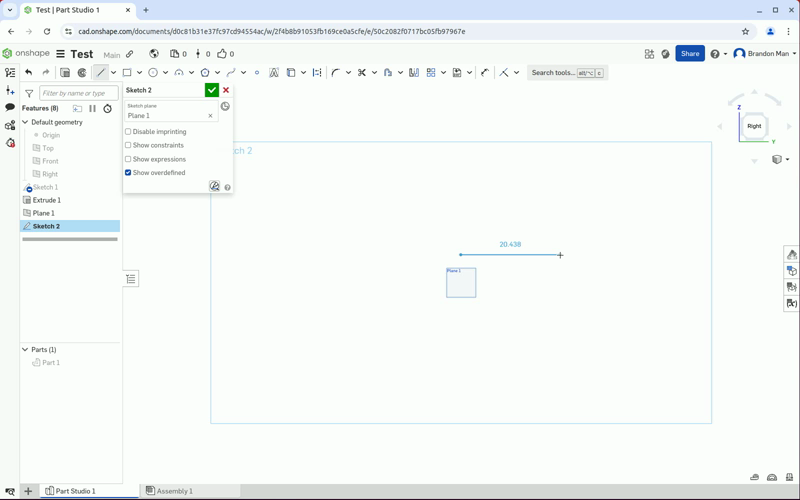
key_up(shift)
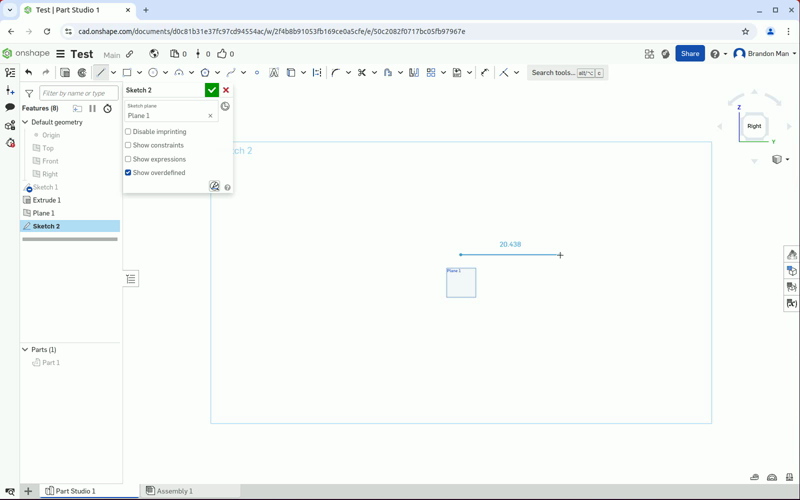
key_down(shift)
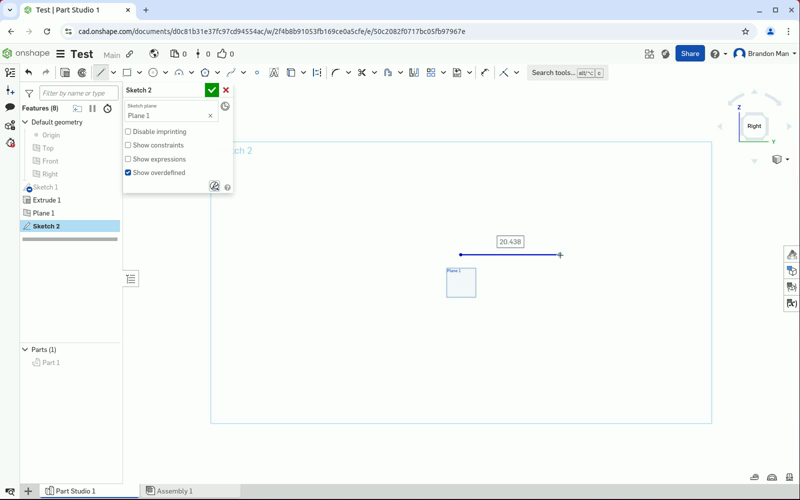
mouse_move(589, 254)
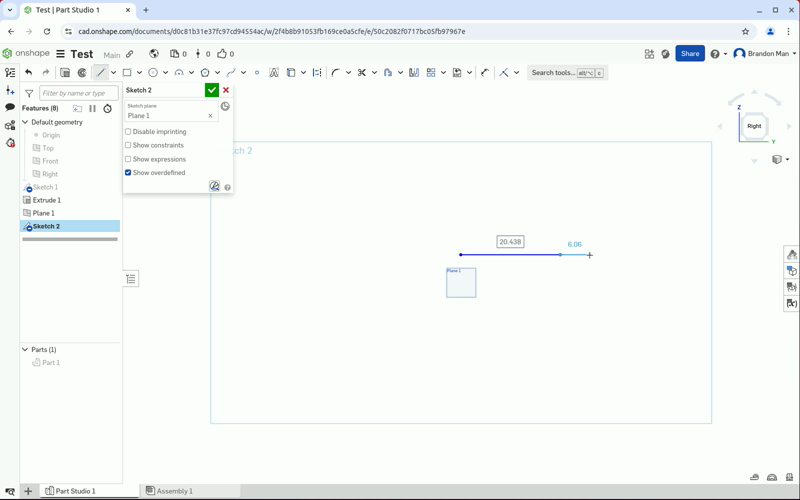
mouse_move(560, 247)
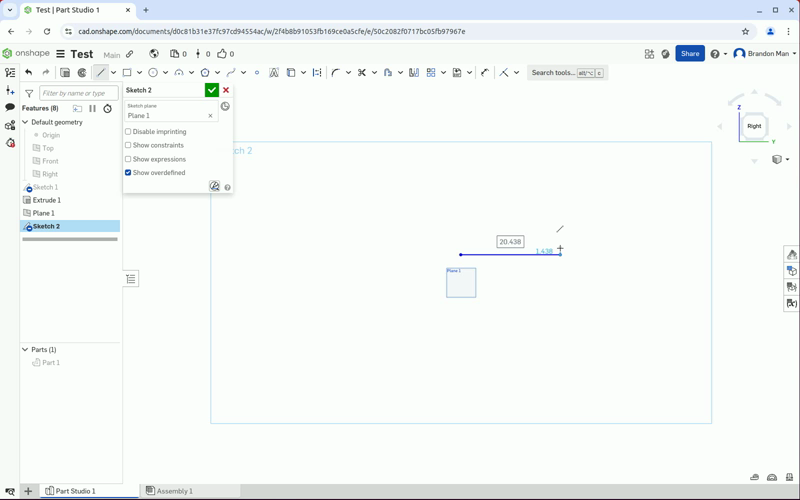
scroll(6)
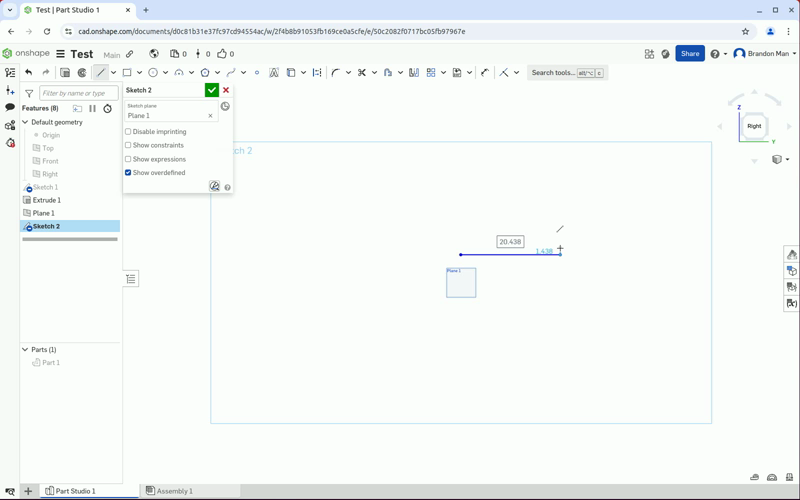
scroll(6)
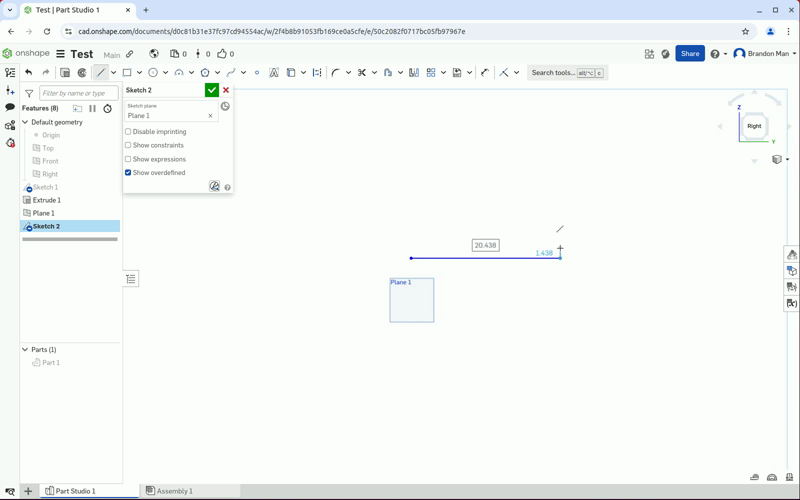
scroll(6)
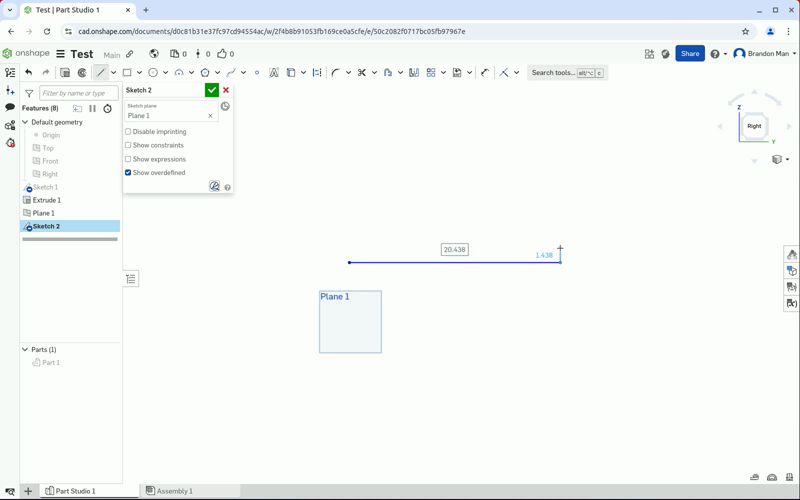
scroll(6)
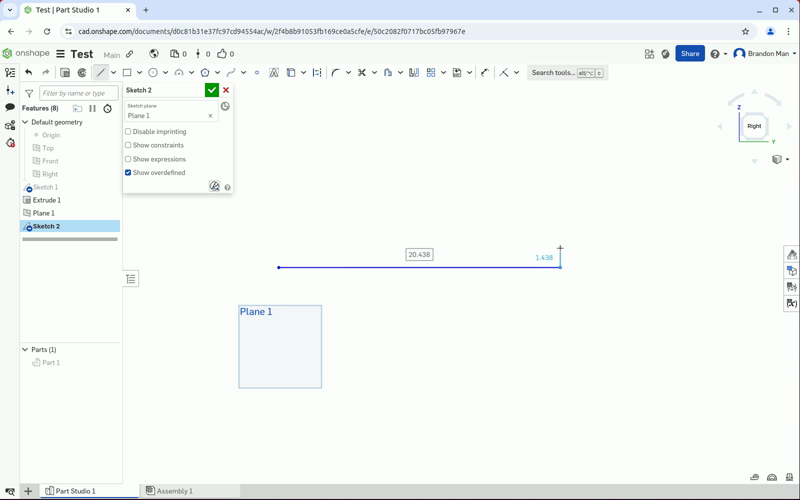
scroll(6)
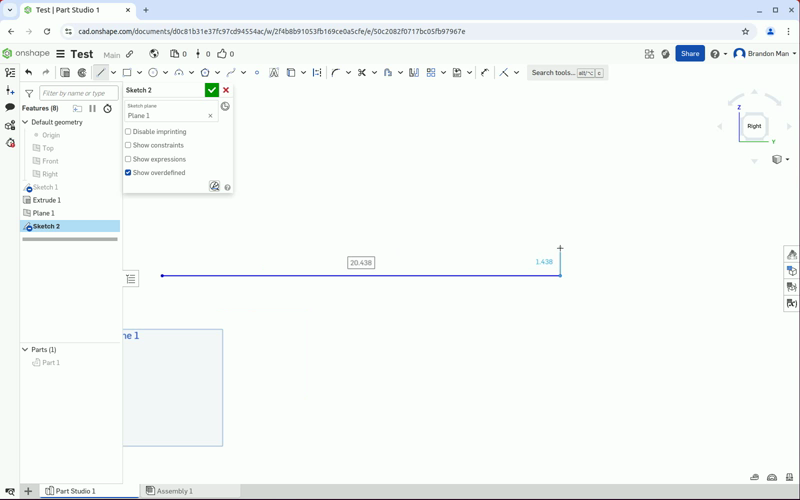
scroll(6)
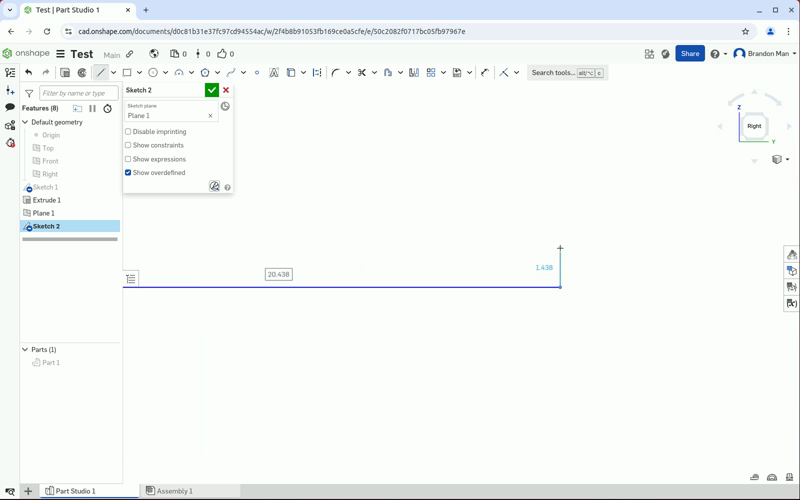
scroll(6)
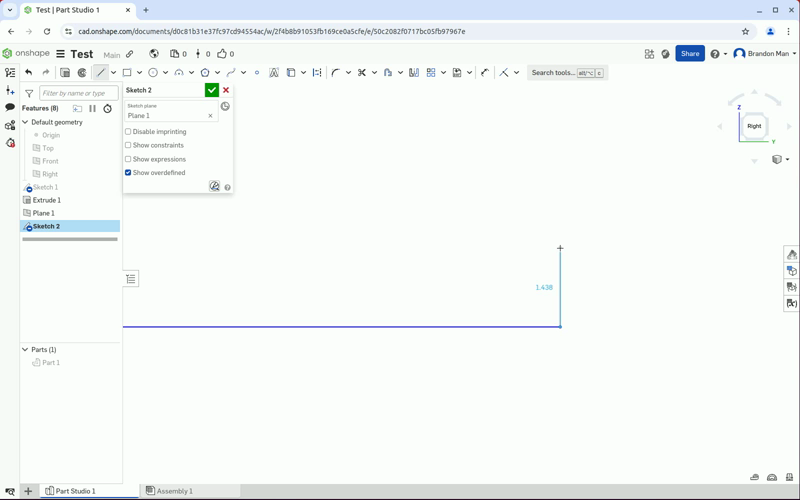
click(560, 247)
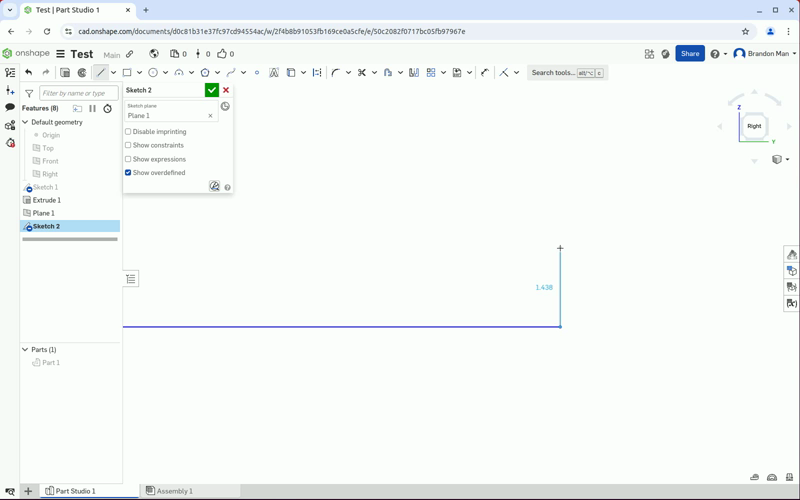
scroll(-6)
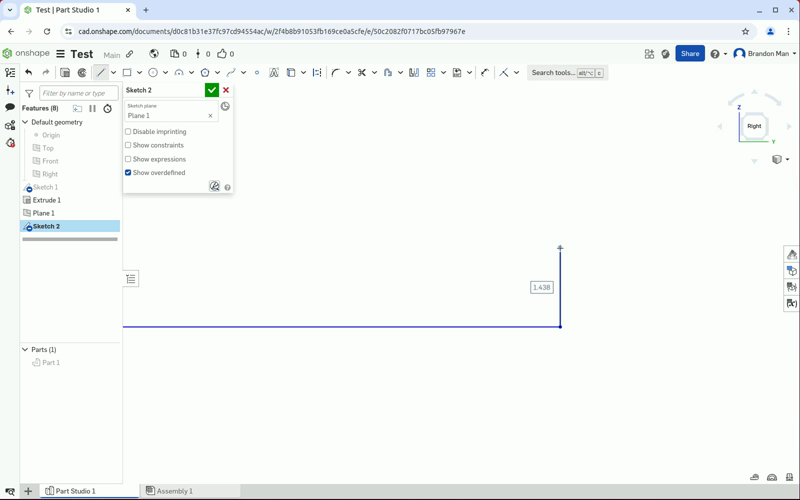
scroll(-6)
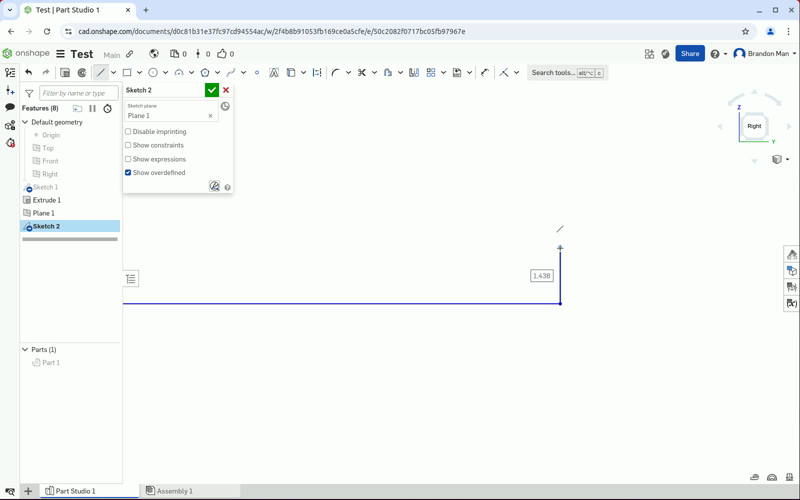
scroll(-6)
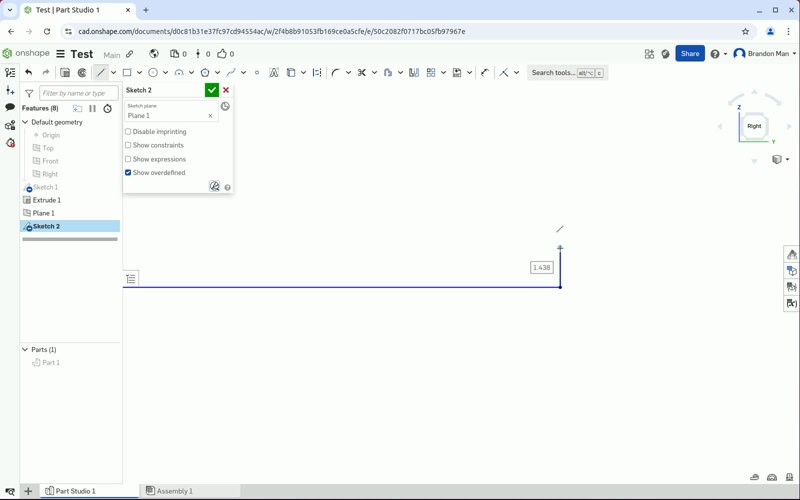
scroll(-6)
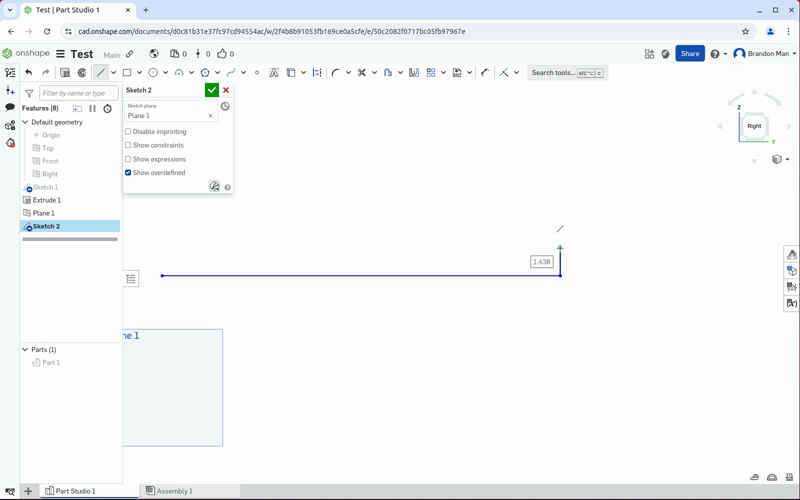
scroll(-6)
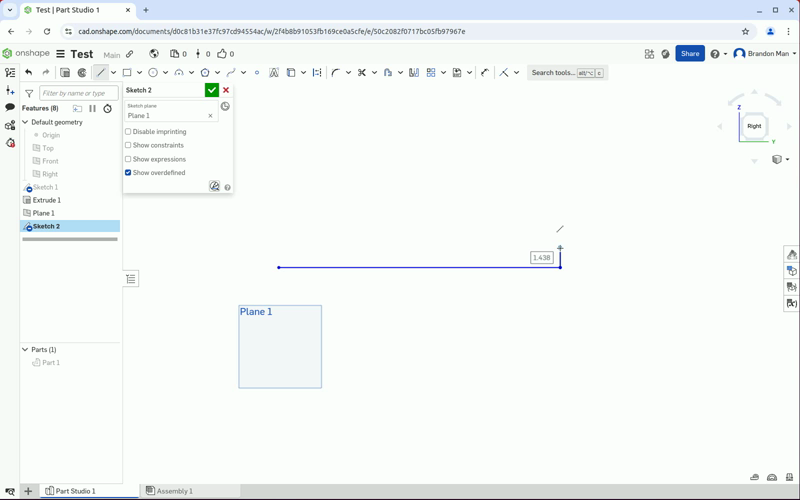
scroll(-6)
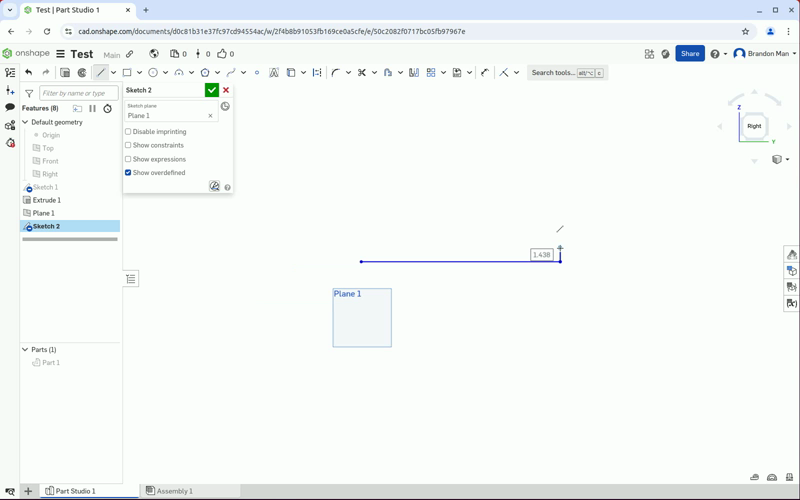
scroll(-6)
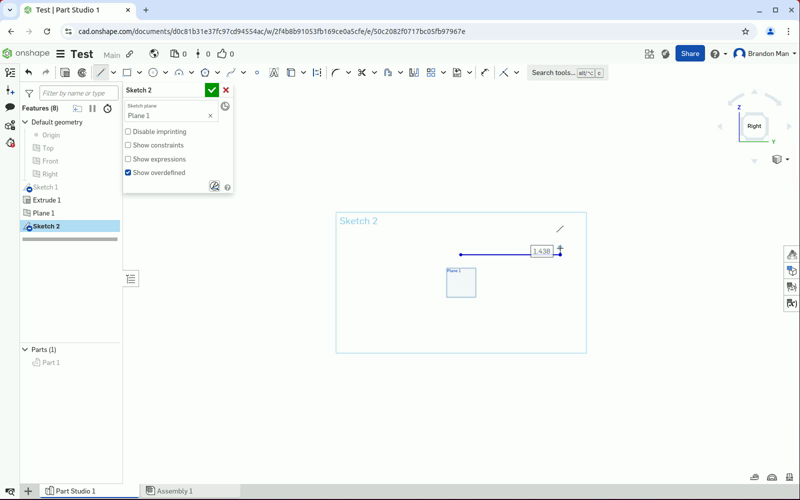
key_up(shift)
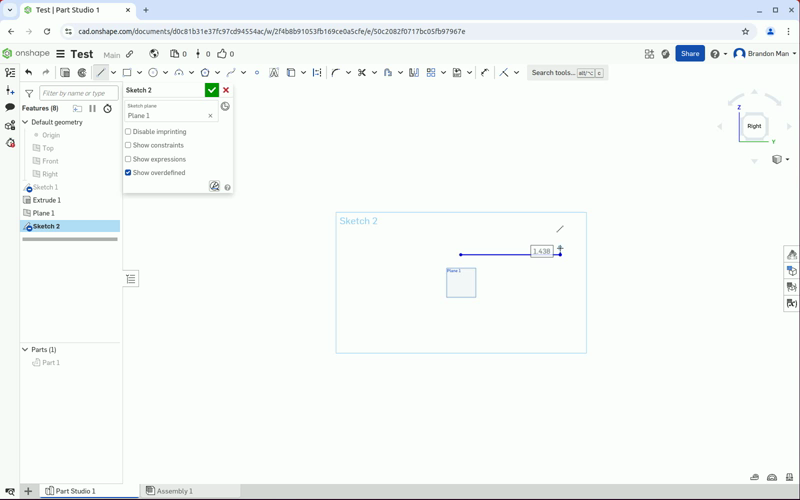
key_down(shift)
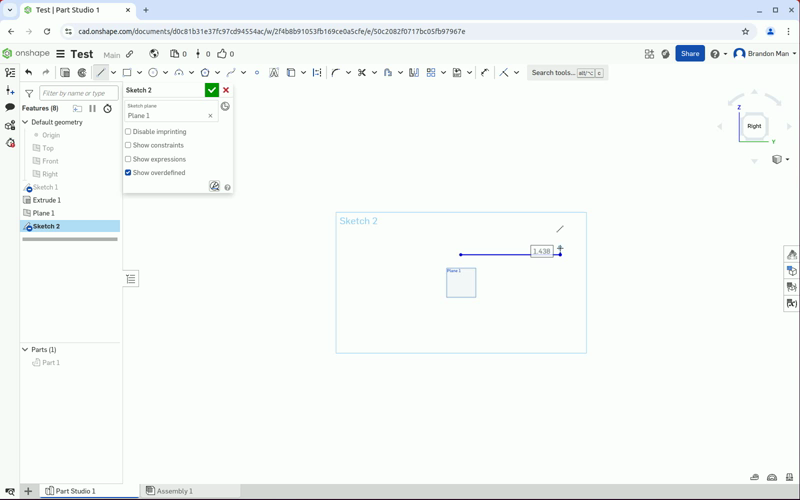
mouse_move(460, 247)
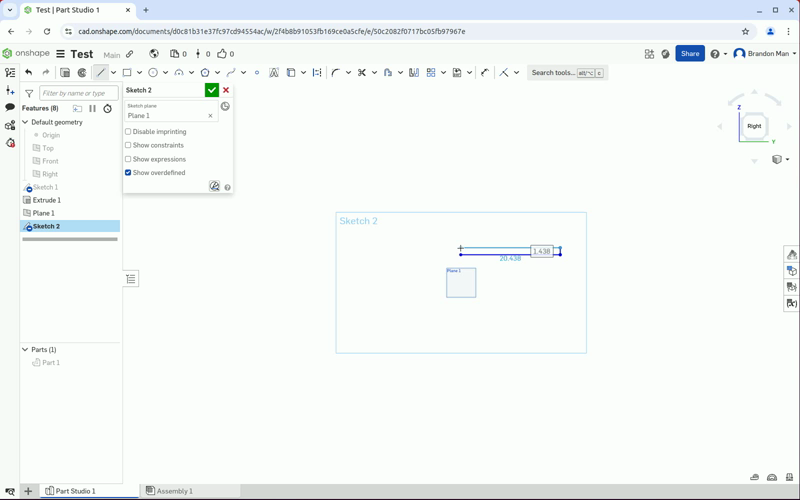
click(460, 247)
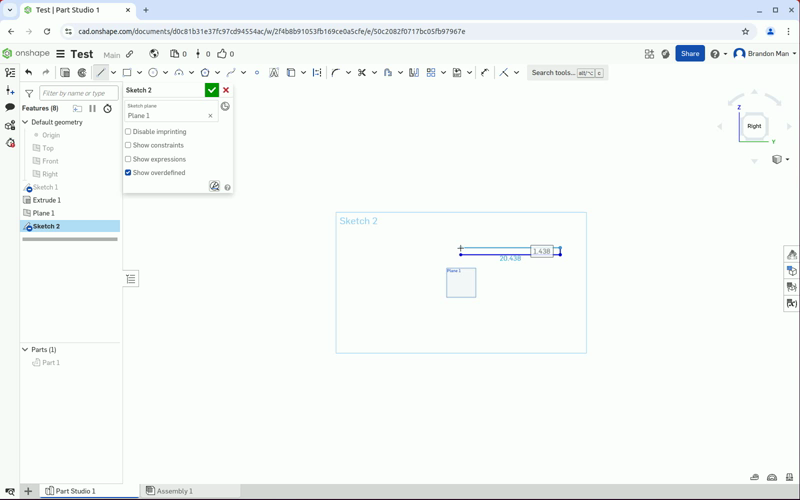
key_up(shift)
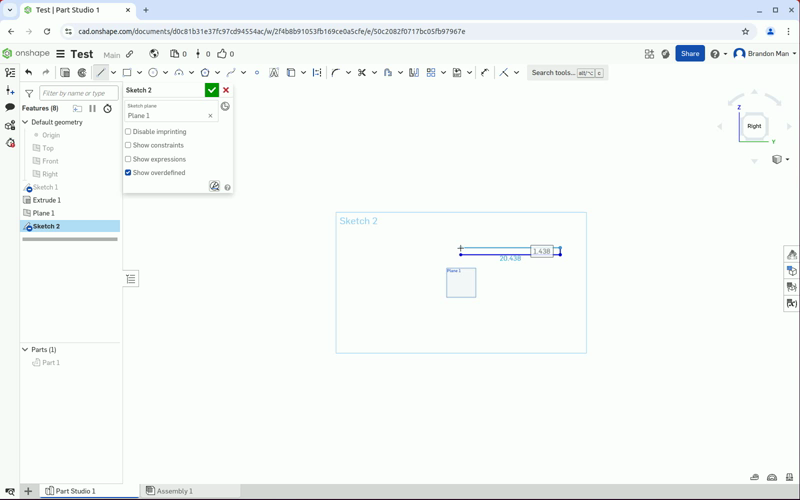
mouse_move(490, 247)
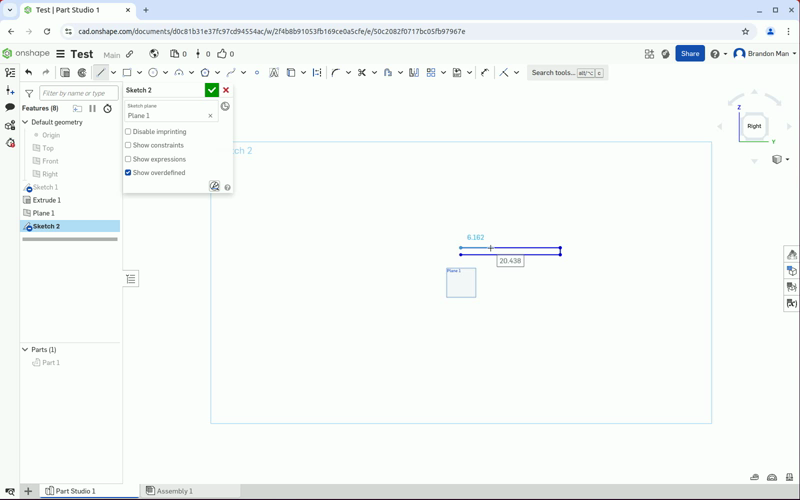
key_down(shift)
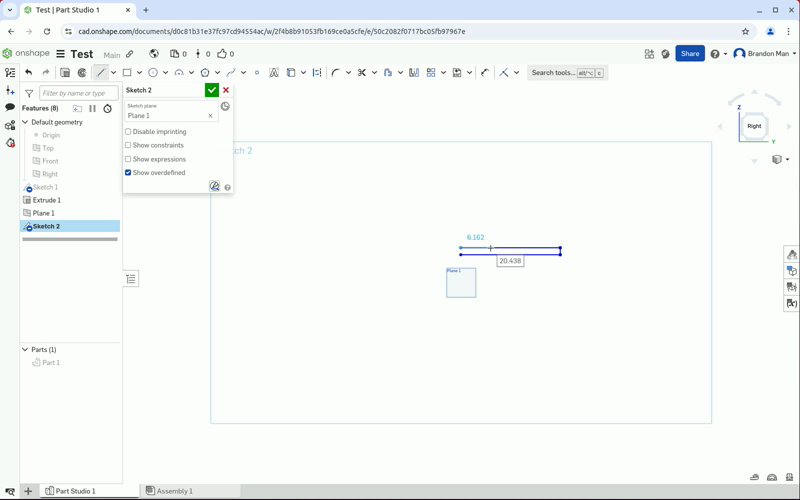
mouse_move(460, 254)
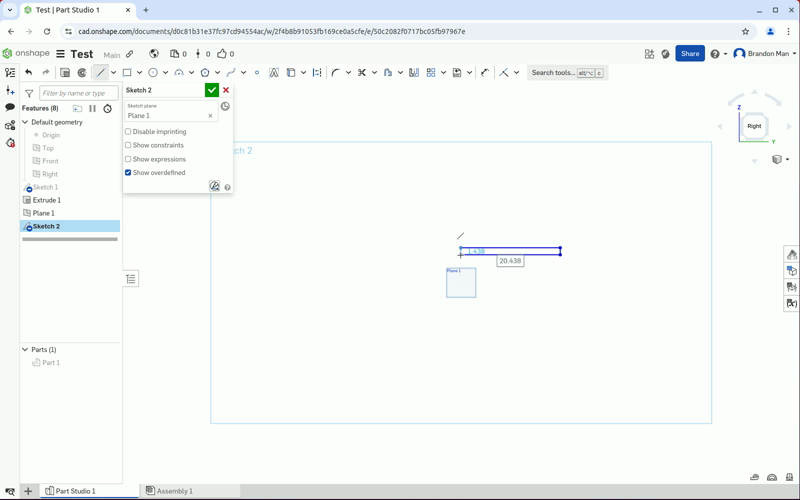
scroll(6)
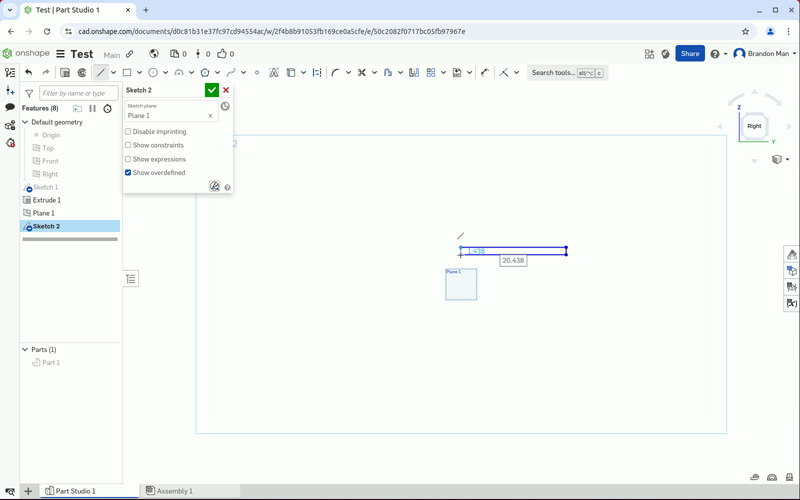
scroll(6)
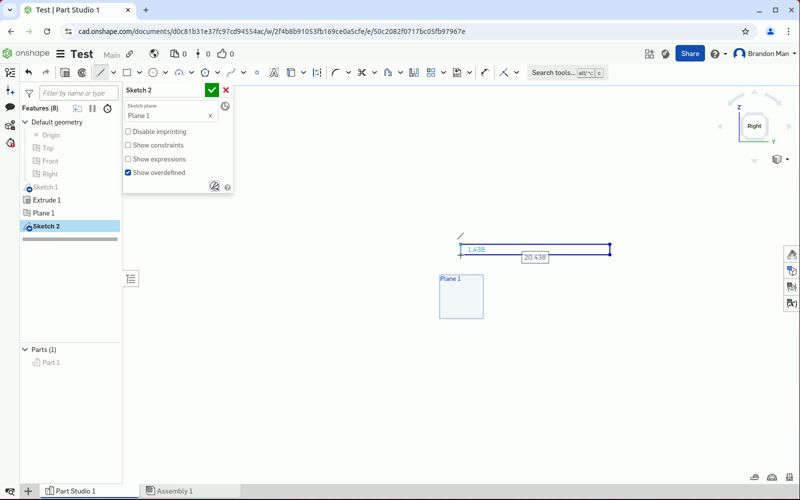
scroll(6)
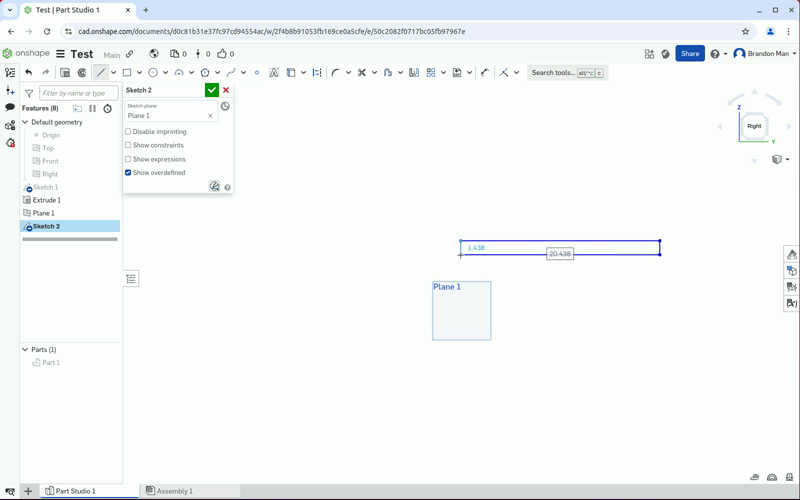
scroll(6)
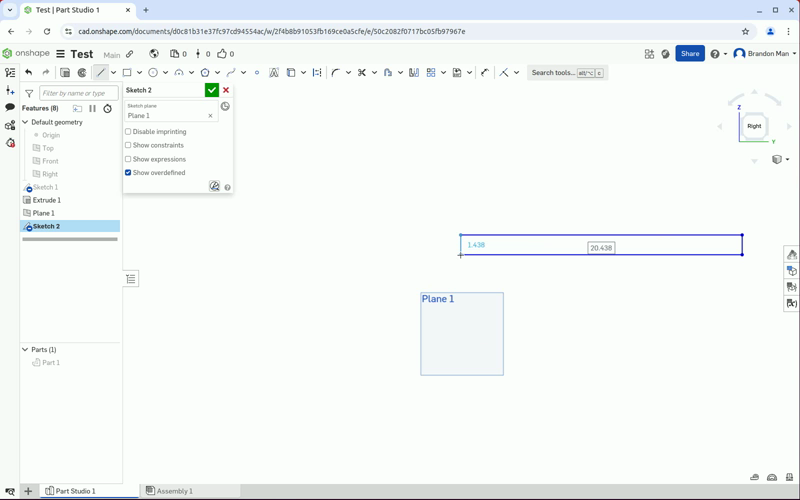
scroll(6)
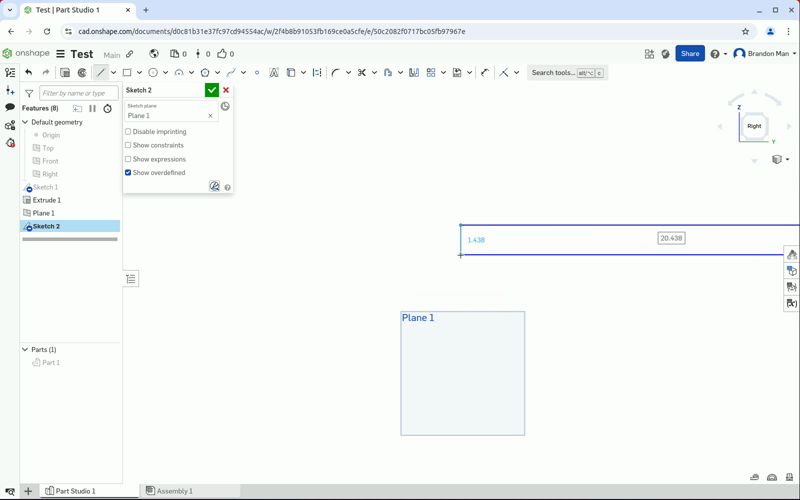
scroll(6)
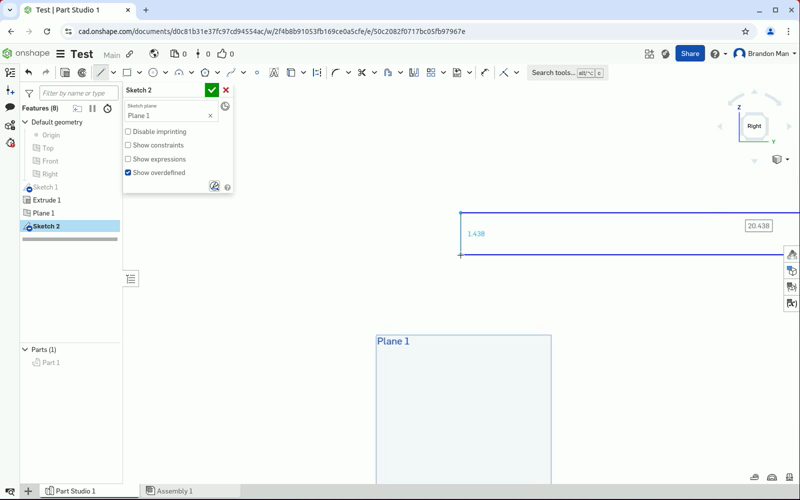
scroll(6)
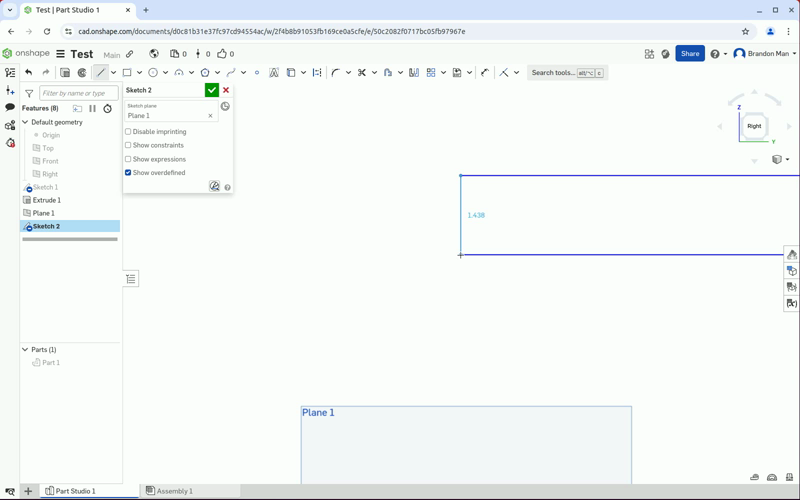
key_up(shift)
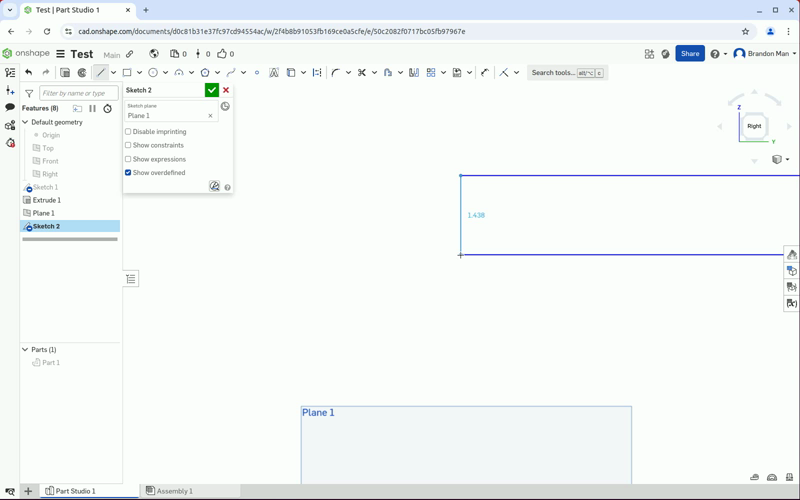
click(460, 254)
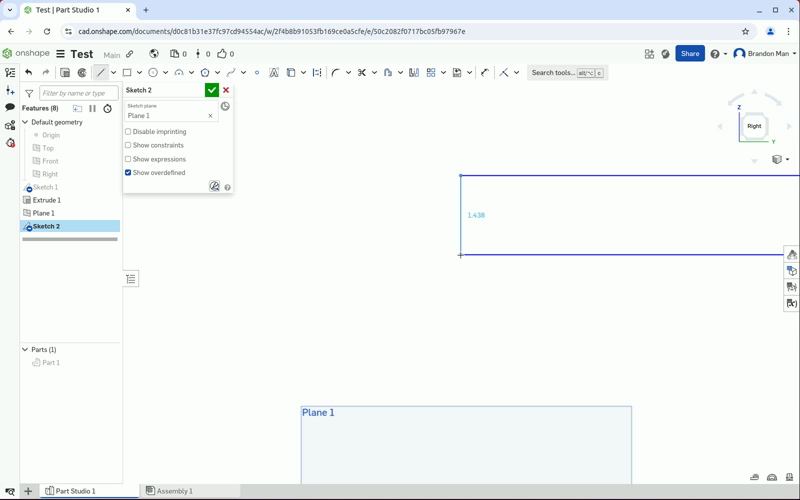
scroll(-6)
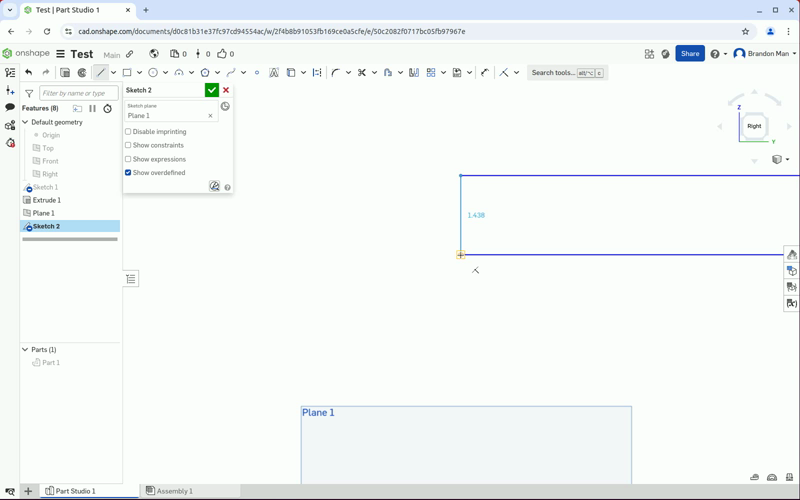
scroll(-6)
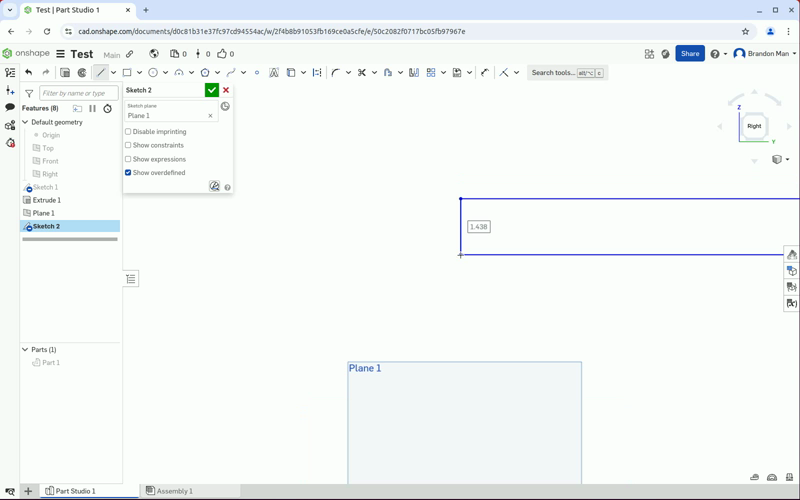
scroll(-6)
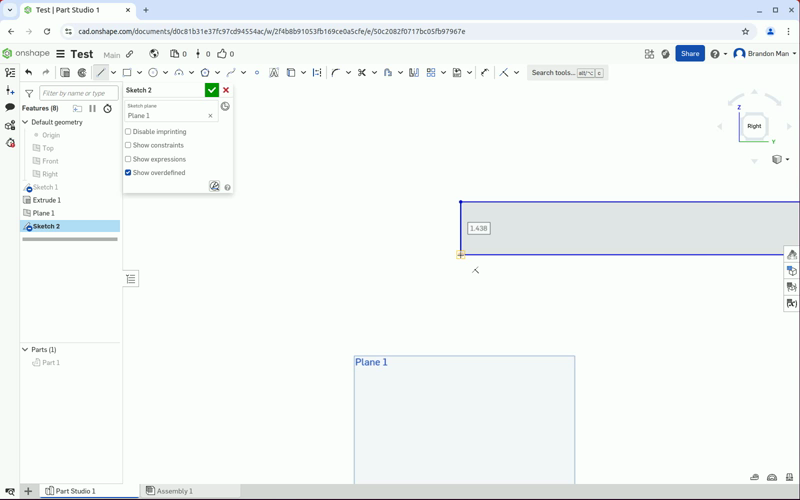
scroll(-6)
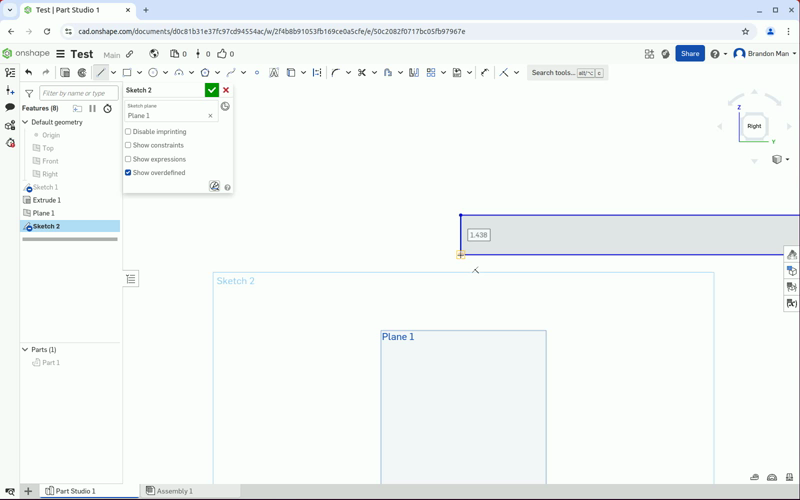
scroll(-6)
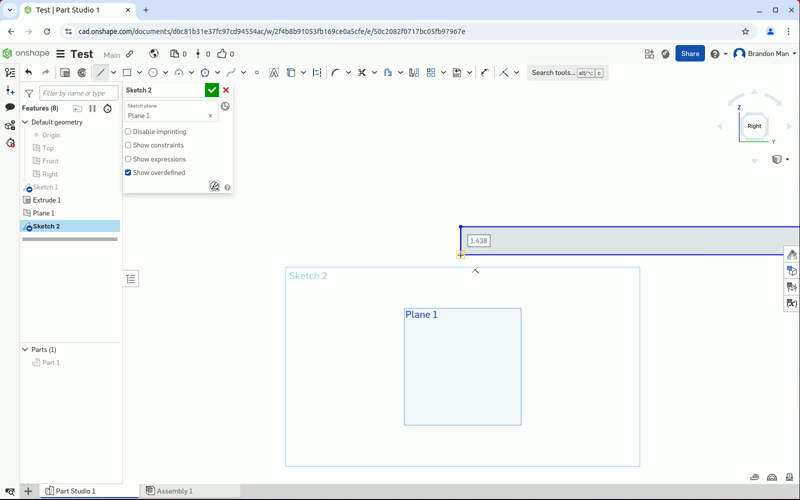
scroll(-6)
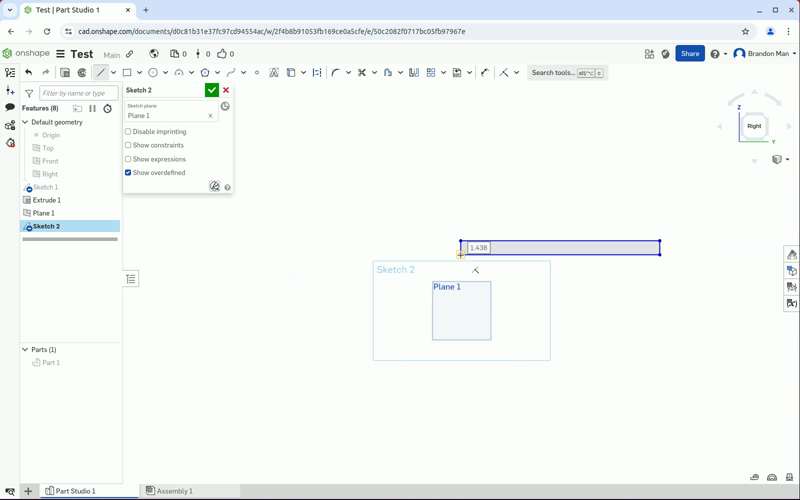
scroll(-6)
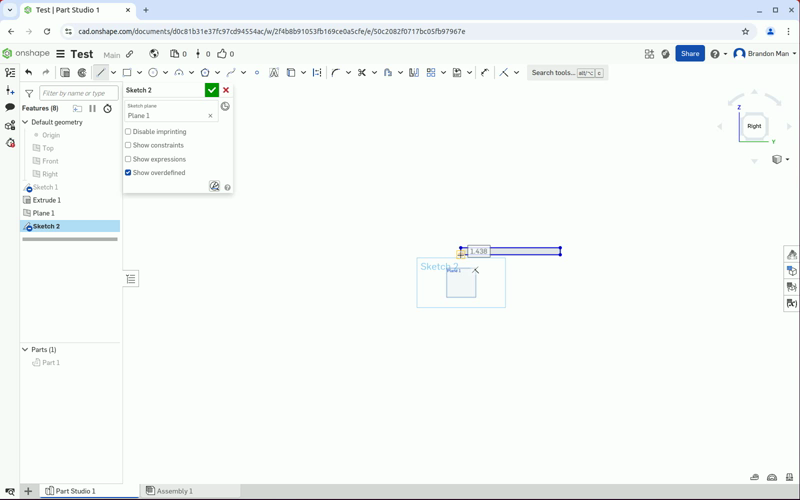
key(esc)
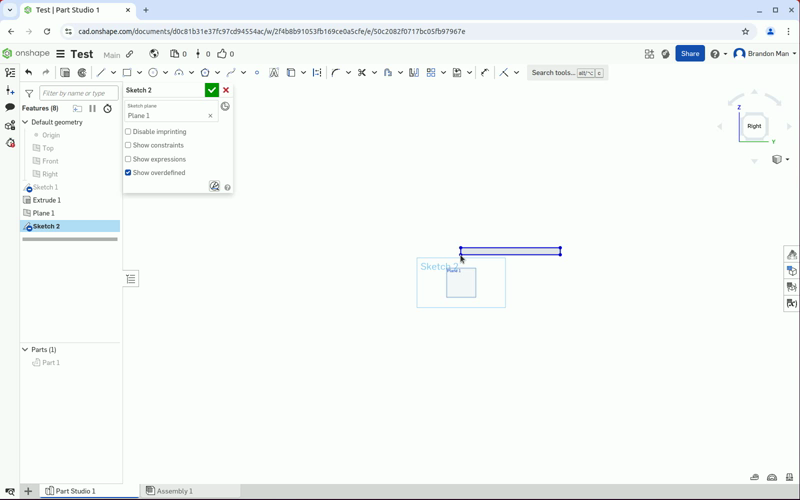
mouse_move(502, 252)
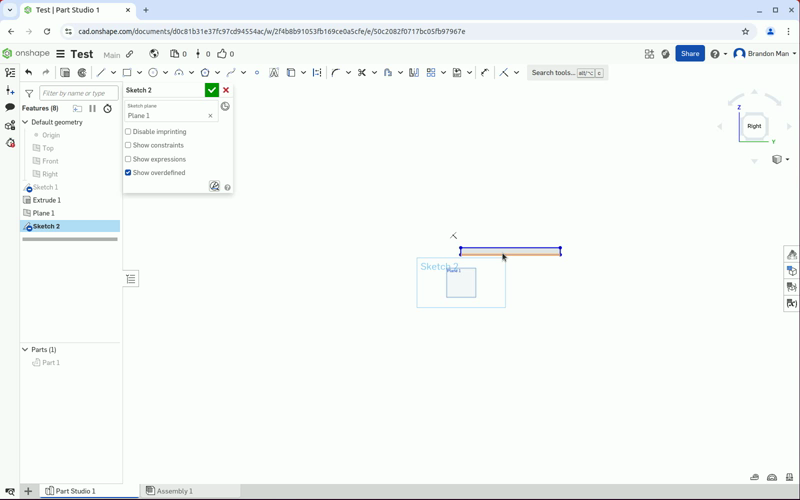
scroll(6)
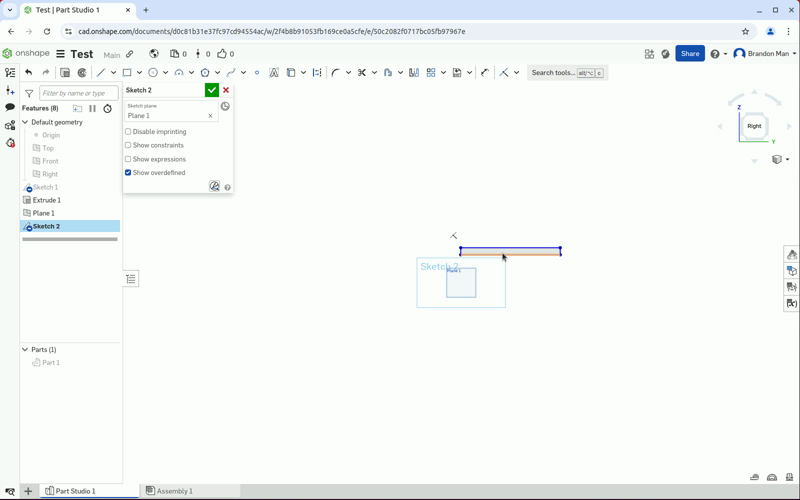
scroll(6)
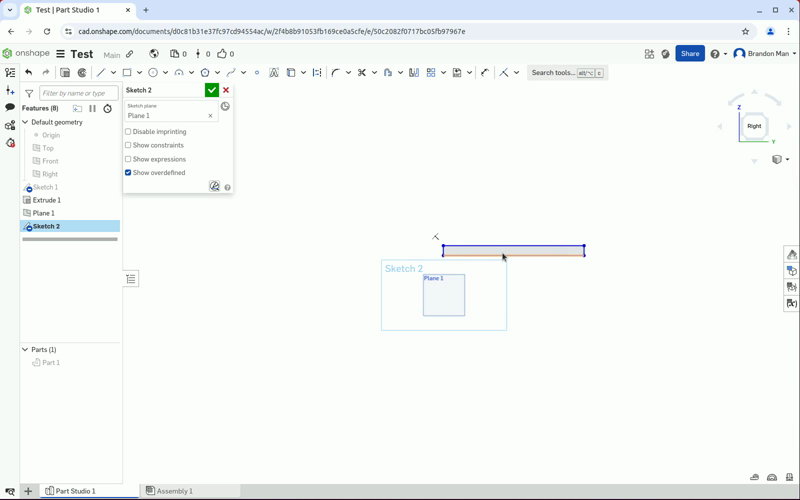
scroll(6)
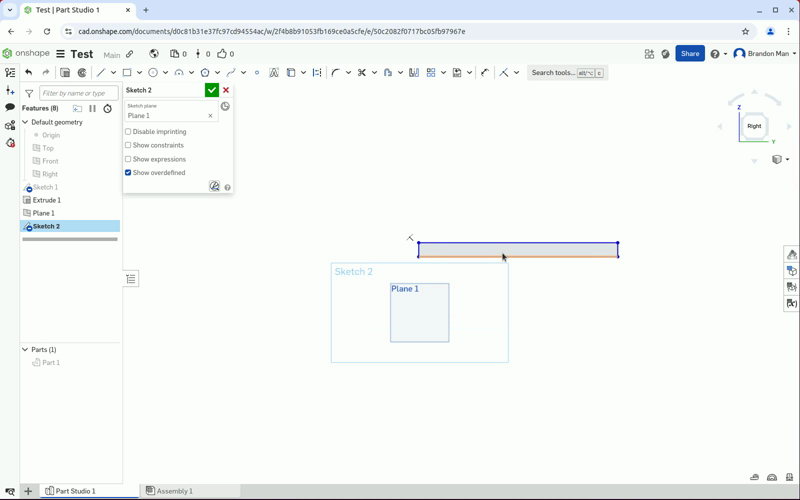
scroll(6)
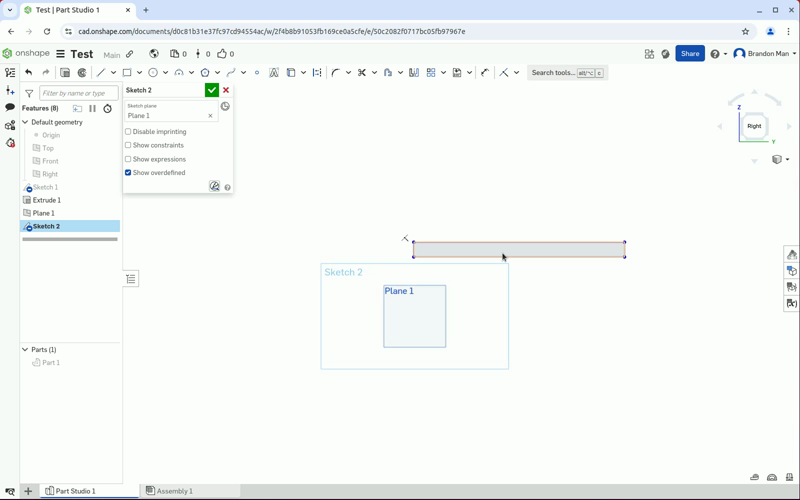
scroll(6)
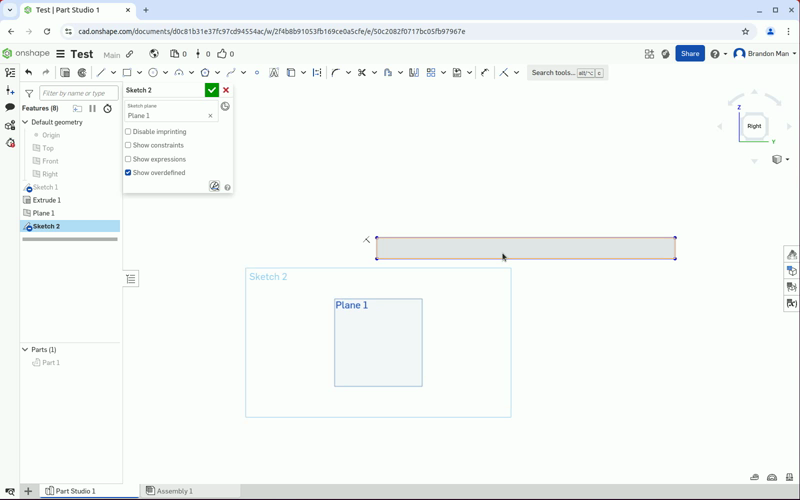
scroll(6)
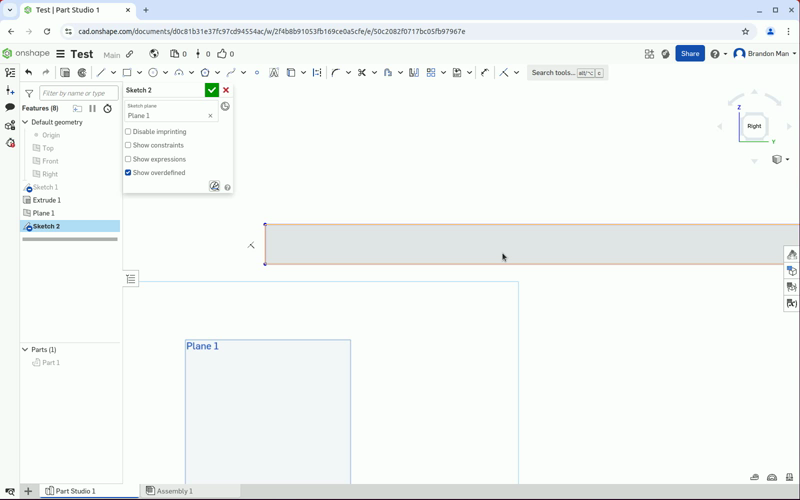
scroll(6)
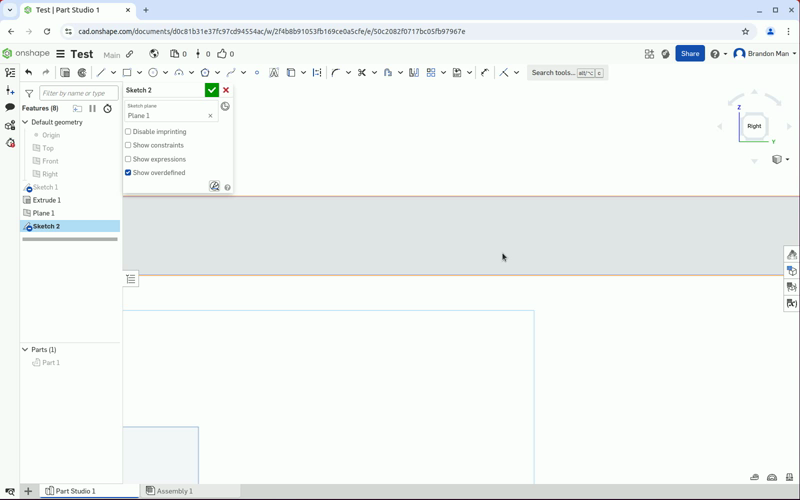
click(502, 252)
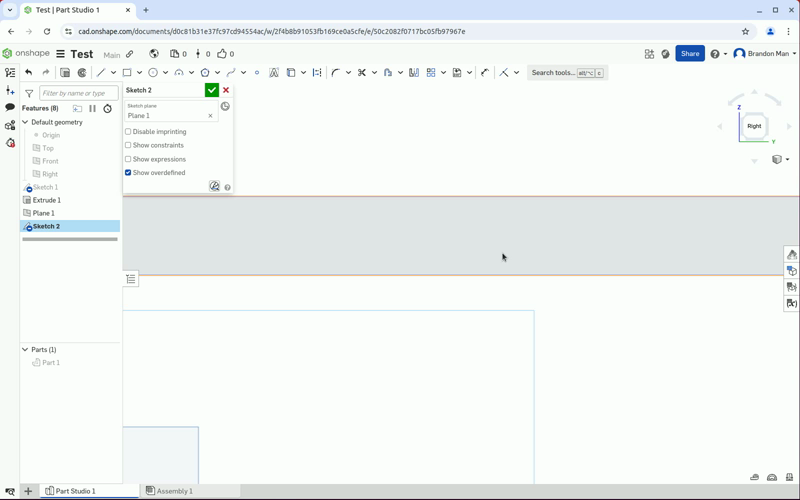
scroll(-6)
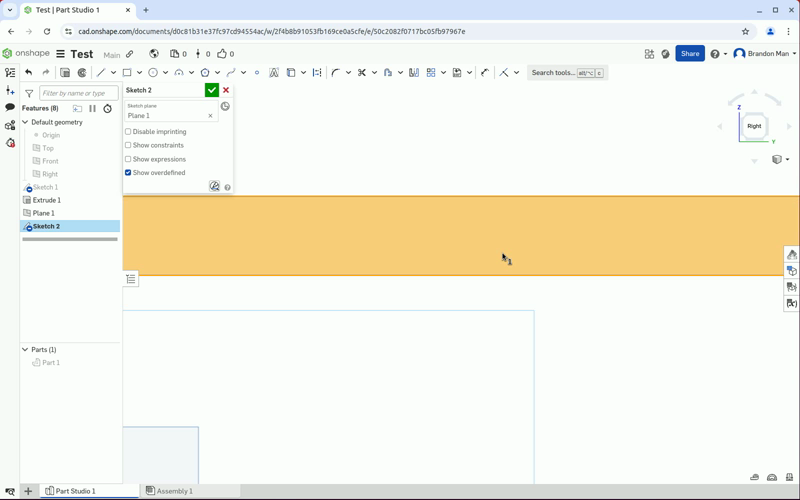
scroll(-6)
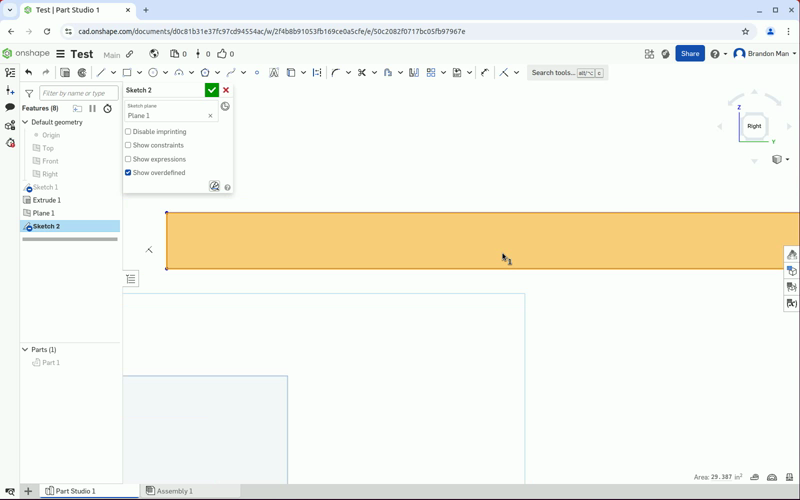
scroll(-6)
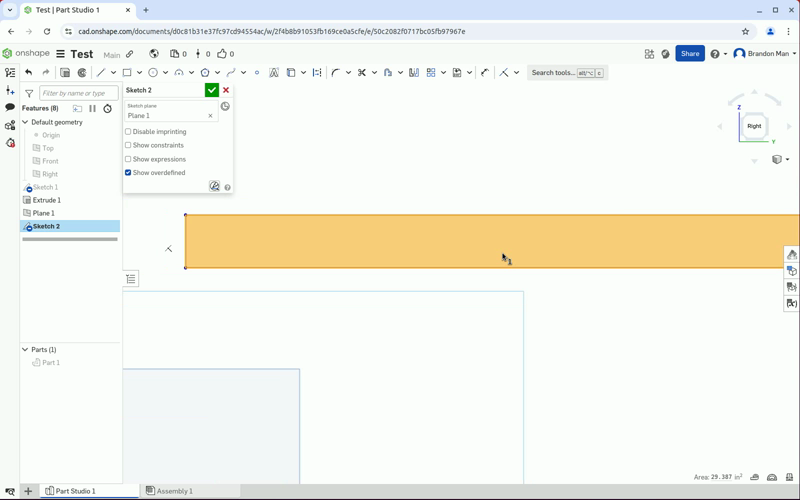
scroll(-6)
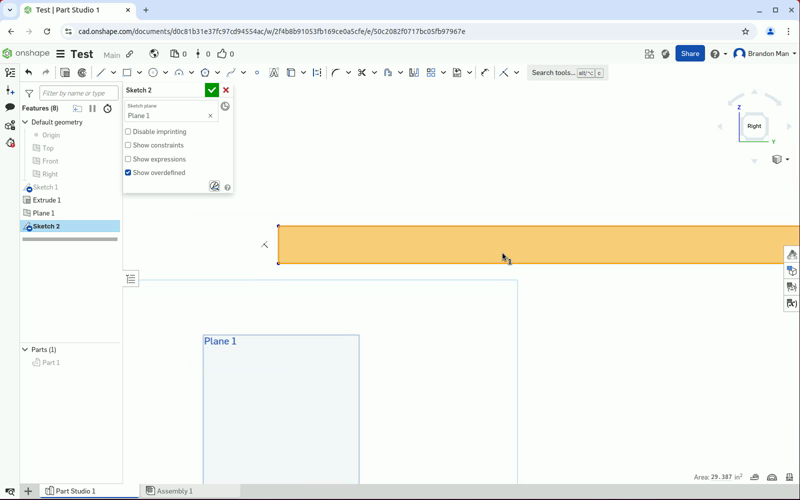
scroll(-6)
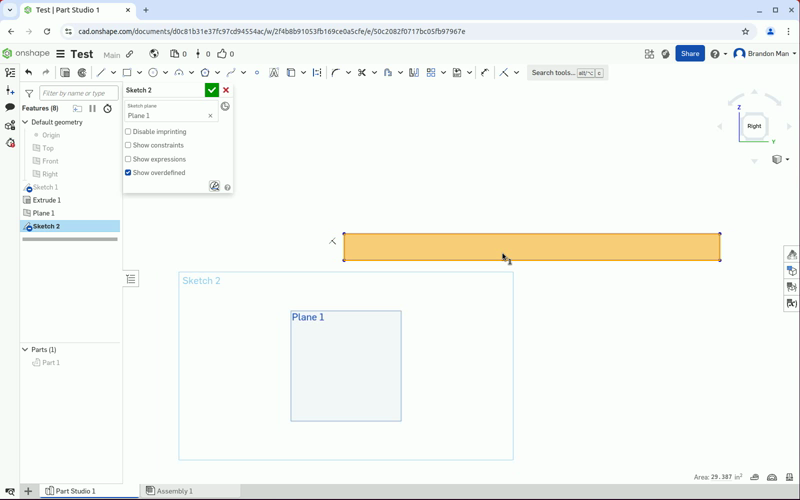
scroll(-6)
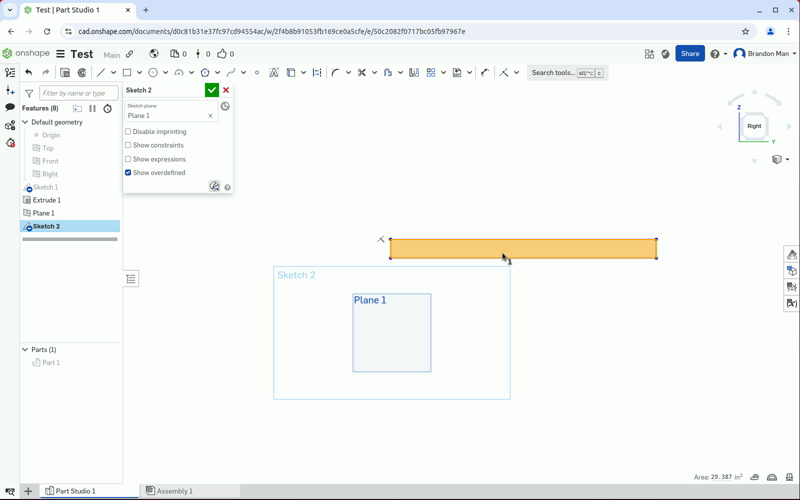
scroll(-6)
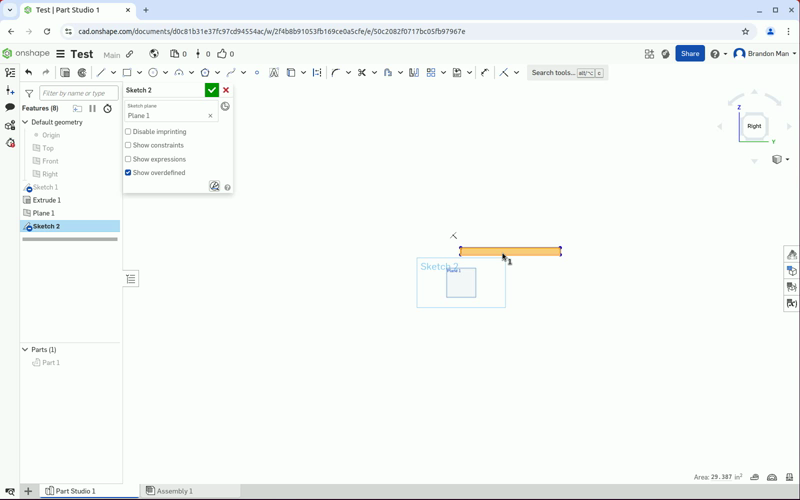
mouse_move(73, 352)
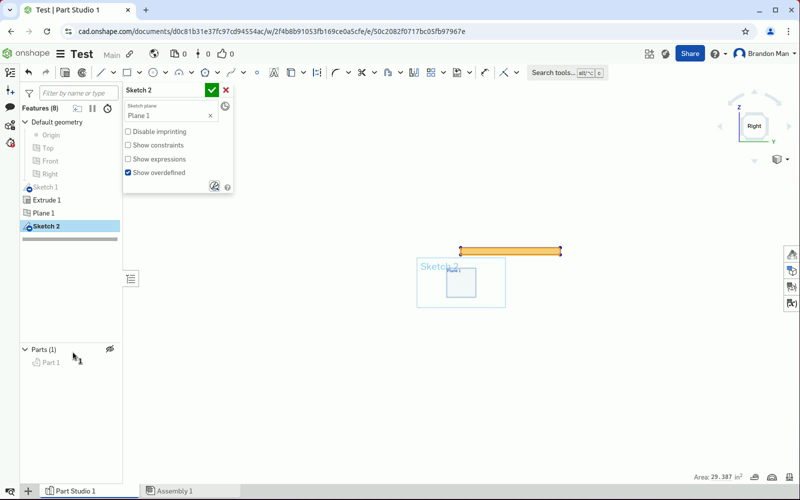
key(shift+y)
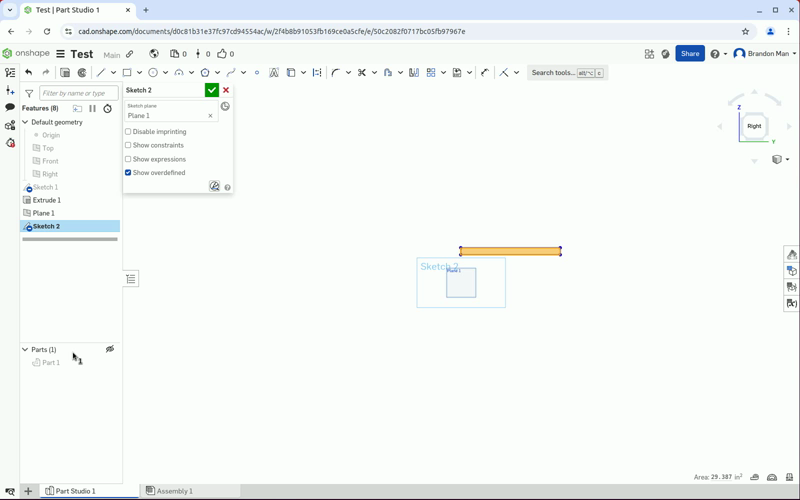
key(shift+e)
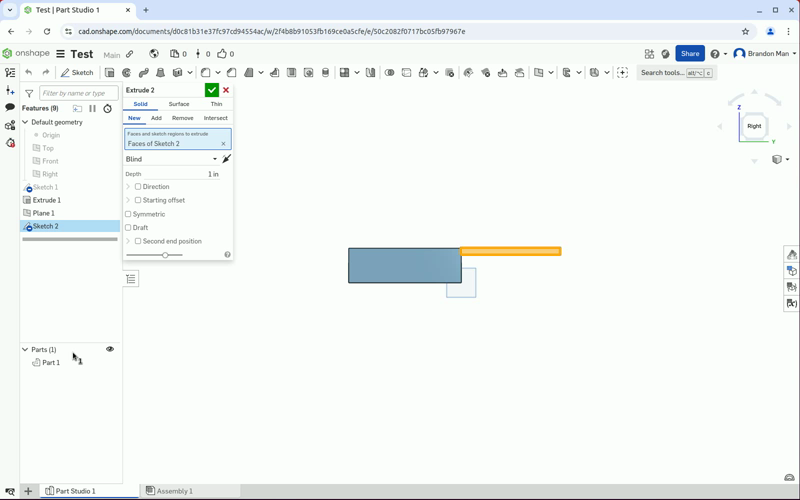
mouse_move(143, 106)
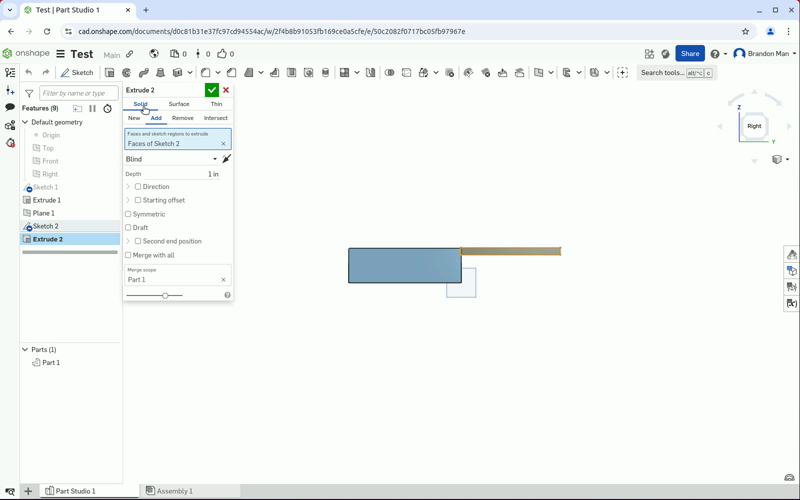
click(143, 106)
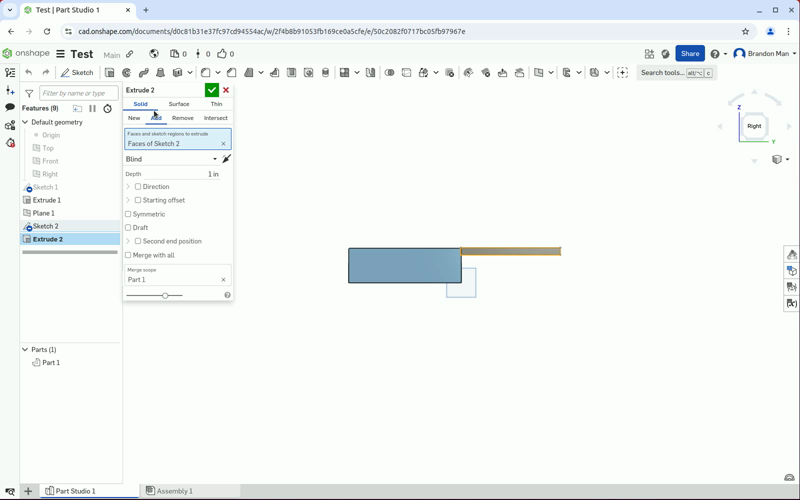
mouse_move(186, 120)
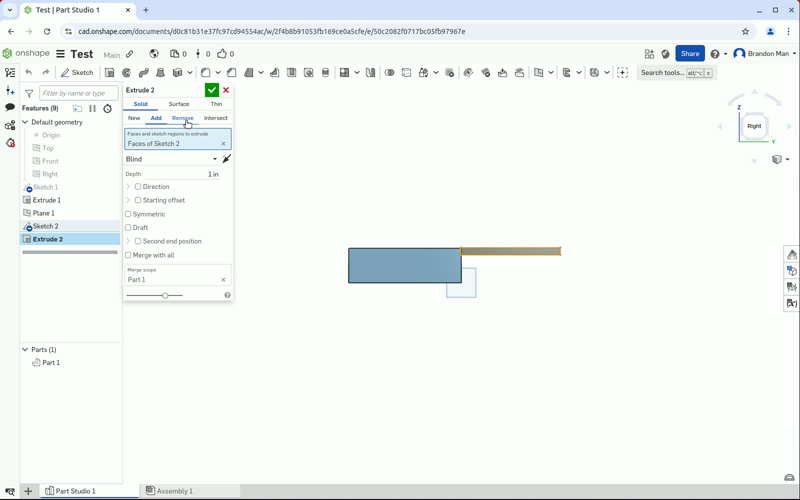
click(186, 120)
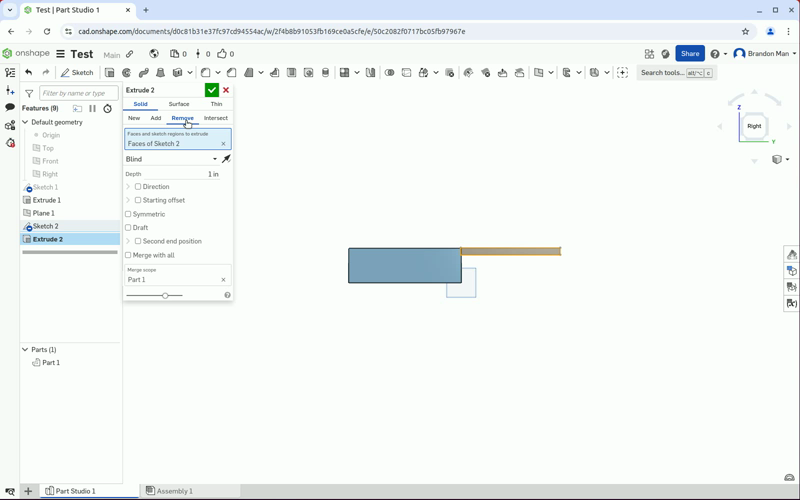
key(tab, 4)
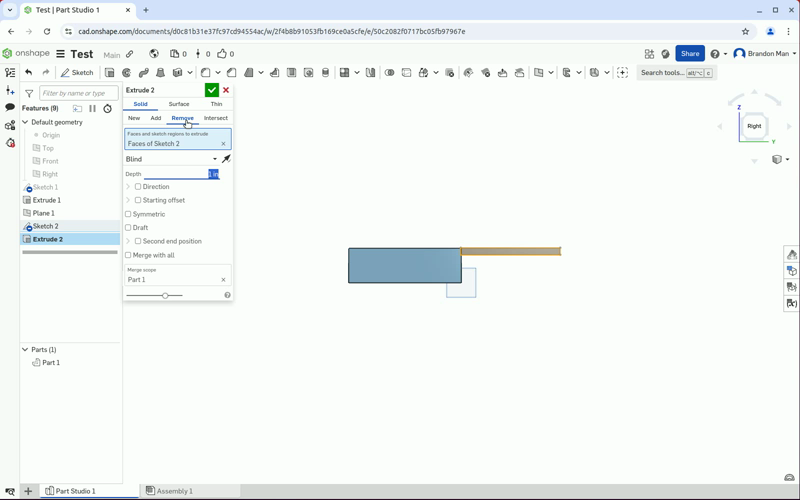
text(18.535)
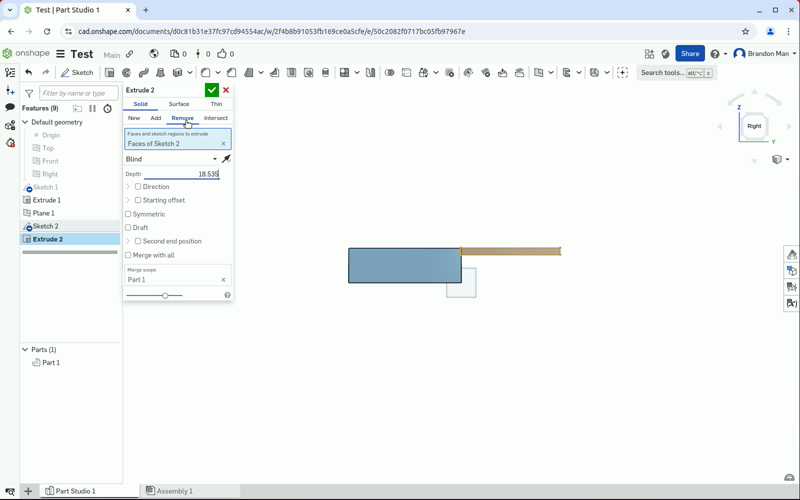
key(tab, 6)
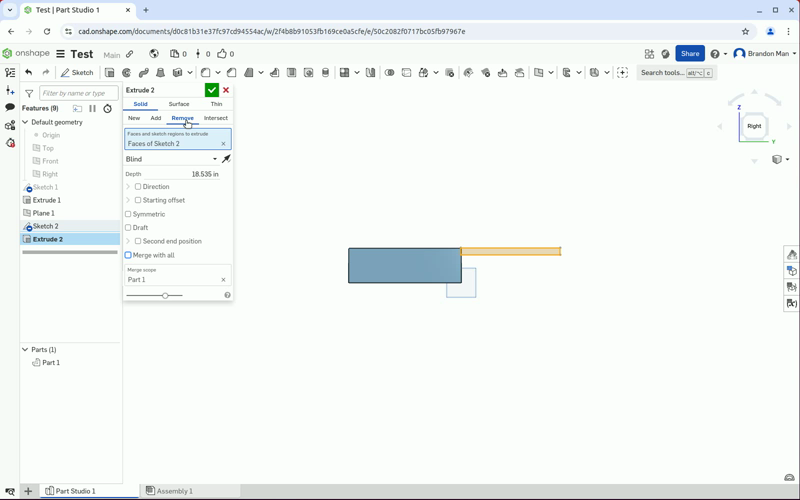
key(space)
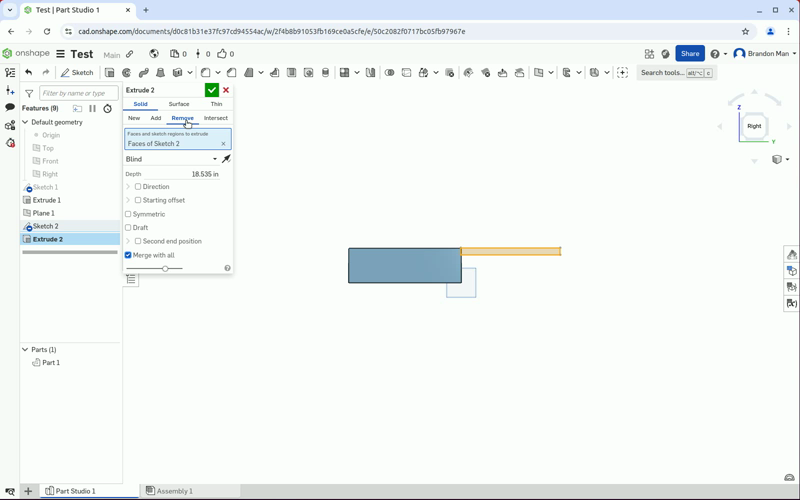
key(enter)
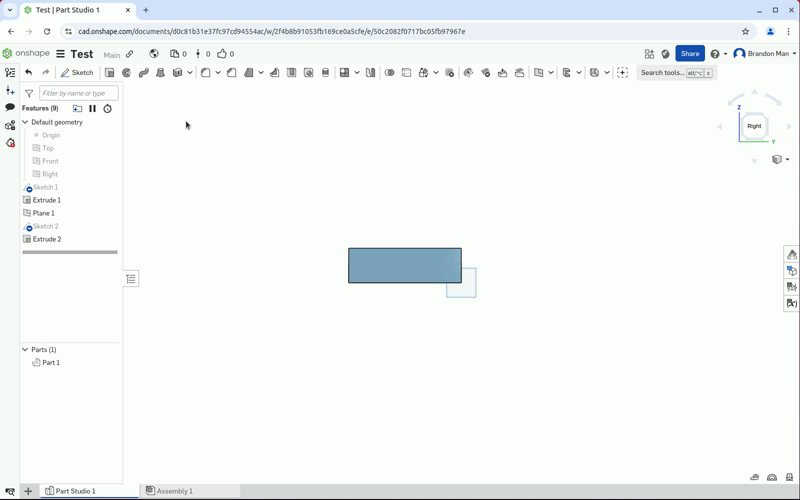
key(shift+h)
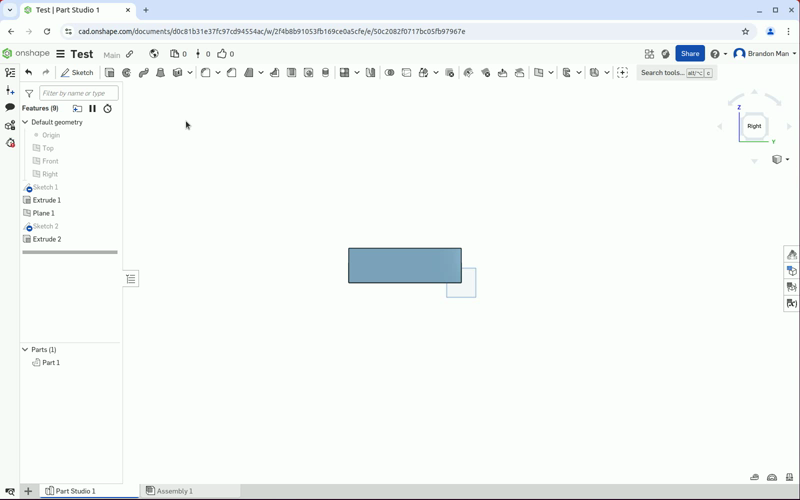
key(shift+h)
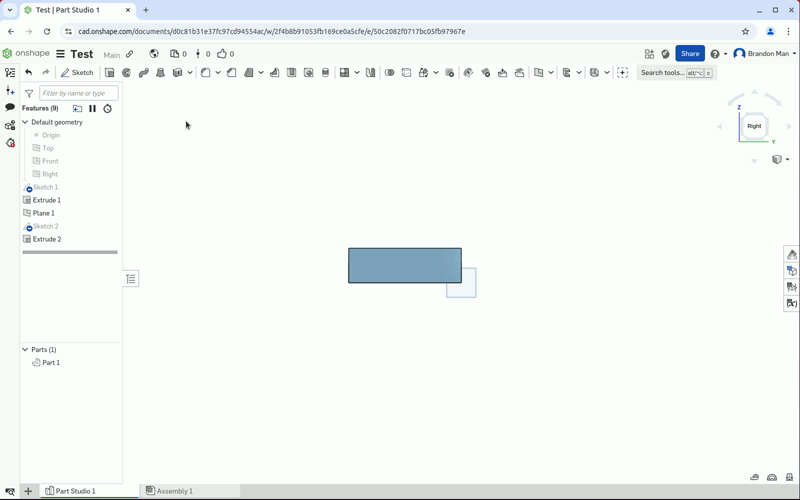
mouse_move(73, 189)
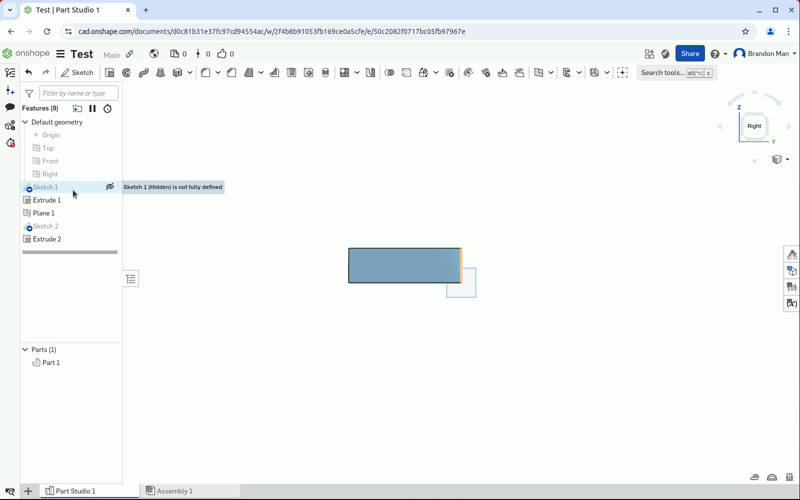
click(73, 189)
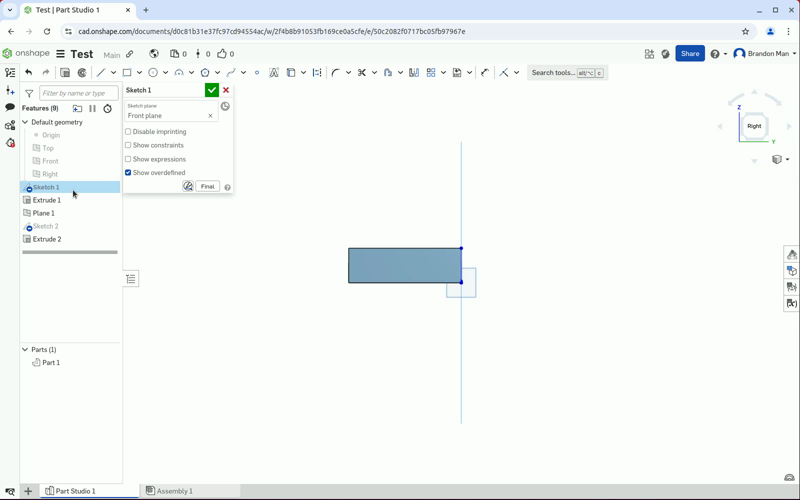
mouse_move(229, 92)
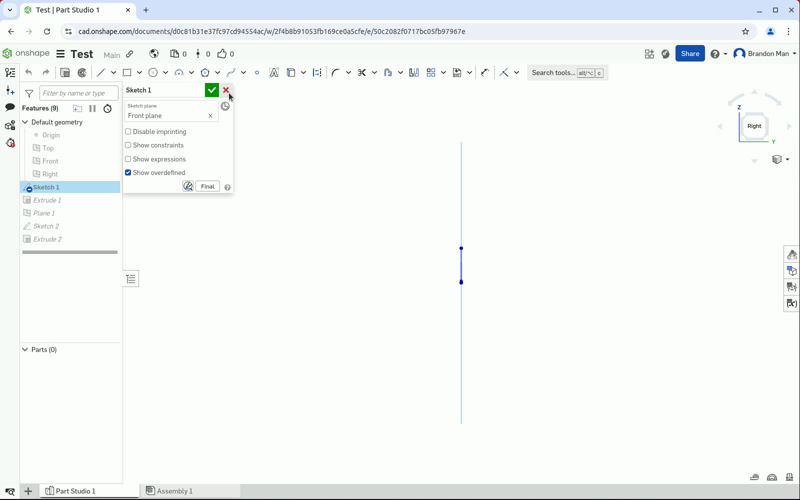
click(229, 92)
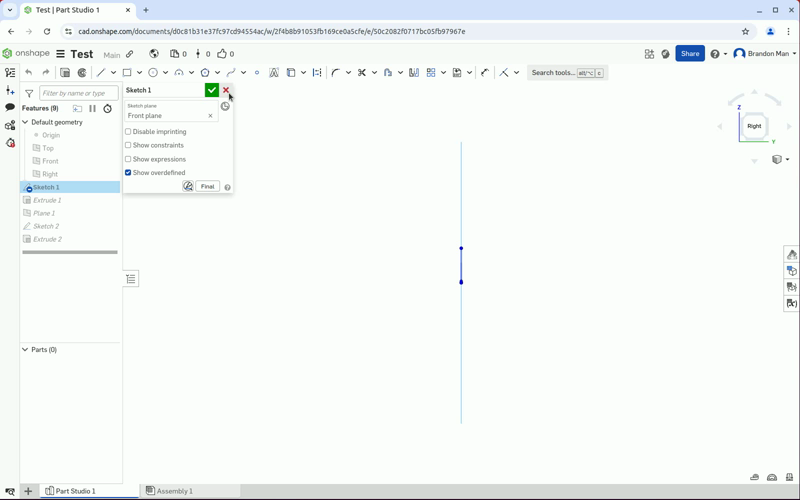
mouse_move(73, 352)
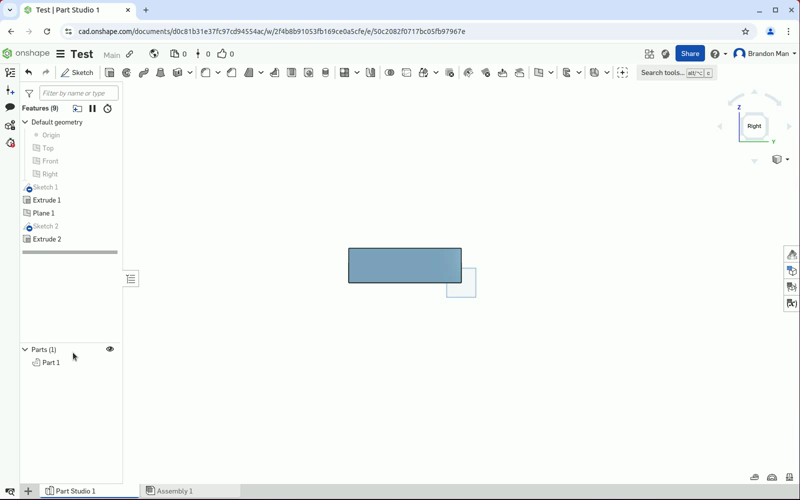
key(y)
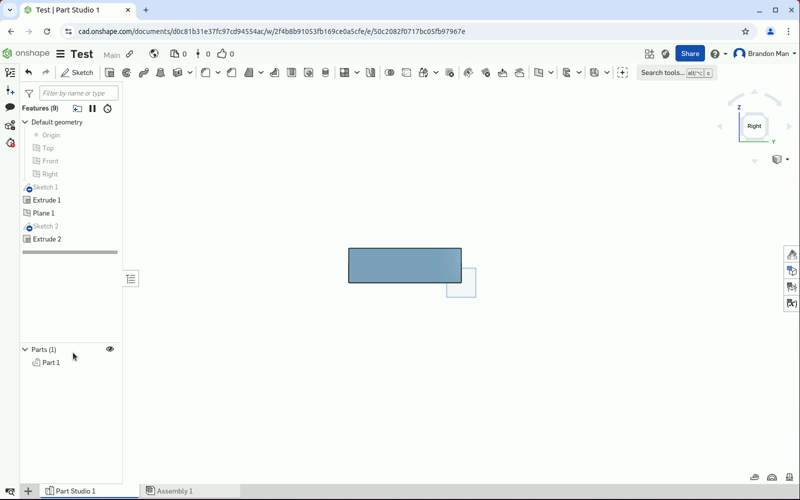
key(shift+p)
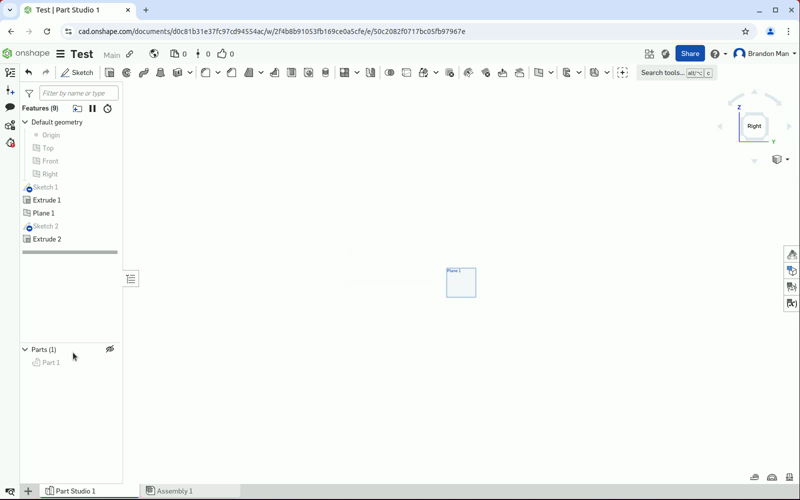
key(space)
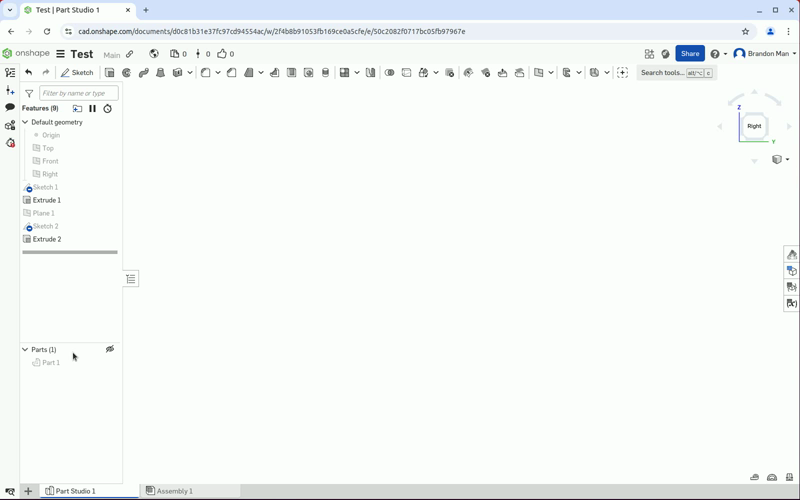
key_down(shift)
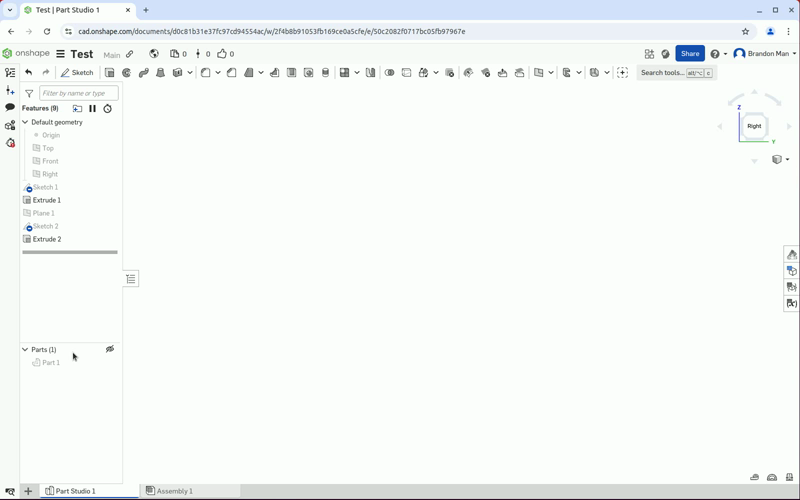
key(right)
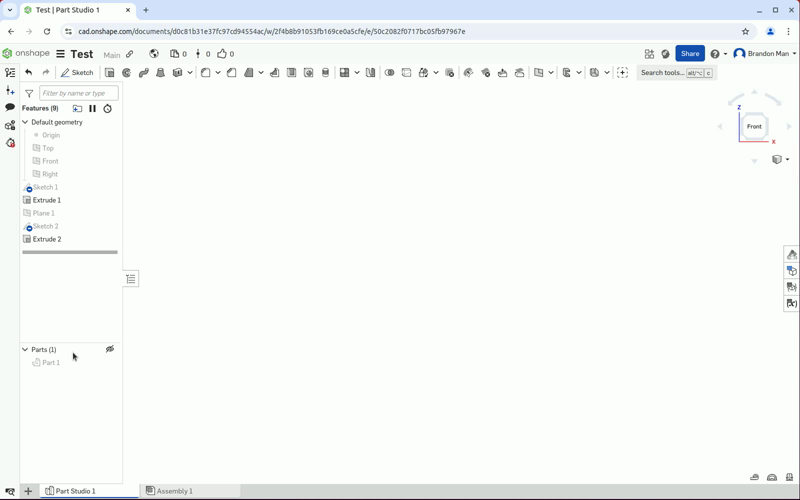
key_up(shift)
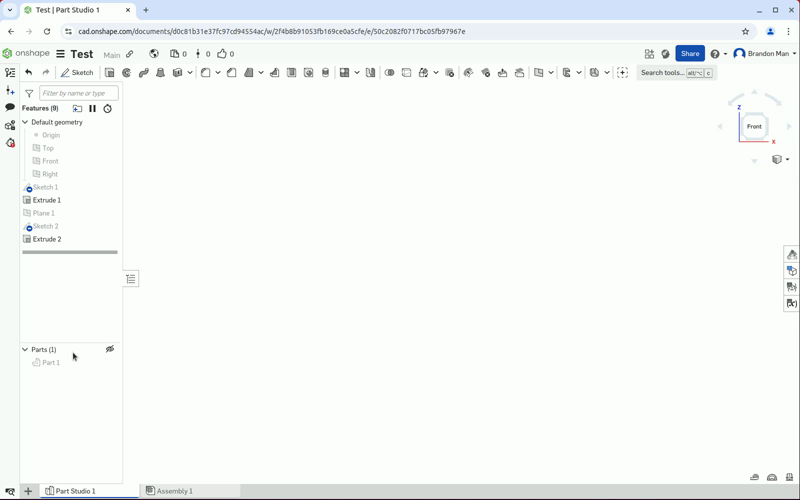
key(space)
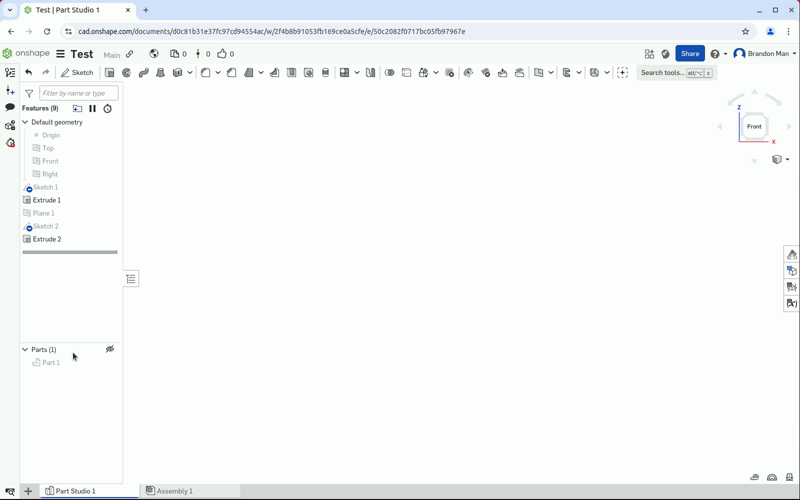
key_down(shift)
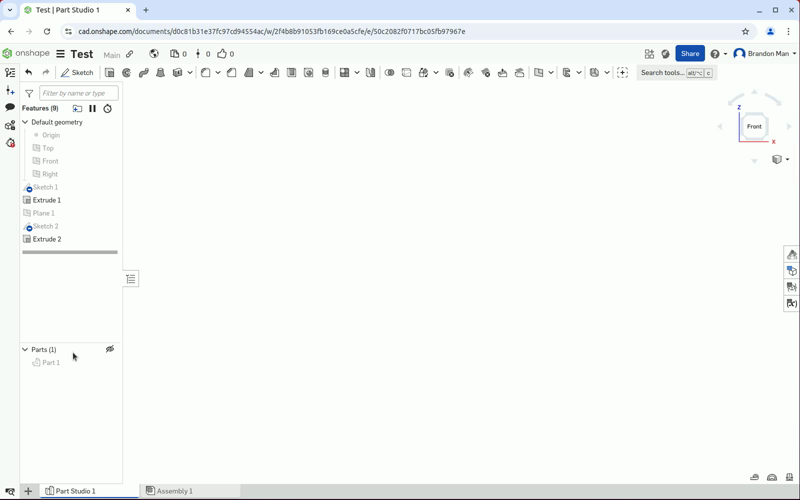
key(down)
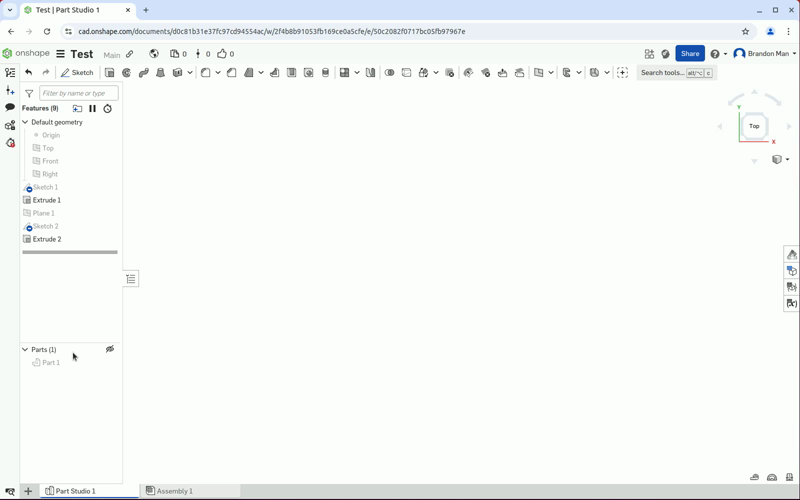
key_up(shift)
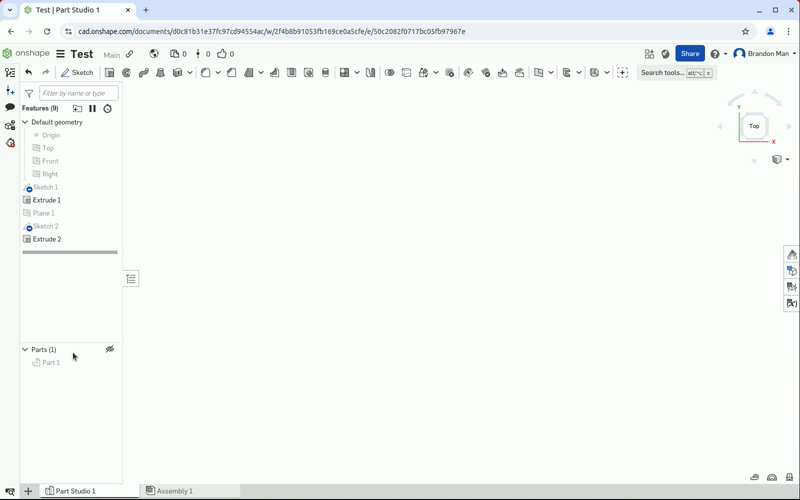
mouse_move(73, 352)
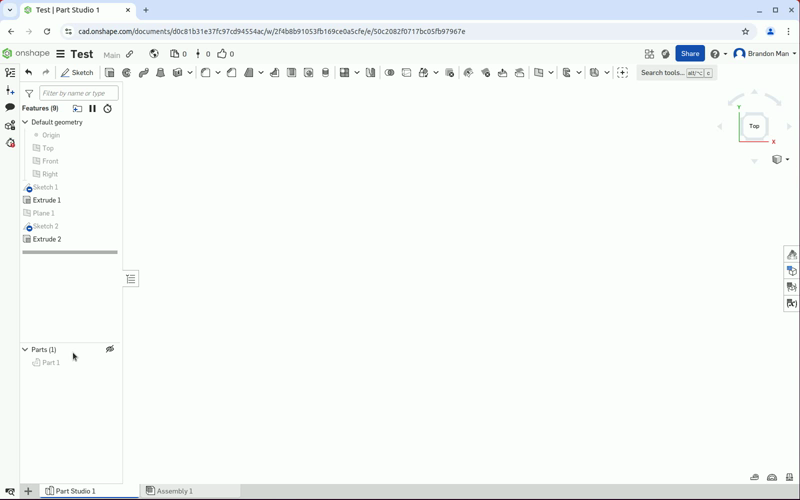
key(shift+y)
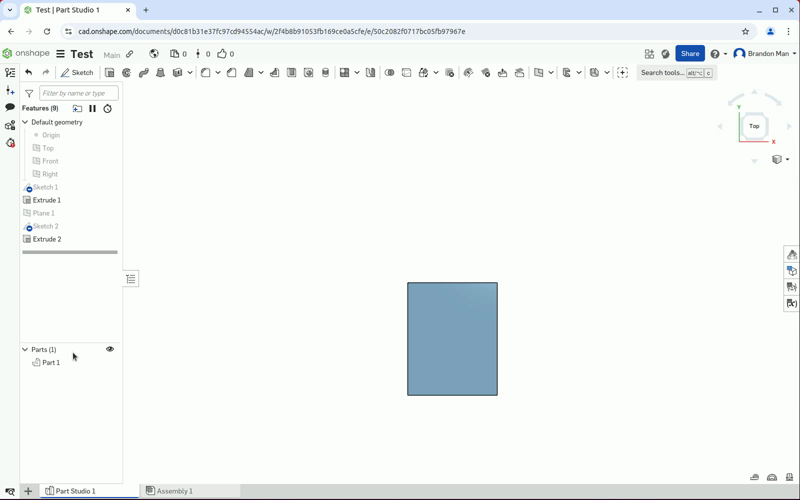
mouse_move(541, 75)
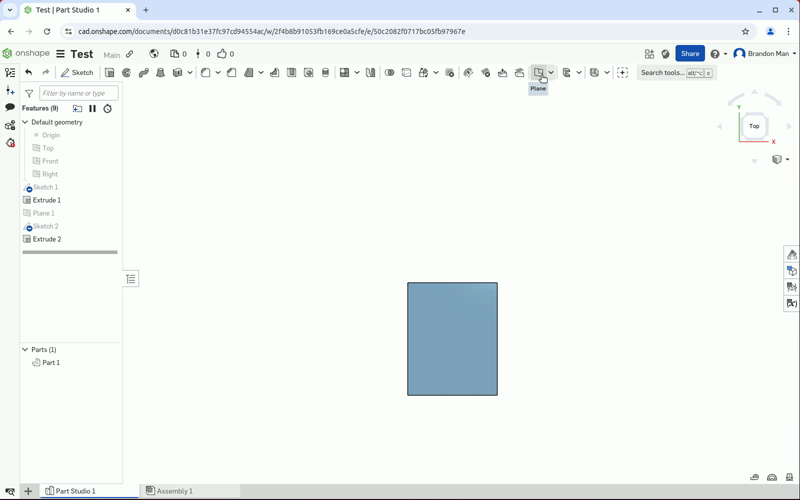
click(541, 75)
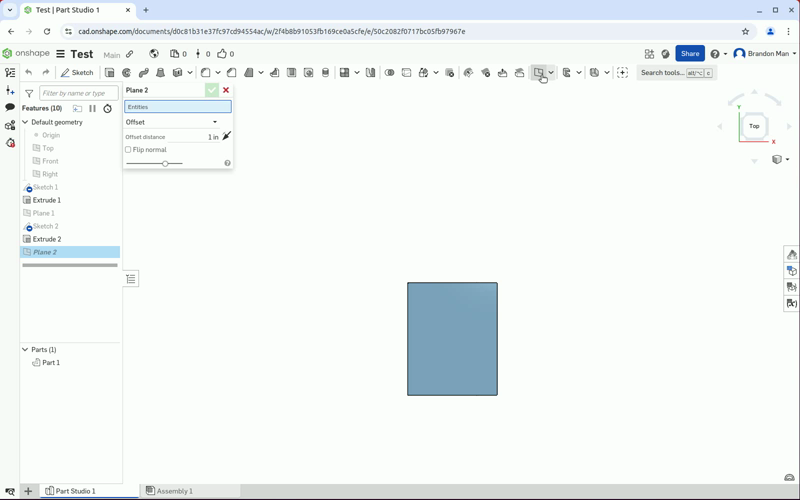
mouse_move(73, 150)
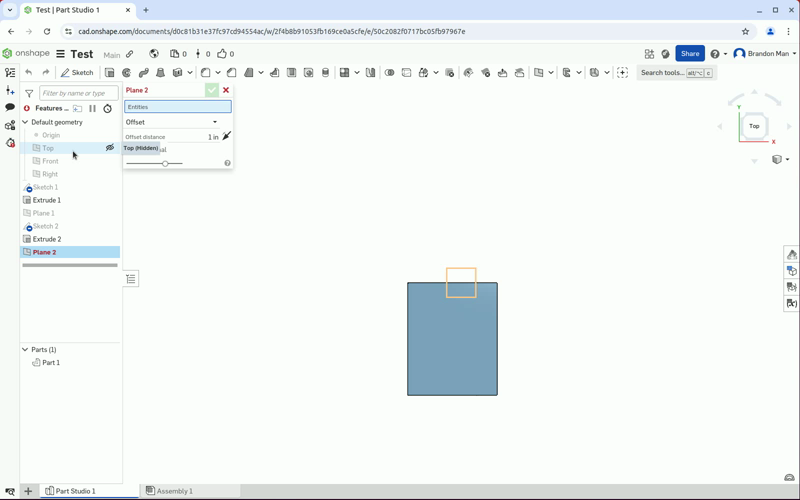
click(73, 150)
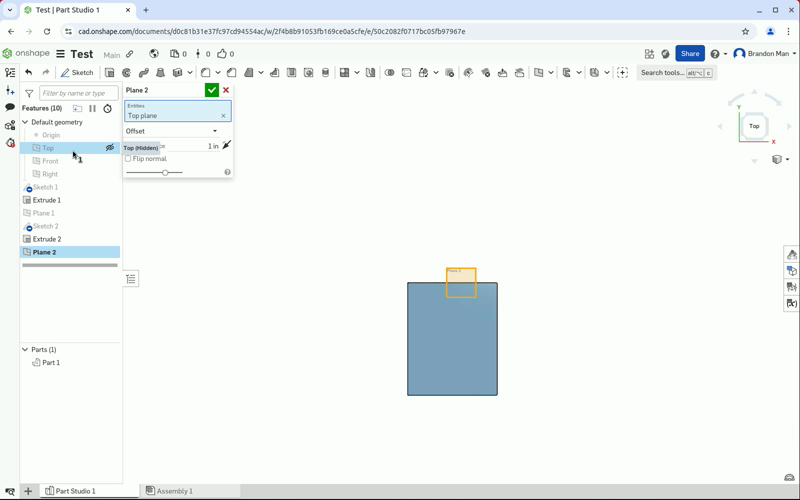
key(tab, 2)
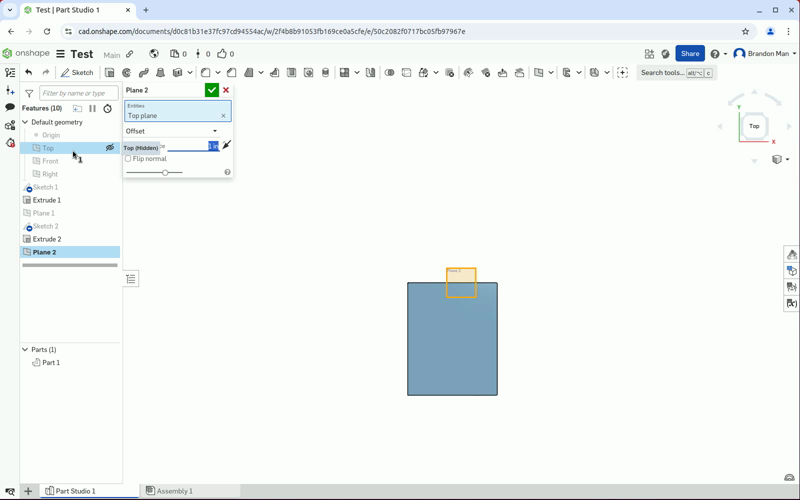
text(5.792)
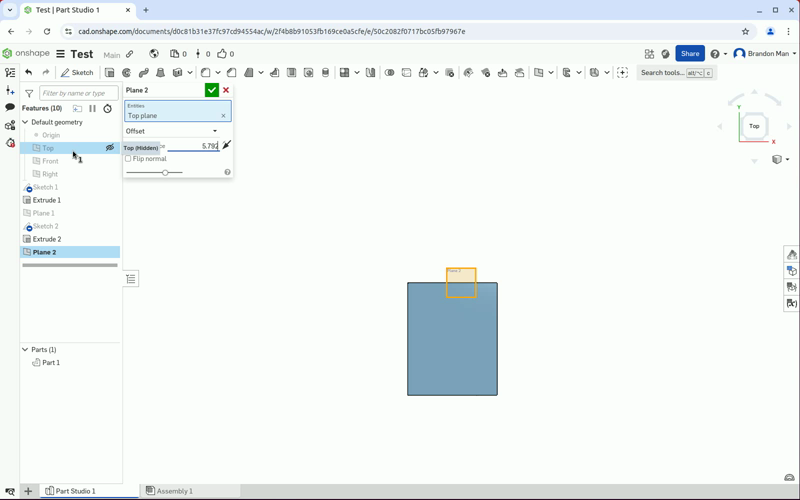
key(enter, 2)
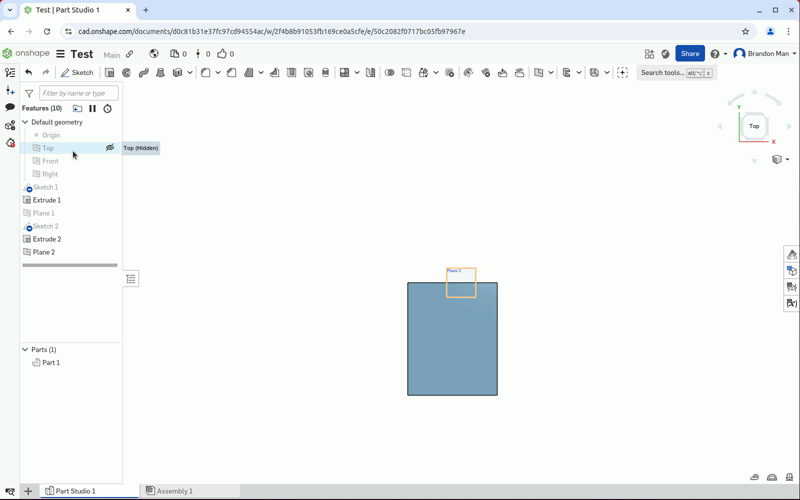
key(shift+s)
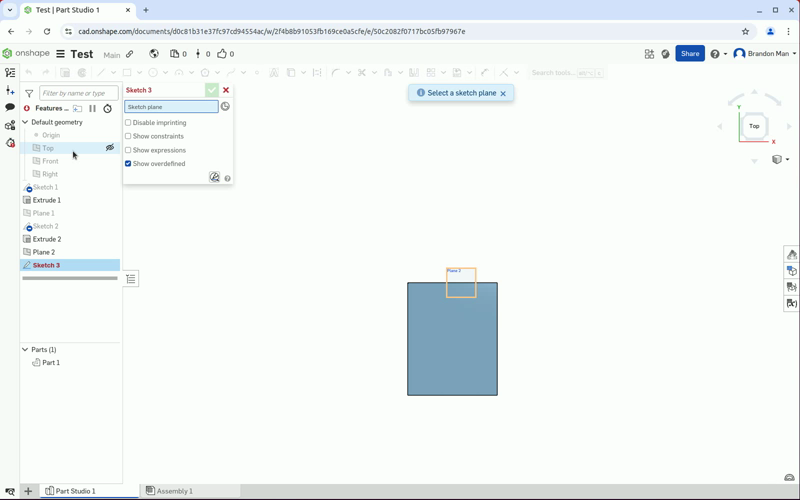
mouse_move(73, 254)
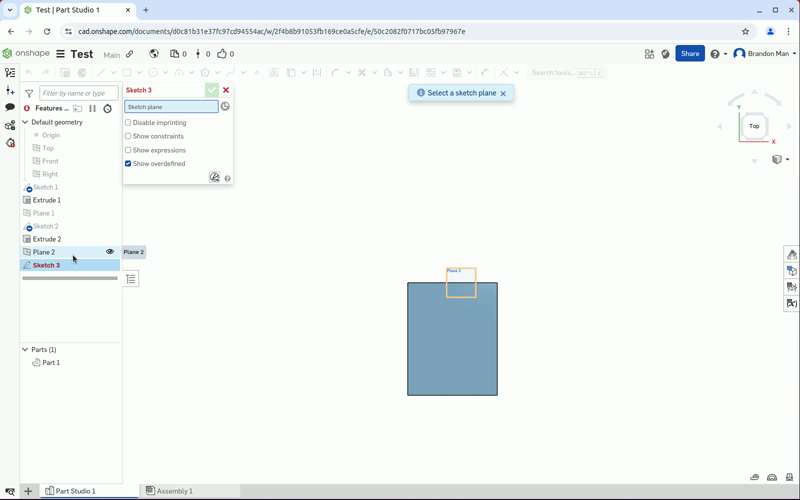
click(73, 254)
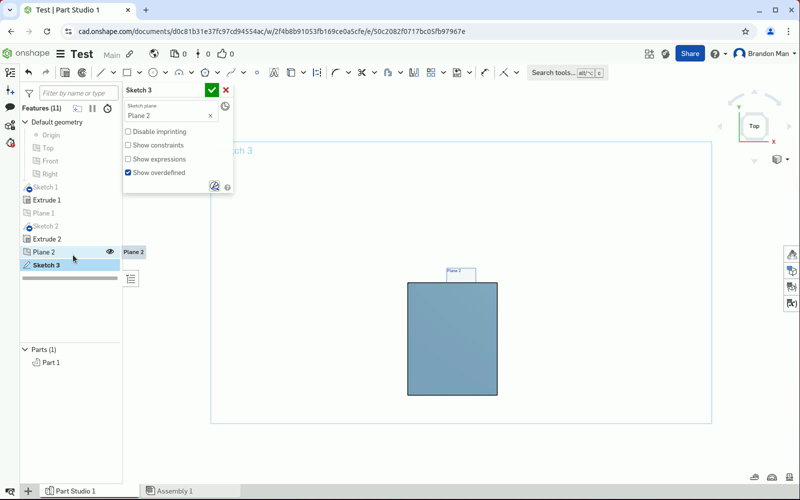
mouse_move(73, 352)
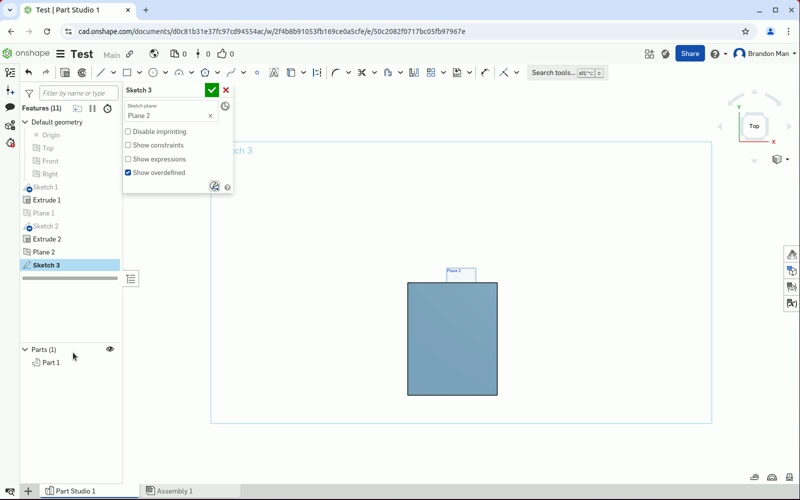
key(y)
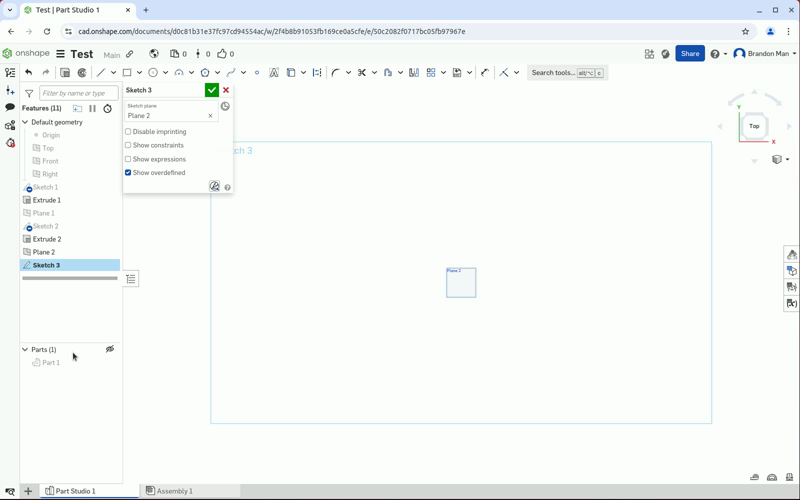
key(l)
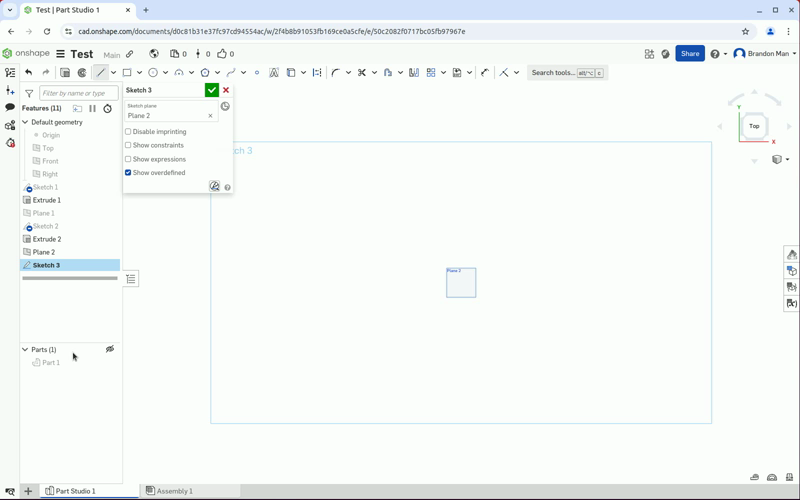
key_down(shift)
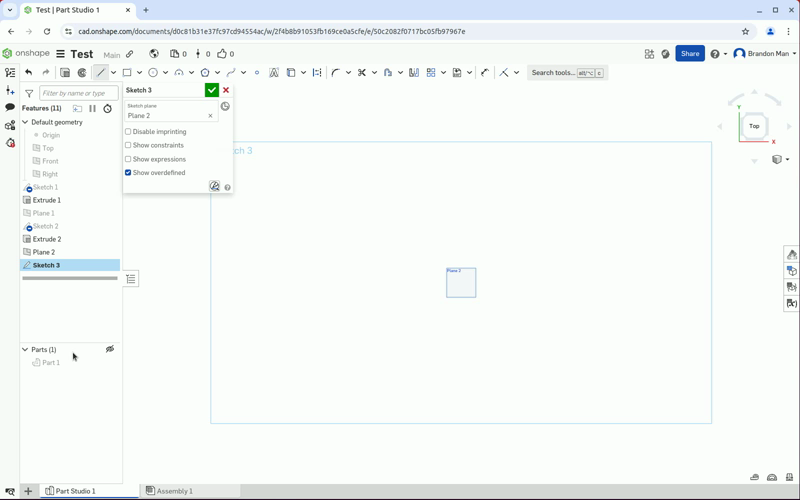
mouse_move(407, 387)
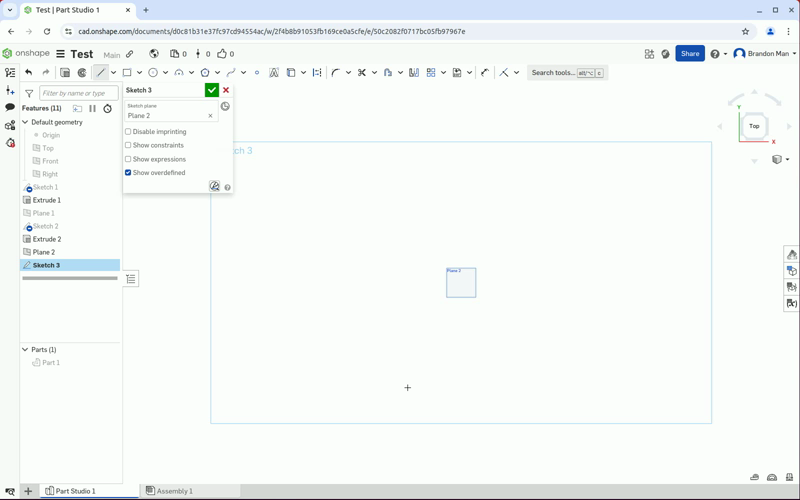
click(407, 387)
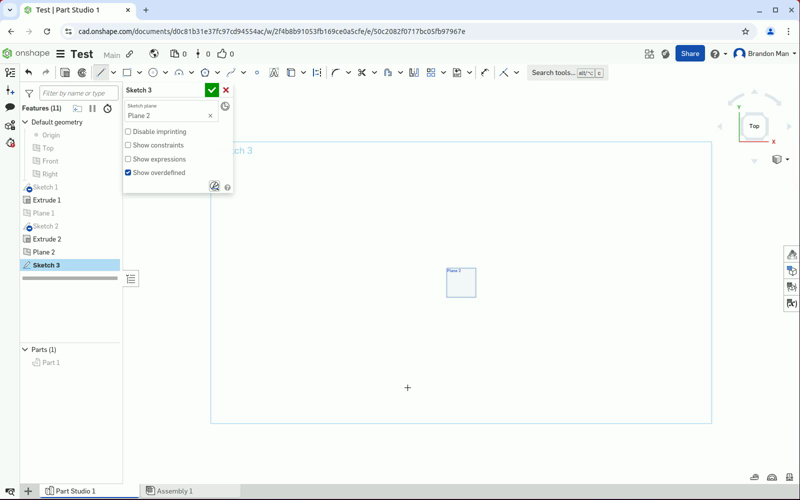
key_up(shift)
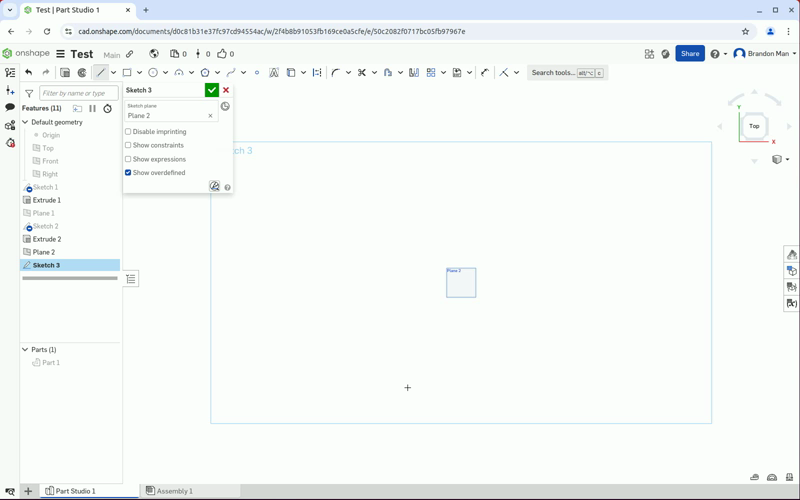
key_down(shift)
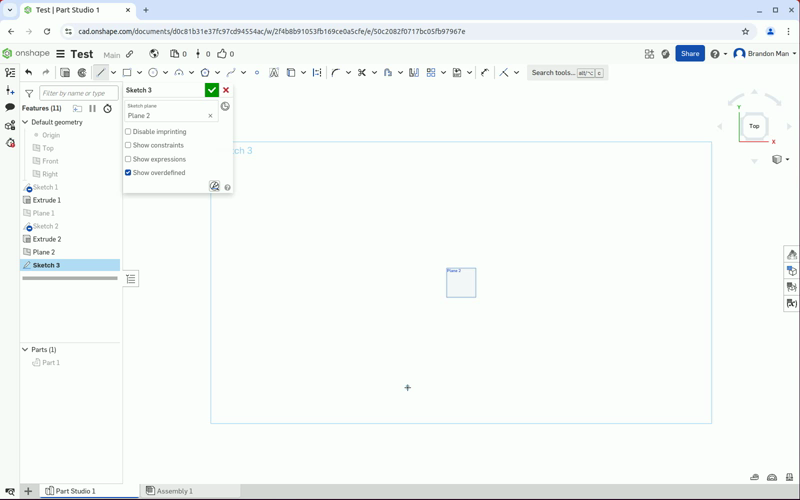
mouse_move(437, 387)
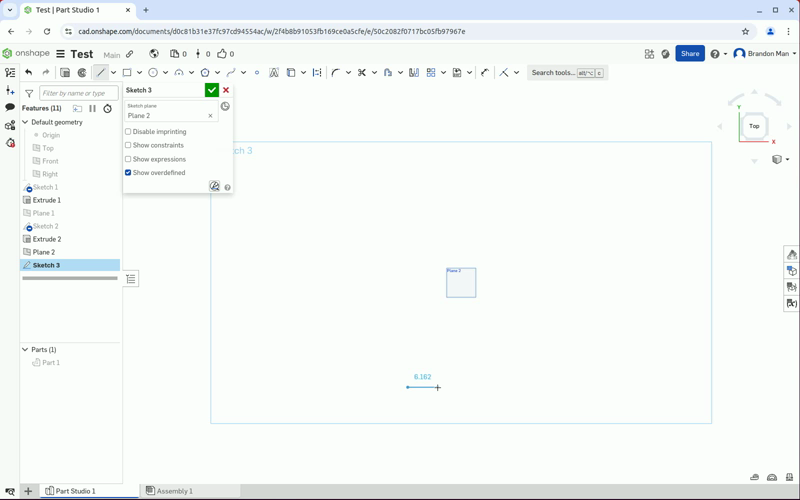
mouse_move(413, 387)
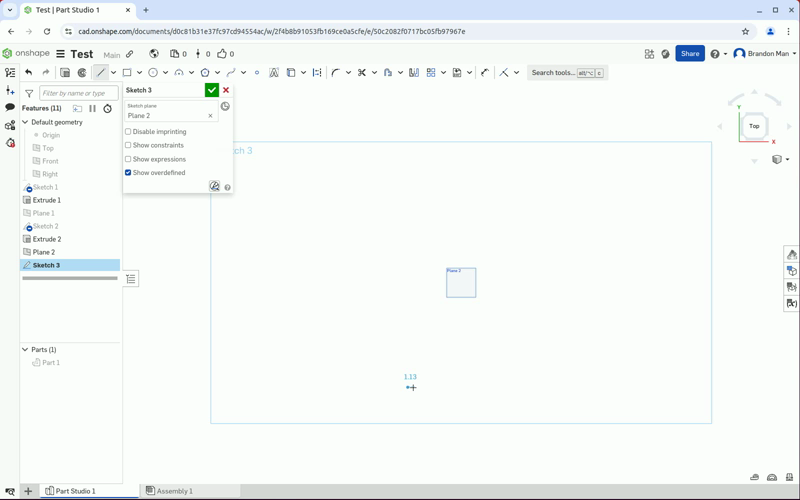
scroll(6)
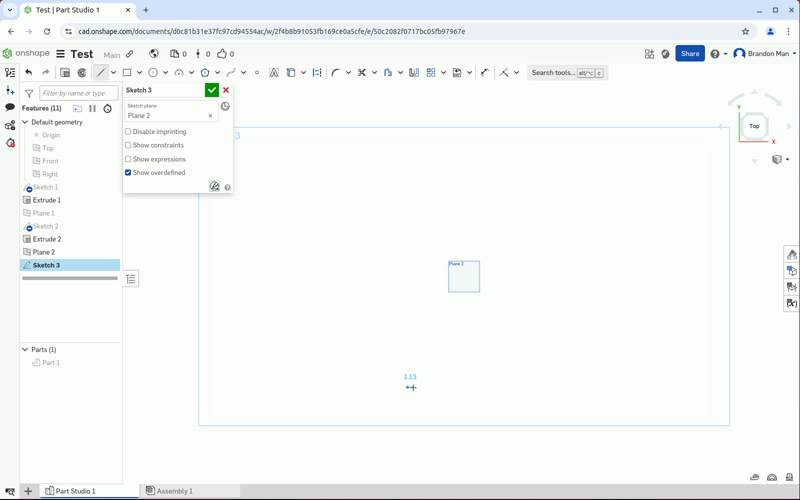
scroll(6)
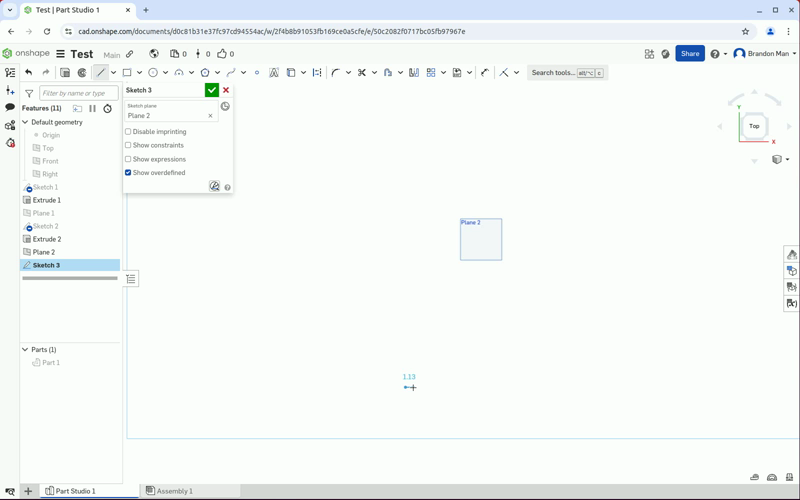
scroll(6)
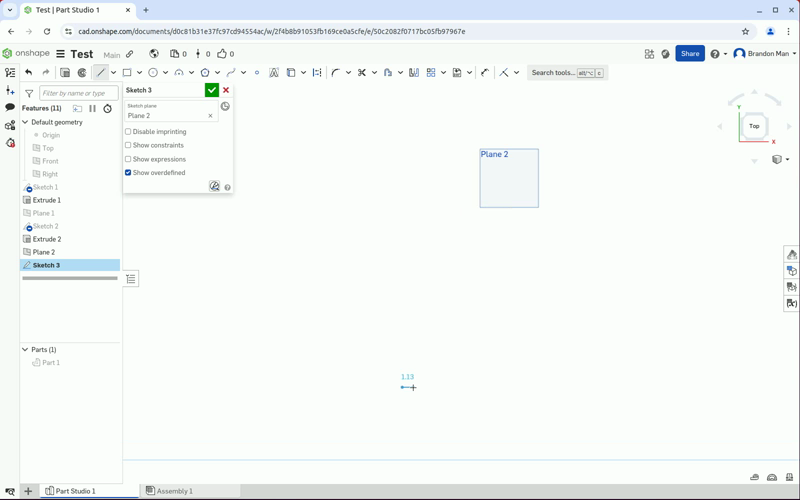
scroll(6)
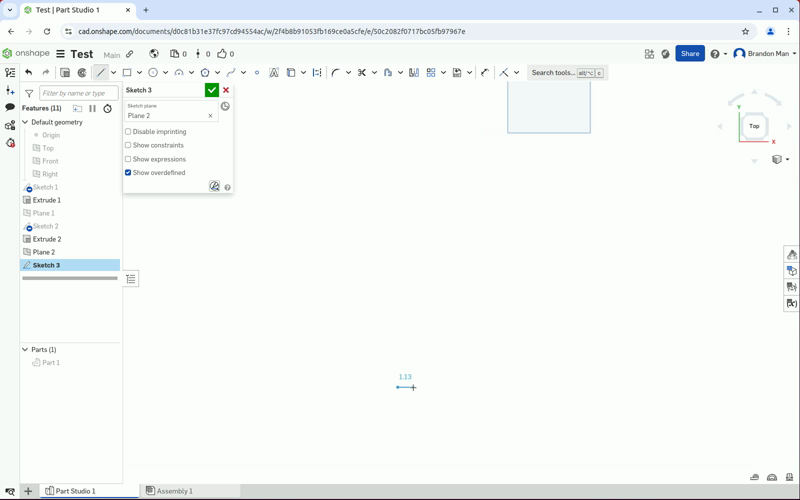
scroll(6)
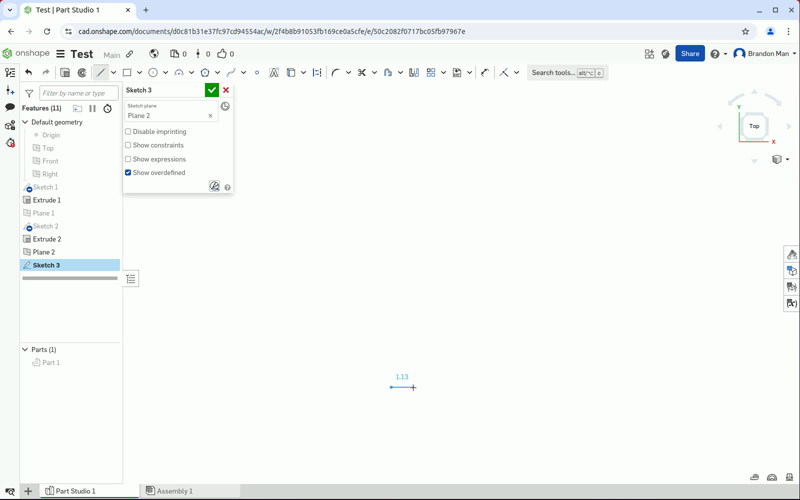
scroll(6)
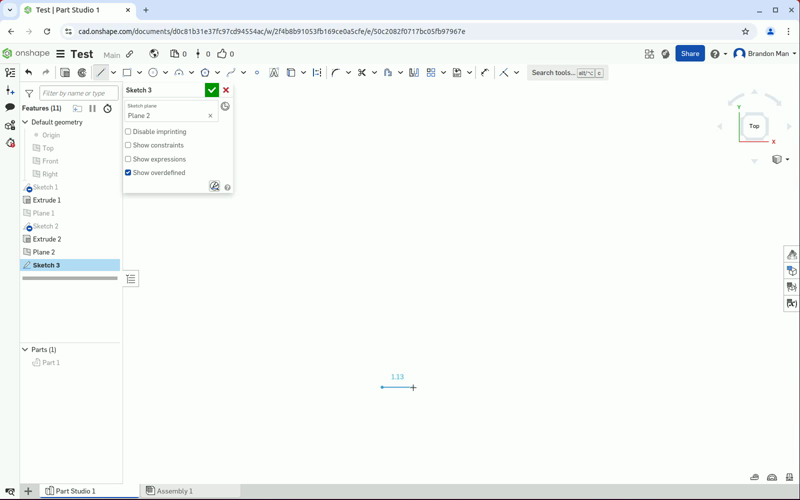
scroll(6)
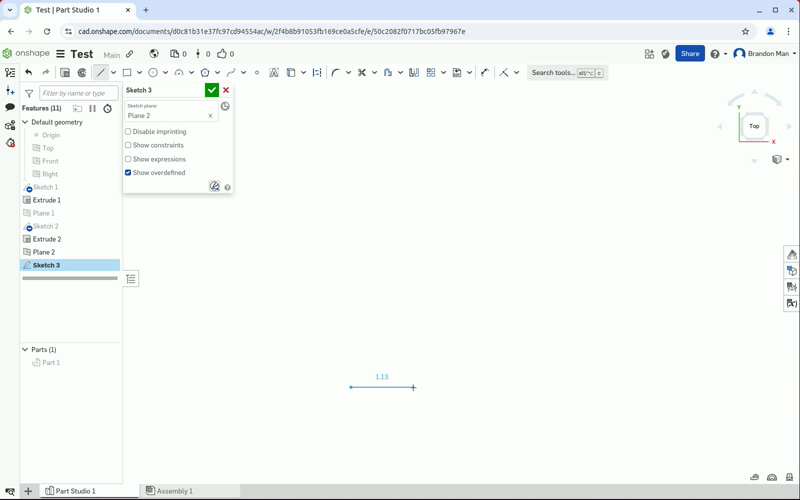
click(413, 387)
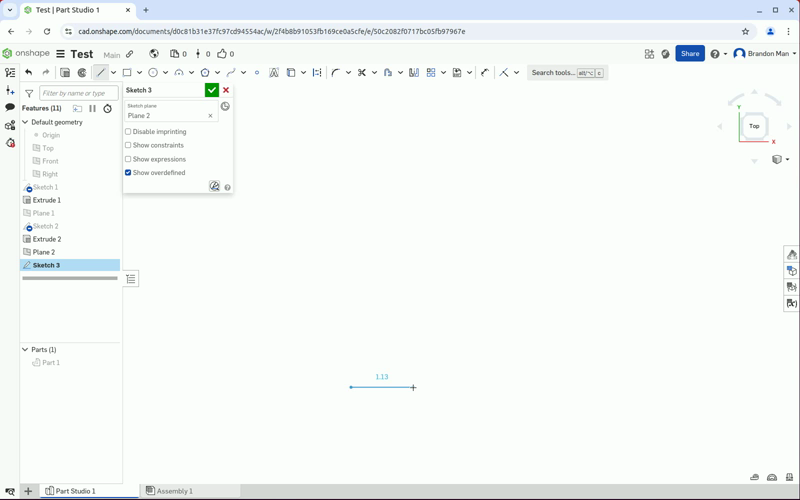
scroll(-6)
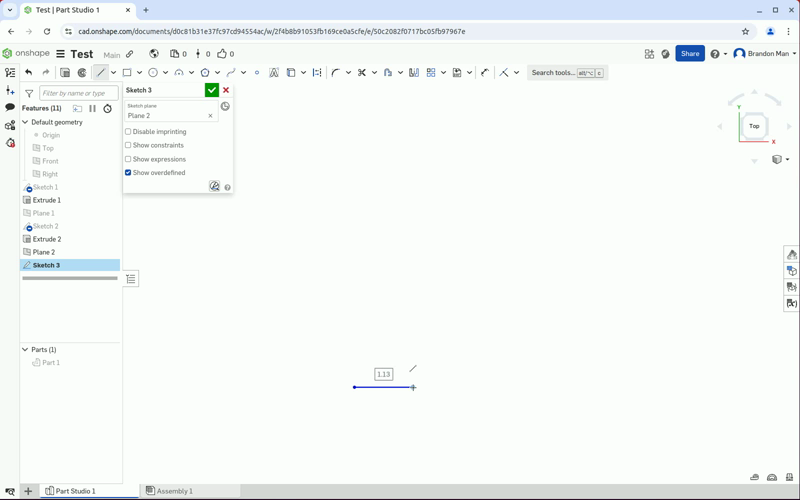
scroll(-6)
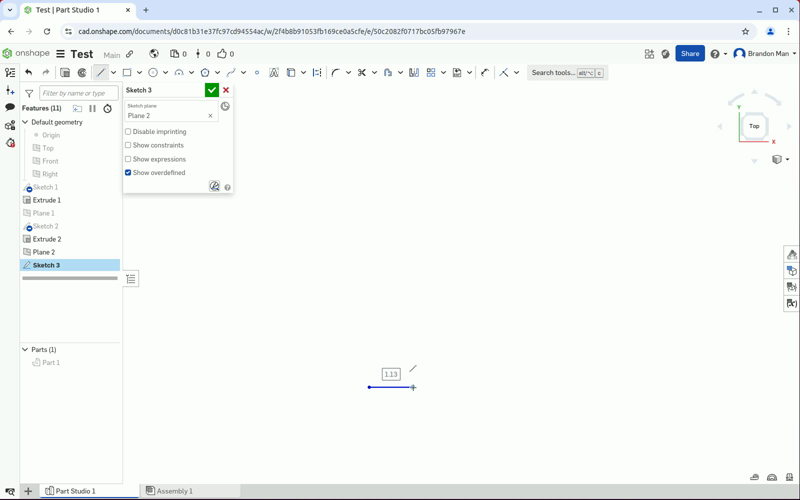
scroll(-6)
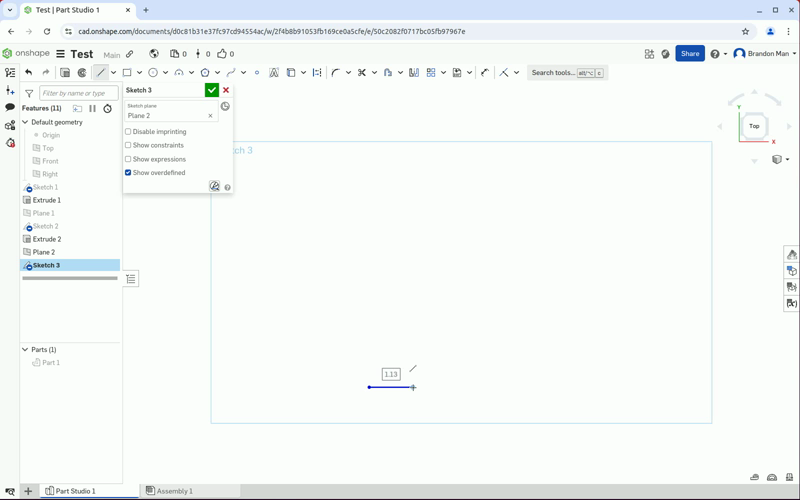
scroll(-6)
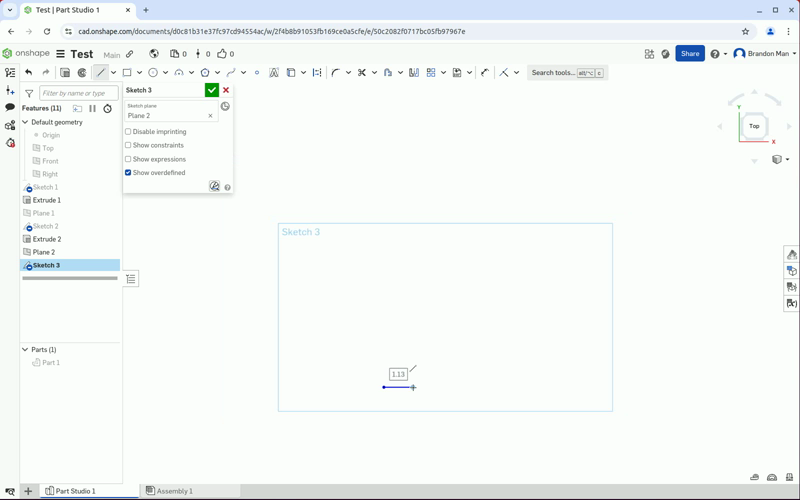
scroll(-6)
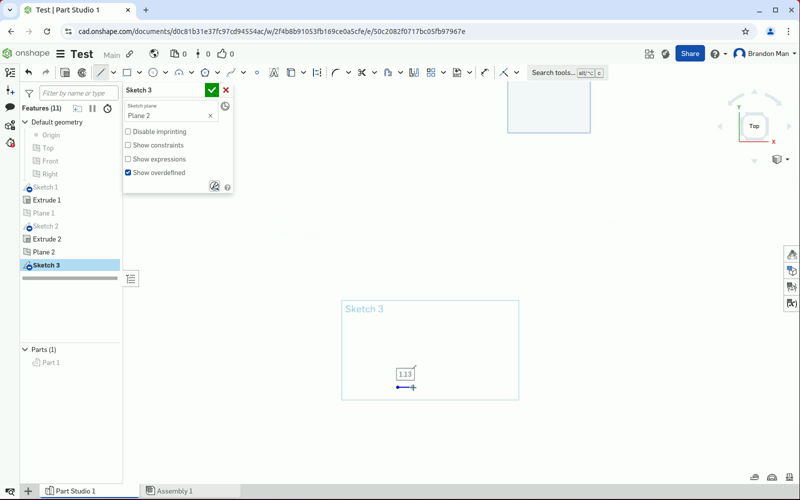
scroll(-6)
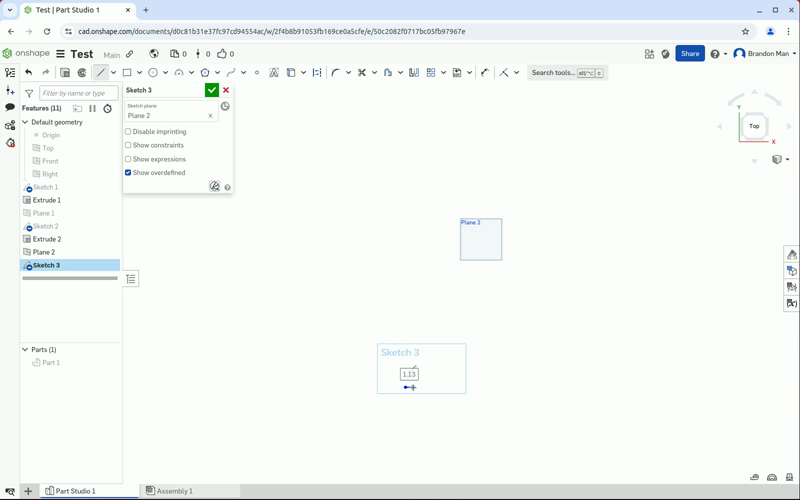
scroll(-6)
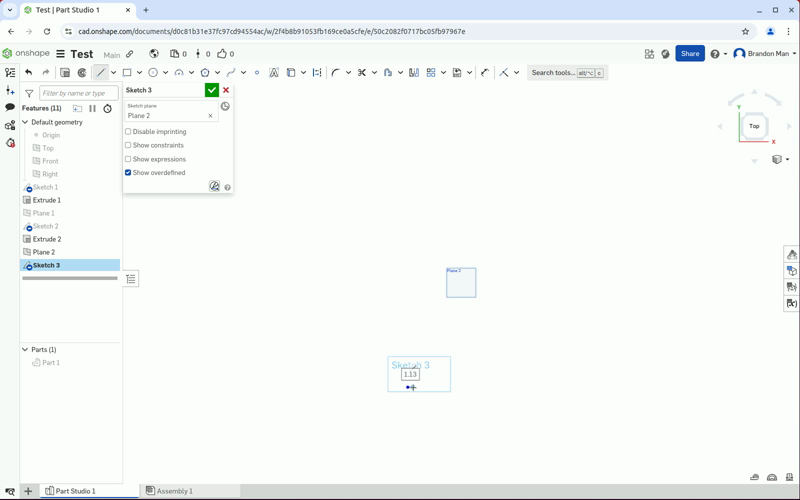
key_up(shift)
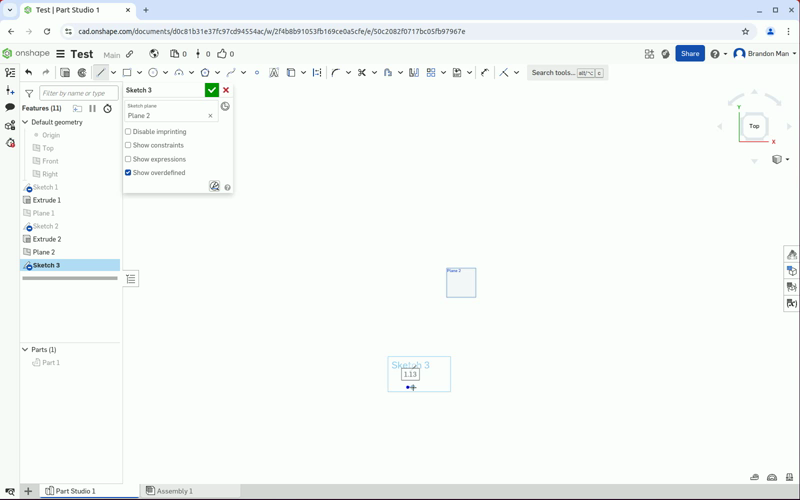
key_down(shift)
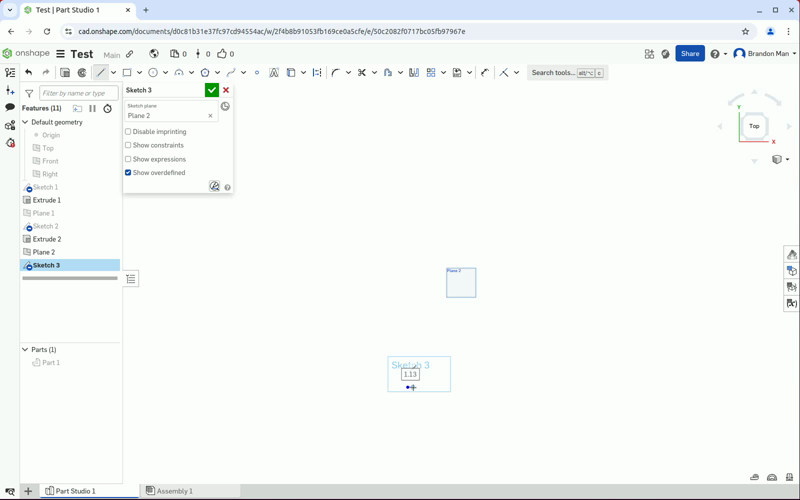
mouse_move(413, 287)
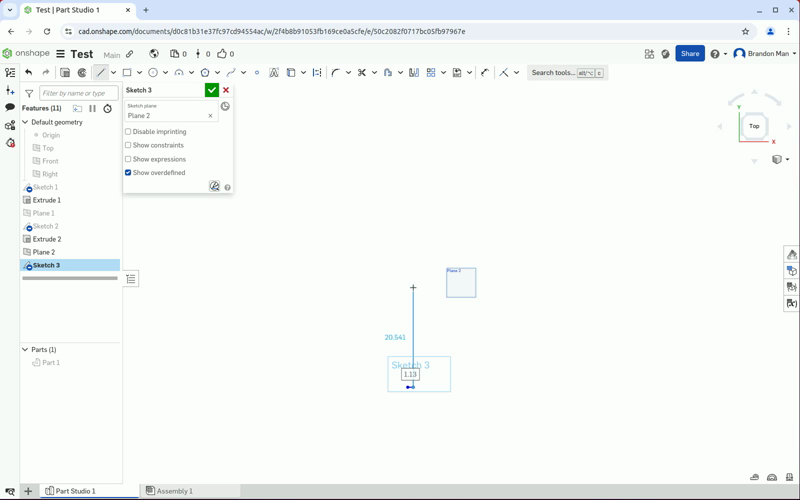
click(413, 287)
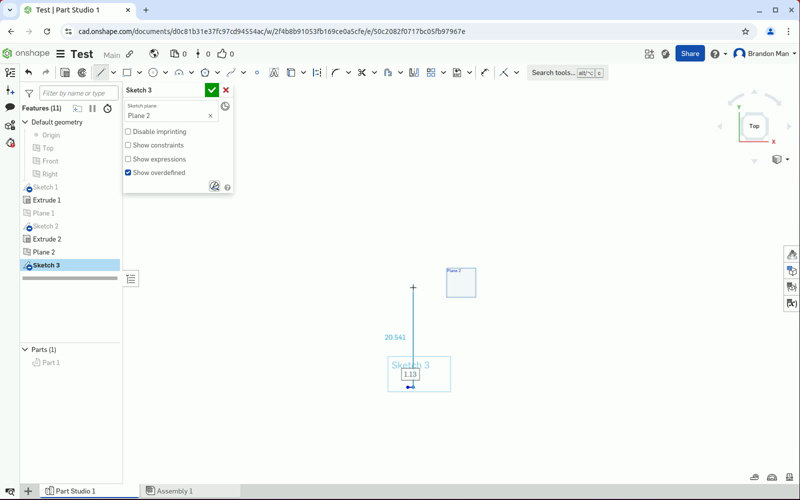
key_up(shift)
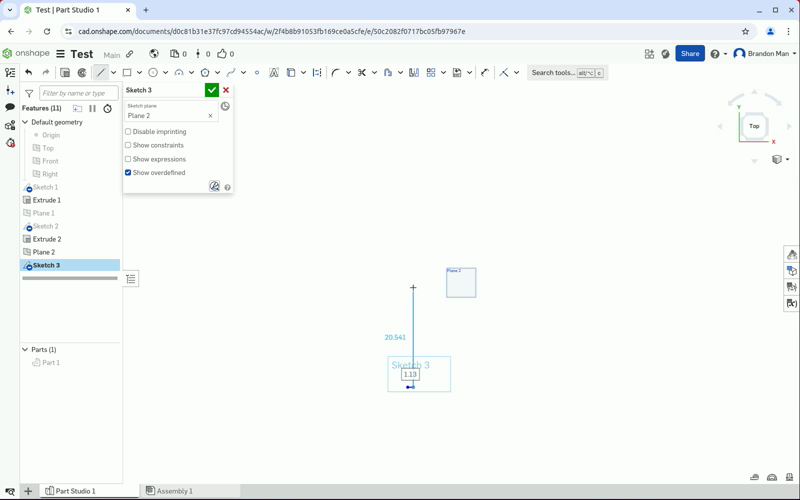
key_down(shift)
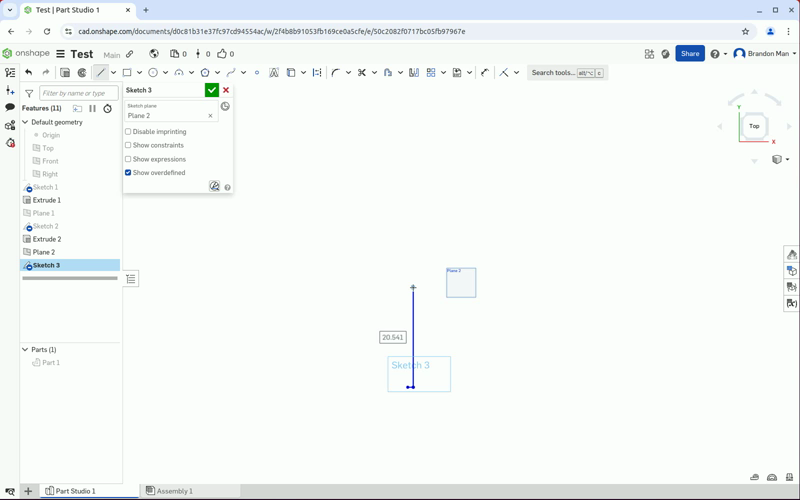
mouse_move(443, 287)
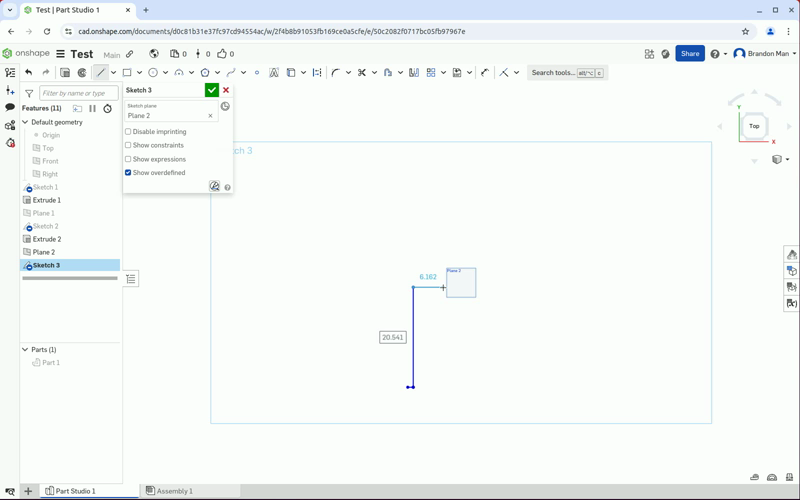
mouse_move(407, 287)
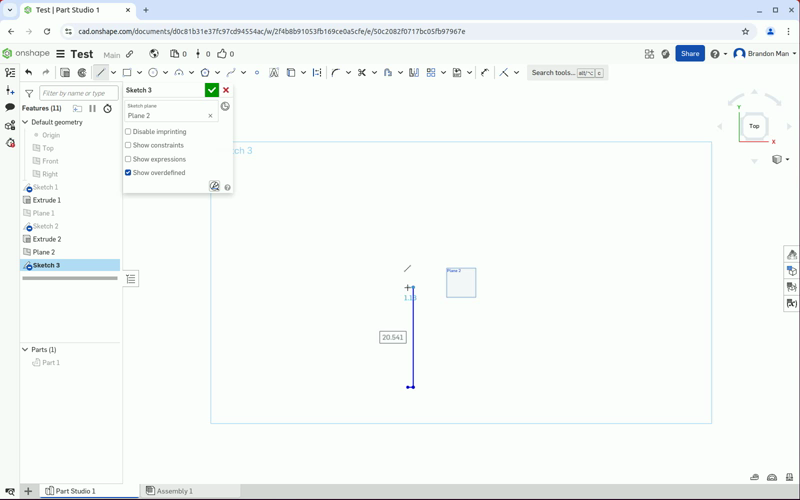
scroll(6)
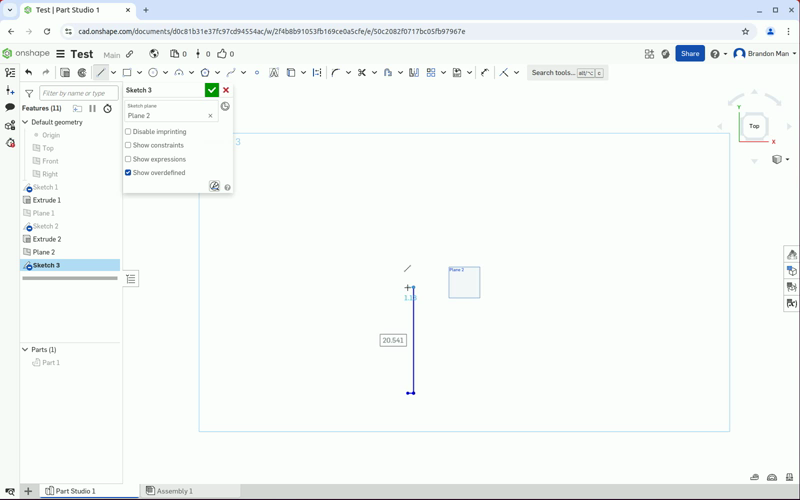
scroll(6)
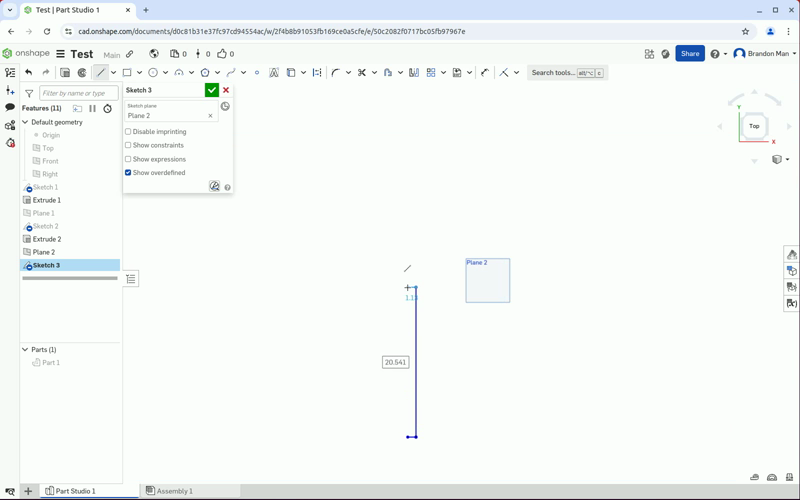
scroll(6)
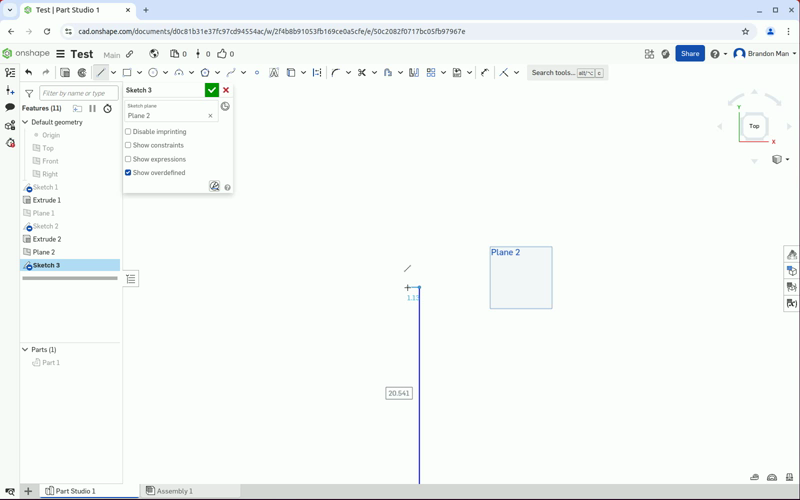
scroll(6)
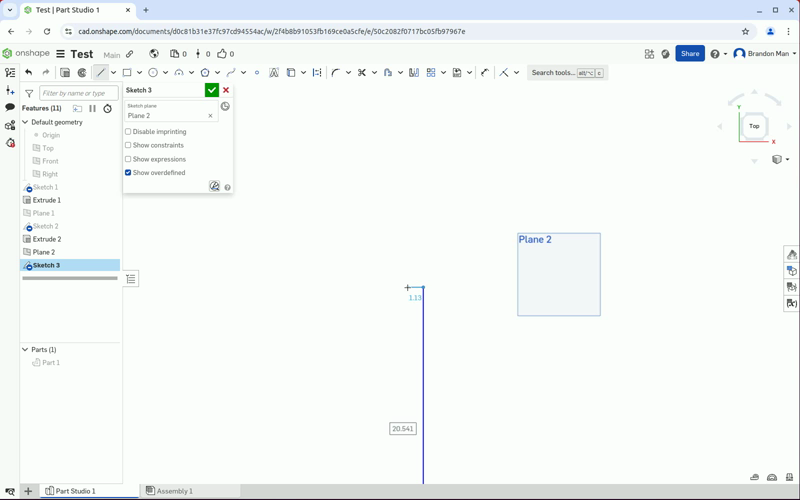
scroll(6)
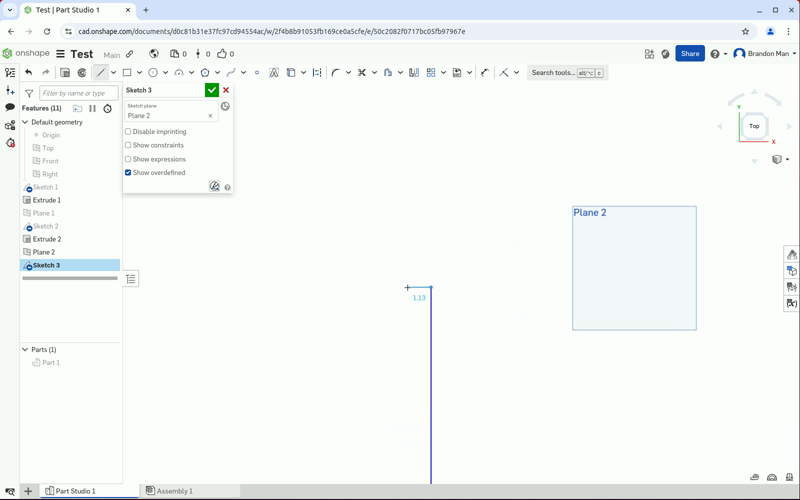
scroll(6)
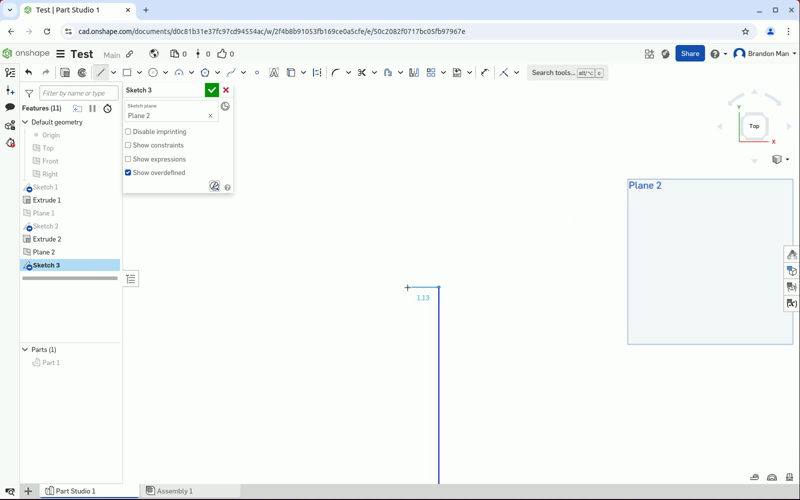
scroll(6)
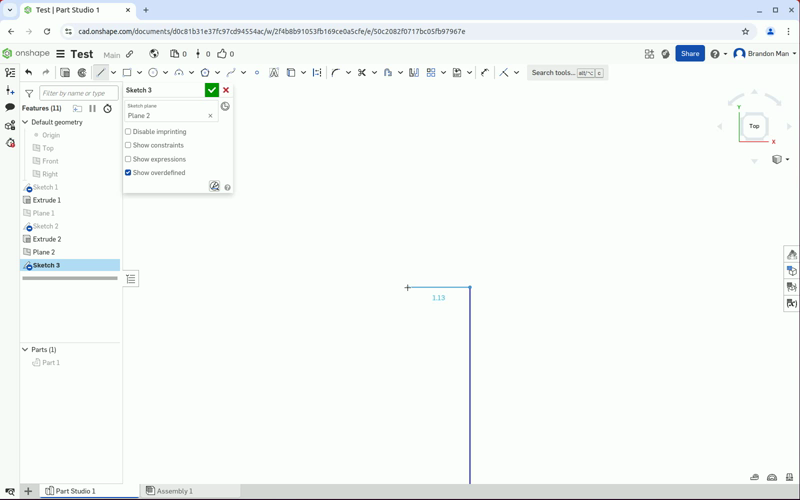
click(407, 287)
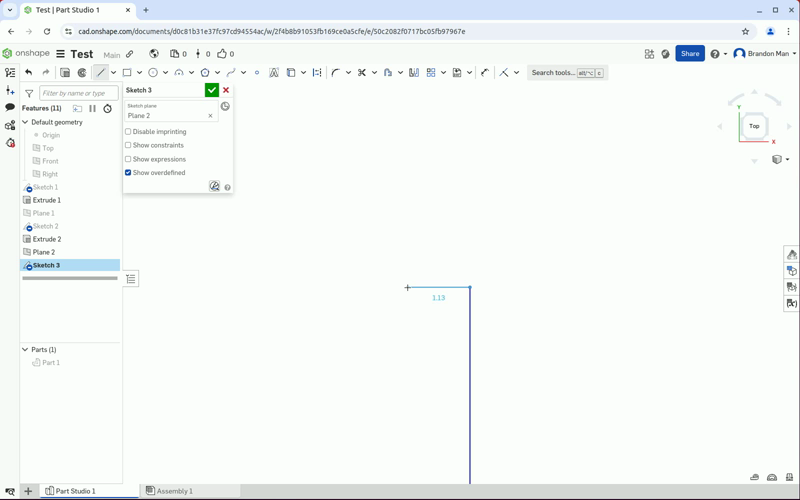
scroll(-6)
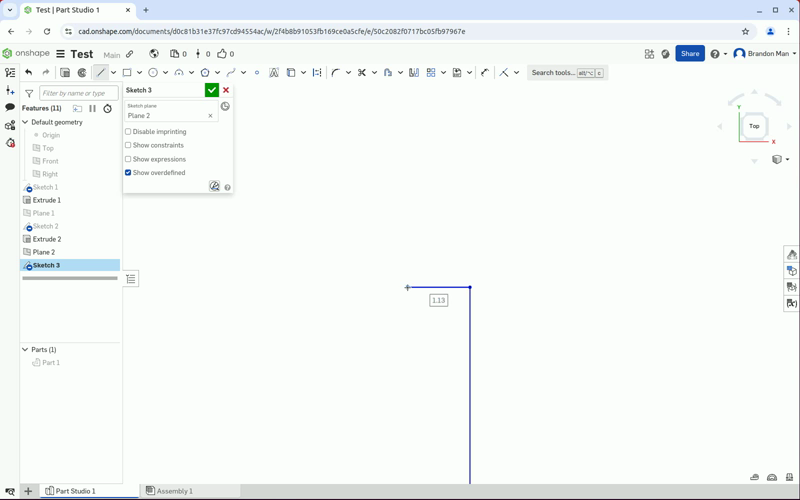
scroll(-6)
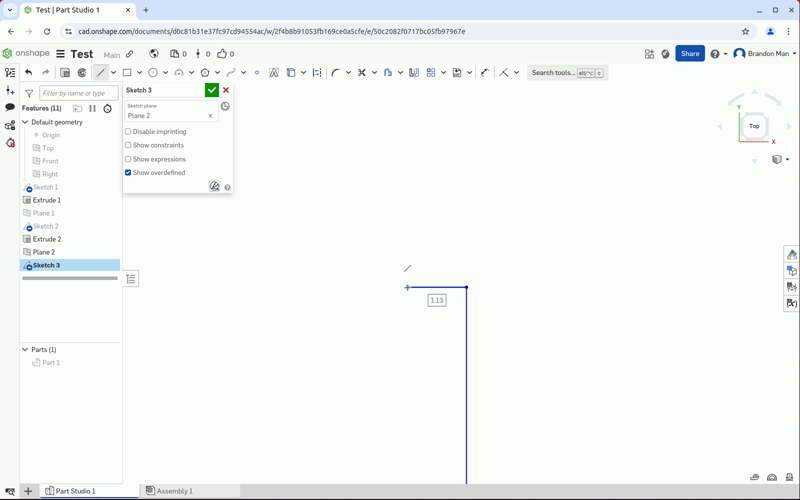
scroll(-6)
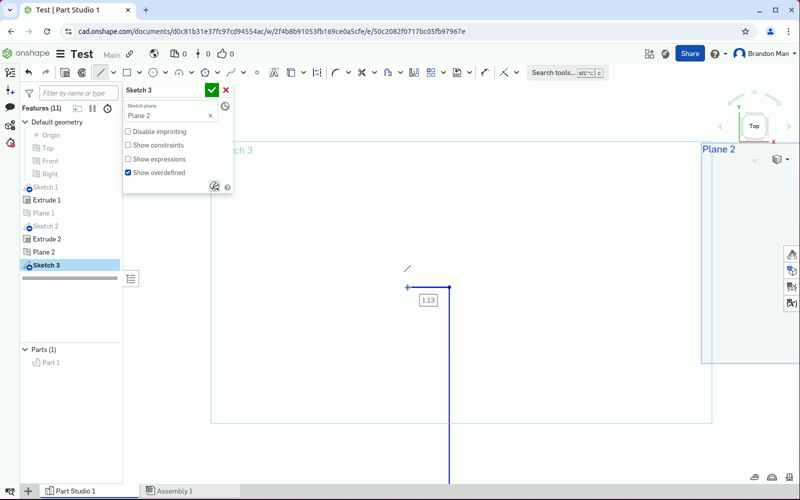
scroll(-6)
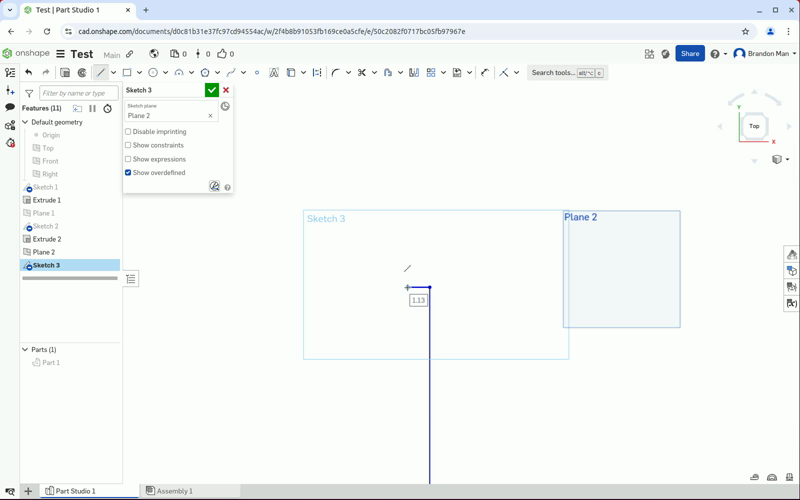
scroll(-6)
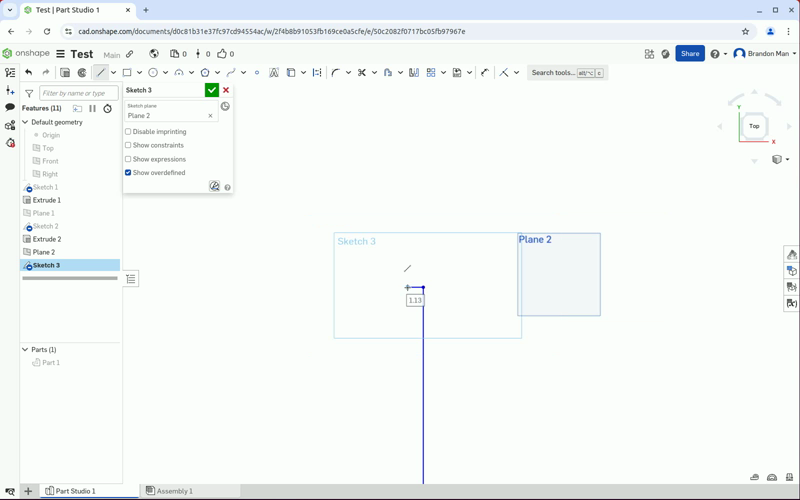
scroll(-6)
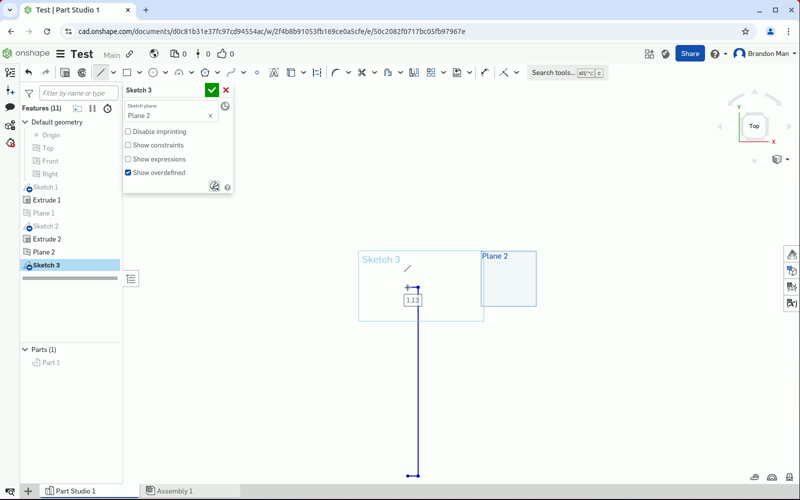
scroll(-6)
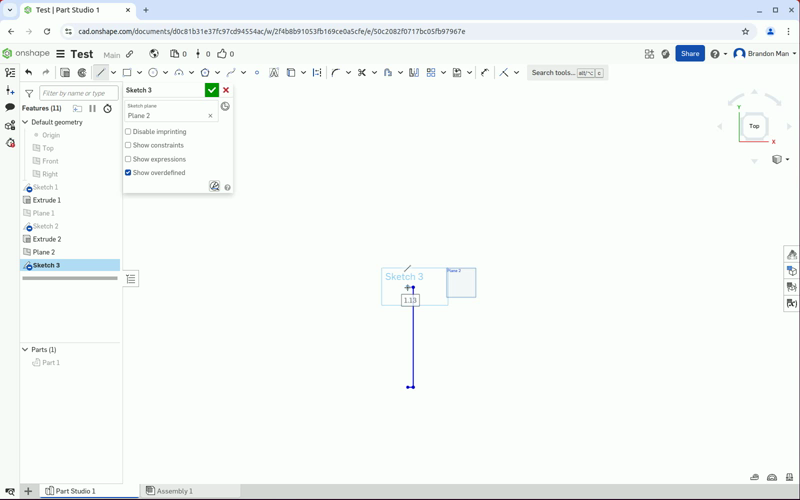
key_up(shift)
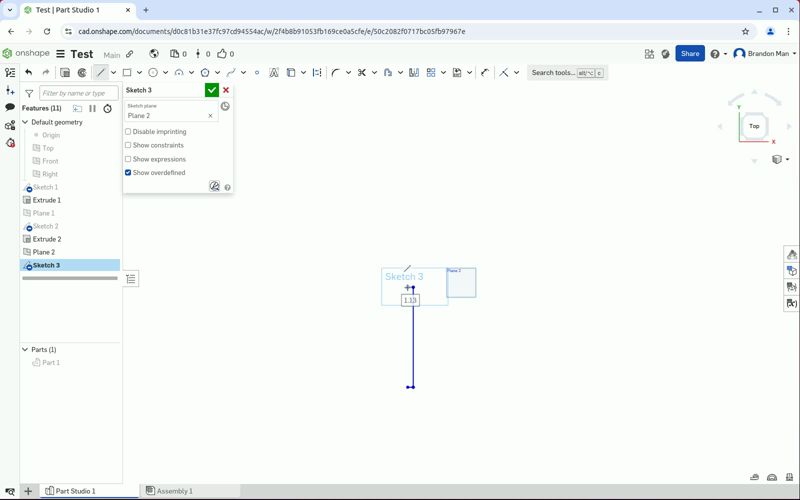
key_down(shift)
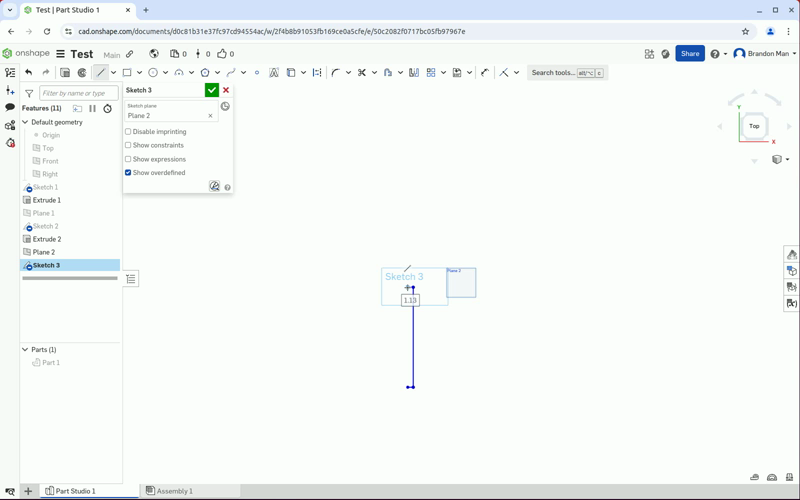
mouse_move(407, 387)
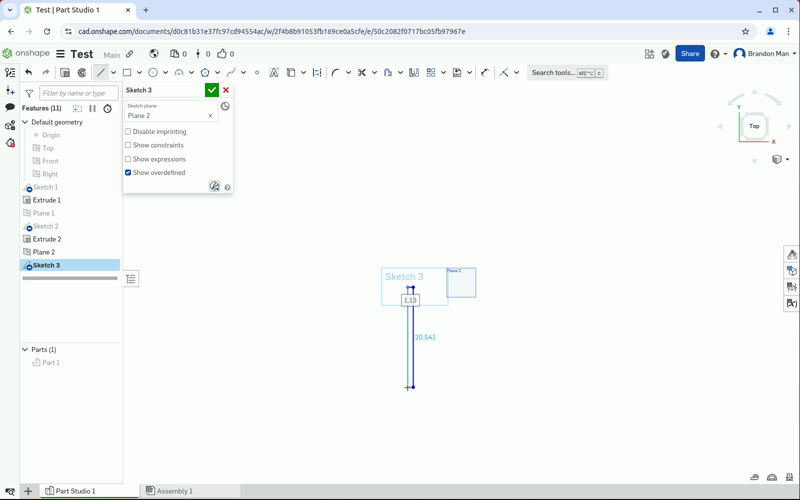
key_up(shift)
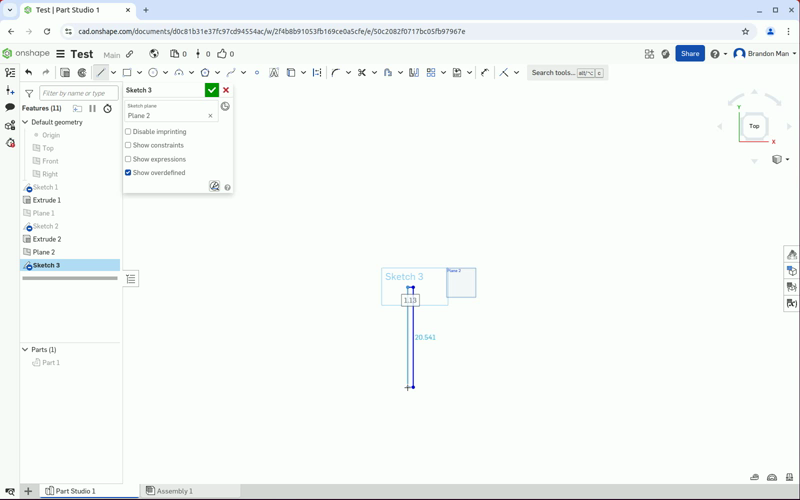
click(407, 387)
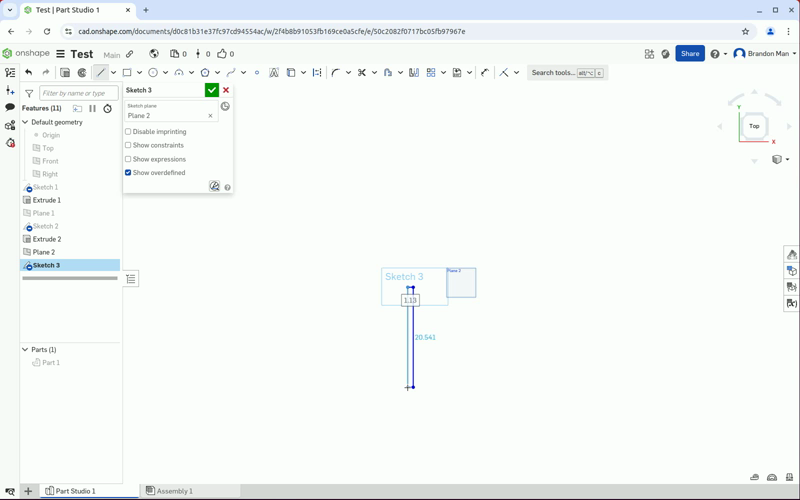
key(esc)
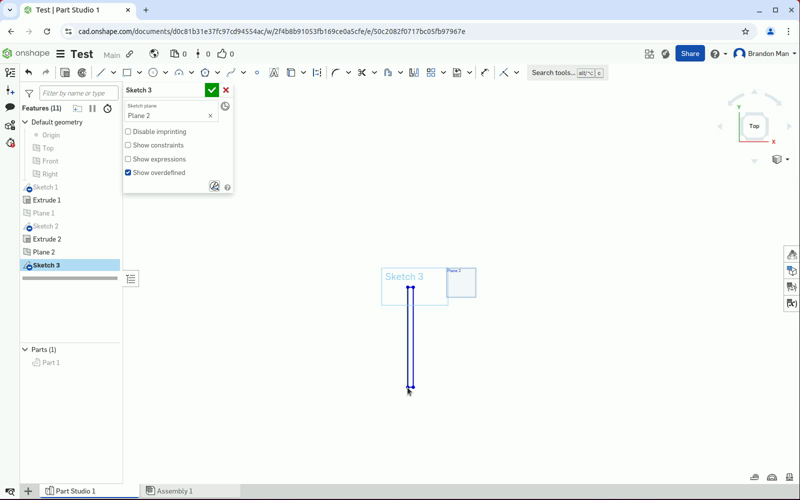
mouse_move(412, 304)
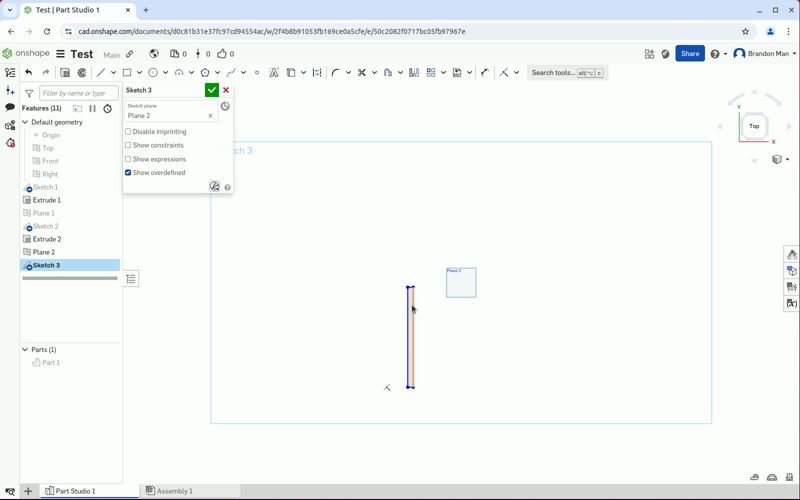
scroll(6)
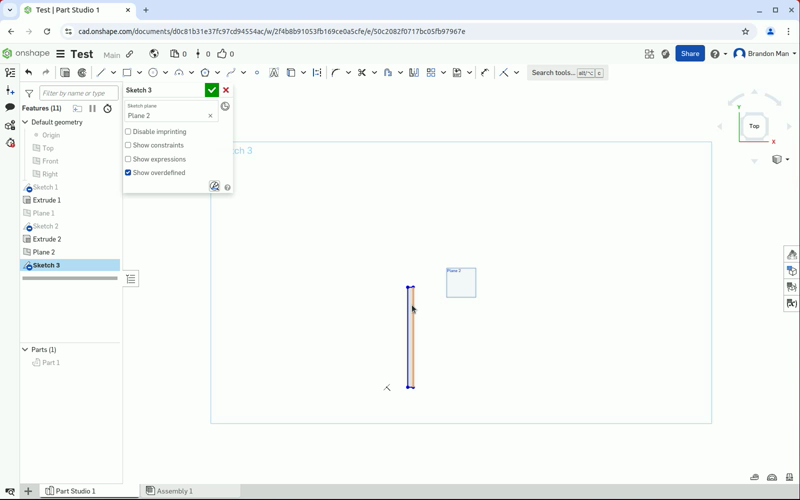
scroll(6)
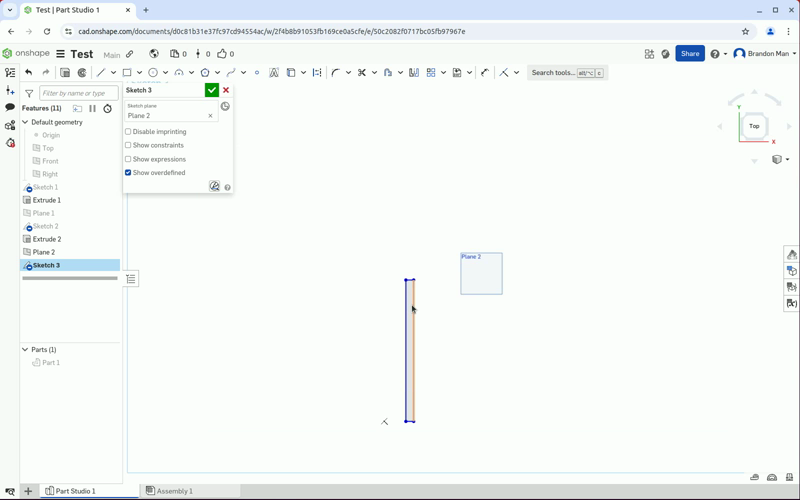
scroll(6)
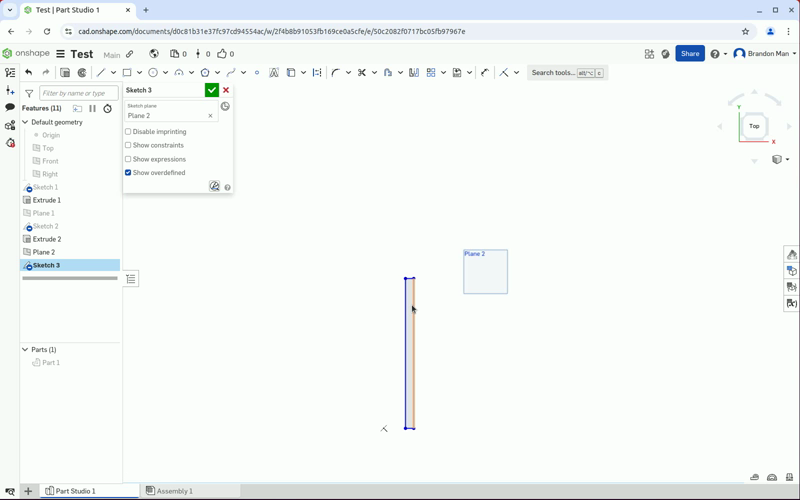
scroll(6)
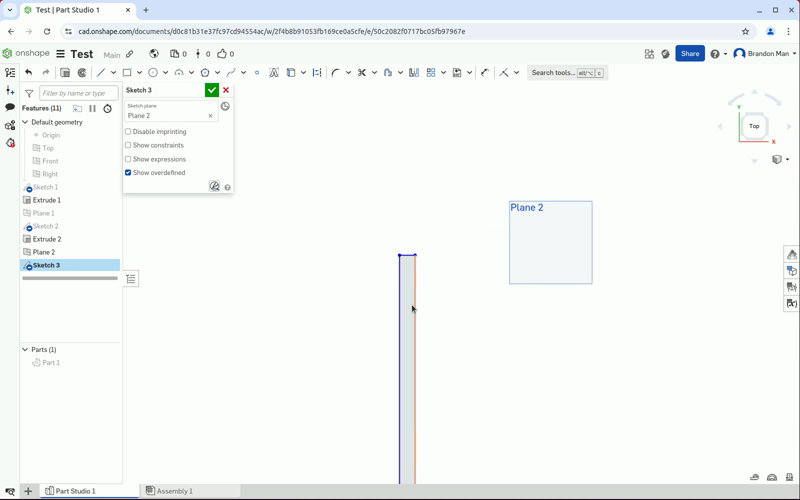
scroll(6)
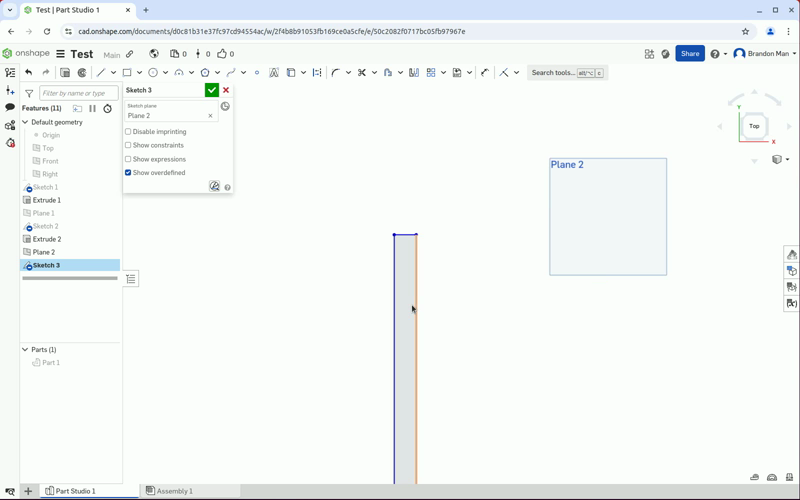
scroll(6)
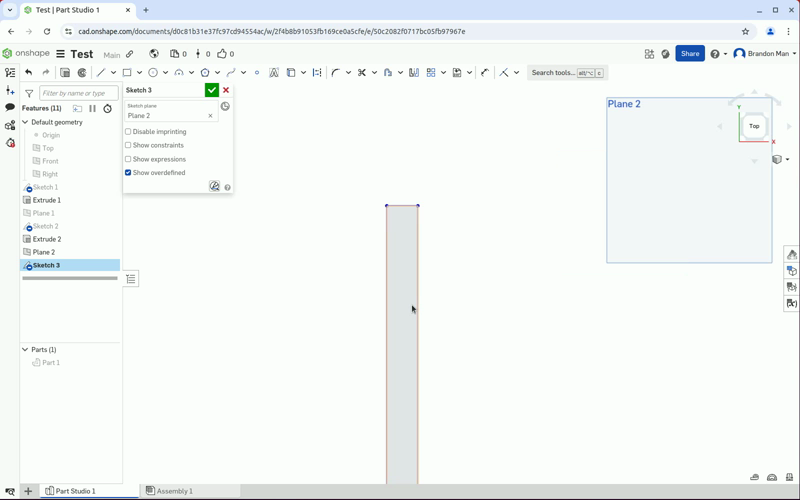
scroll(6)
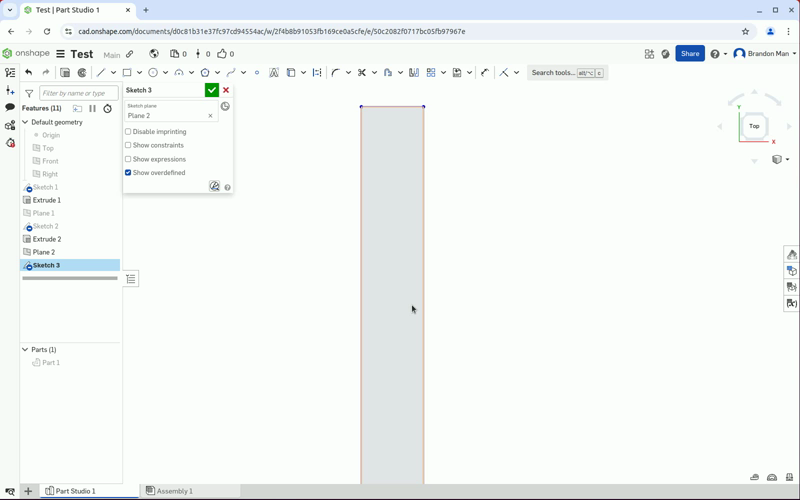
click(412, 304)
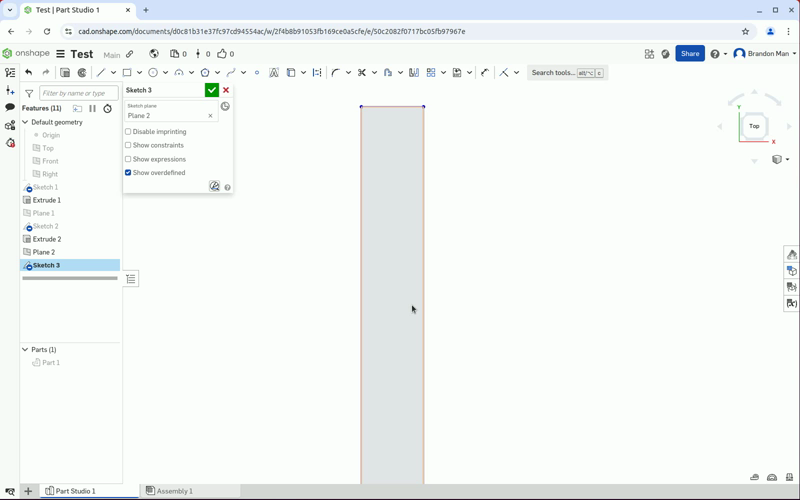
scroll(-6)
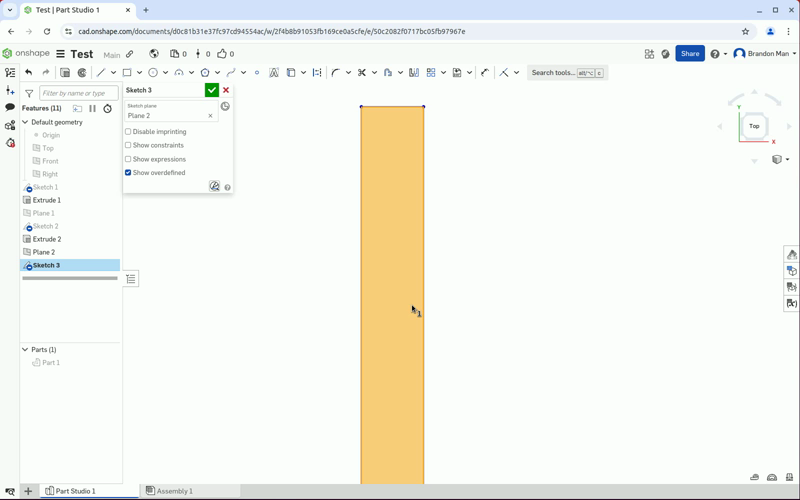
scroll(-6)
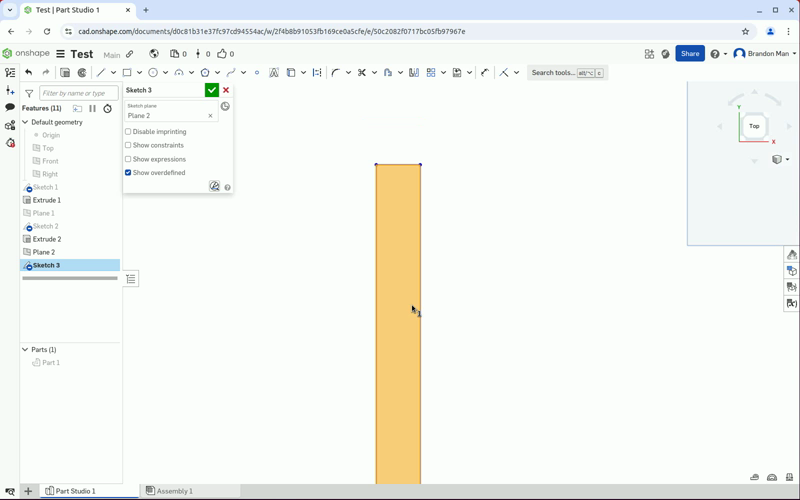
scroll(-6)
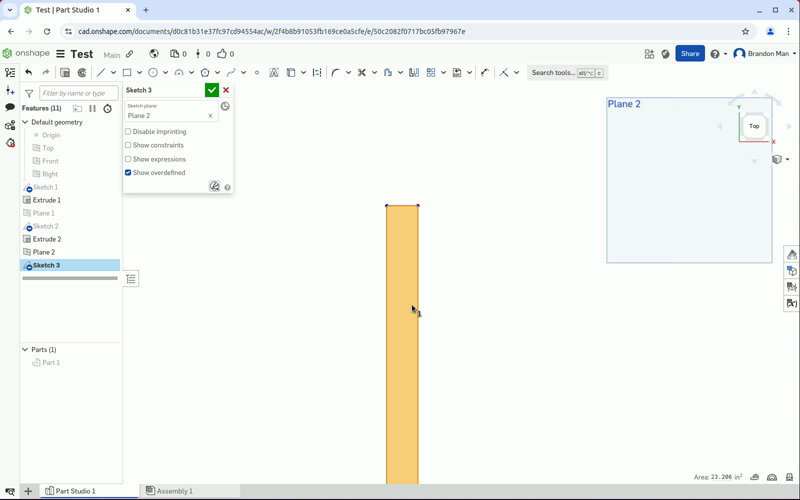
scroll(-6)
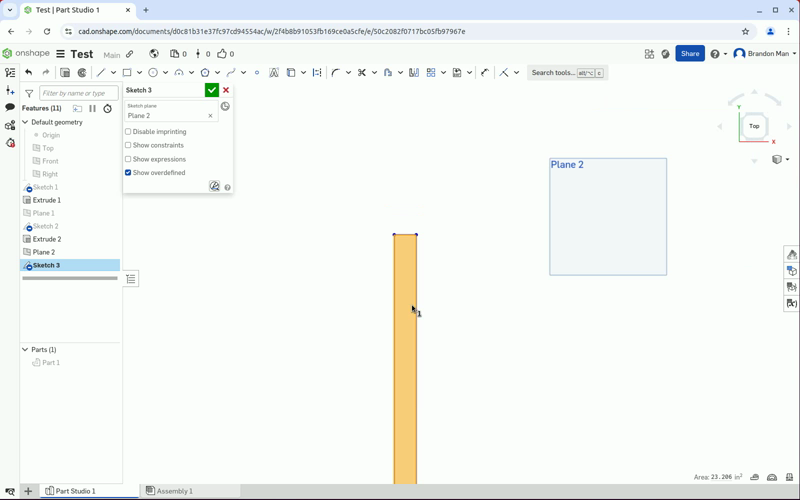
scroll(-6)
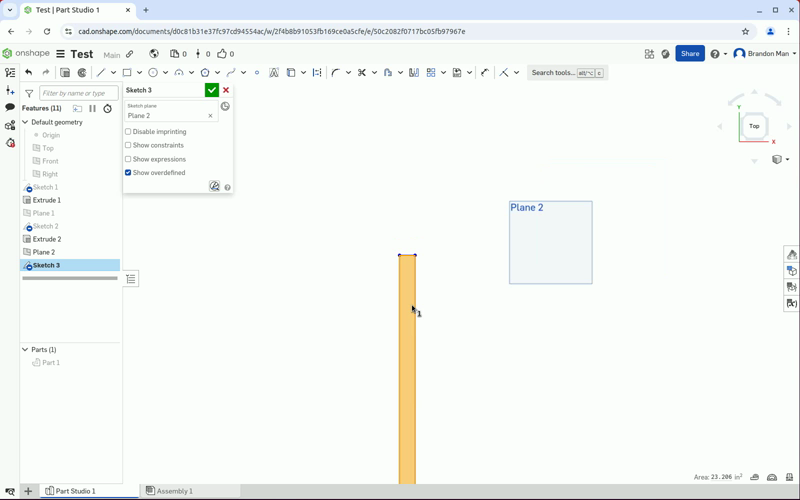
scroll(-6)
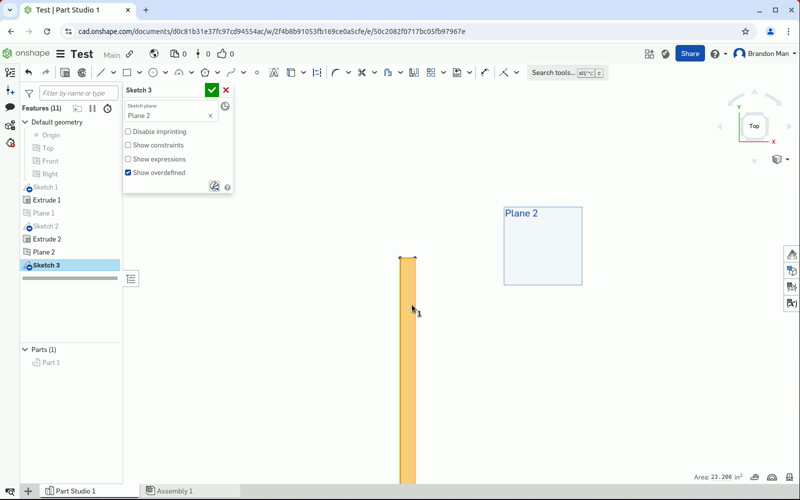
scroll(-6)
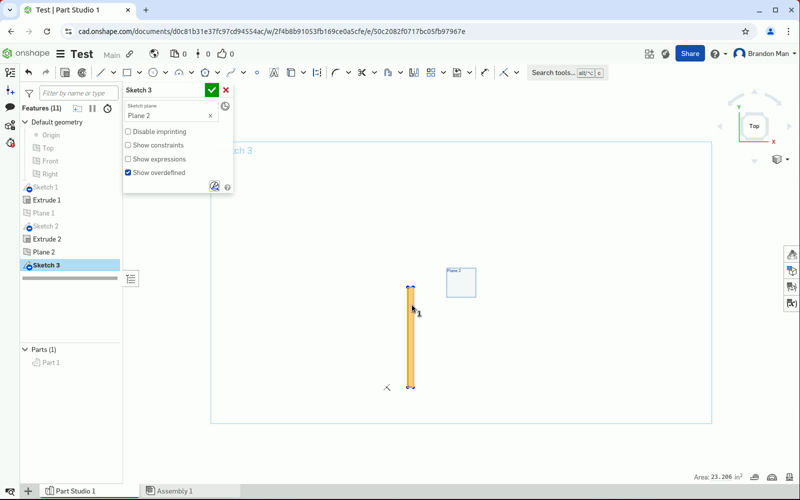
mouse_move(73, 352)
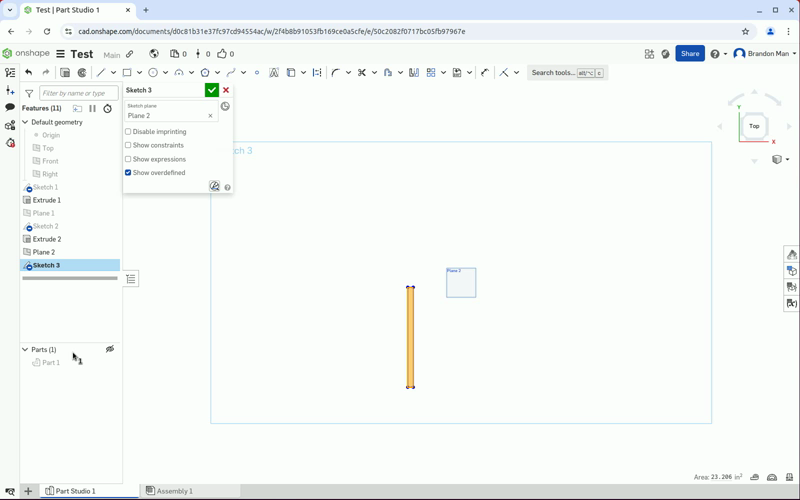
key(shift+y)
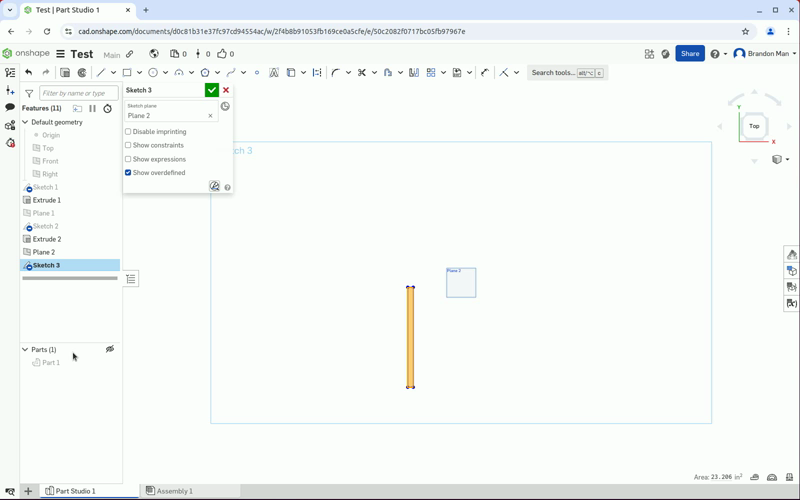
key(shift+e)
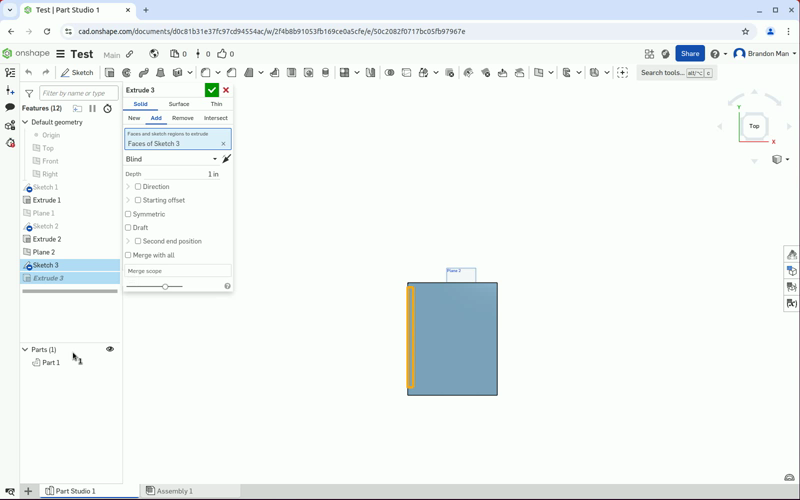
mouse_move(143, 106)
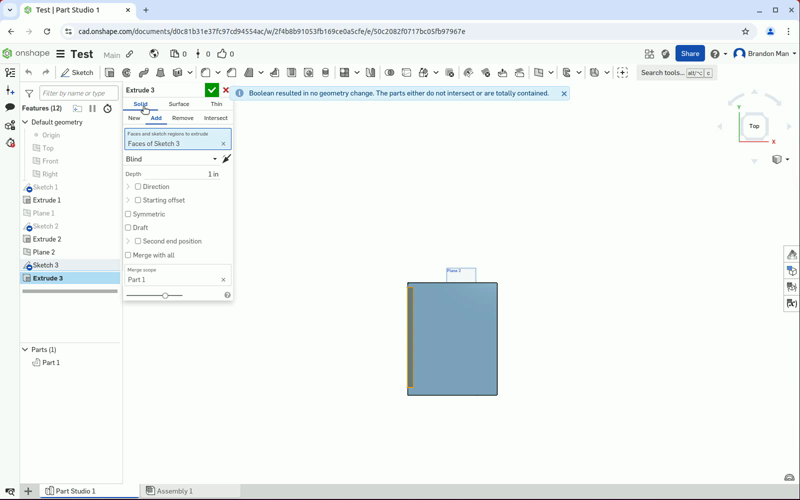
click(143, 106)
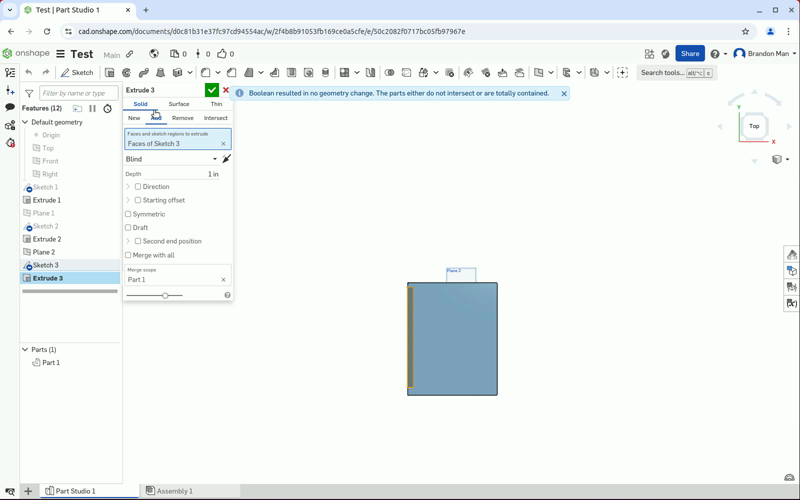
mouse_move(186, 120)
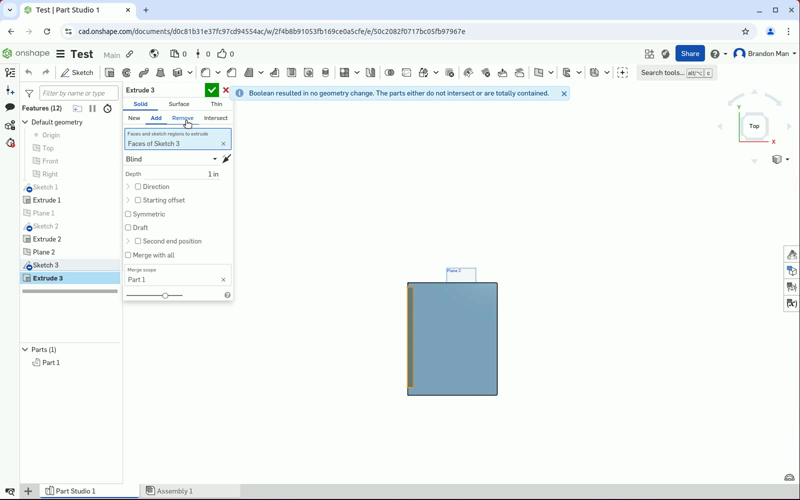
click(186, 120)
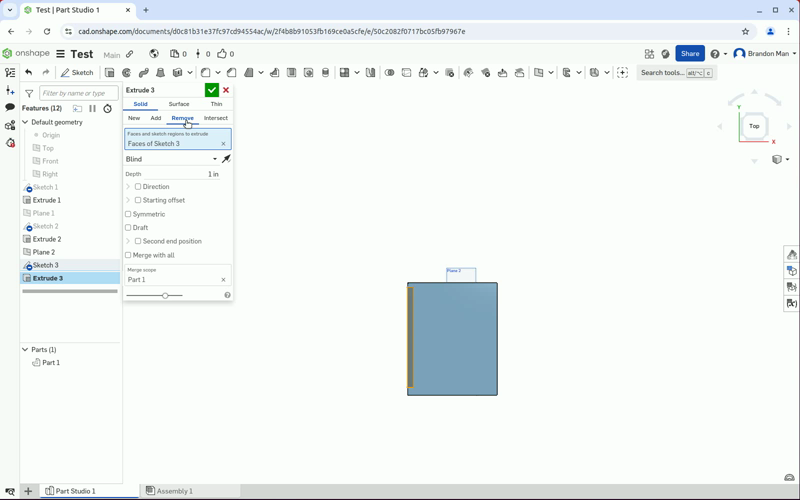
key(tab, 4)
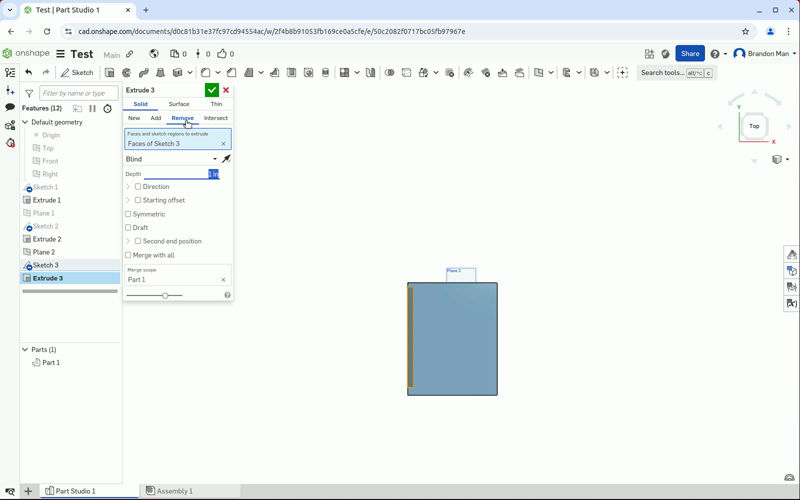
text(7.221)
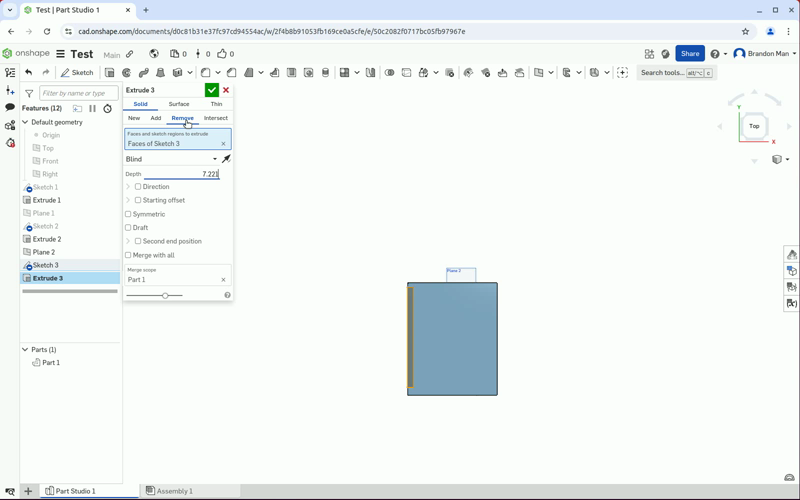
key(tab, 6)
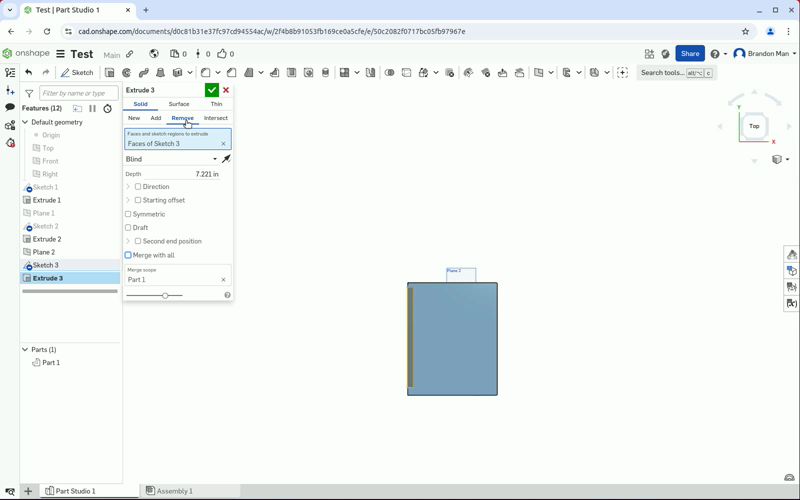
key(space)
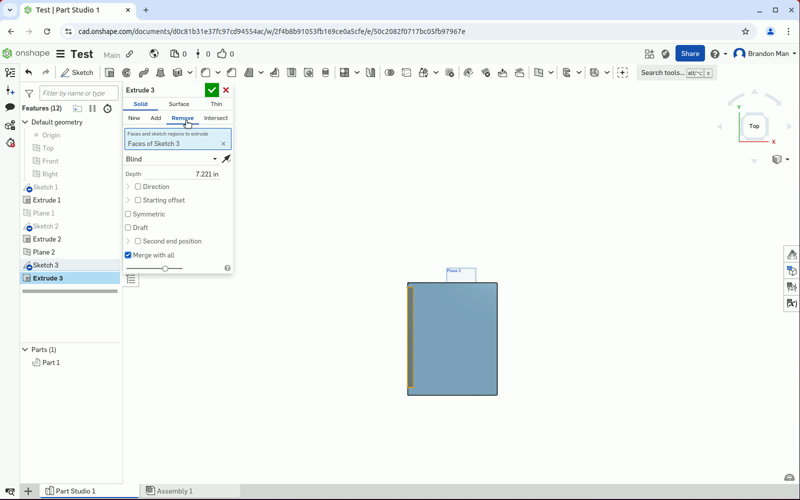
key(enter)
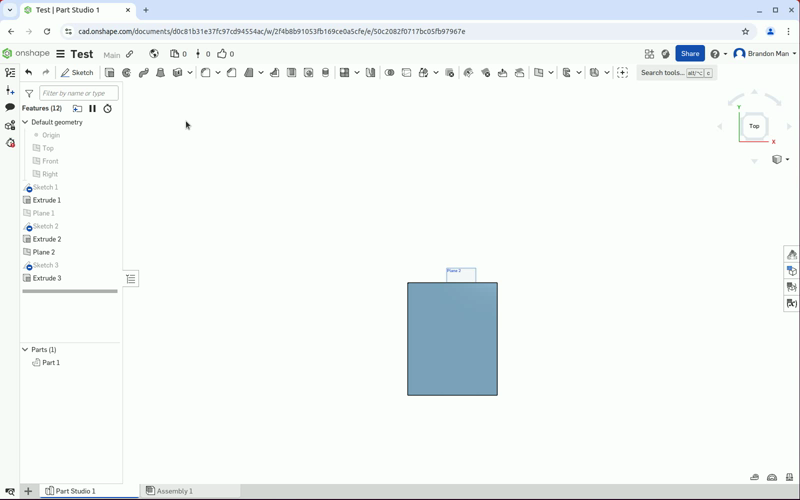
key(shift+h)
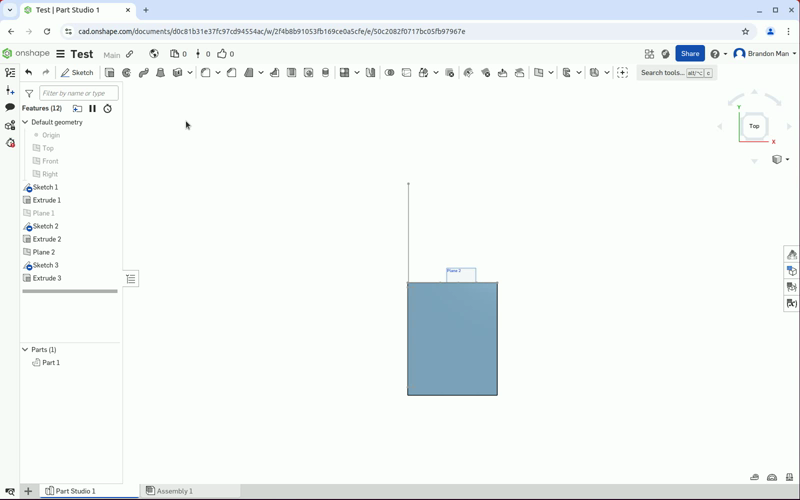
key(shift+h)
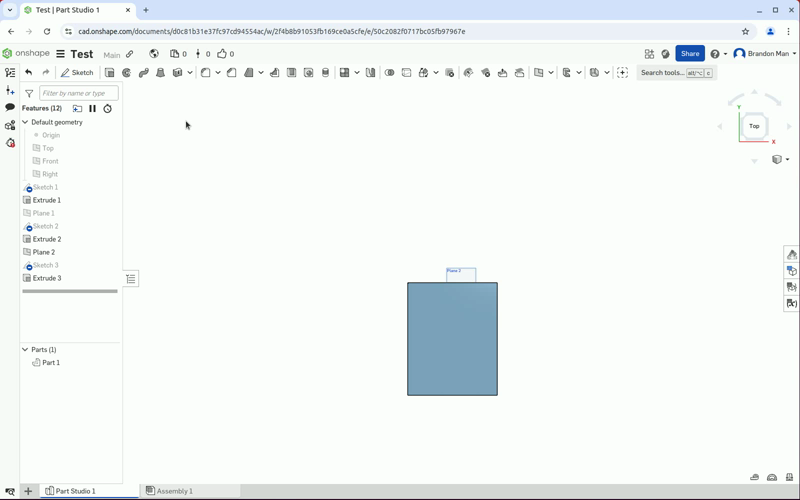
mouse_move(73, 189)
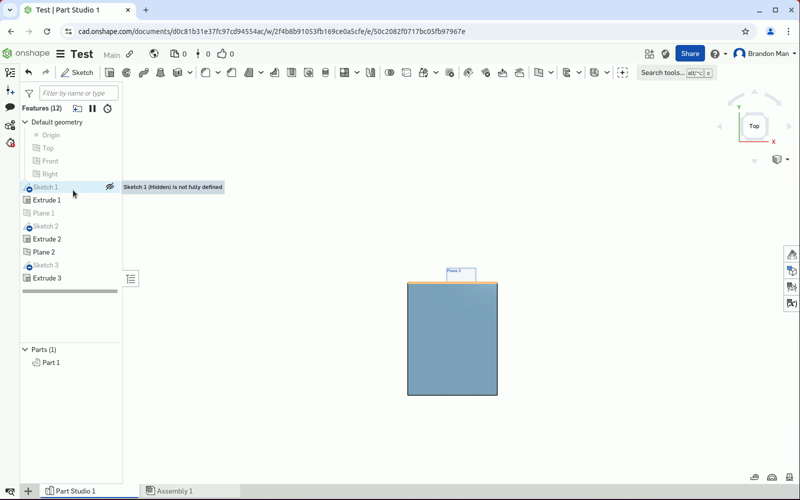
click(73, 189)
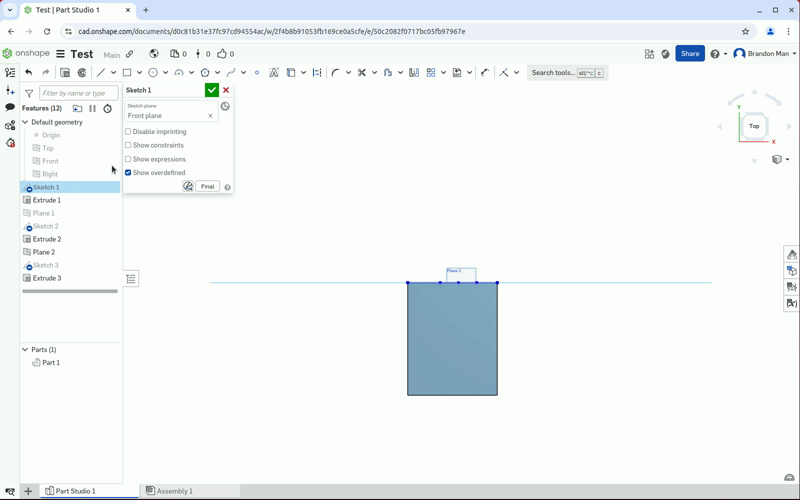
mouse_move(229, 92)
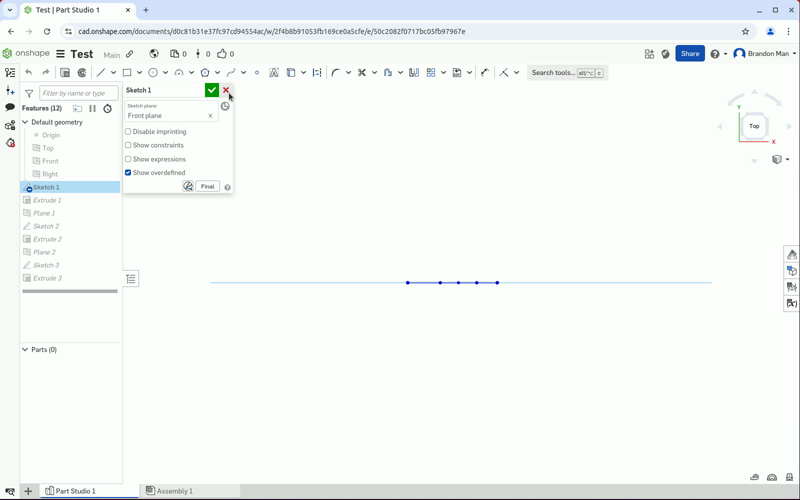
click(229, 92)
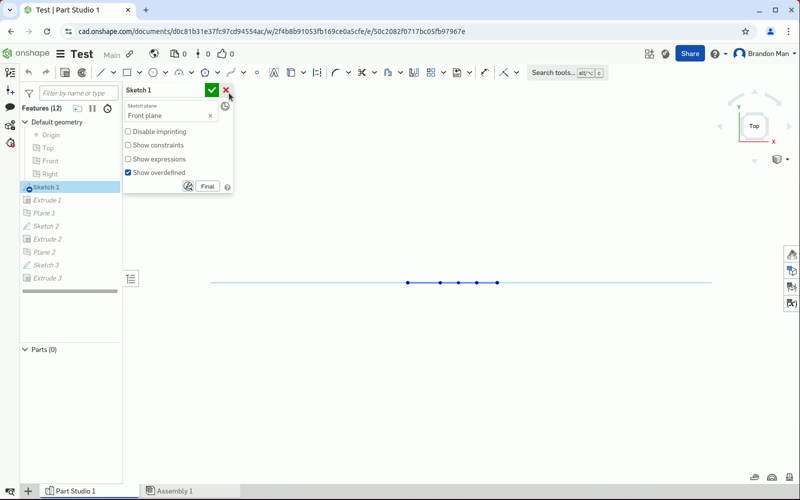
key(shift+s)
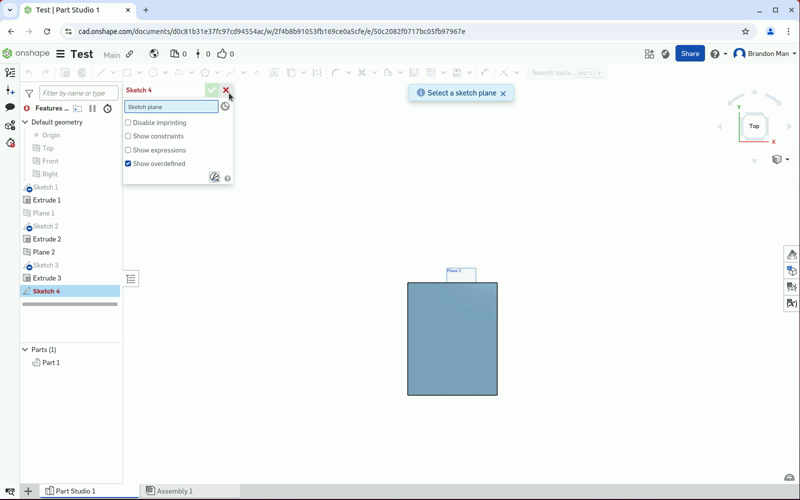
mouse_move(73, 254)
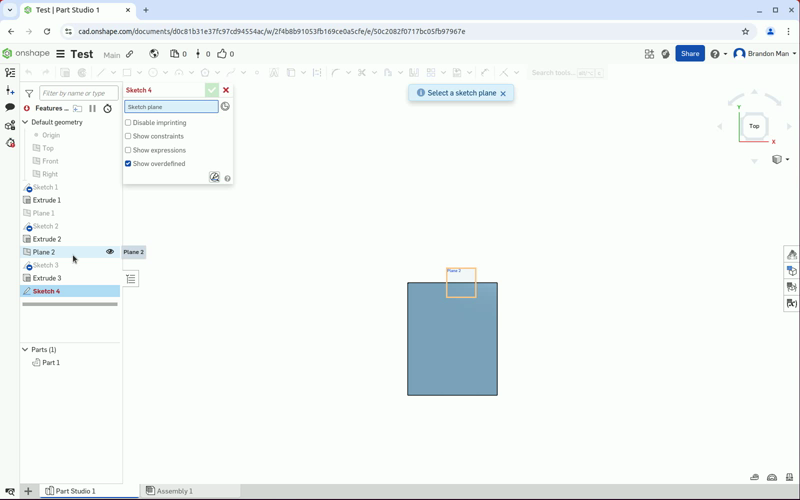
click(73, 254)
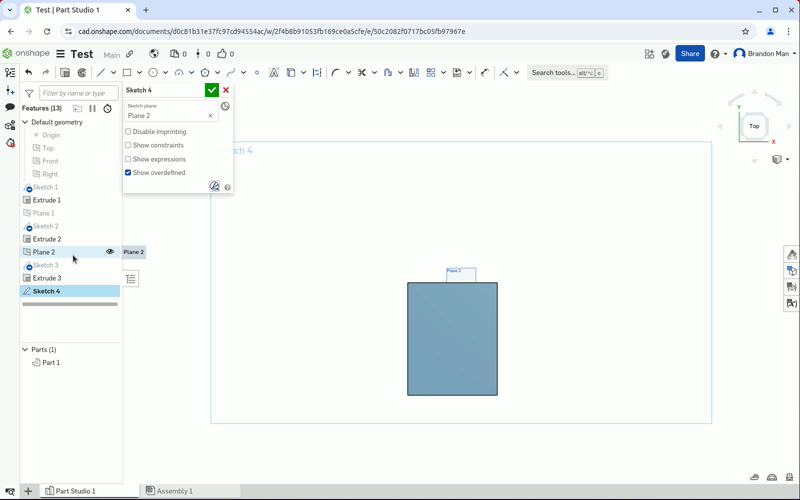
mouse_move(73, 352)
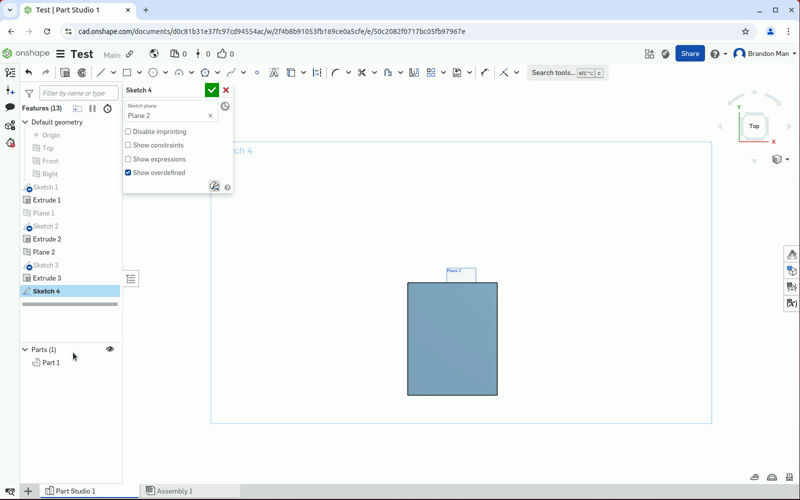
key(y)
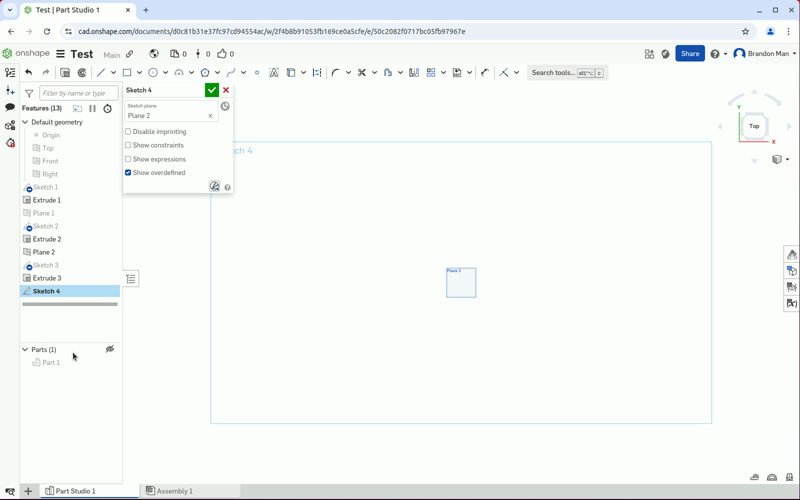
key(l)
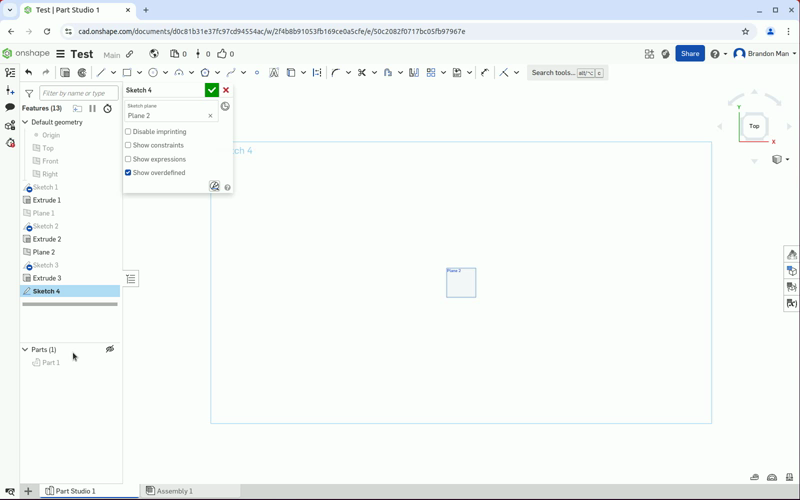
key_down(shift)
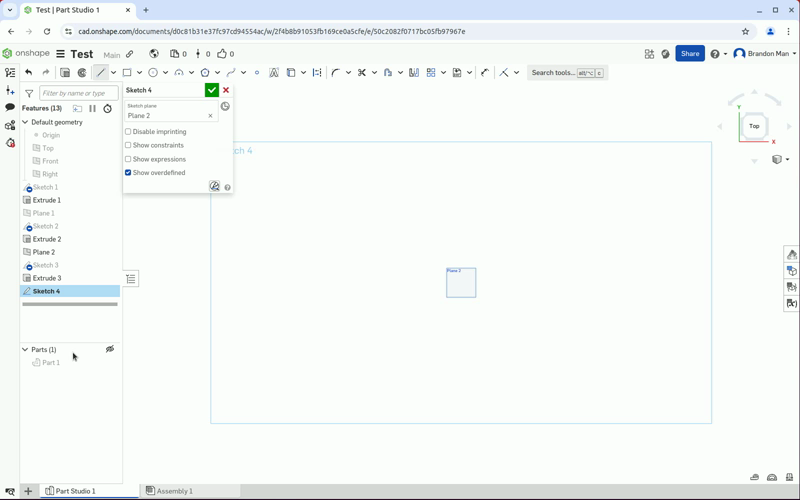
mouse_move(492, 387)
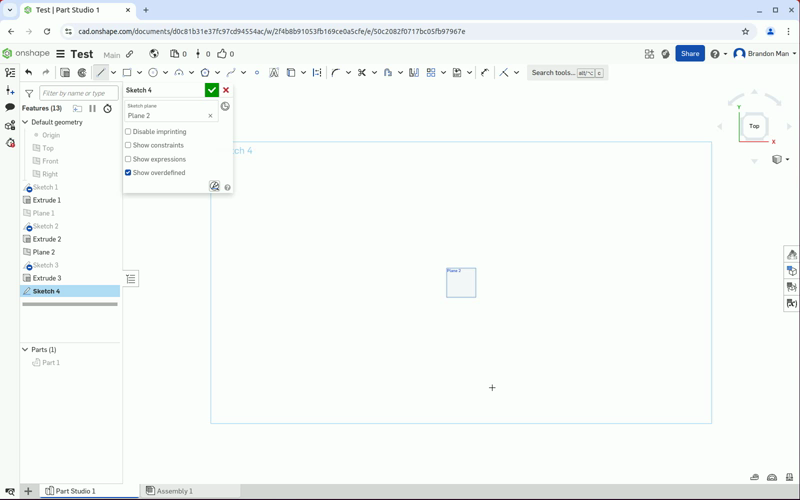
click(492, 387)
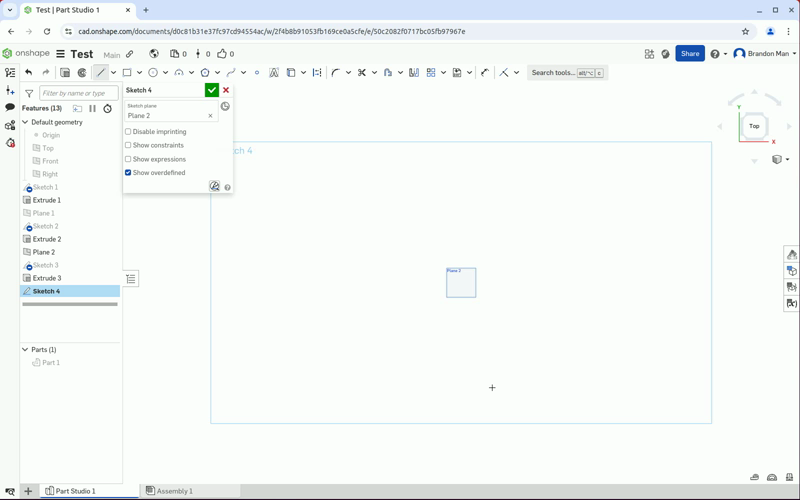
key_up(shift)
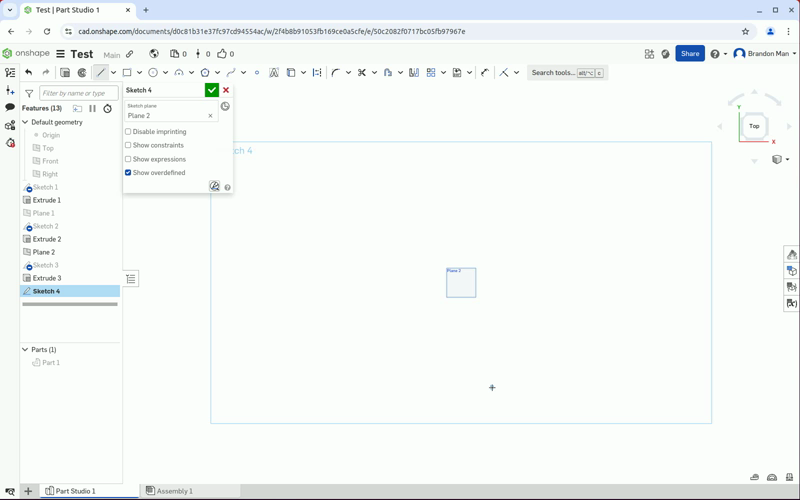
key_down(shift)
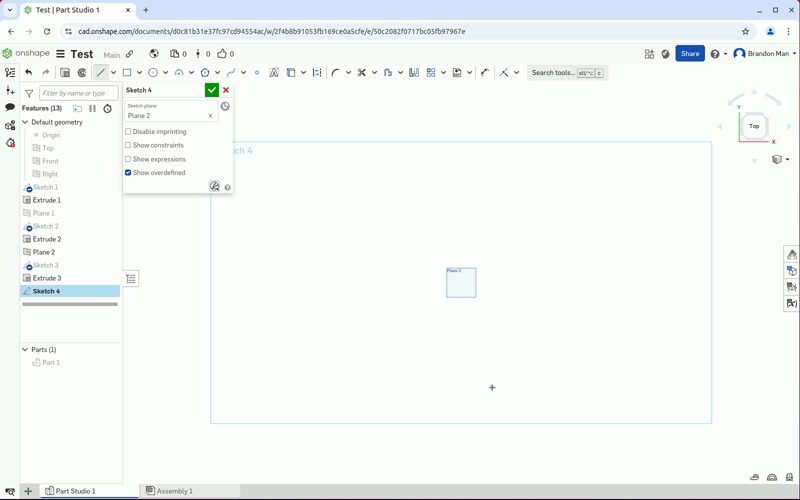
mouse_move(522, 387)
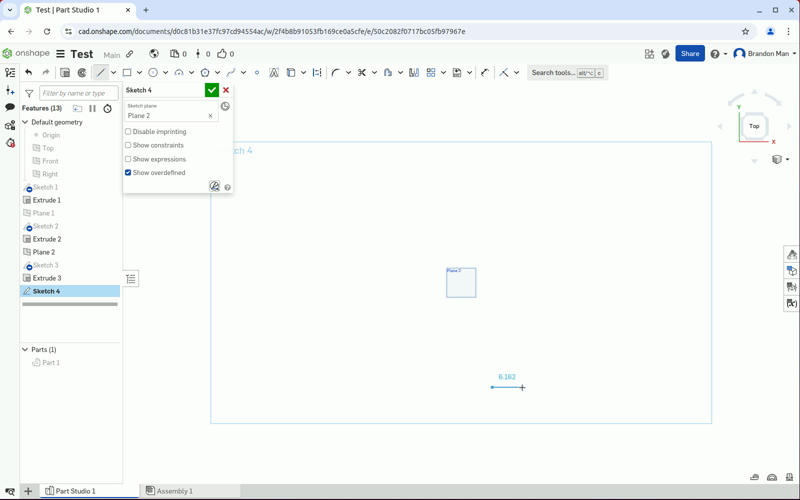
mouse_move(496, 387)
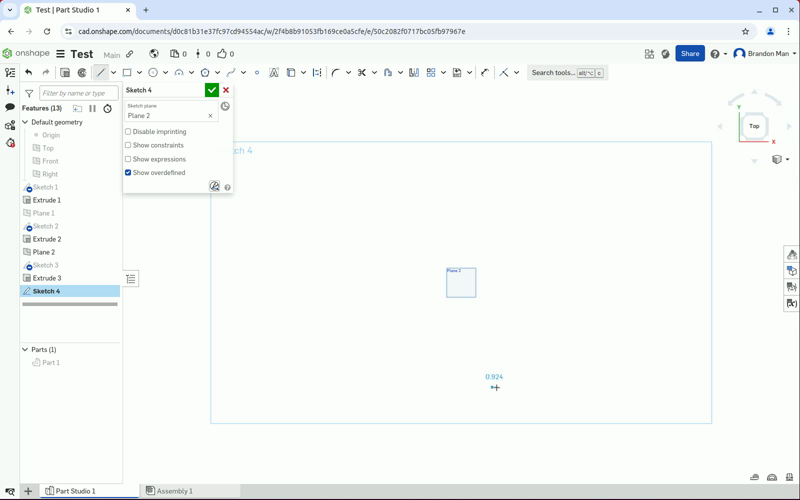
scroll(6)
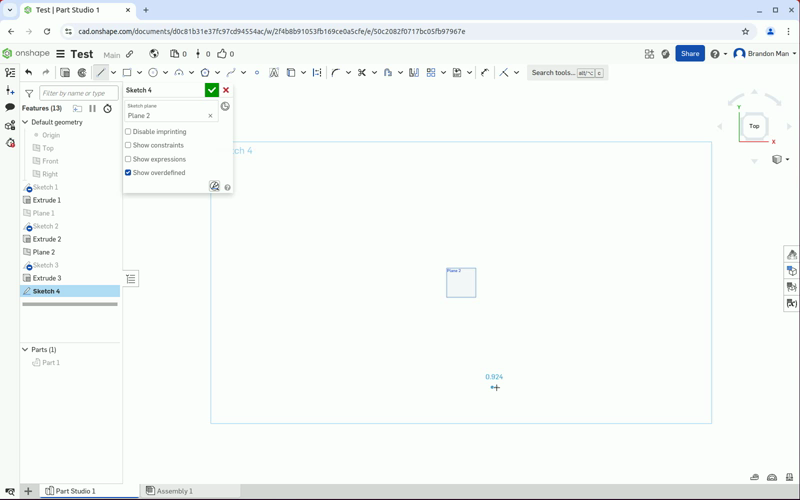
scroll(6)
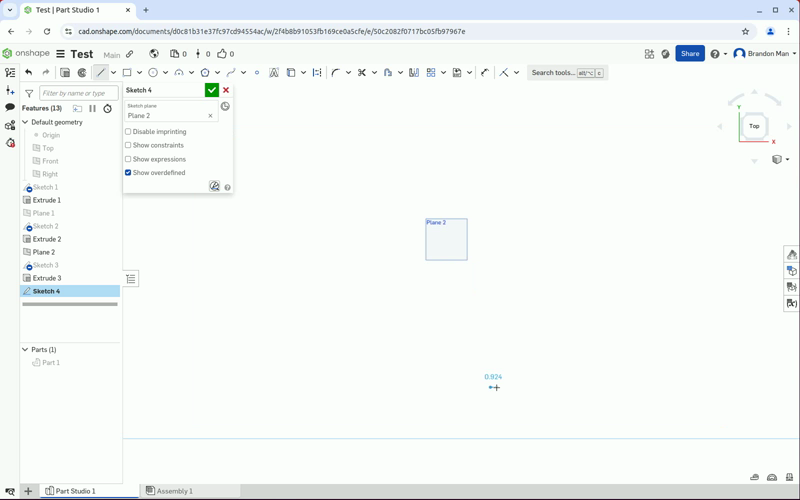
scroll(6)
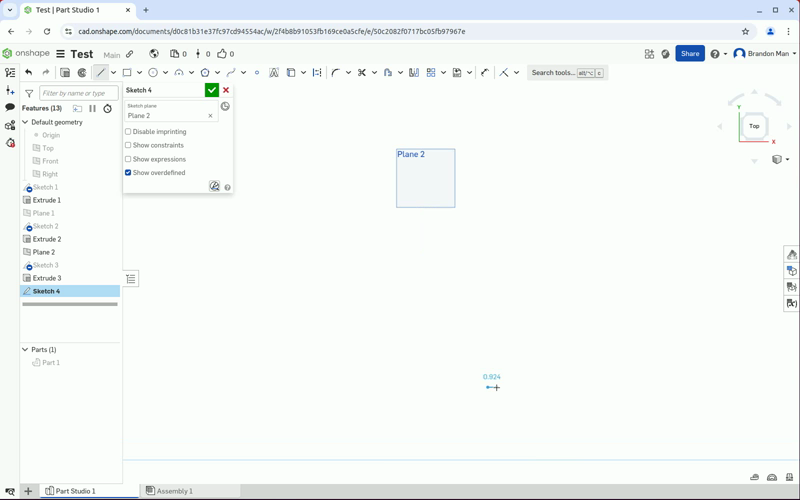
scroll(6)
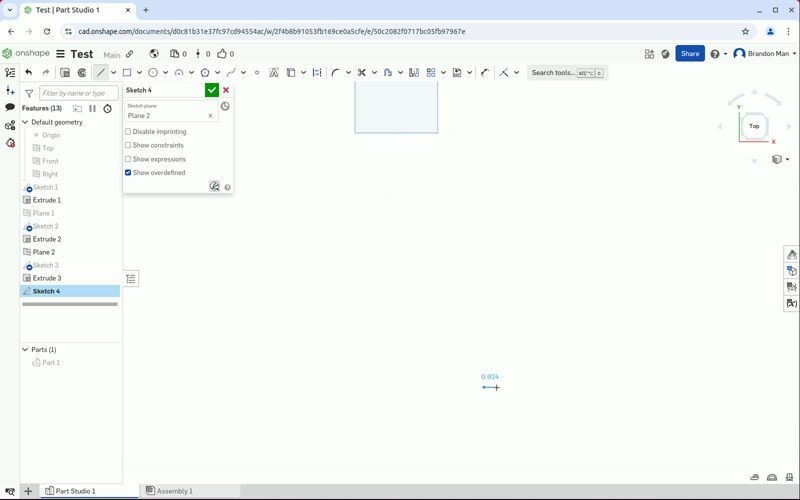
scroll(6)
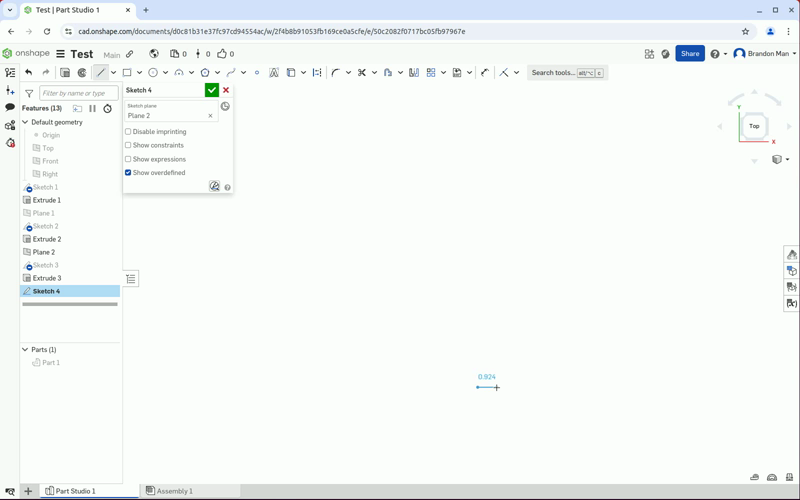
scroll(6)
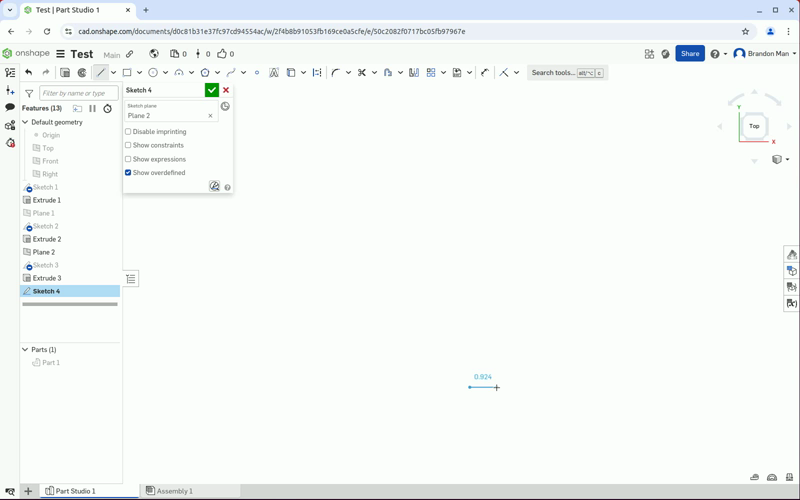
scroll(6)
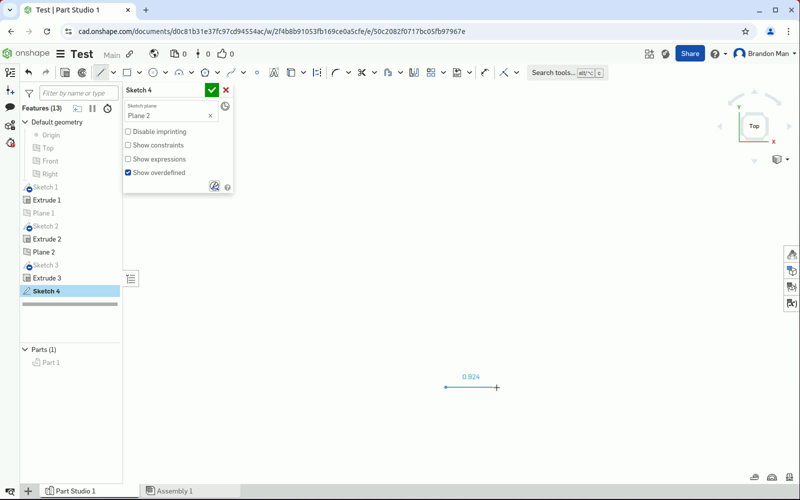
click(496, 387)
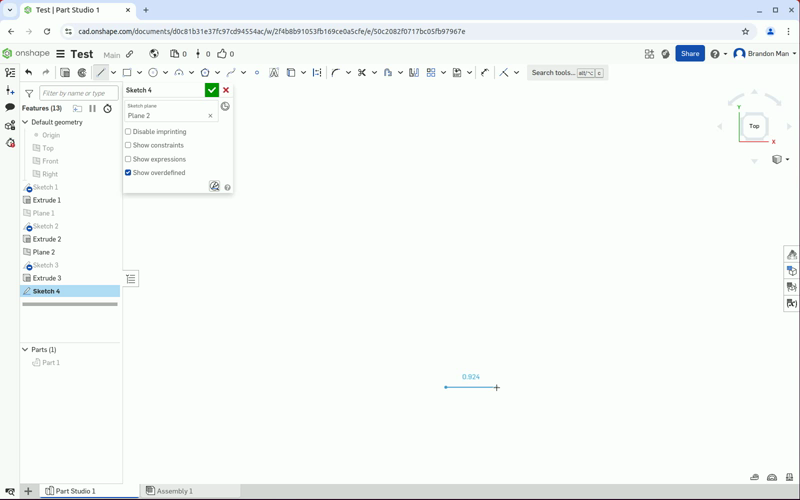
scroll(-6)
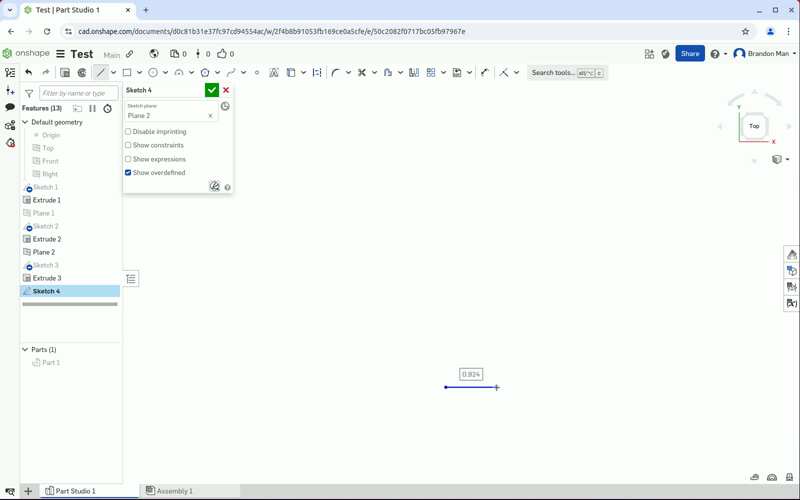
scroll(-6)
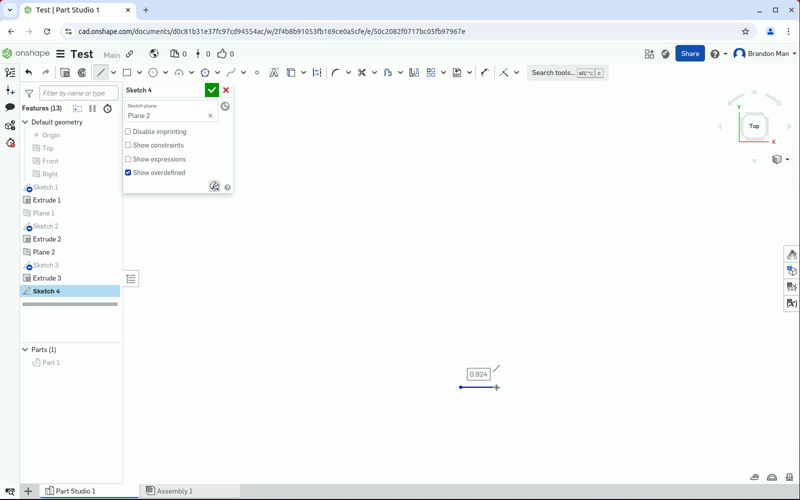
scroll(-6)
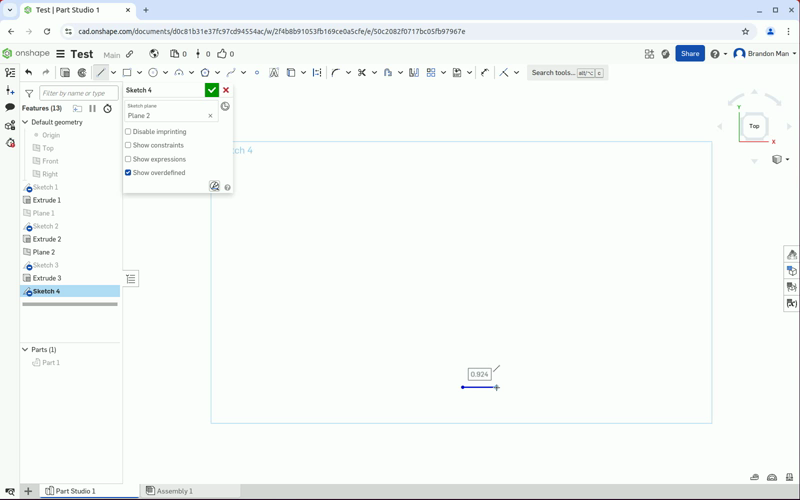
scroll(-6)
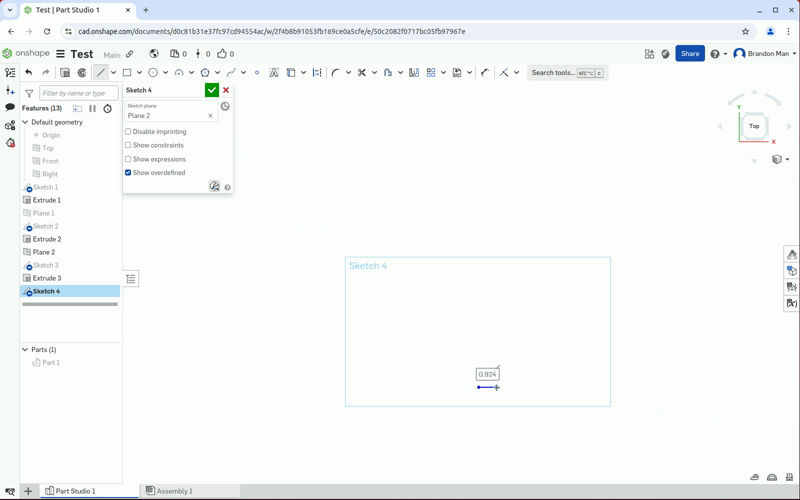
scroll(-6)
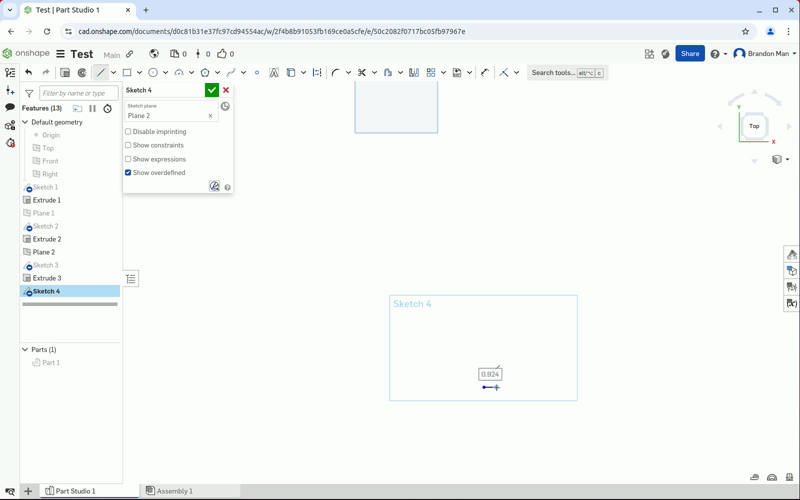
scroll(-6)
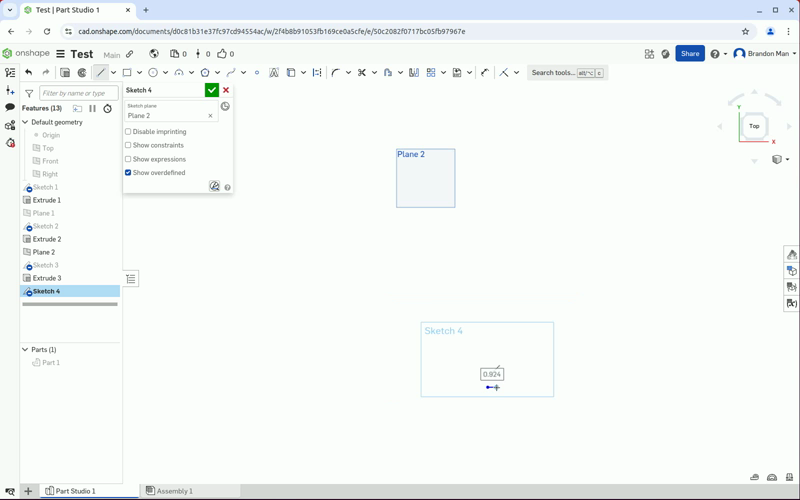
scroll(-6)
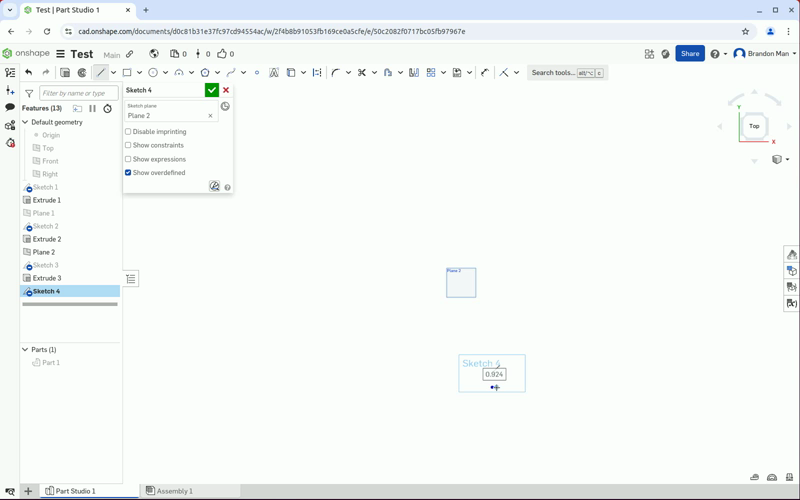
key_up(shift)
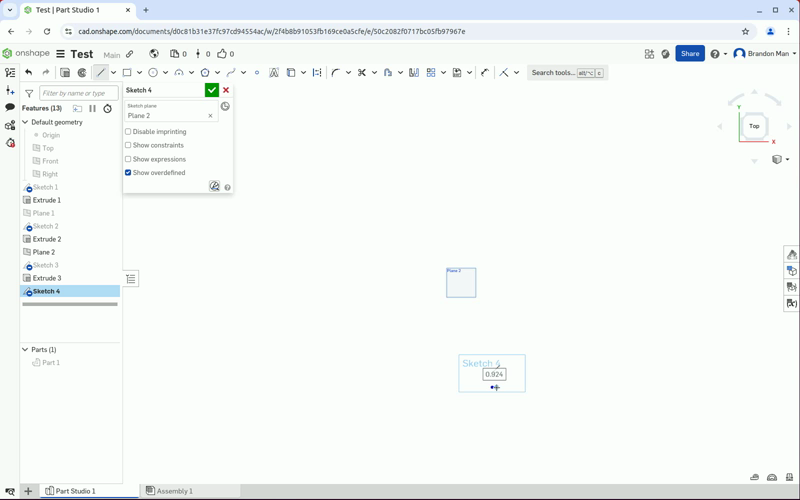
key_down(shift)
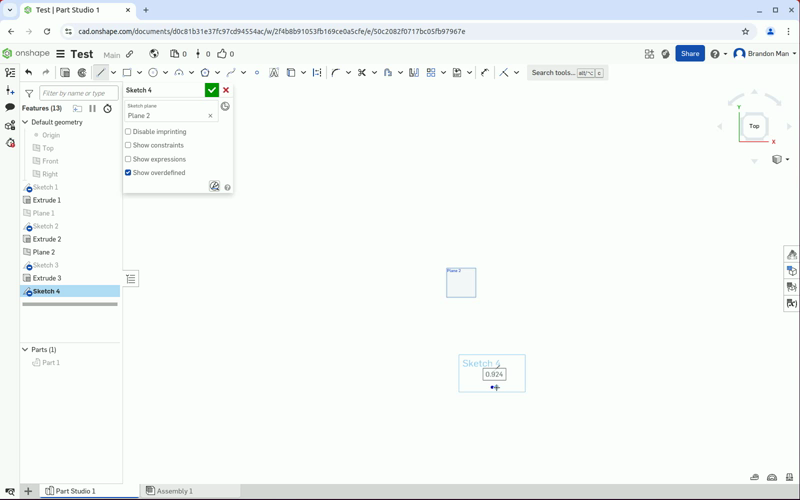
mouse_move(496, 287)
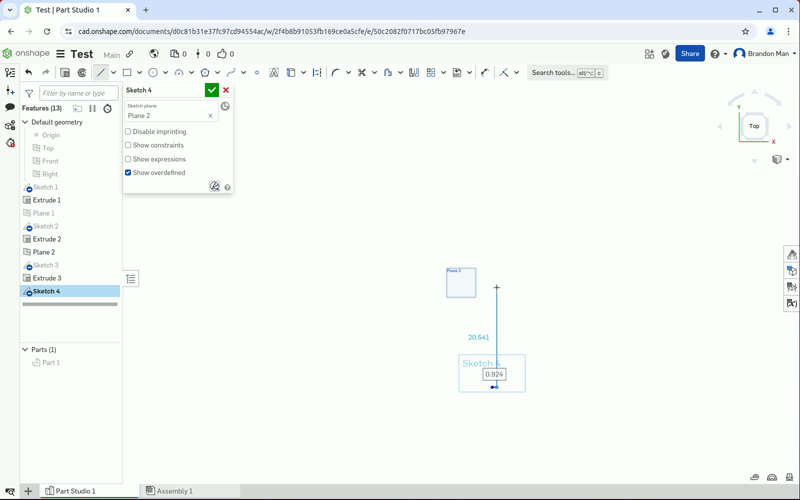
click(496, 287)
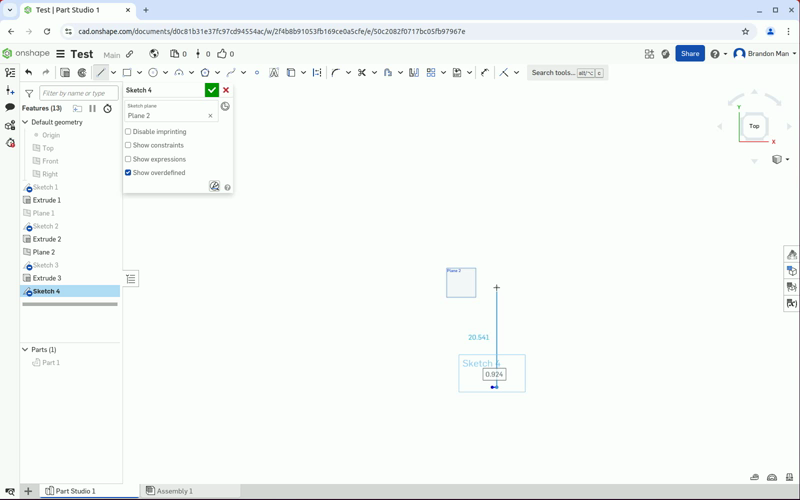
key_up(shift)
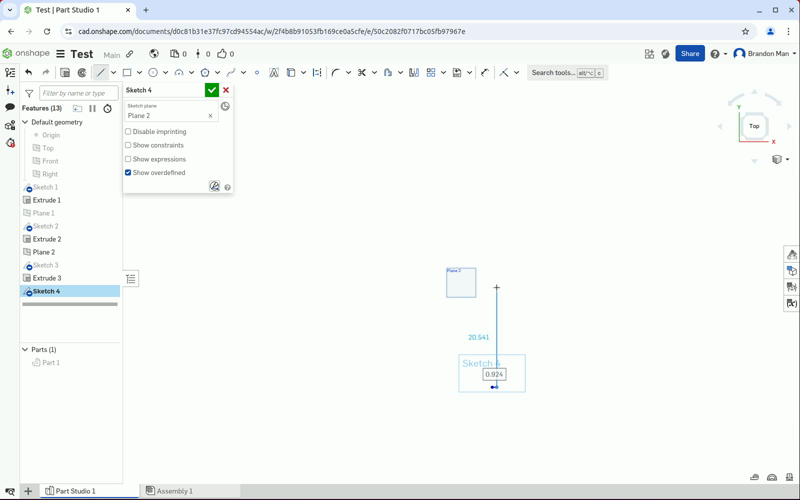
key_down(shift)
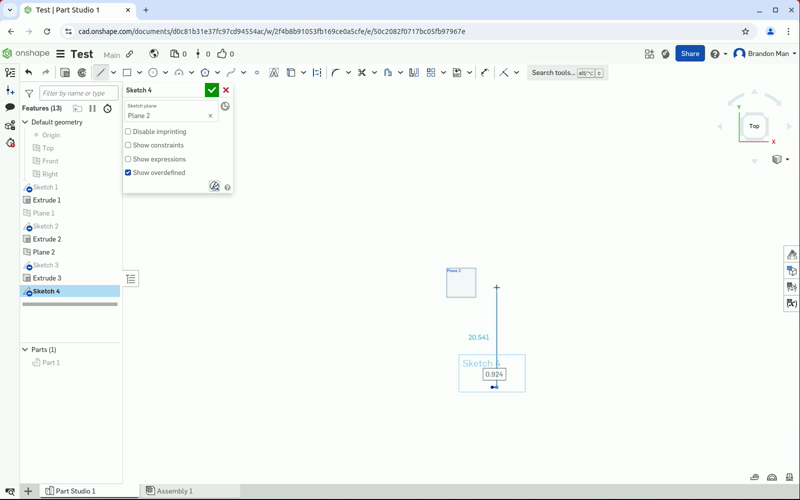
mouse_move(526, 287)
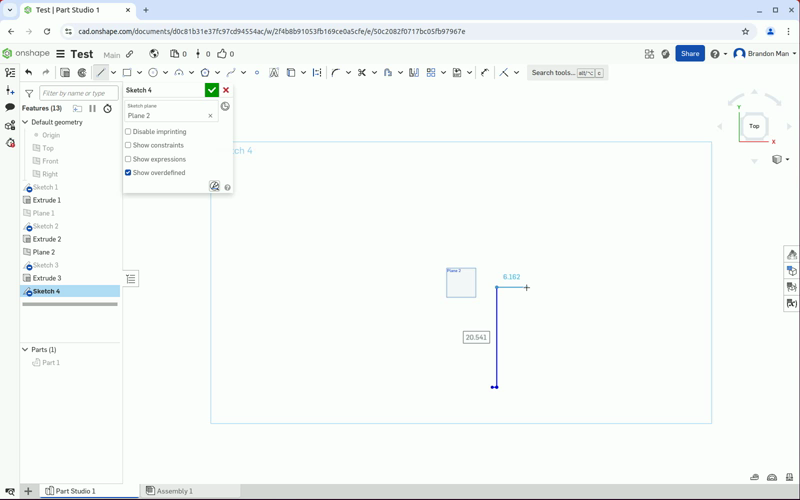
mouse_move(492, 287)
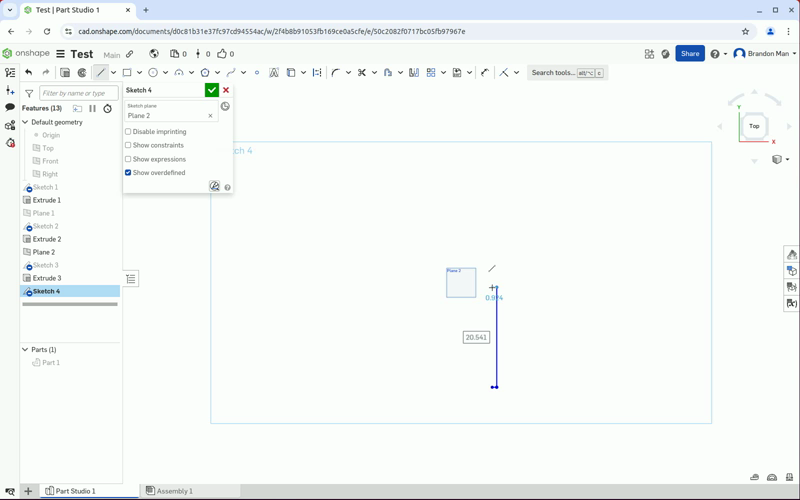
scroll(6)
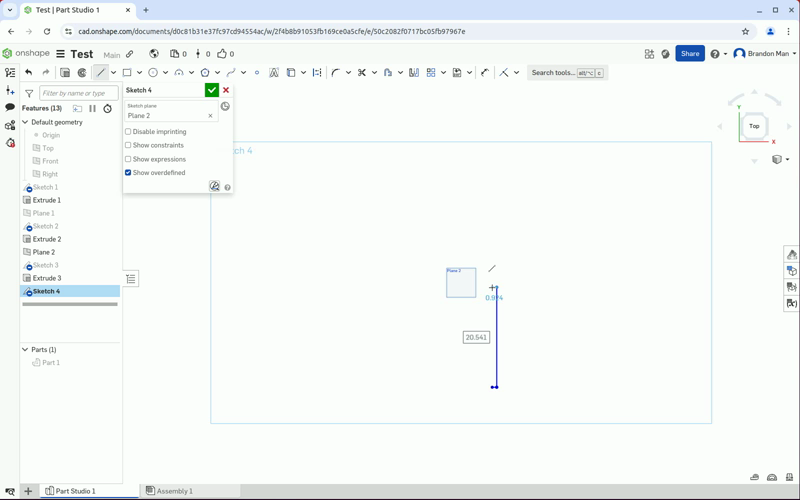
scroll(6)
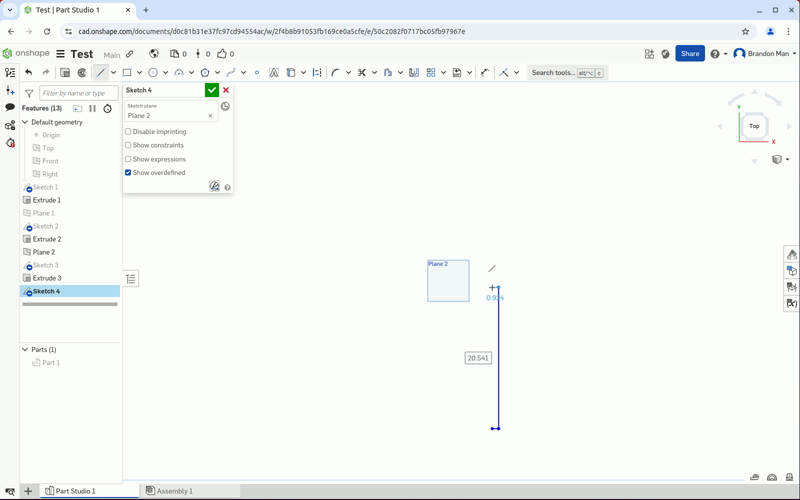
scroll(6)
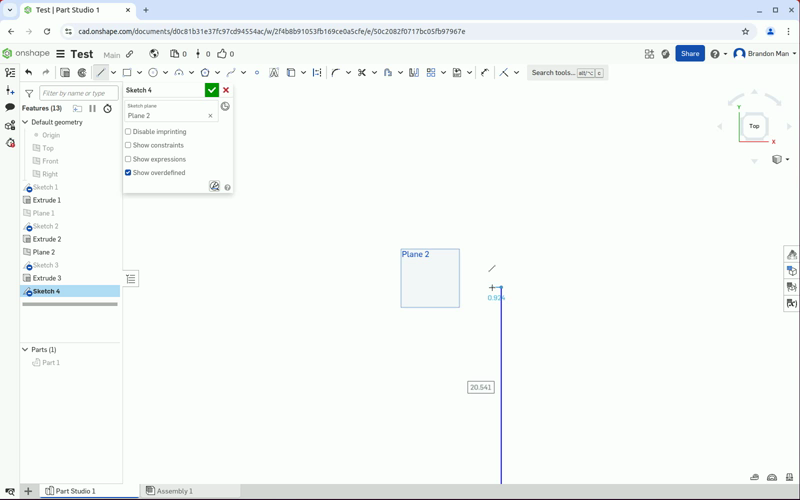
scroll(6)
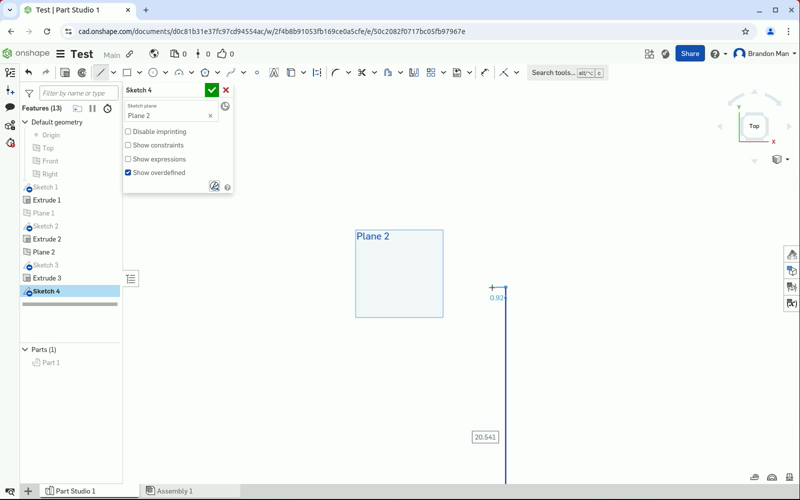
scroll(6)
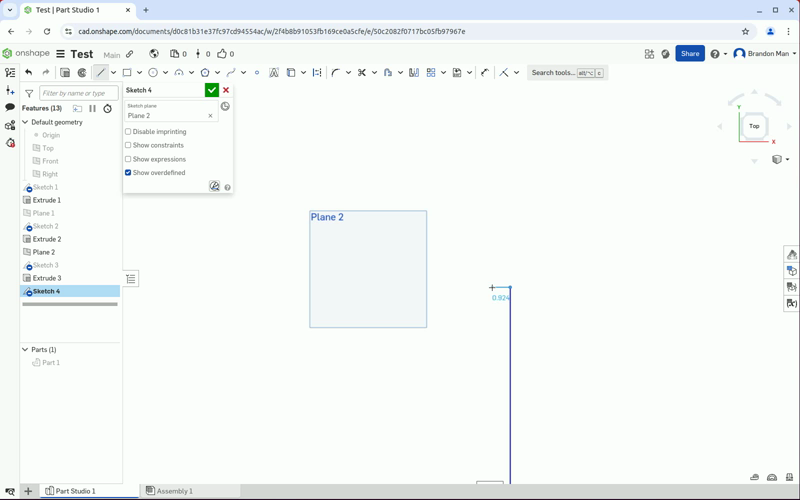
scroll(6)
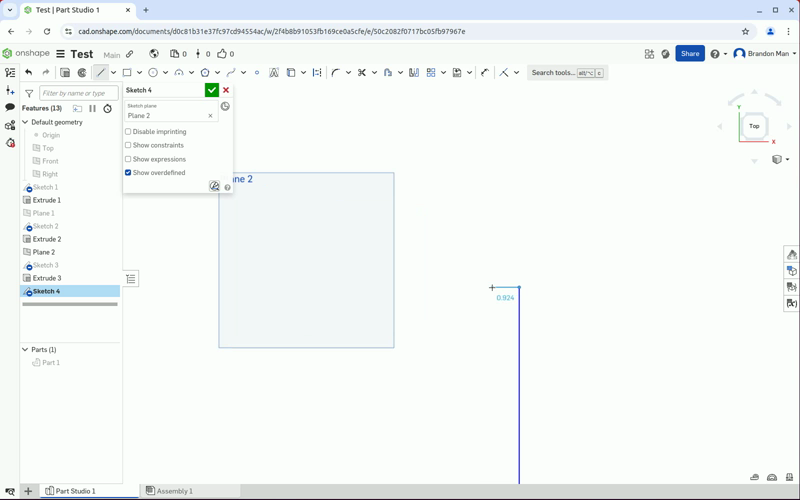
scroll(6)
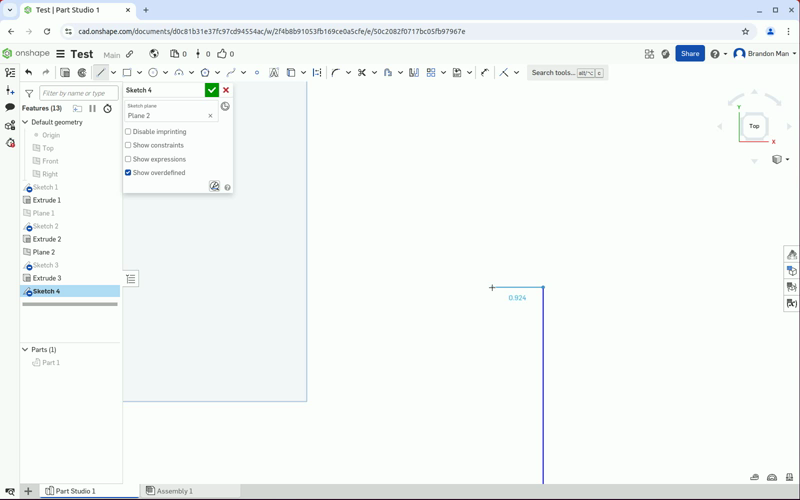
click(492, 287)
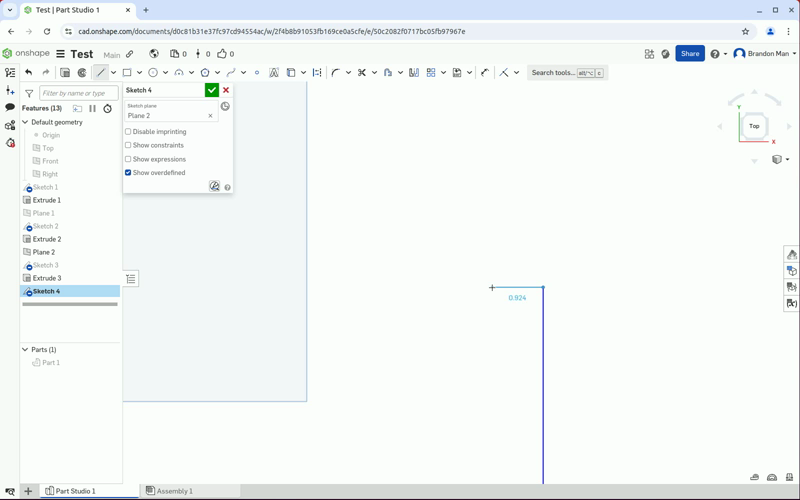
scroll(-6)
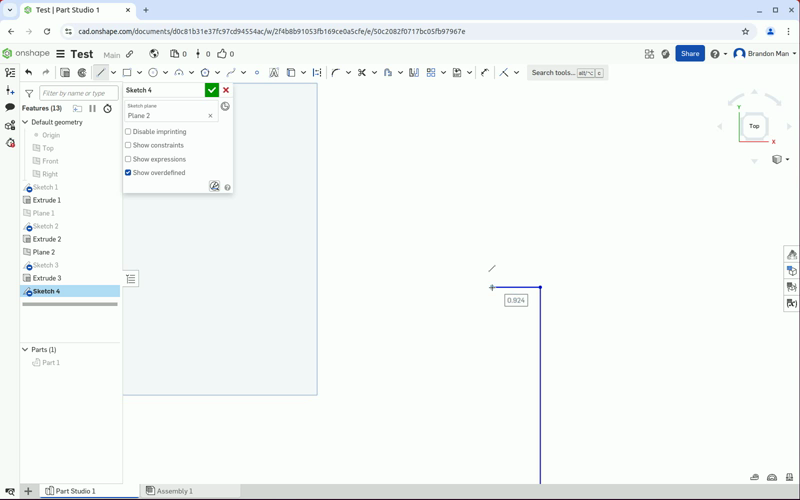
scroll(-6)
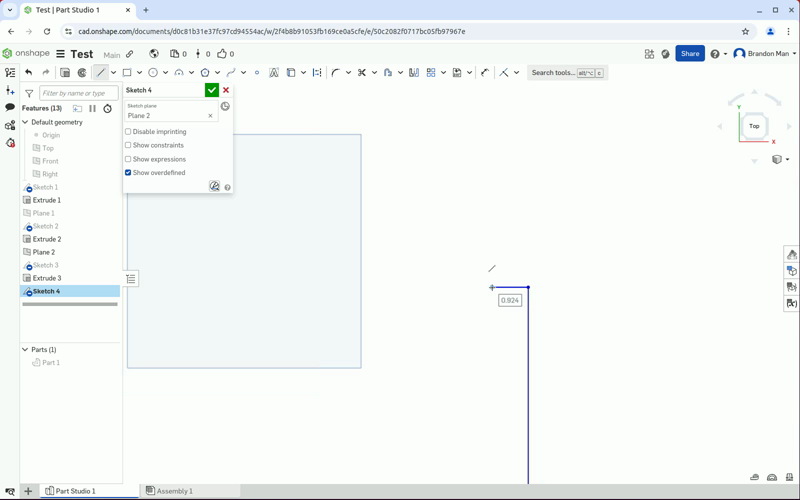
scroll(-6)
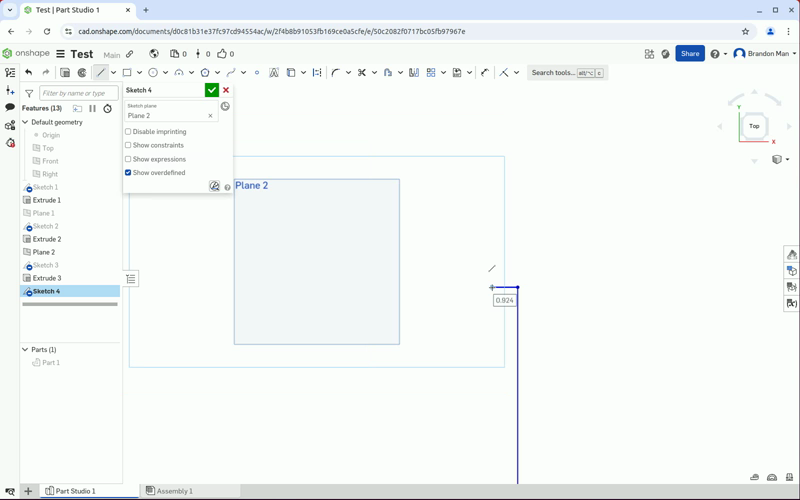
scroll(-6)
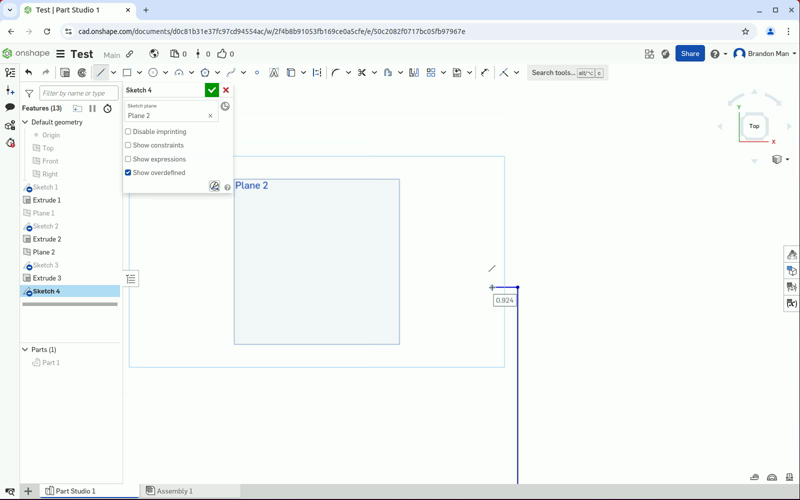
scroll(-6)
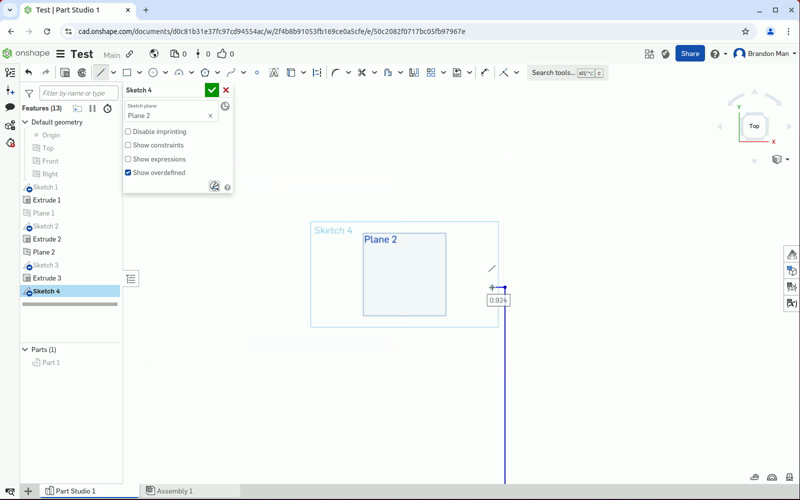
scroll(-6)
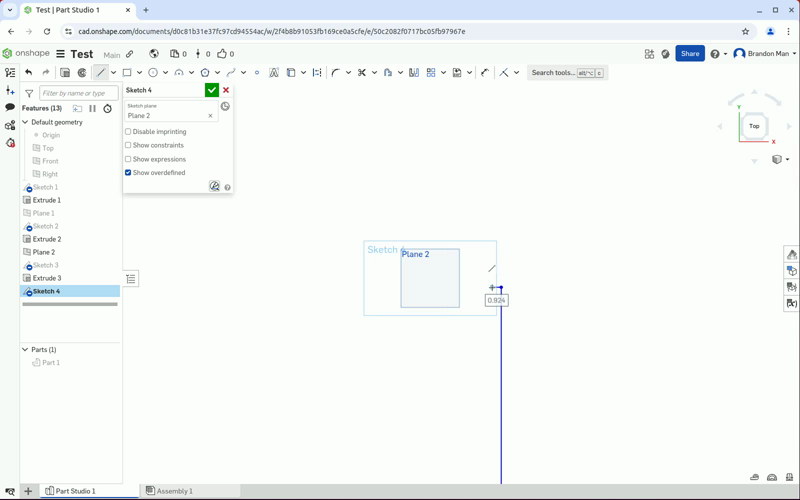
scroll(-6)
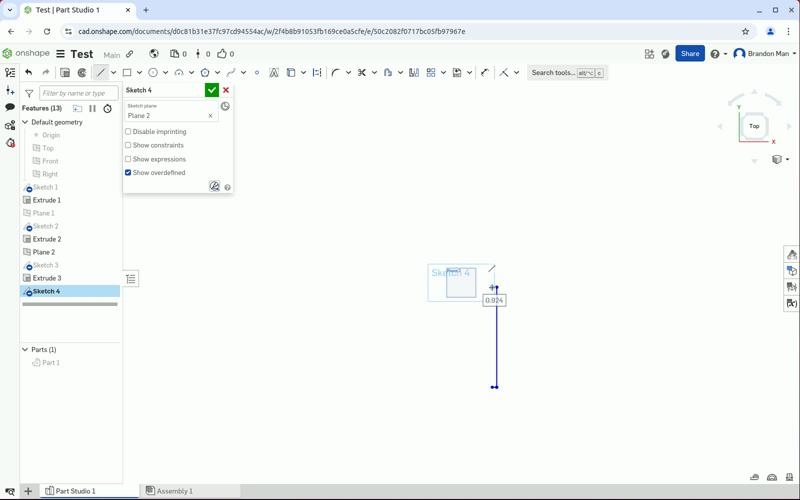
key_up(shift)
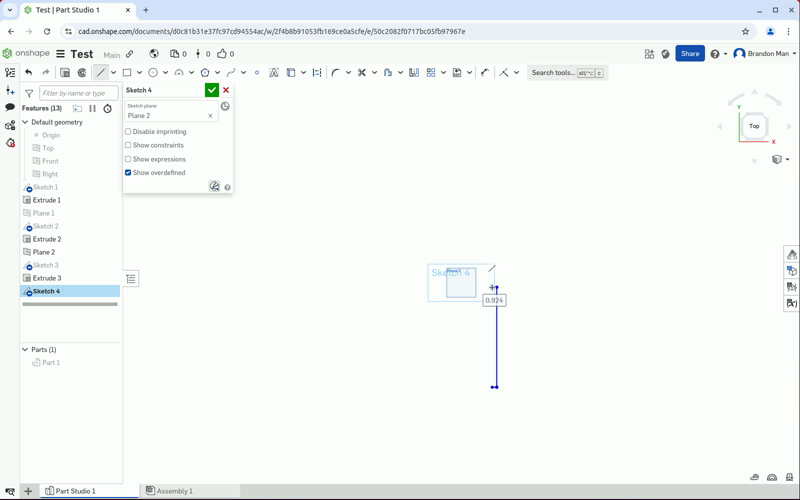
key_down(shift)
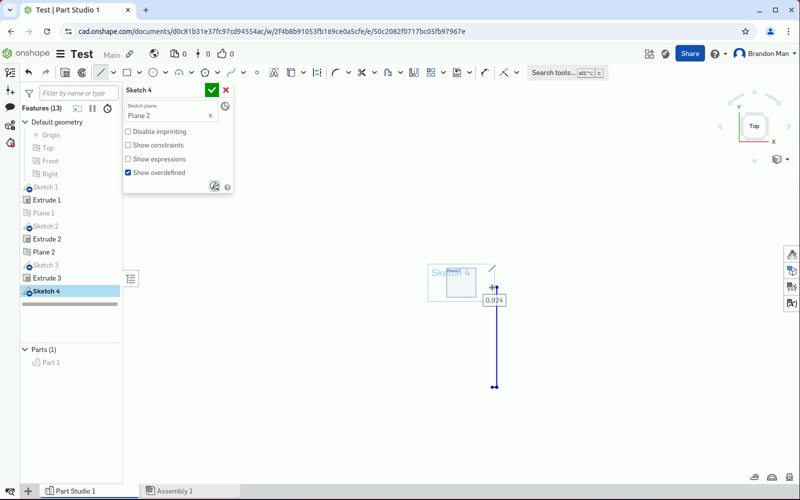
mouse_move(492, 387)
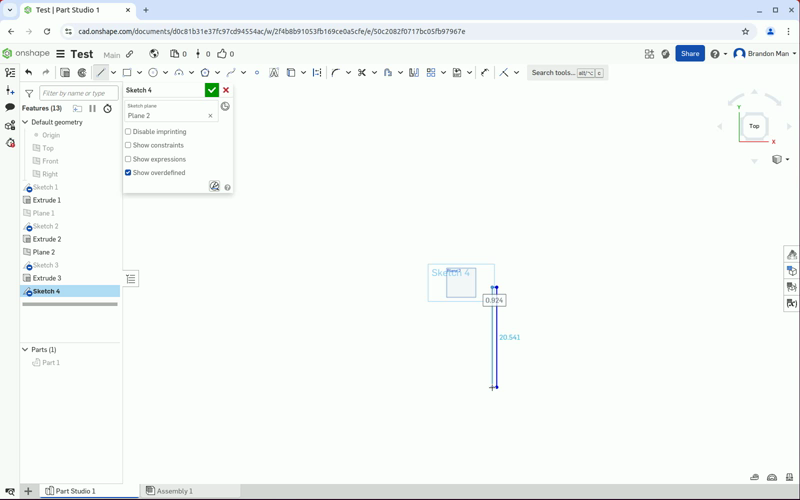
scroll(6)
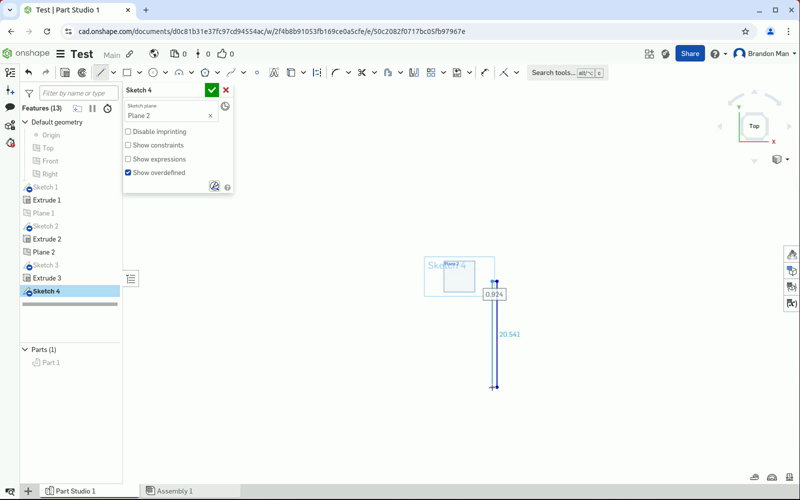
scroll(6)
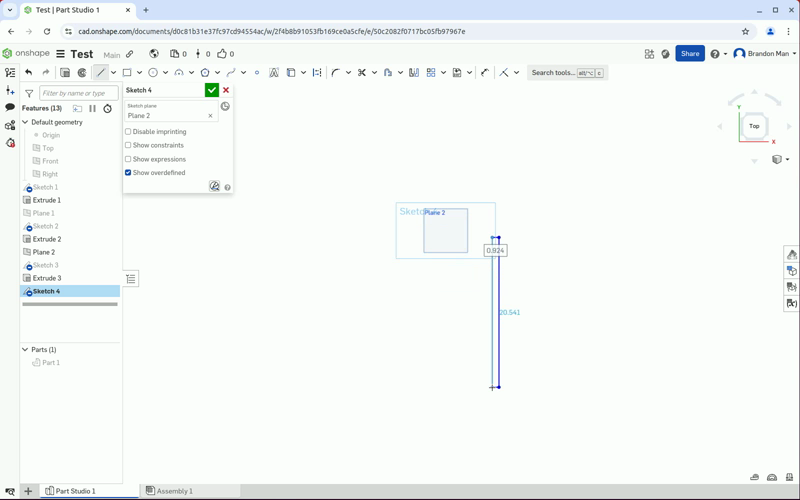
scroll(6)
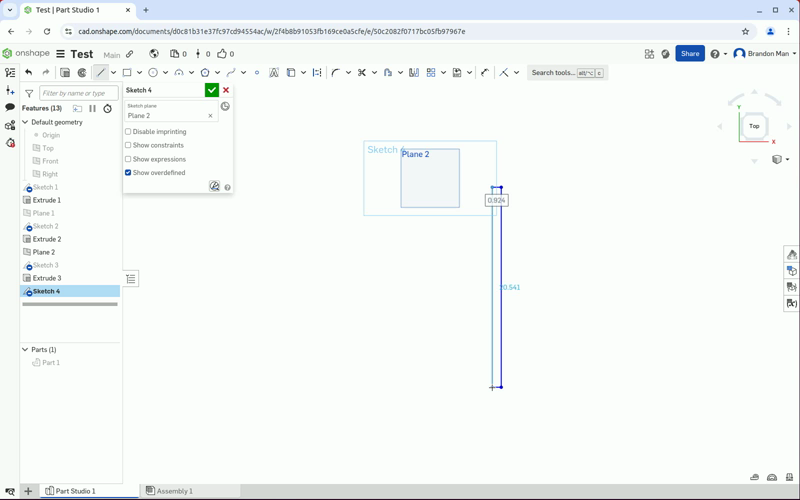
scroll(6)
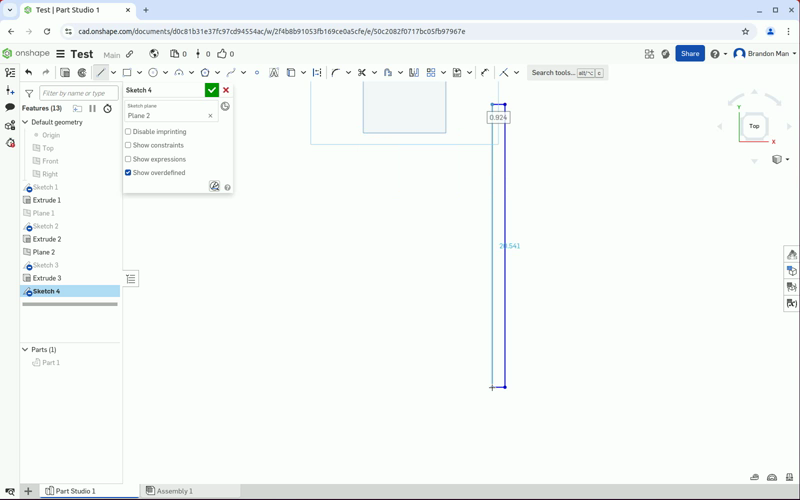
scroll(6)
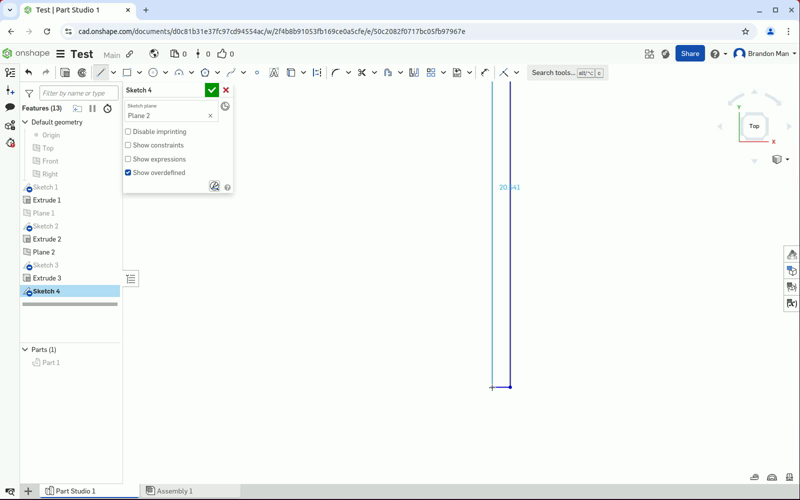
scroll(6)
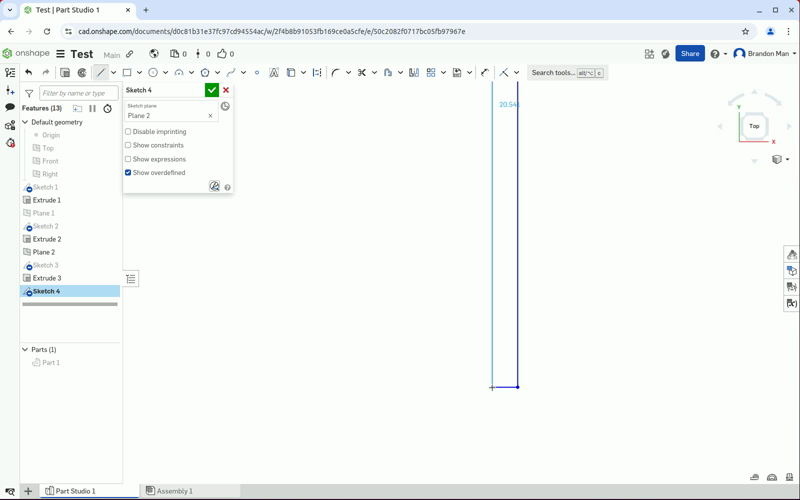
scroll(6)
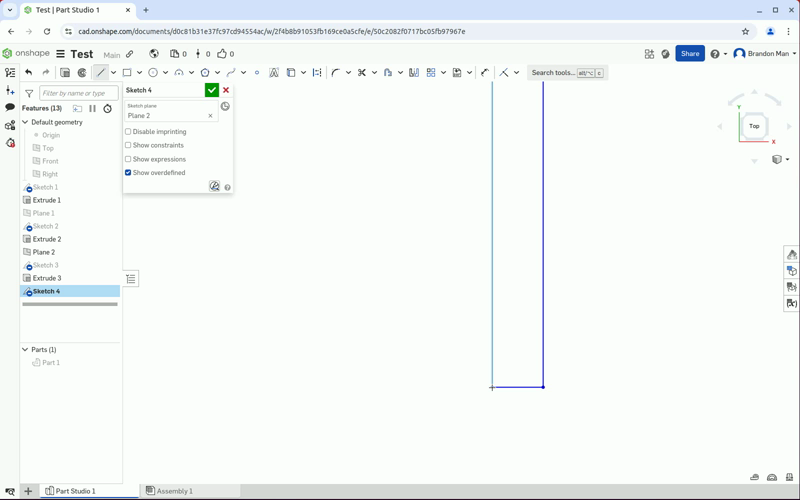
key_up(shift)
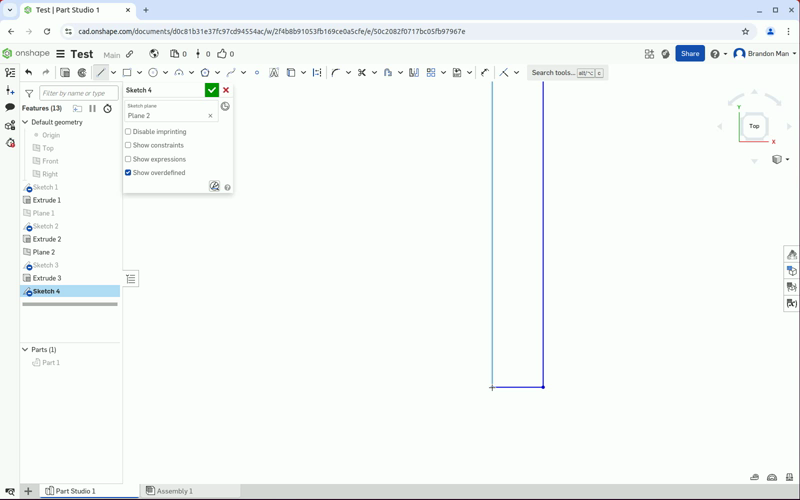
click(492, 387)
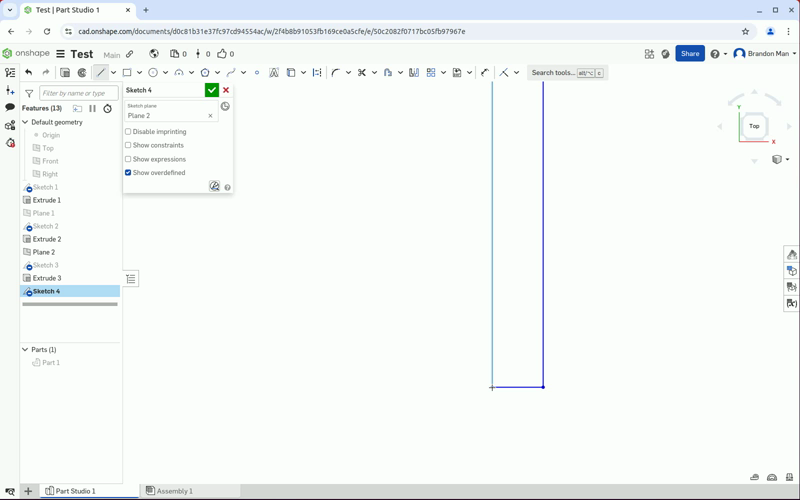
scroll(-6)
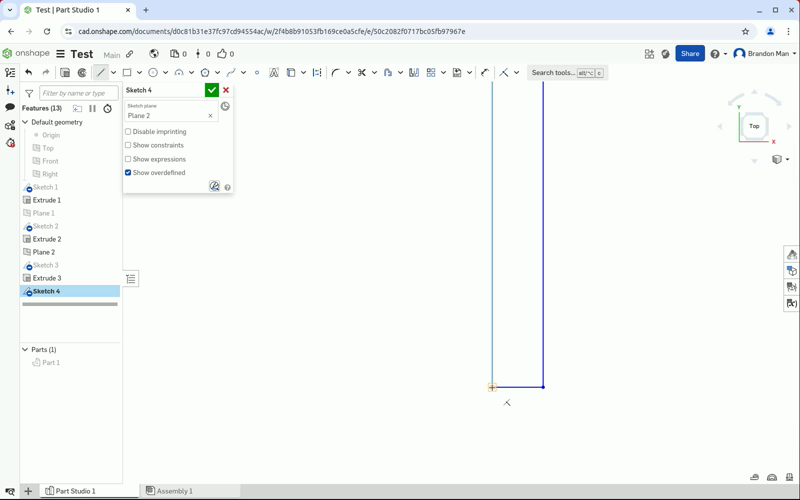
scroll(-6)
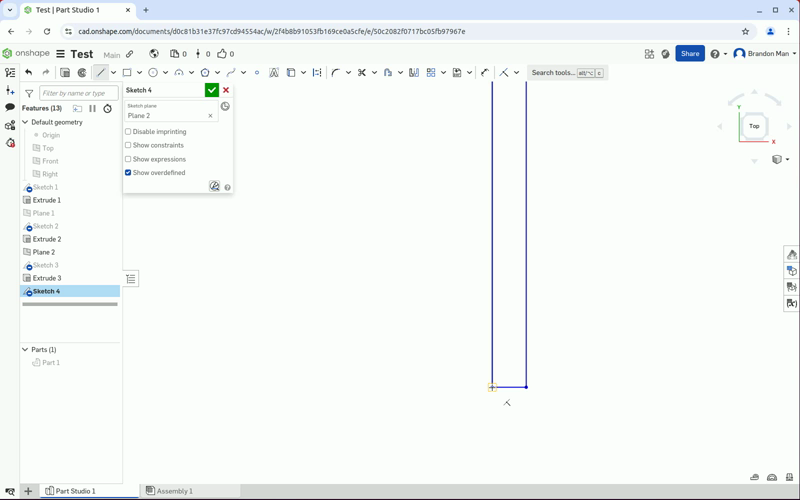
scroll(-6)
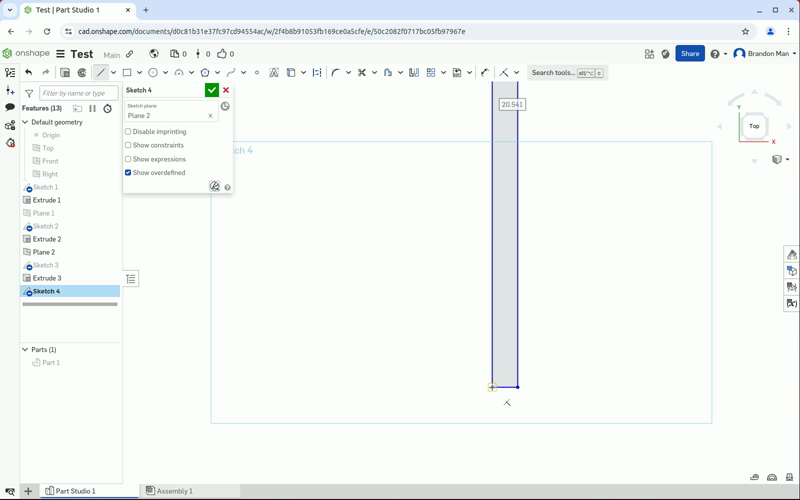
scroll(-6)
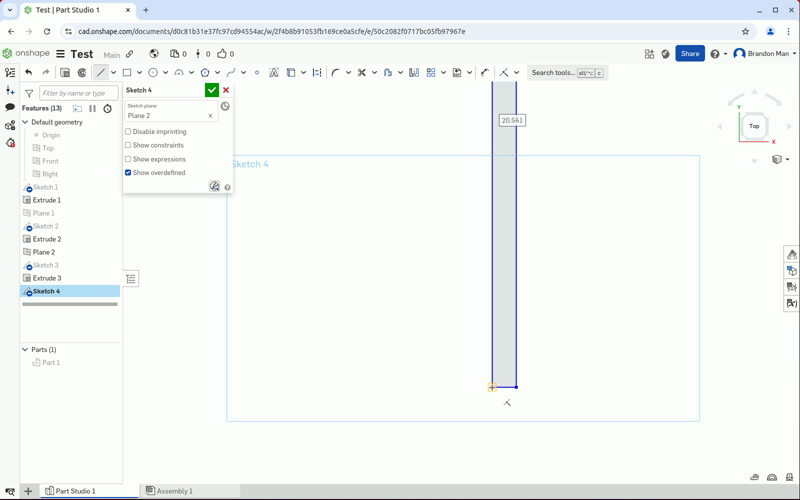
scroll(-6)
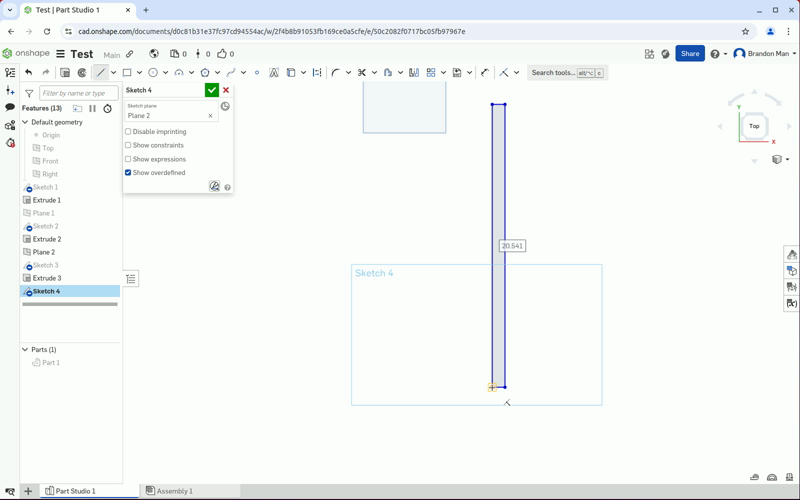
scroll(-6)
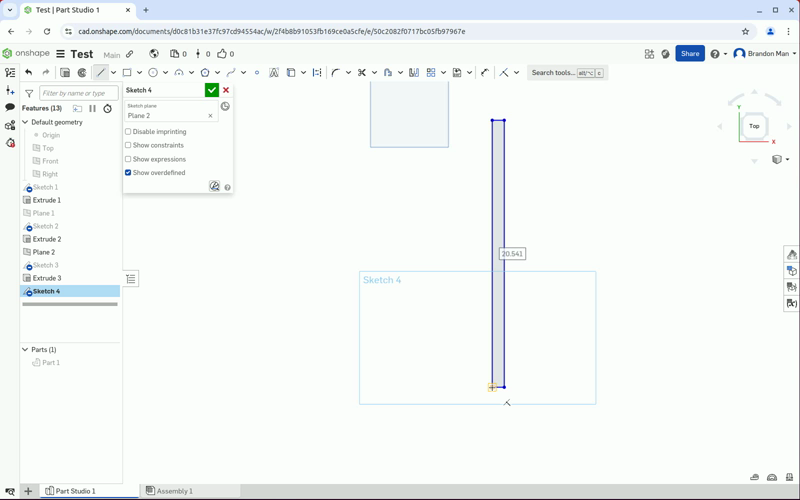
scroll(-6)
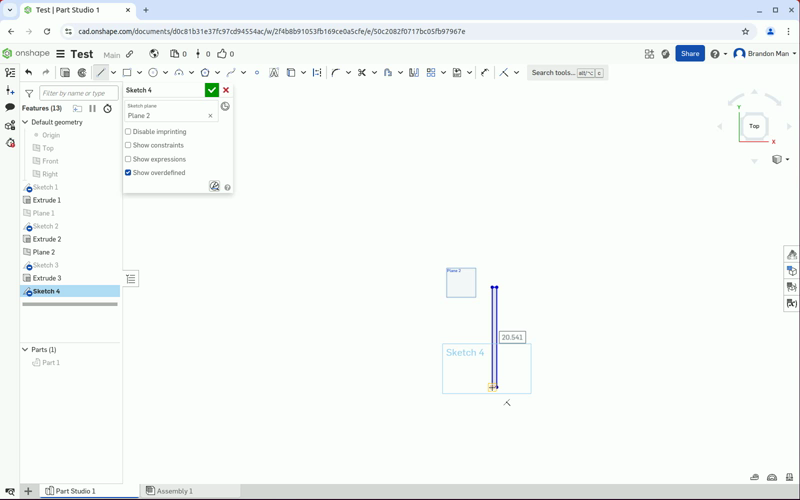
key(esc)
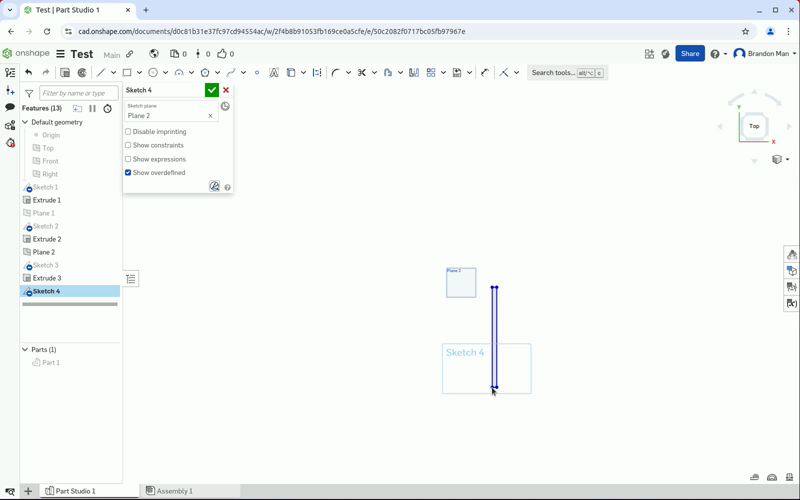
mouse_move(494, 319)
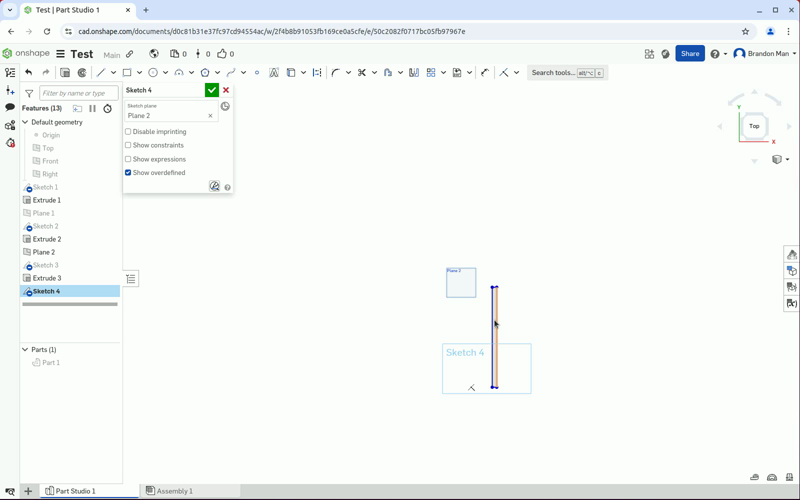
scroll(6)
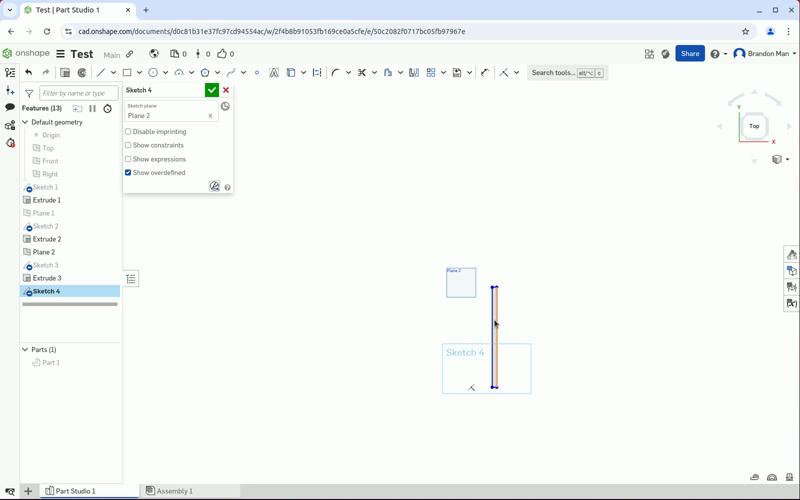
scroll(6)
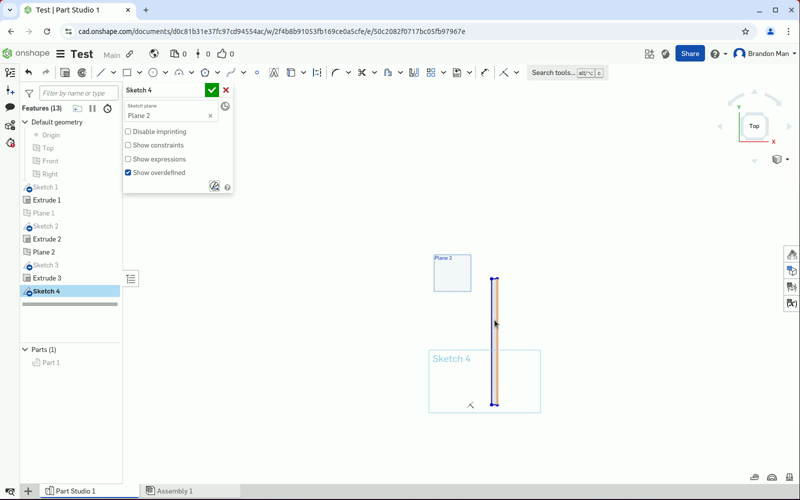
scroll(6)
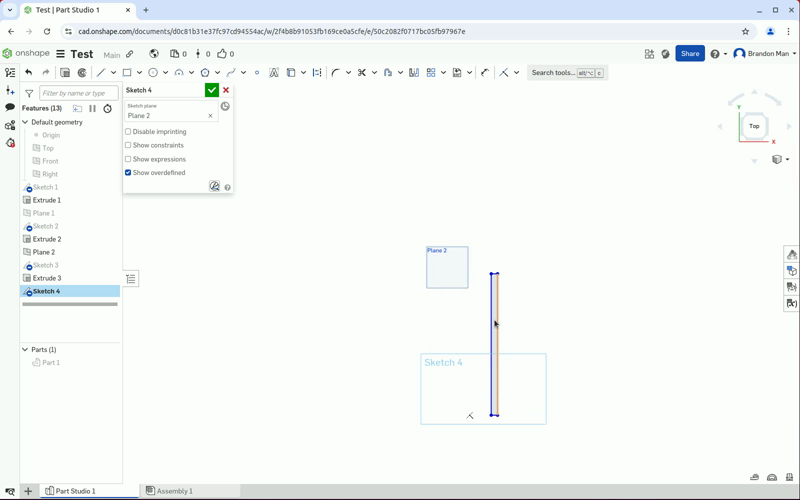
scroll(6)
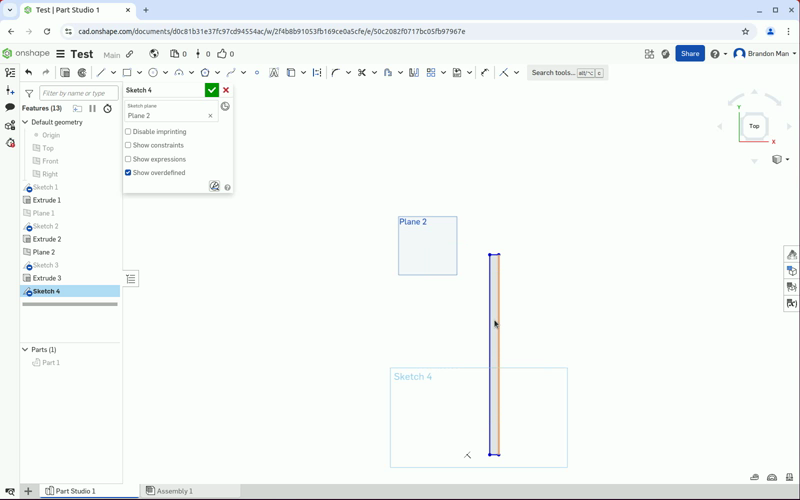
scroll(6)
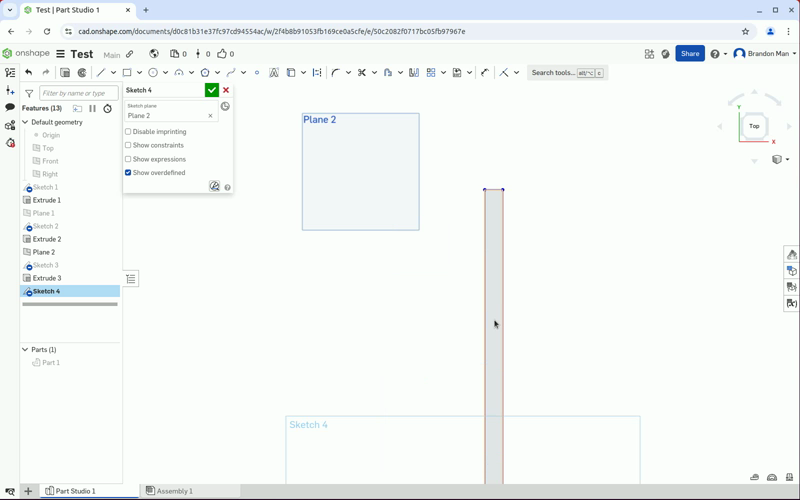
scroll(6)
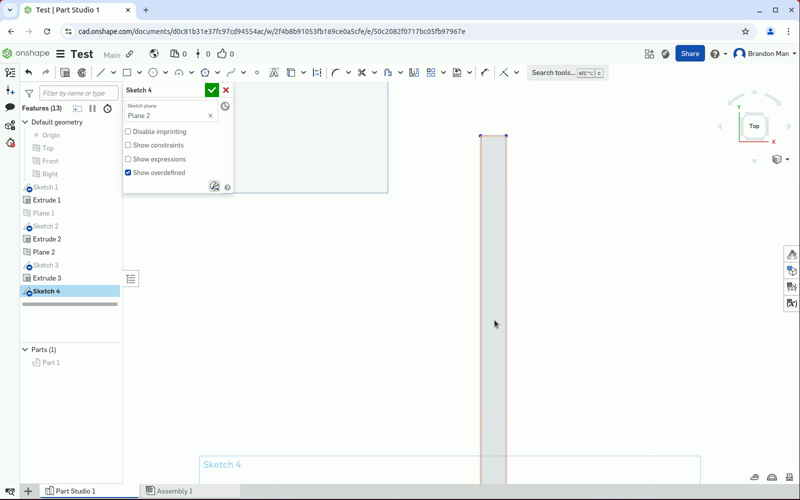
scroll(6)
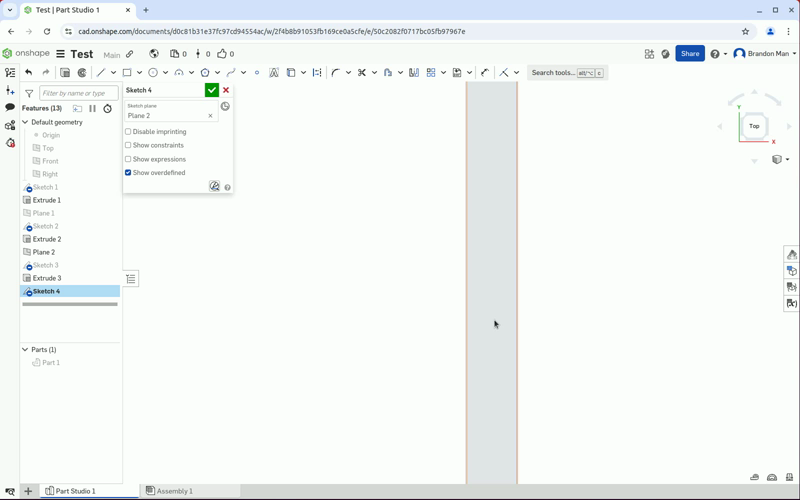
click(494, 319)
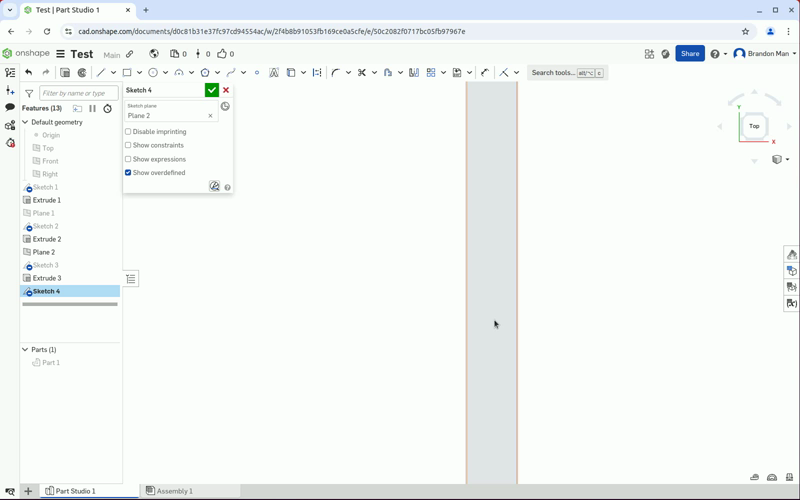
scroll(-6)
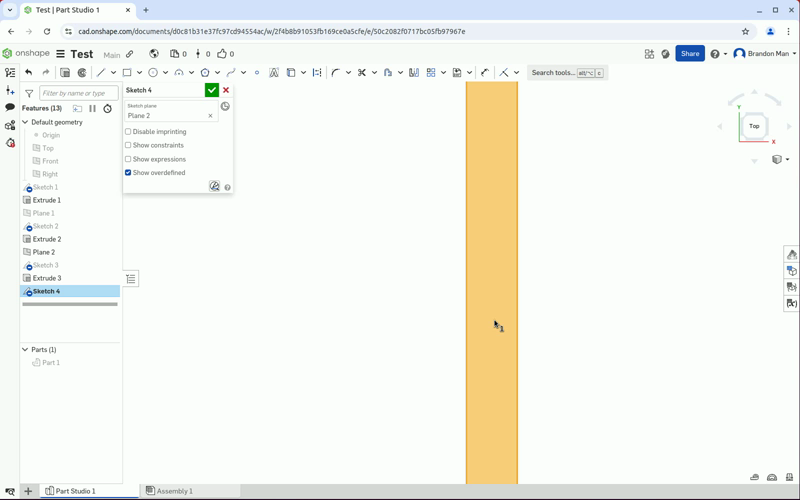
scroll(-6)
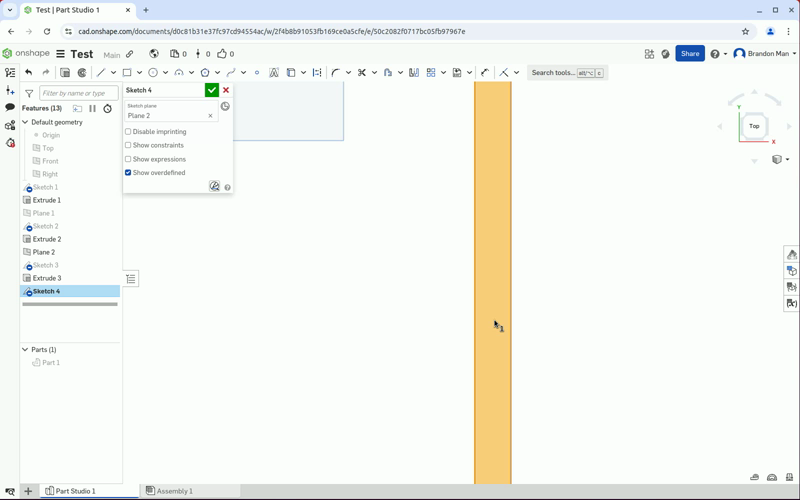
scroll(-6)
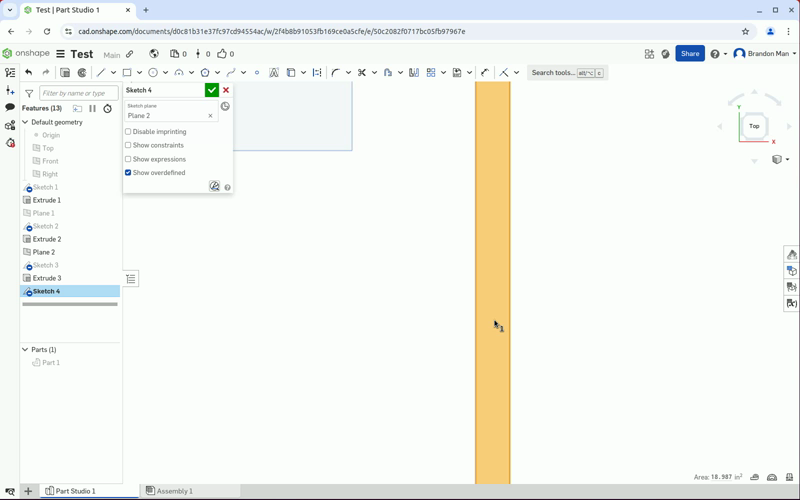
scroll(-6)
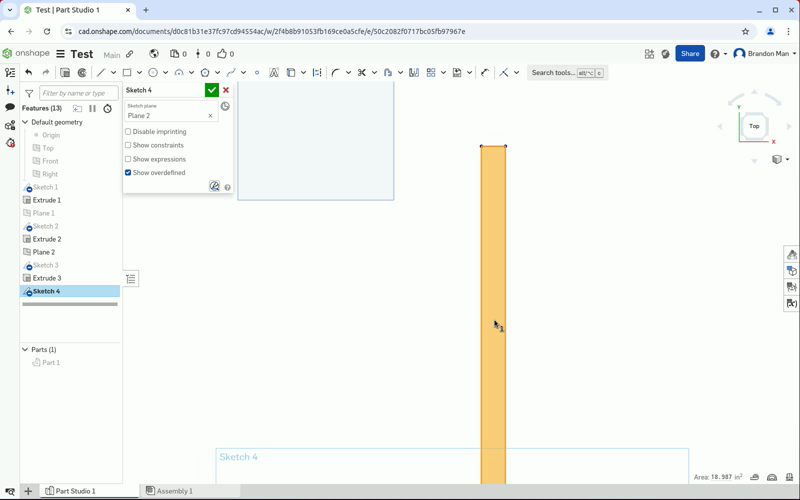
scroll(-6)
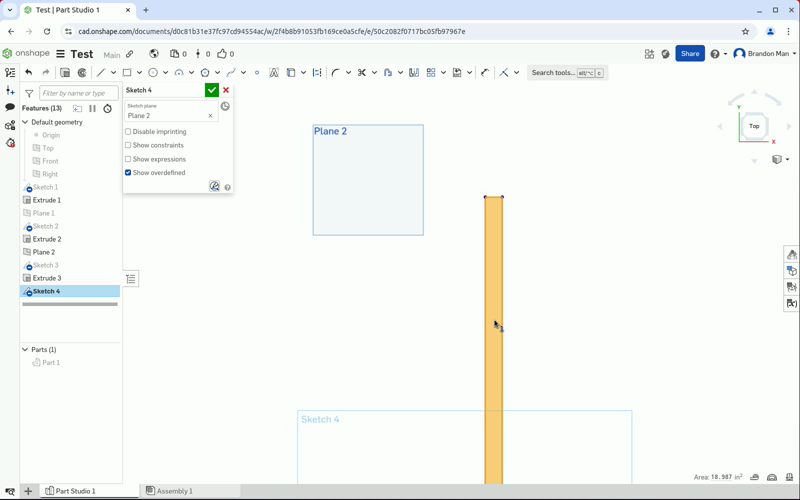
scroll(-6)
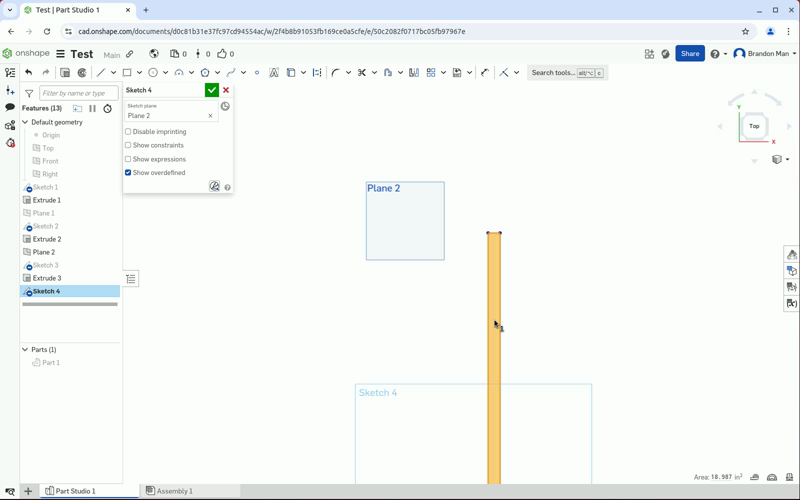
scroll(-6)
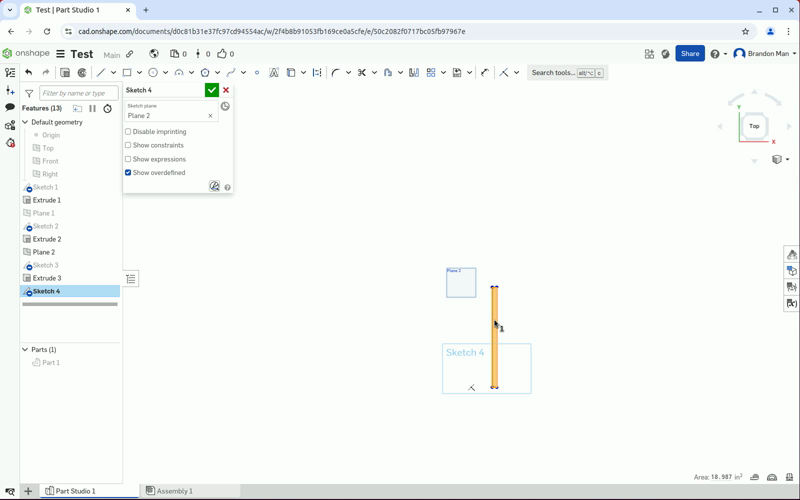
mouse_move(73, 352)
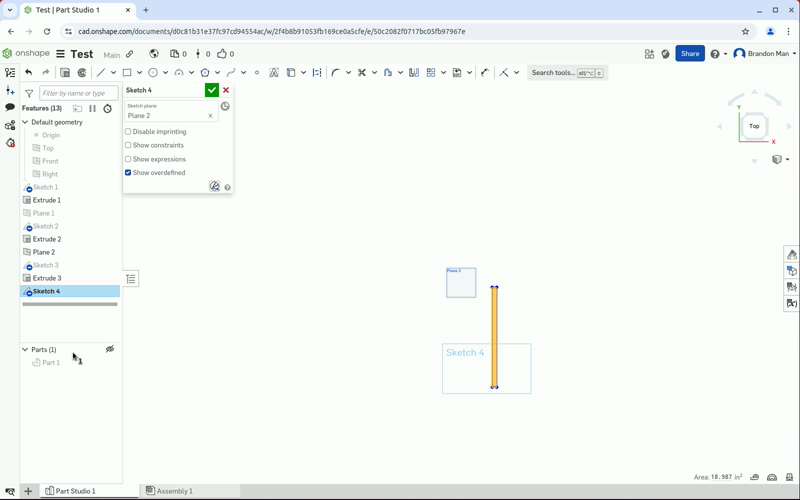
key(shift+y)
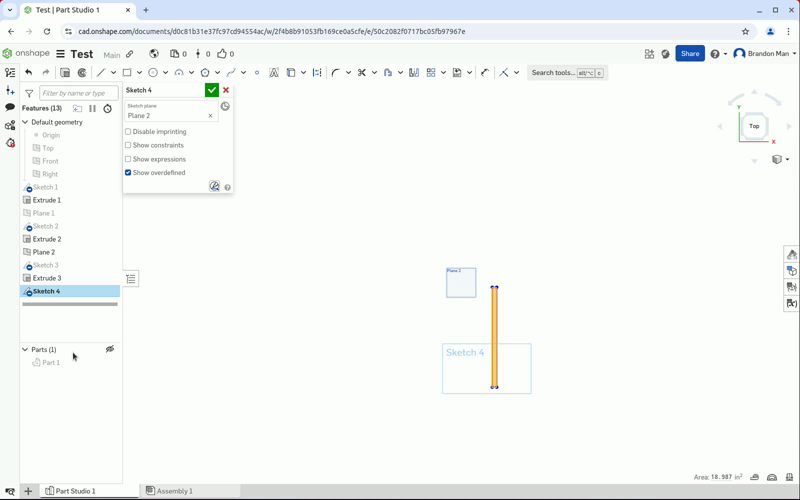
key(shift+e)
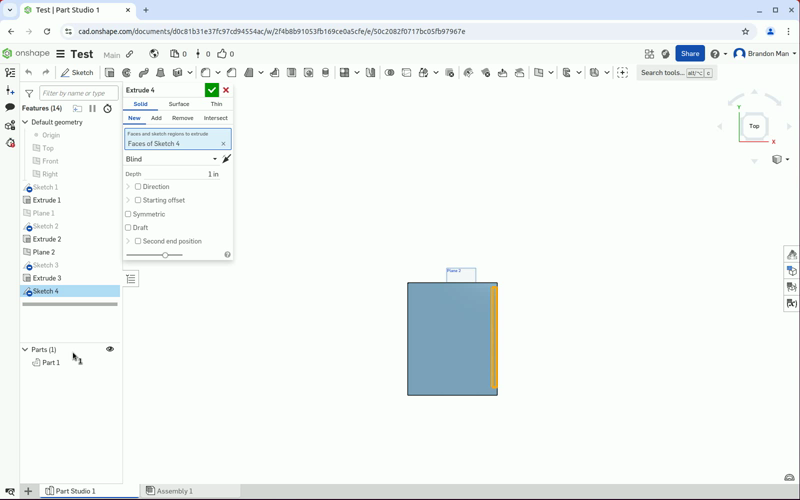
mouse_move(143, 106)
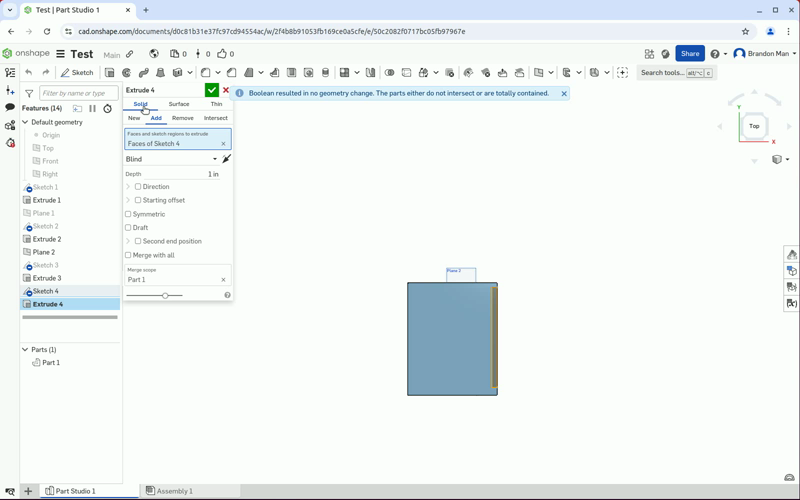
click(143, 106)
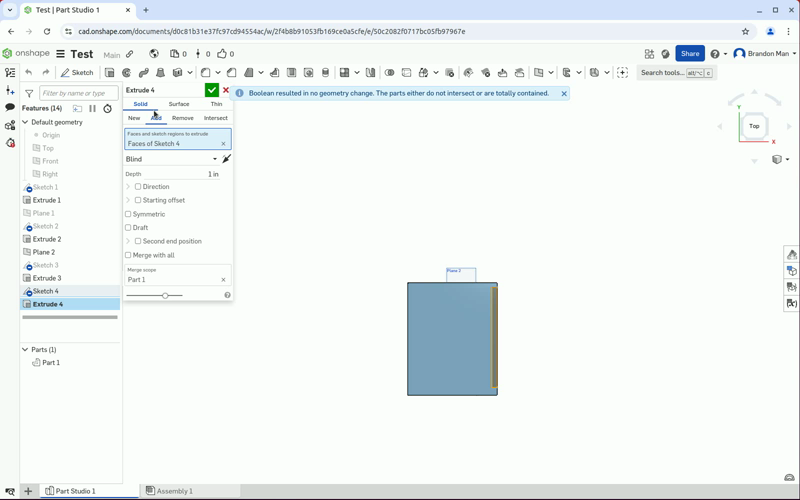
mouse_move(186, 120)
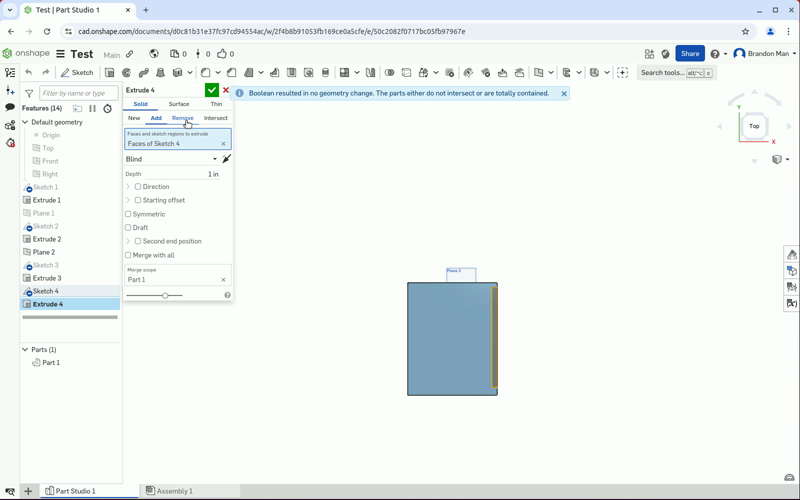
click(186, 120)
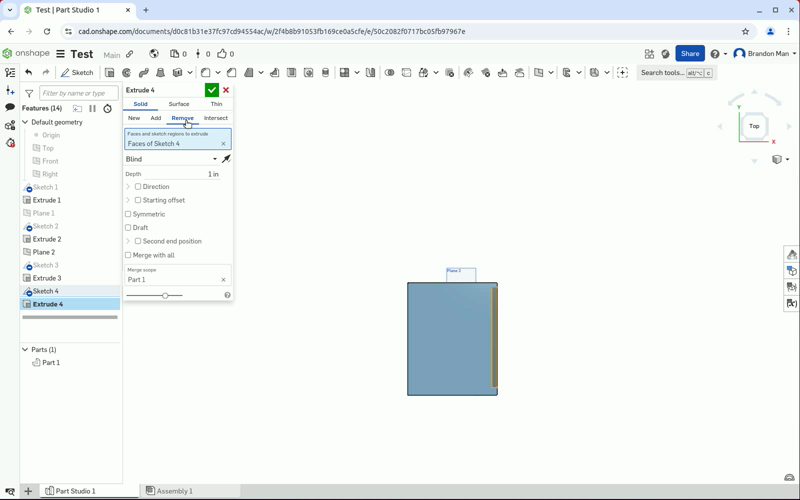
key(tab, 4)
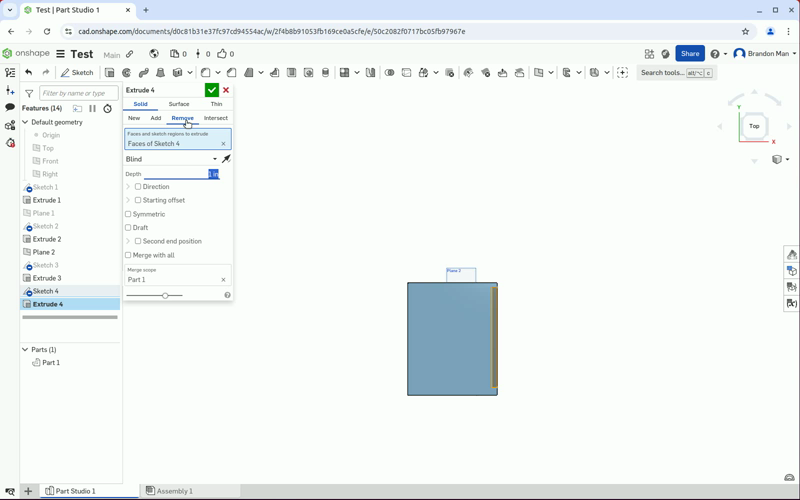
text(7.221)
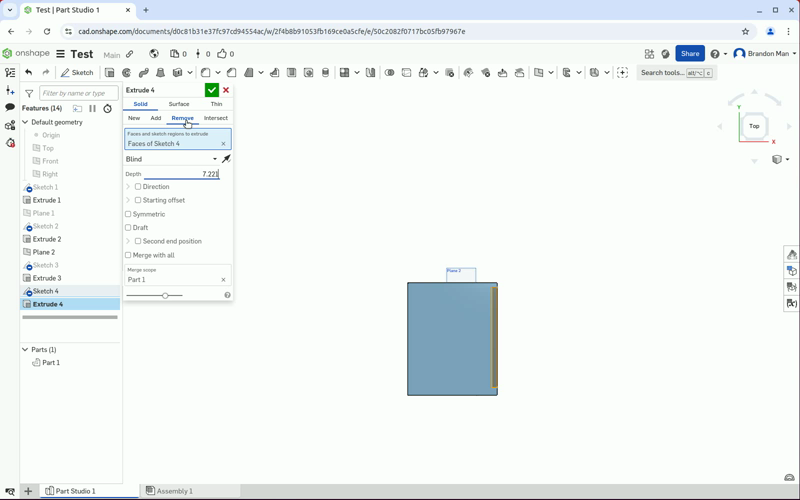
key(tab, 6)
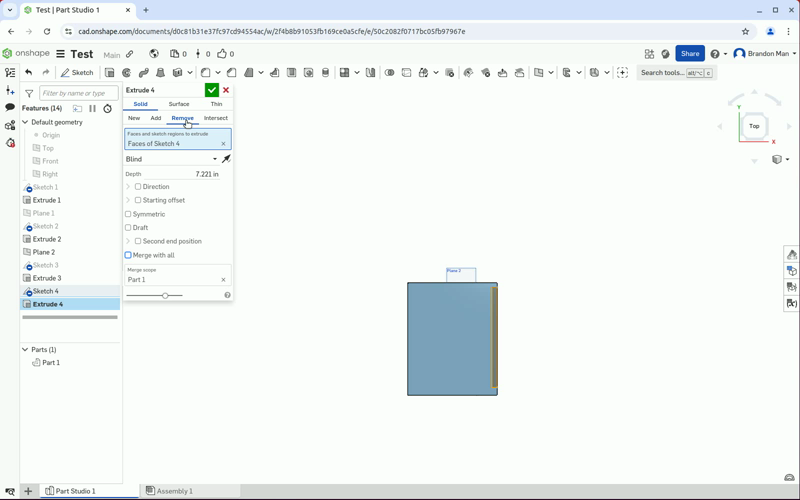
key(space)
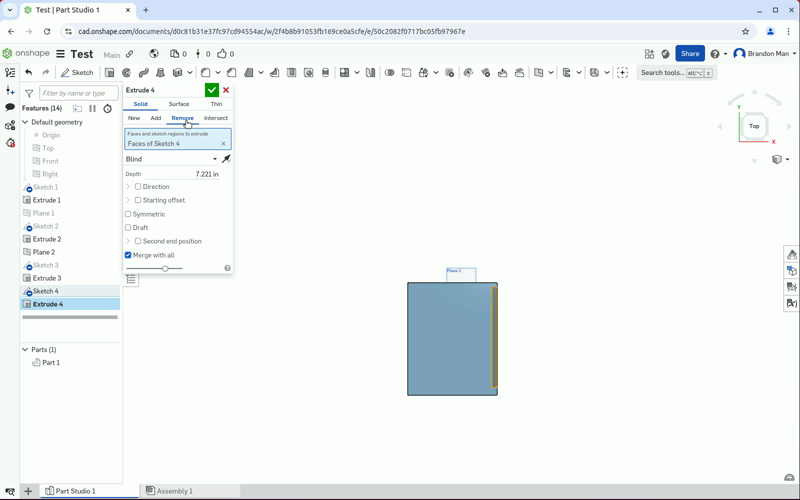
key(enter)
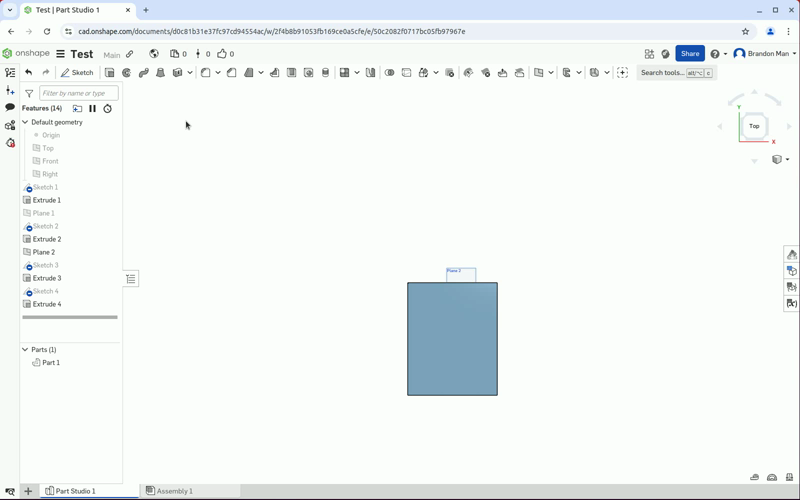
key(shift+h)
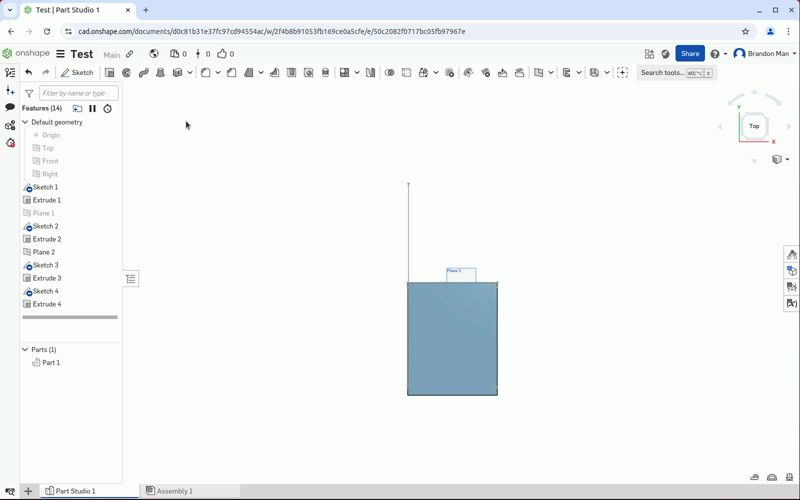
key(shift+h)
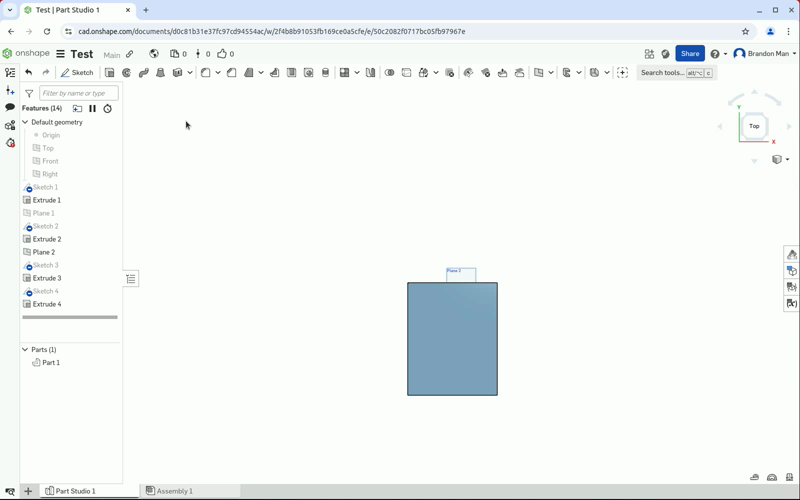
mouse_move(73, 189)
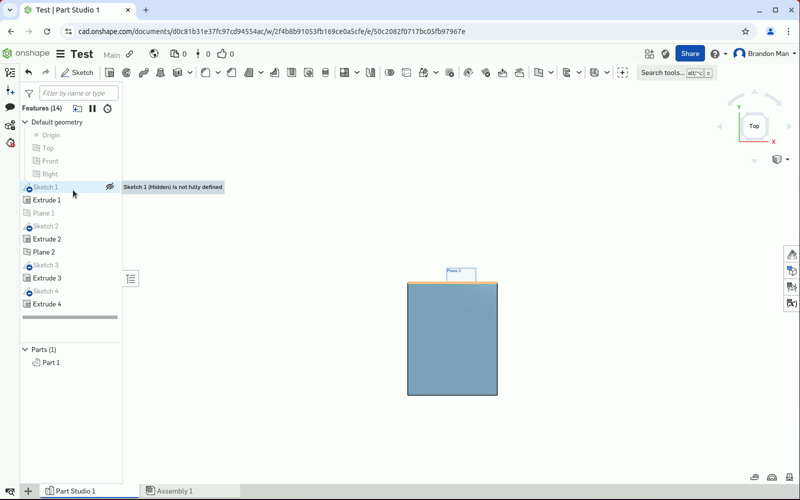
click(73, 189)
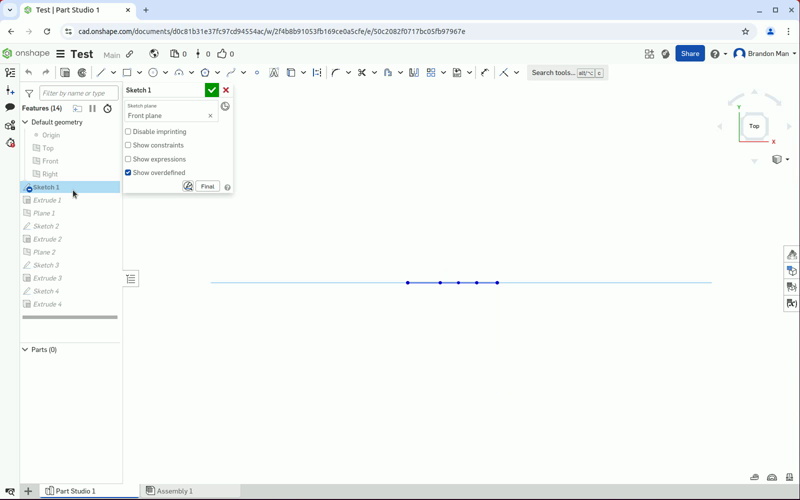
mouse_move(229, 92)
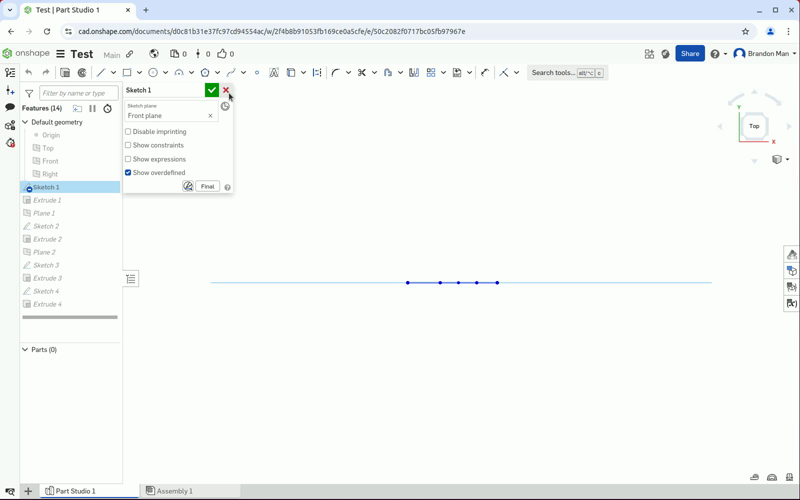
click(229, 92)
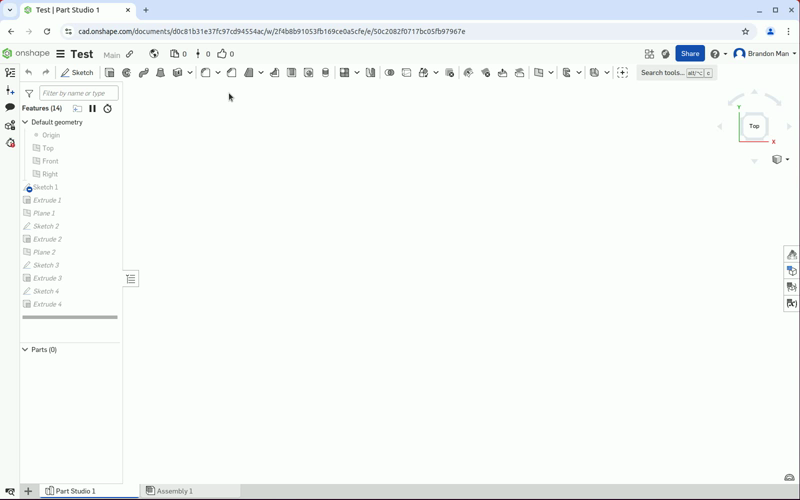
key(shift+s)
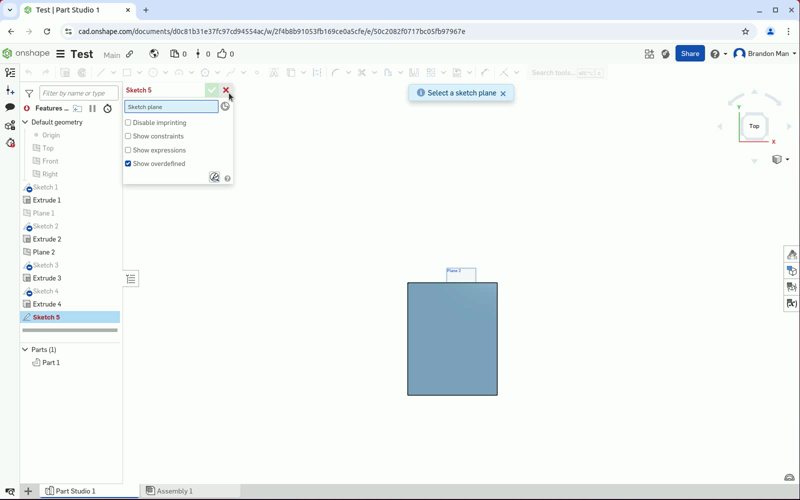
mouse_move(73, 254)
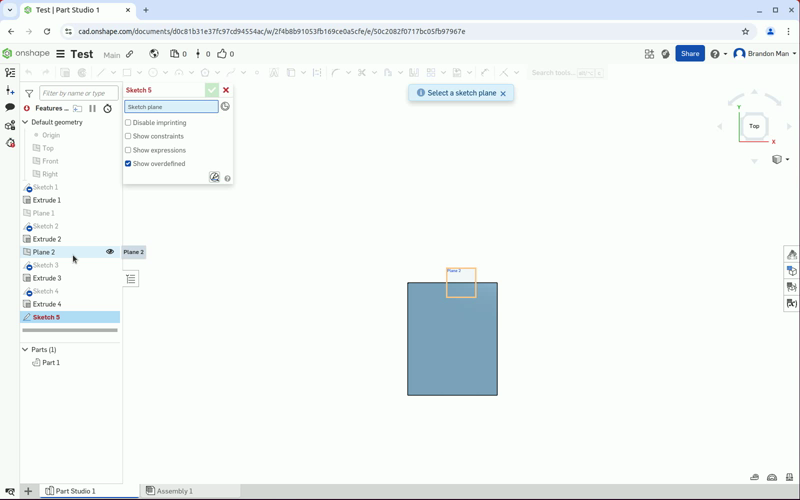
click(73, 254)
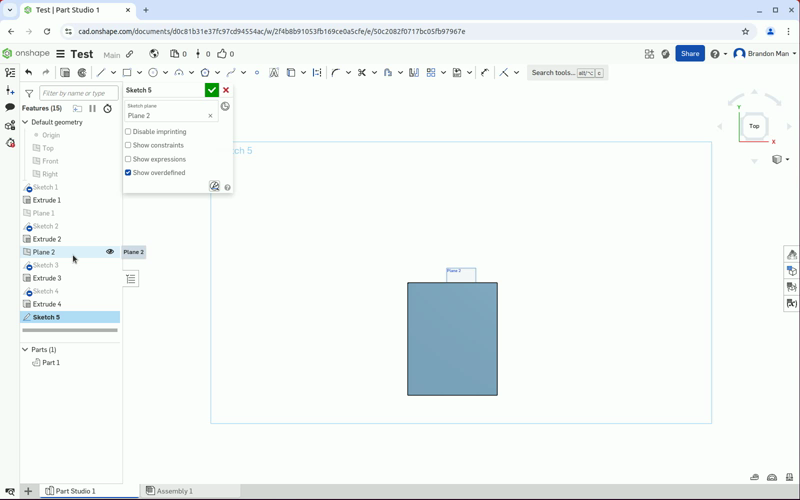
mouse_move(73, 352)
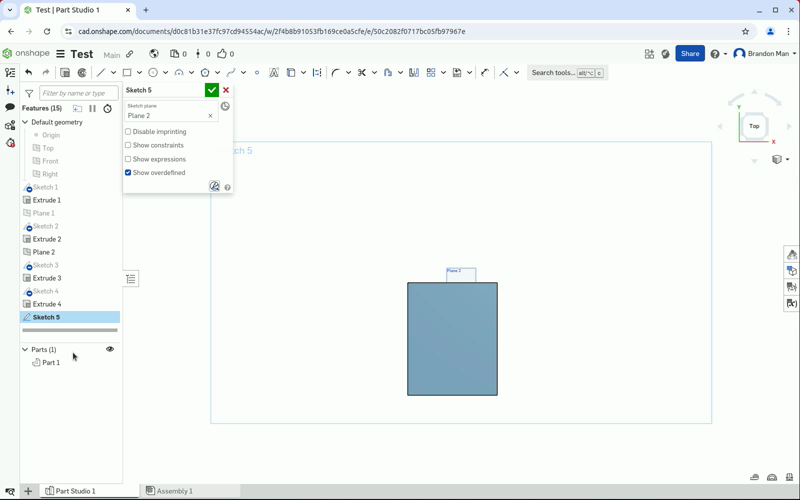
key(y)
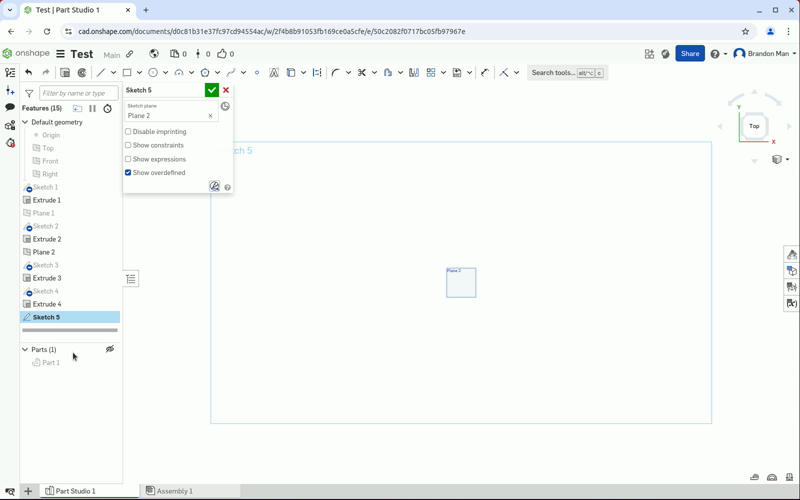
key(l)
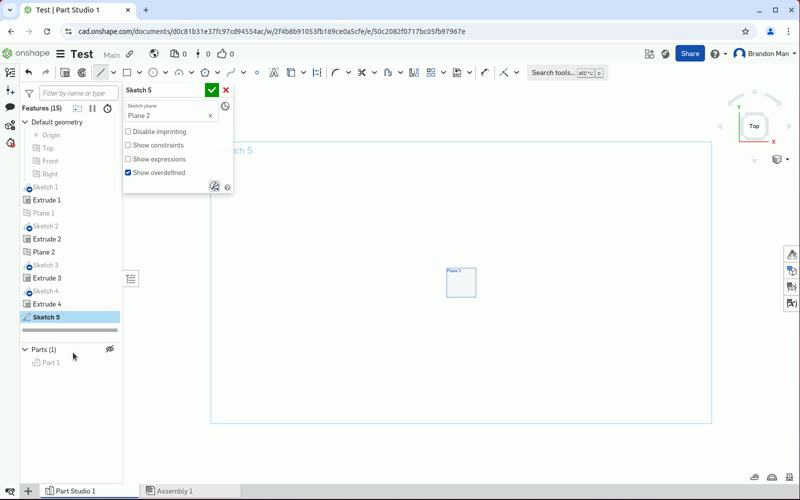
key_down(shift)
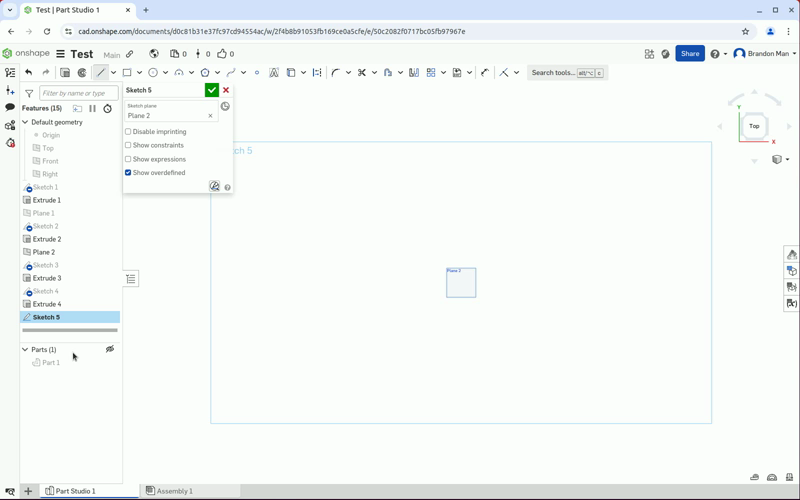
mouse_move(407, 387)
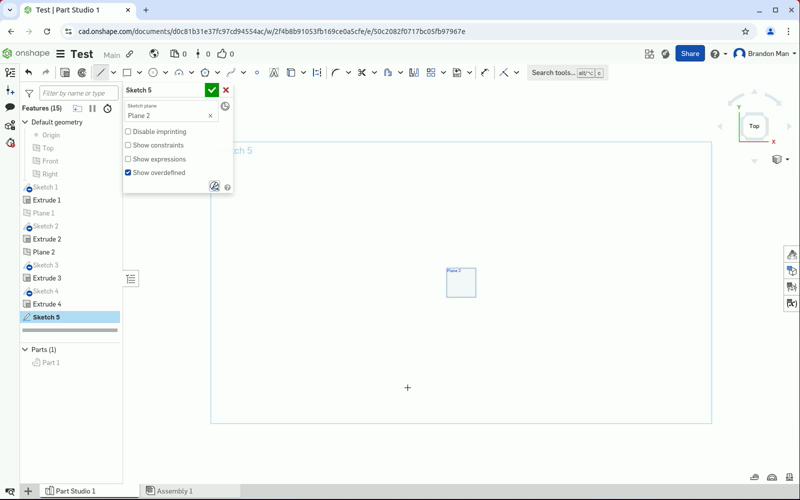
click(407, 387)
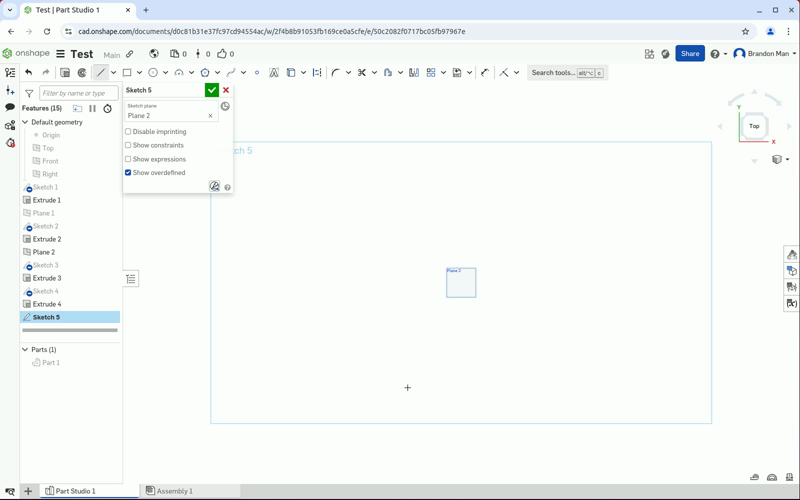
key_up(shift)
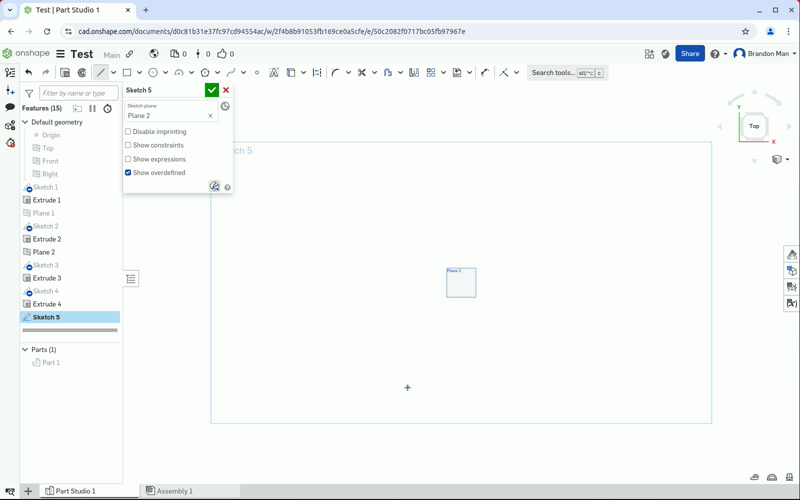
key_down(shift)
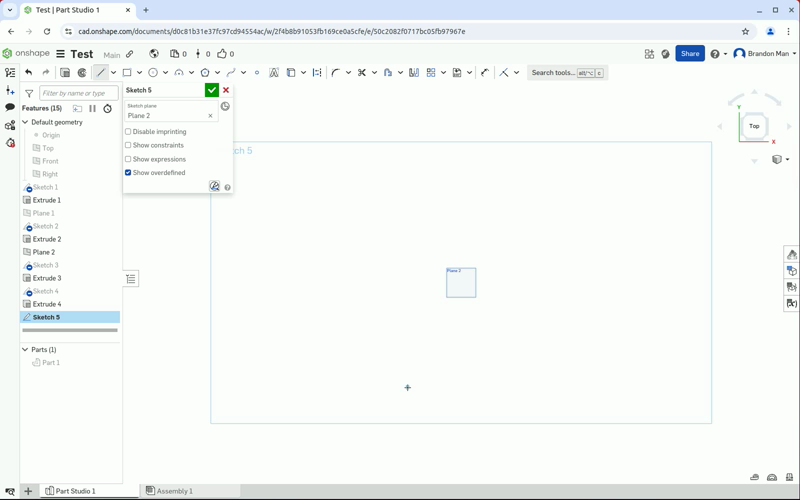
mouse_move(437, 387)
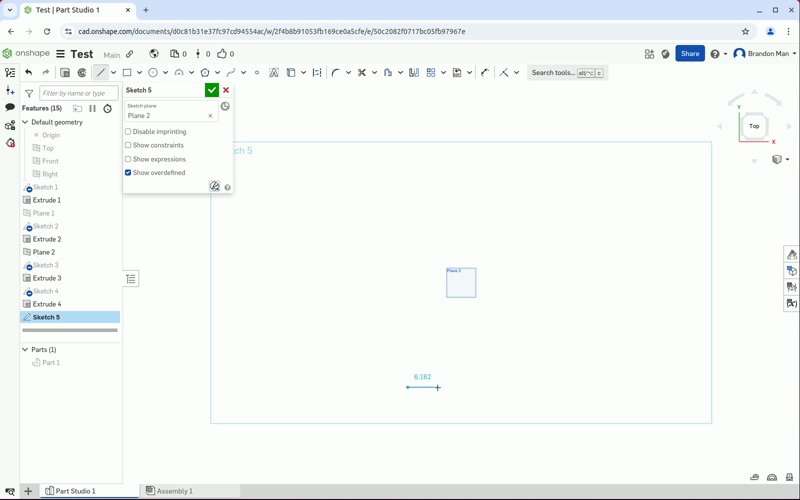
mouse_move(413, 387)
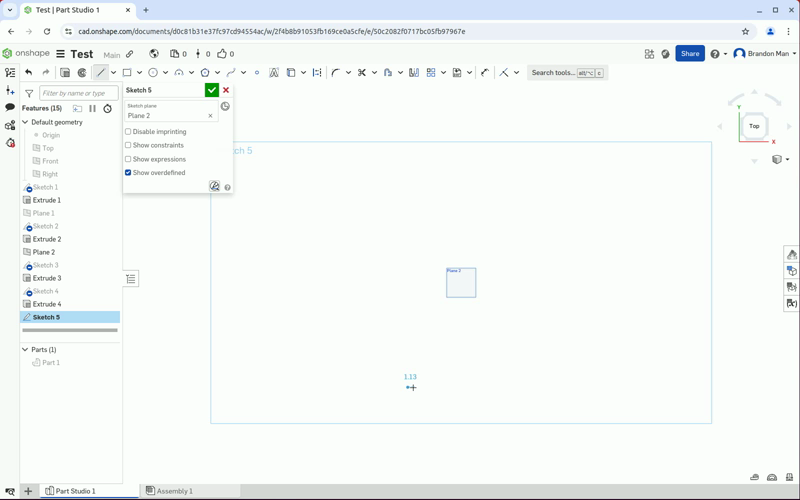
scroll(6)
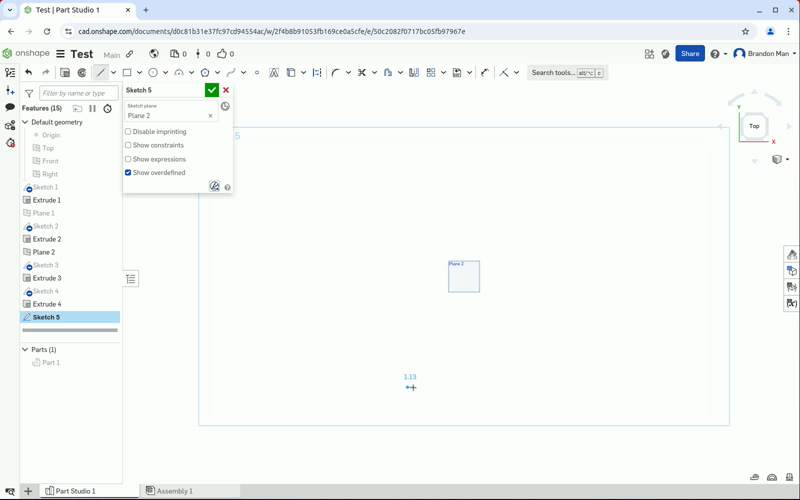
scroll(6)
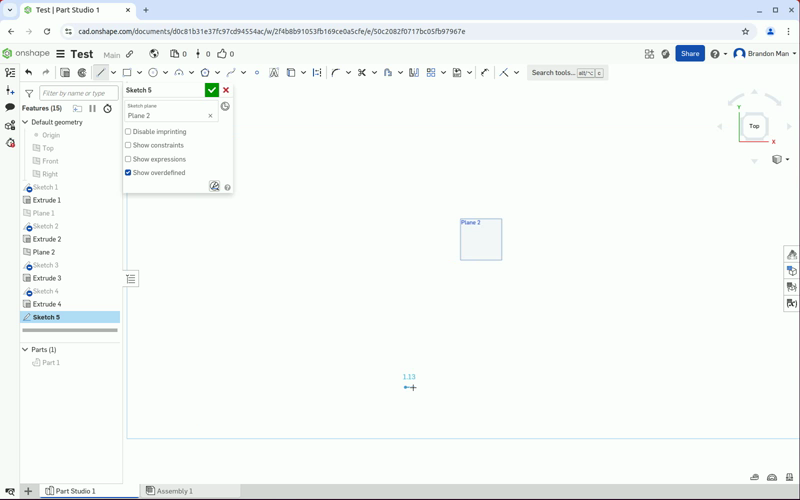
scroll(6)
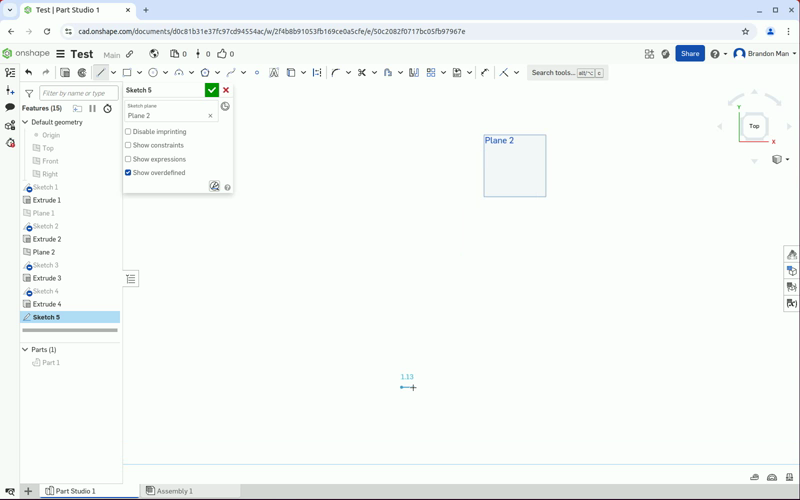
scroll(6)
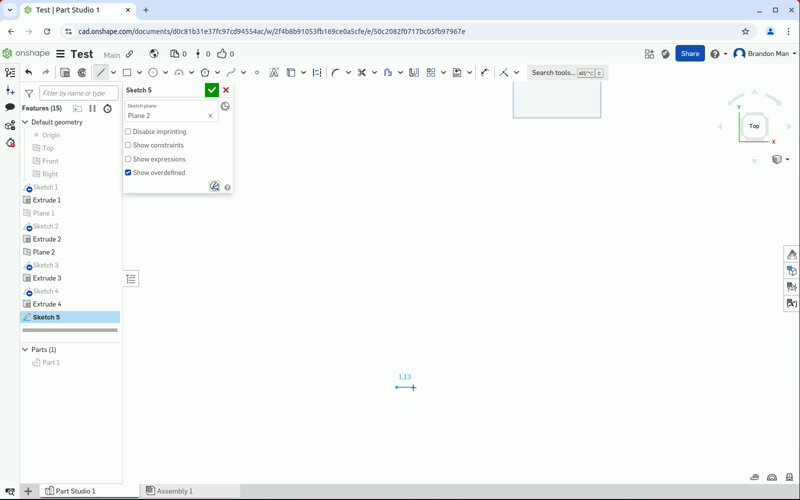
scroll(6)
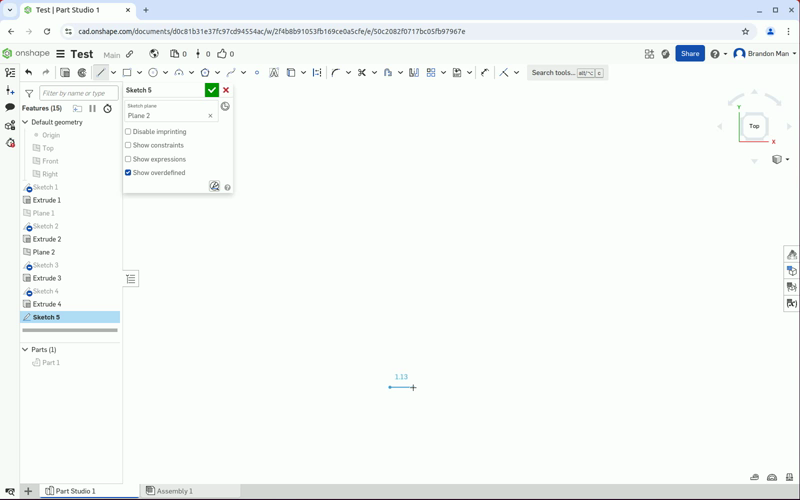
scroll(6)
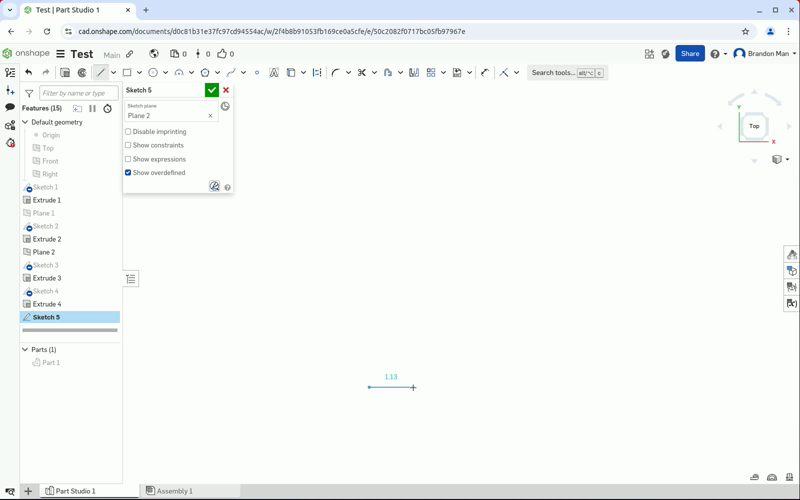
scroll(6)
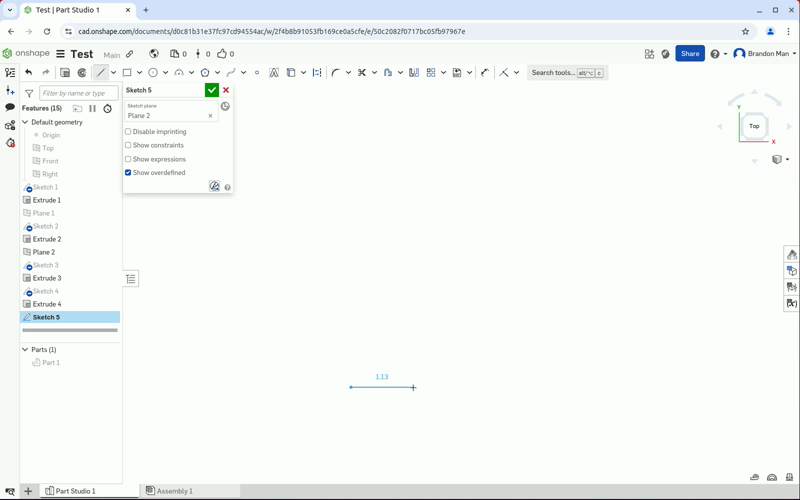
click(413, 387)
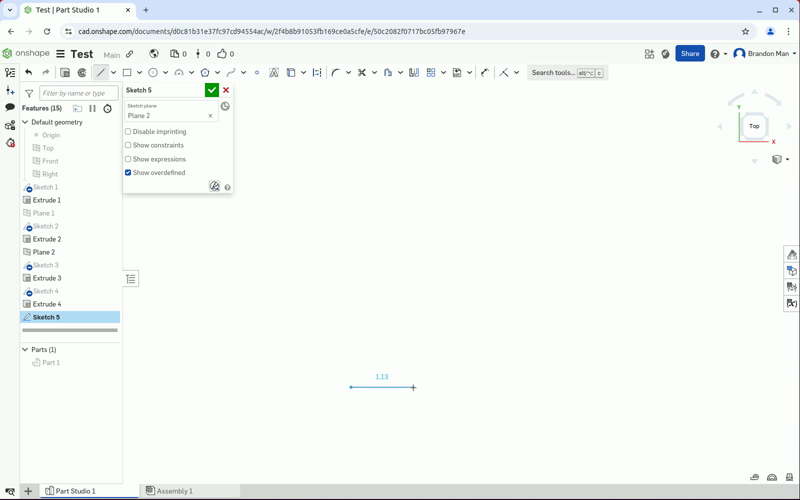
scroll(-6)
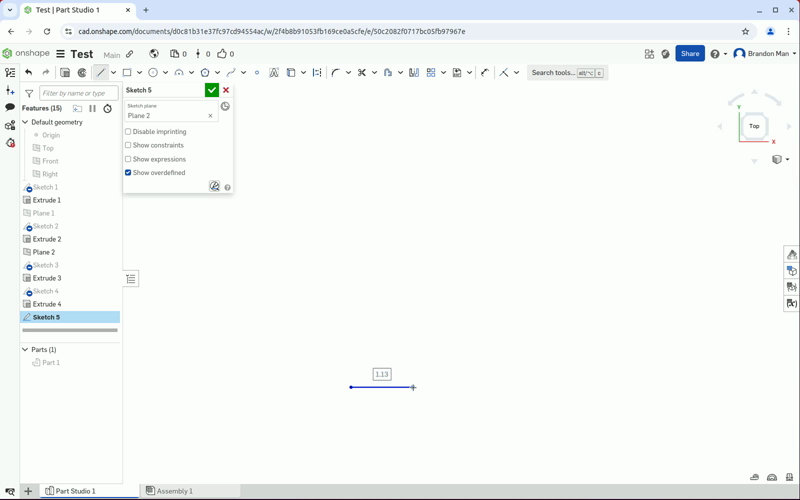
scroll(-6)
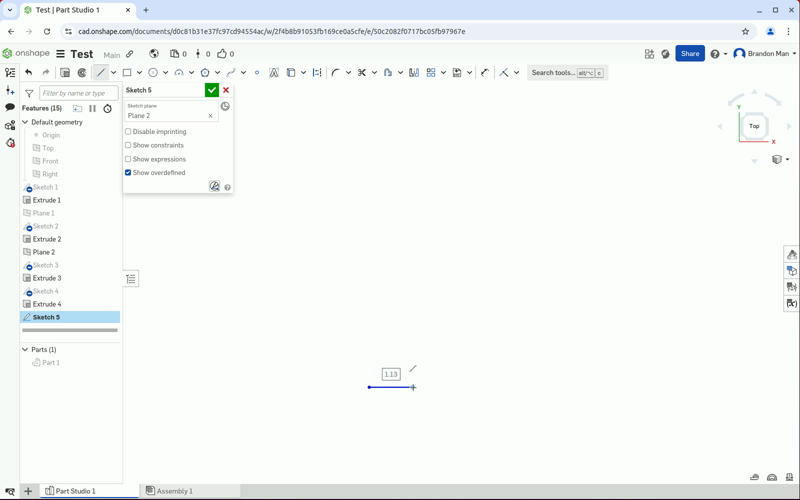
scroll(-6)
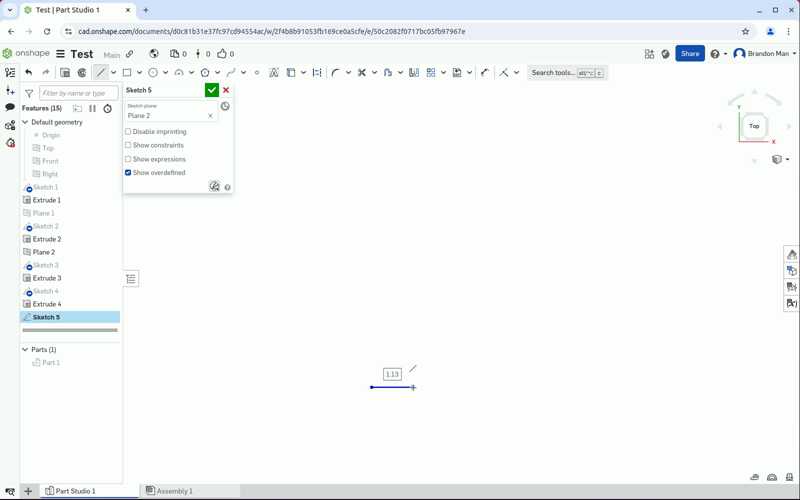
scroll(-6)
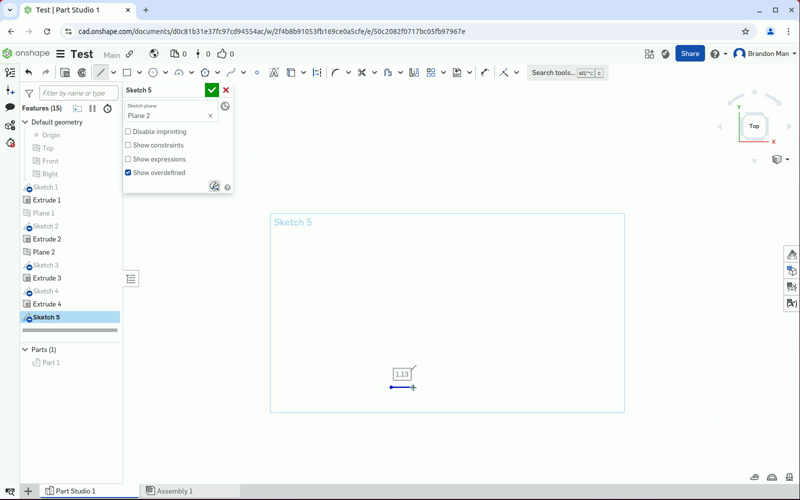
scroll(-6)
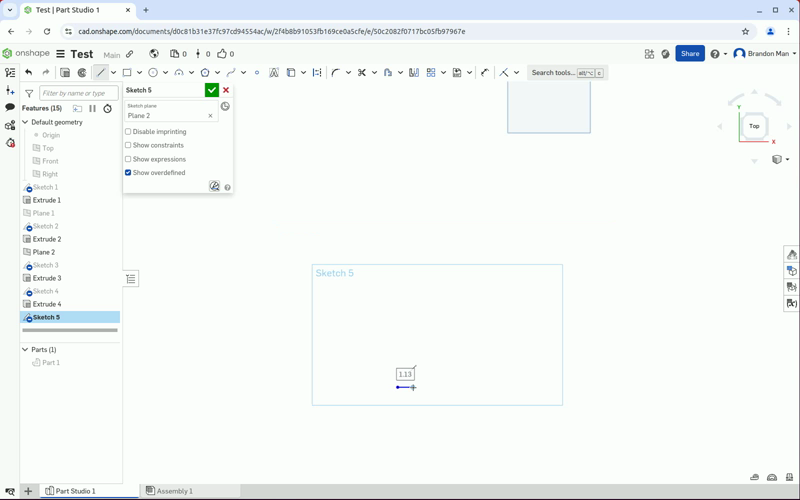
scroll(-6)
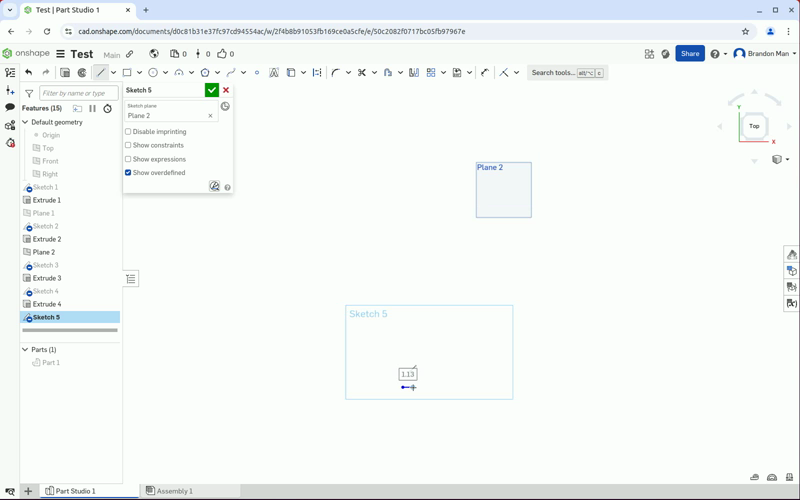
scroll(-6)
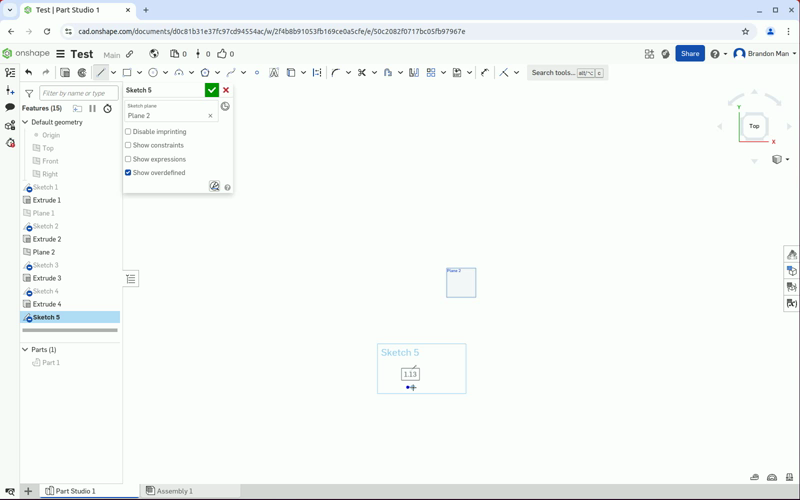
key_up(shift)
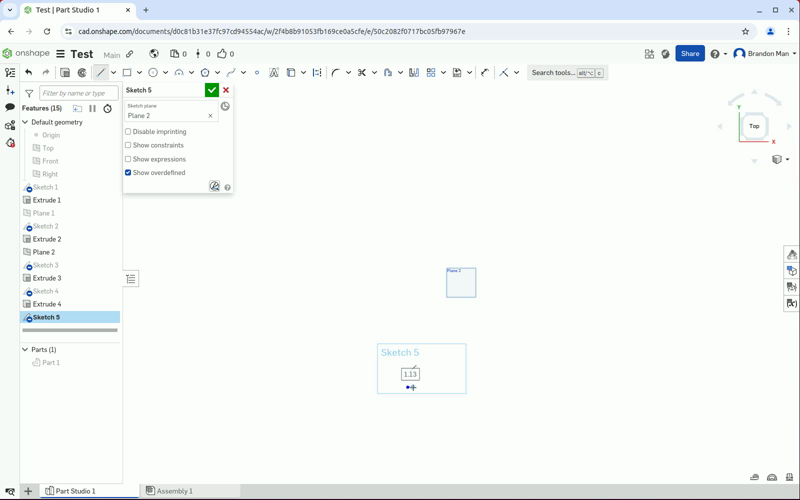
key_down(shift)
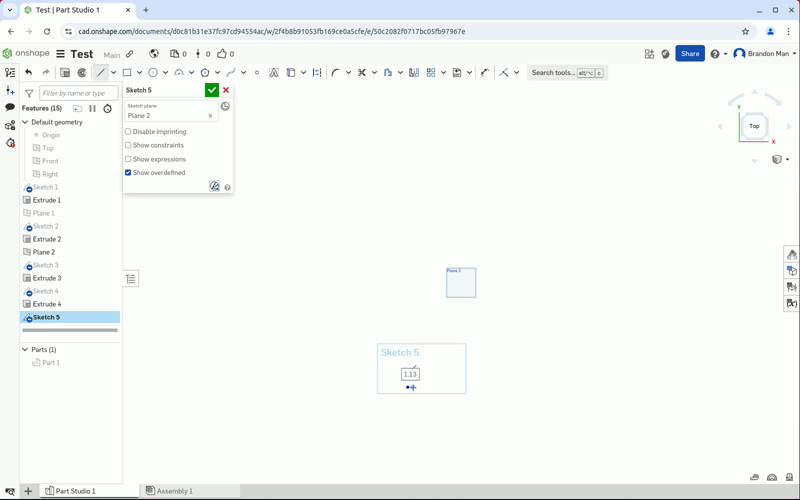
mouse_move(413, 287)
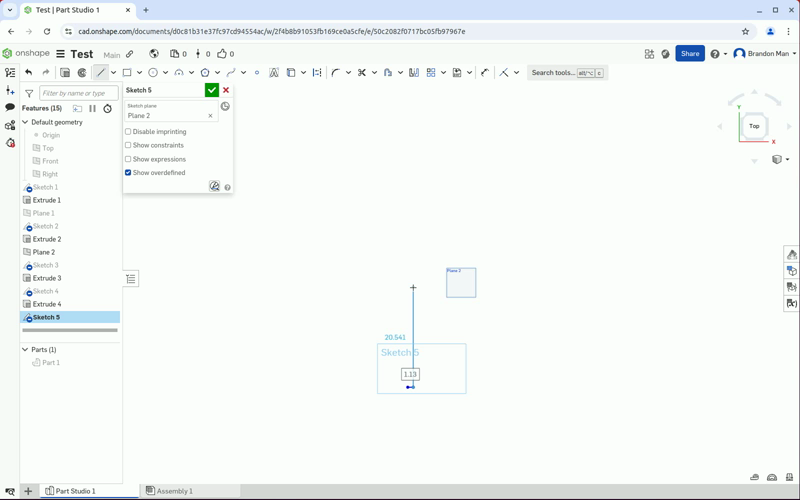
click(413, 287)
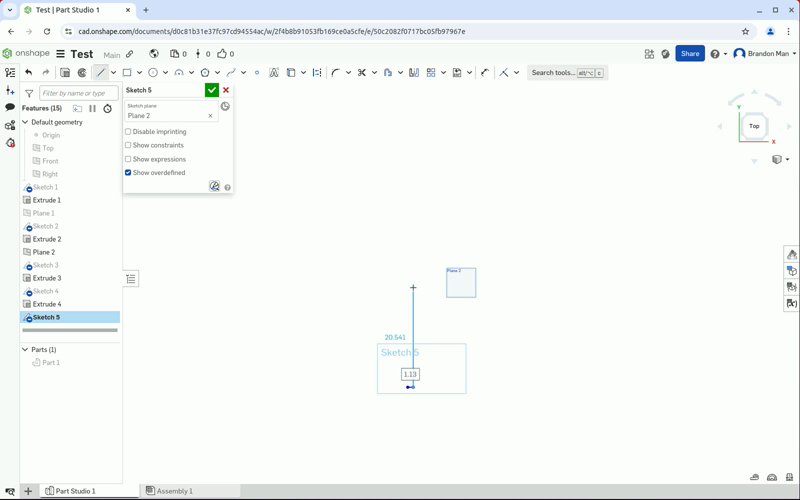
key_up(shift)
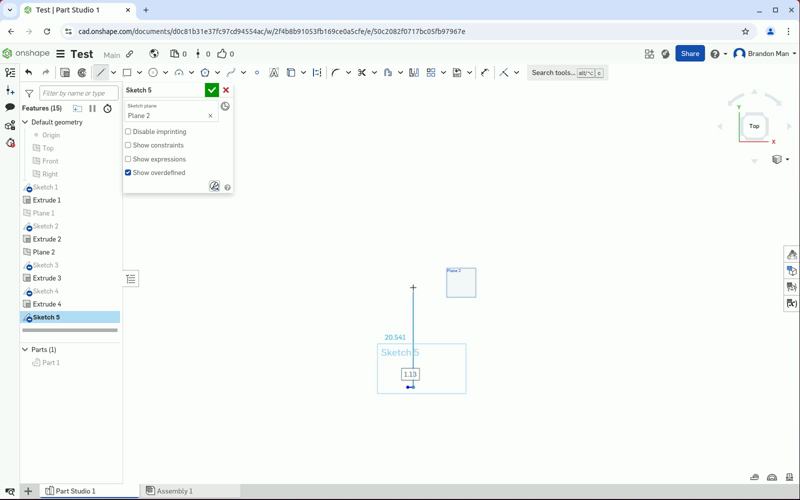
key_down(shift)
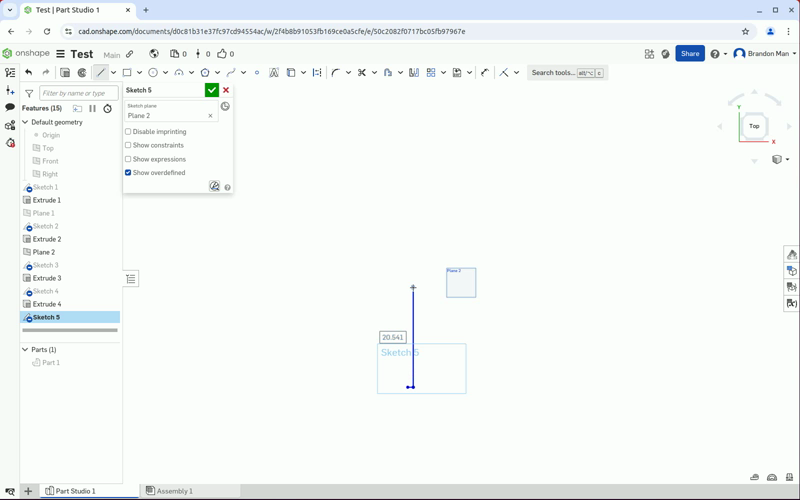
mouse_move(443, 287)
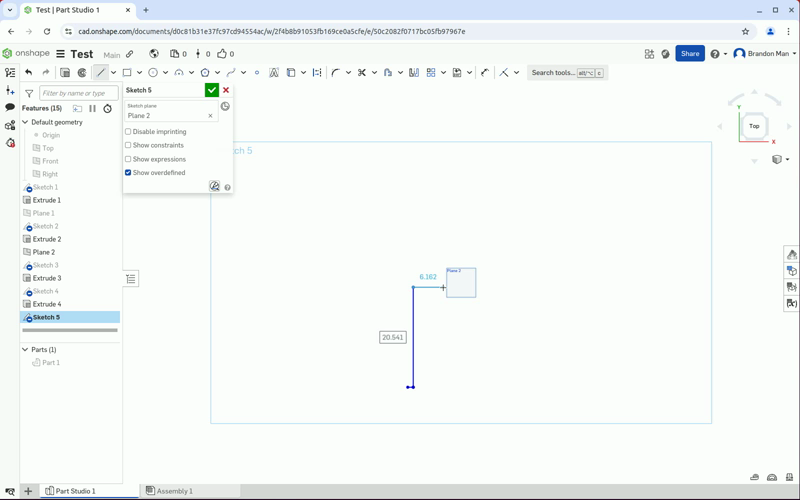
mouse_move(407, 287)
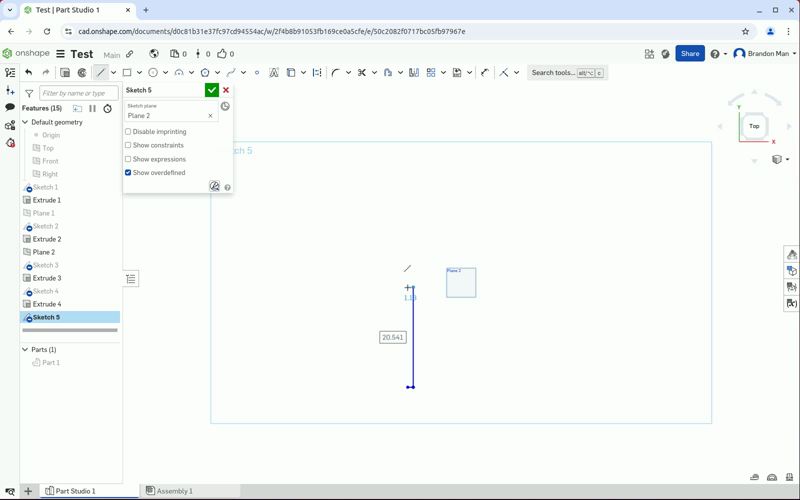
scroll(6)
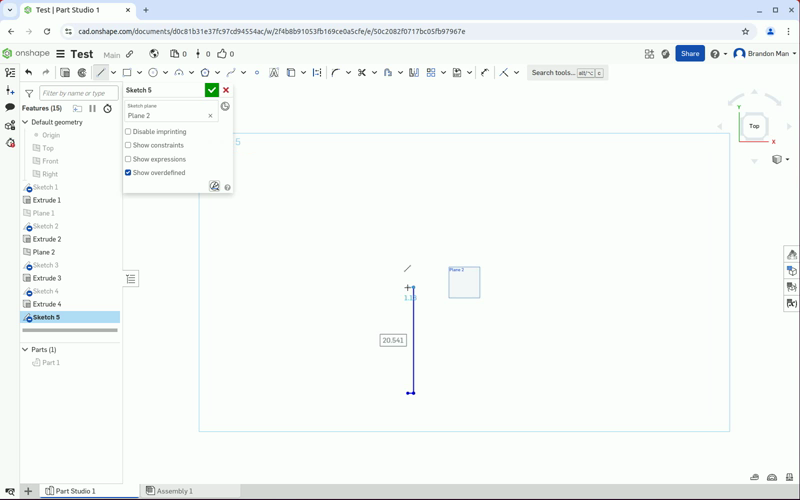
scroll(6)
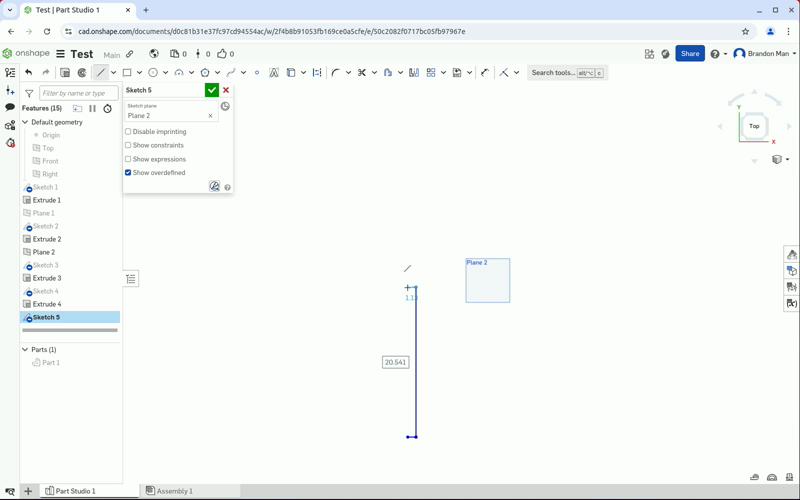
scroll(6)
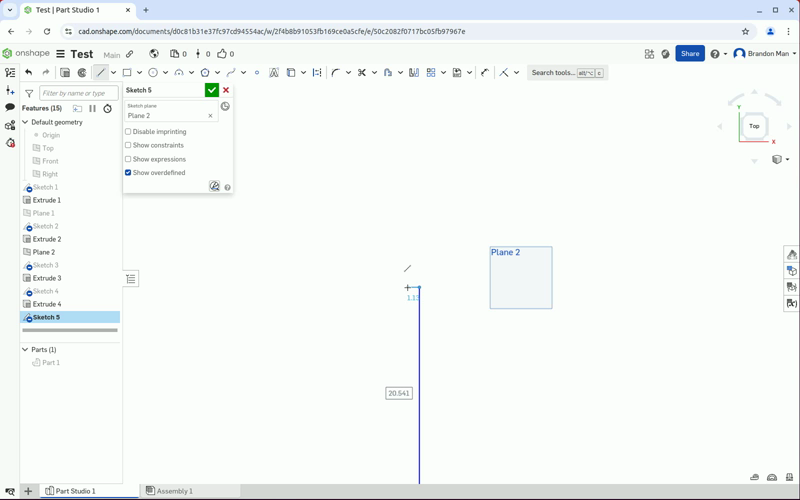
scroll(6)
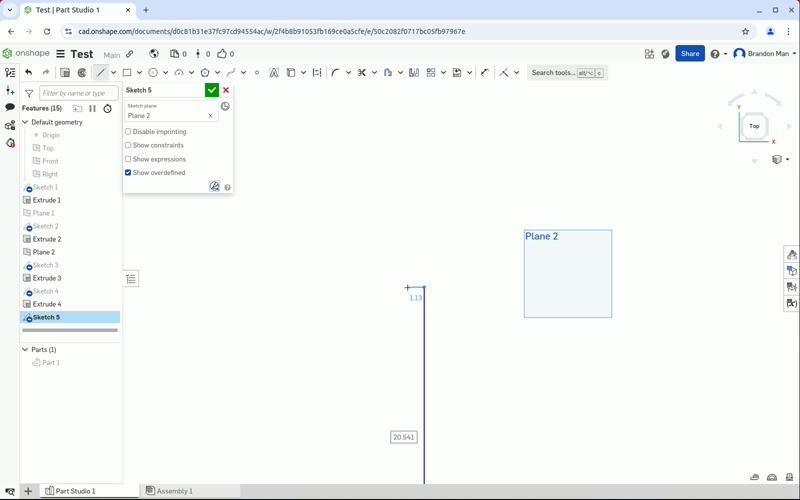
scroll(6)
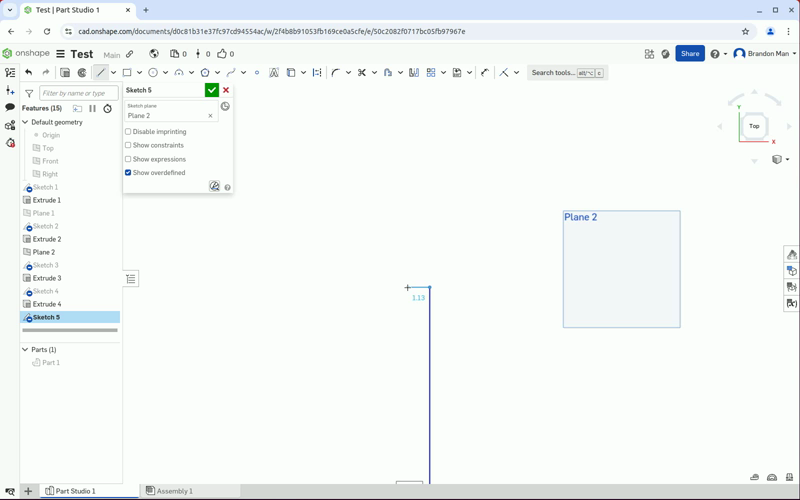
scroll(6)
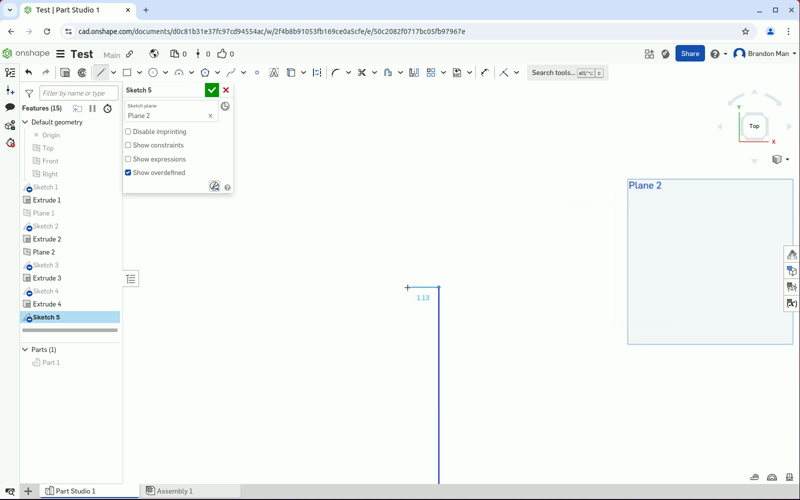
scroll(6)
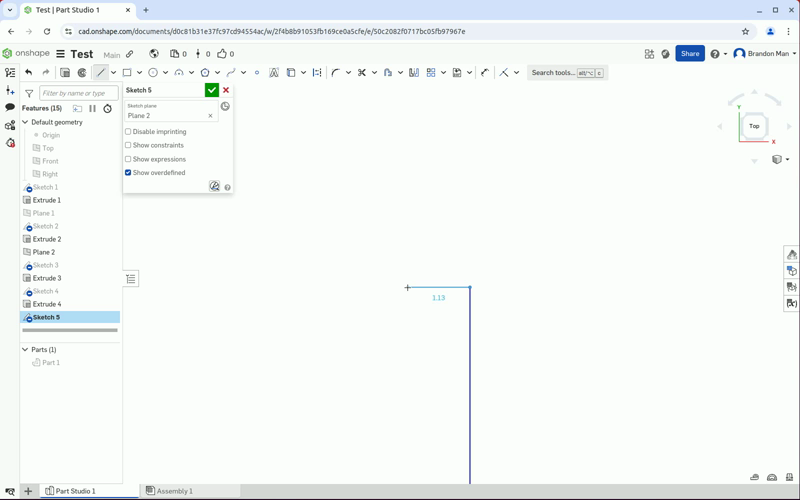
click(407, 287)
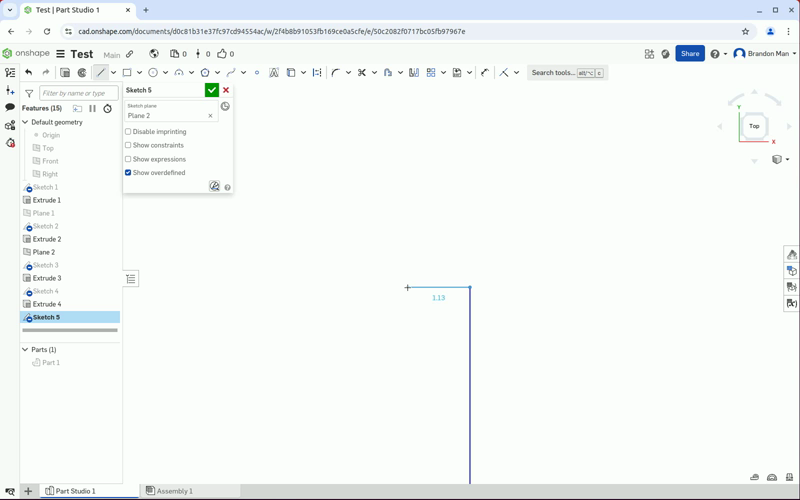
scroll(-6)
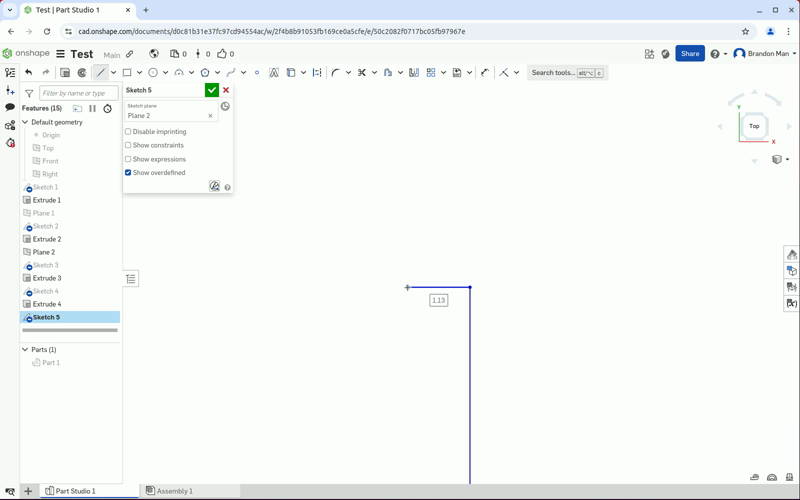
scroll(-6)
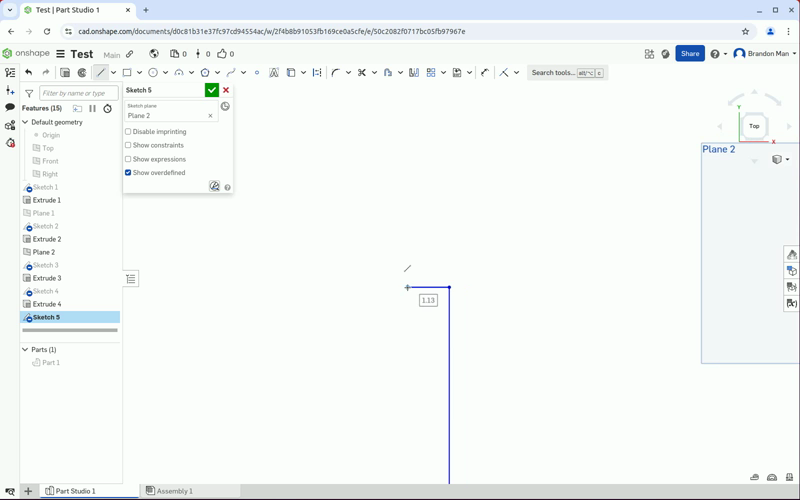
scroll(-6)
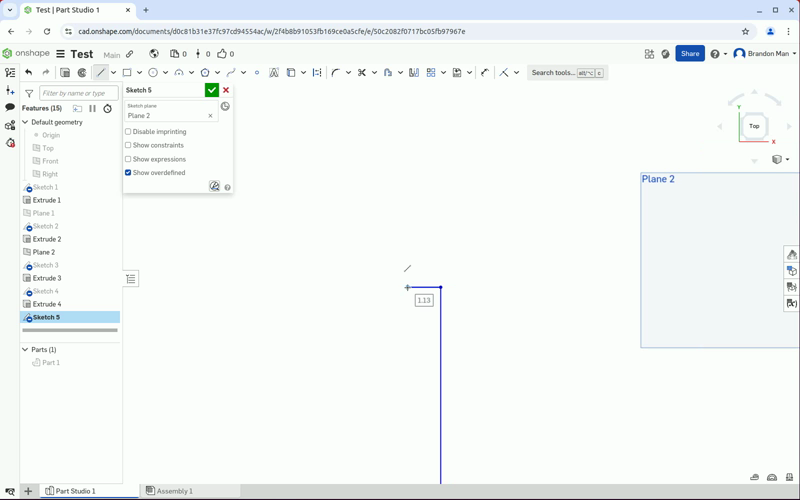
scroll(-6)
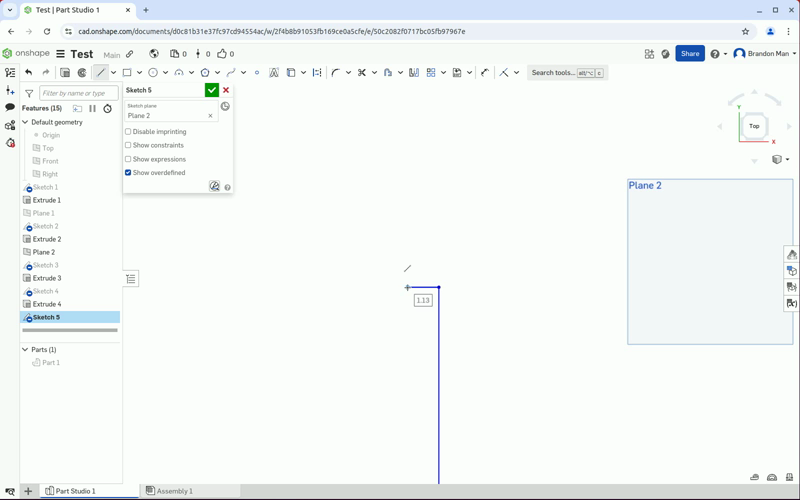
scroll(-6)
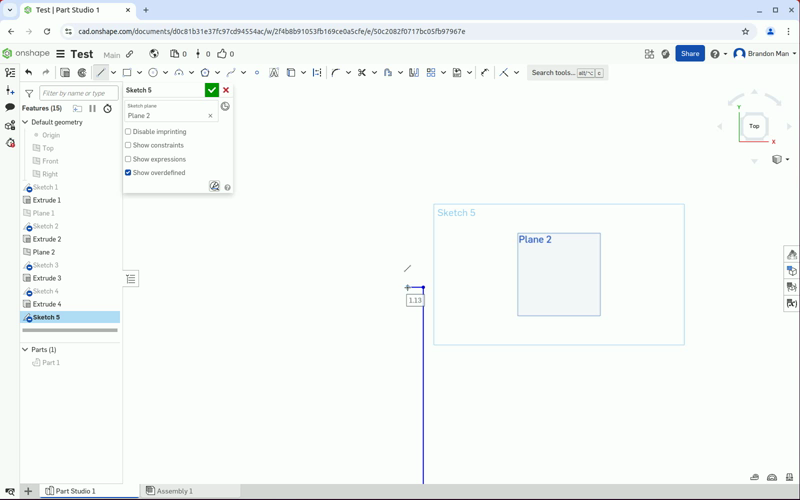
scroll(-6)
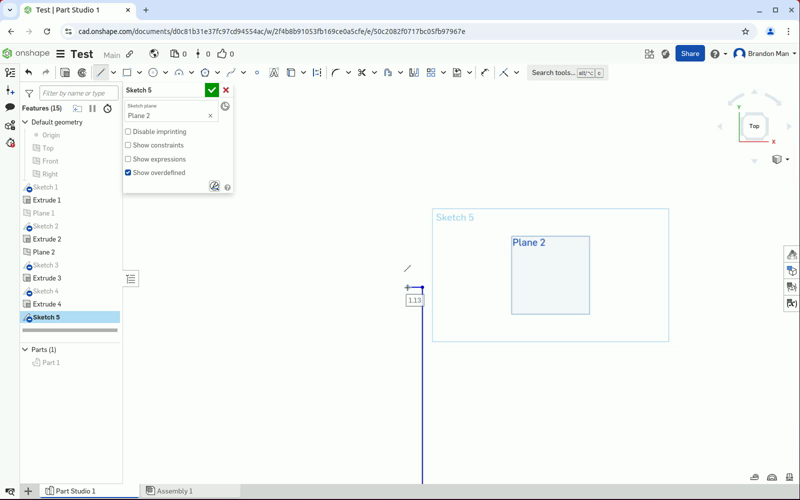
scroll(-6)
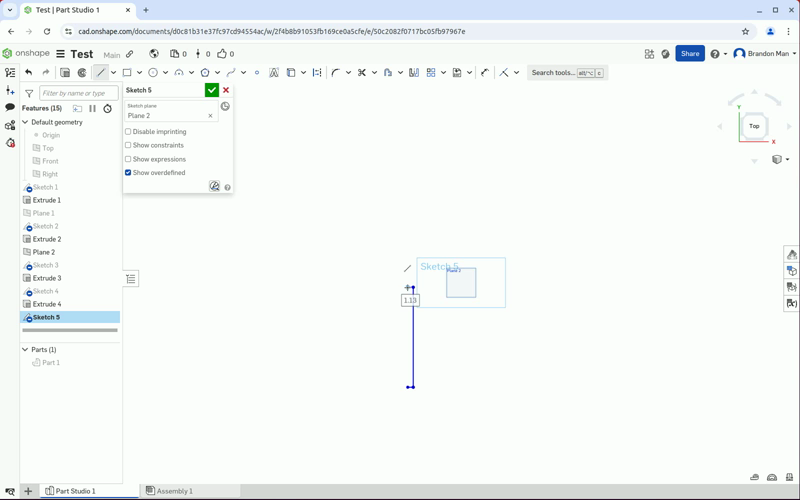
key_up(shift)
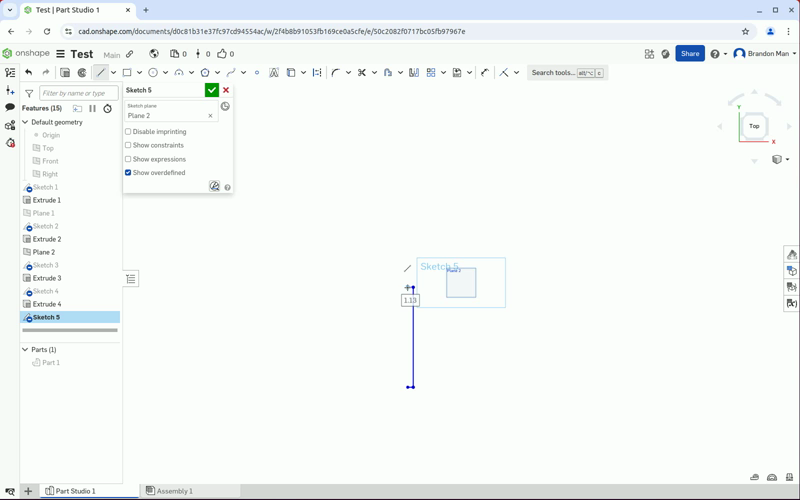
key_down(shift)
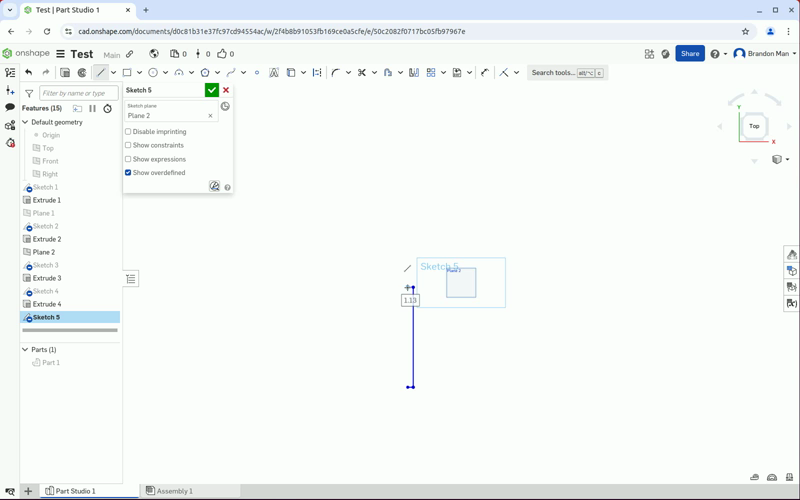
mouse_move(407, 387)
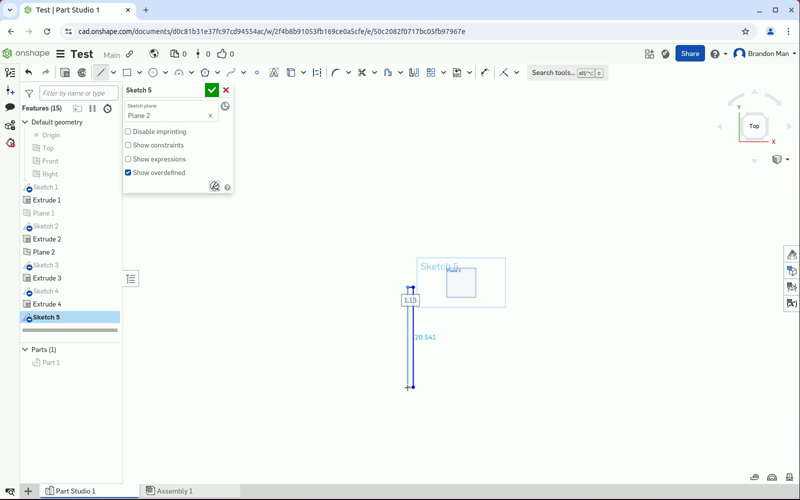
key_up(shift)
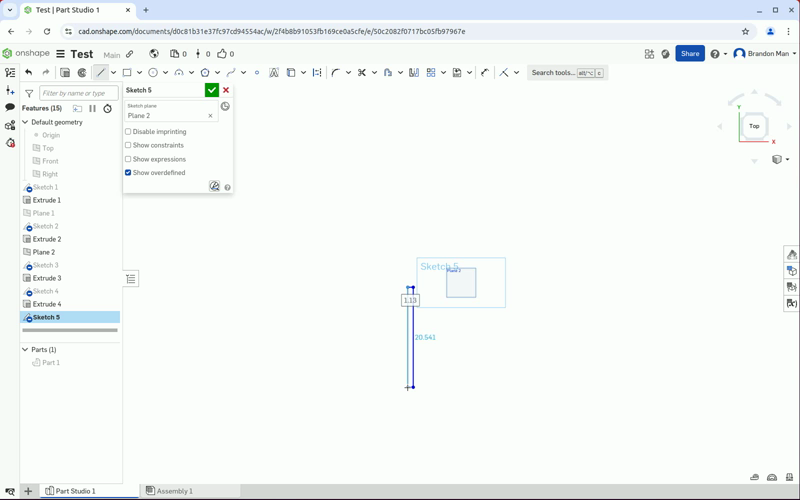
click(407, 387)
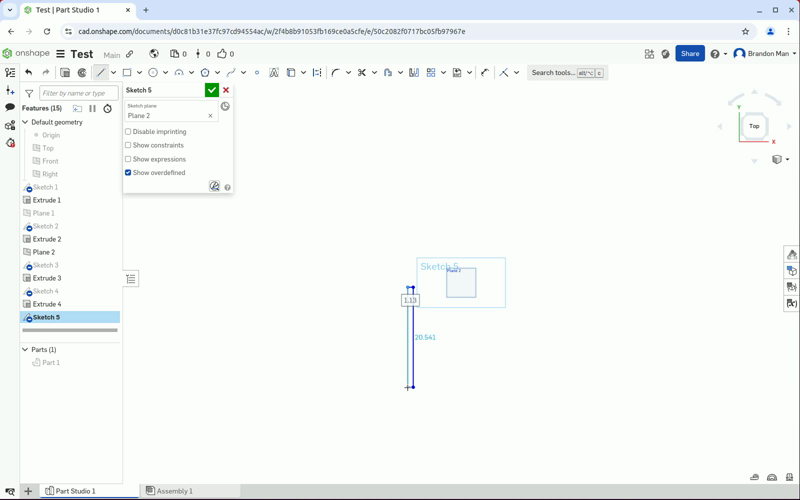
key(esc)
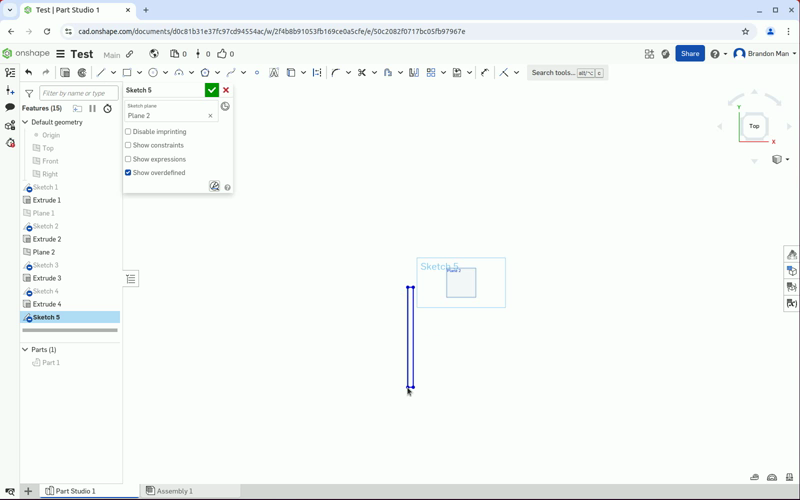
mouse_move(408, 310)
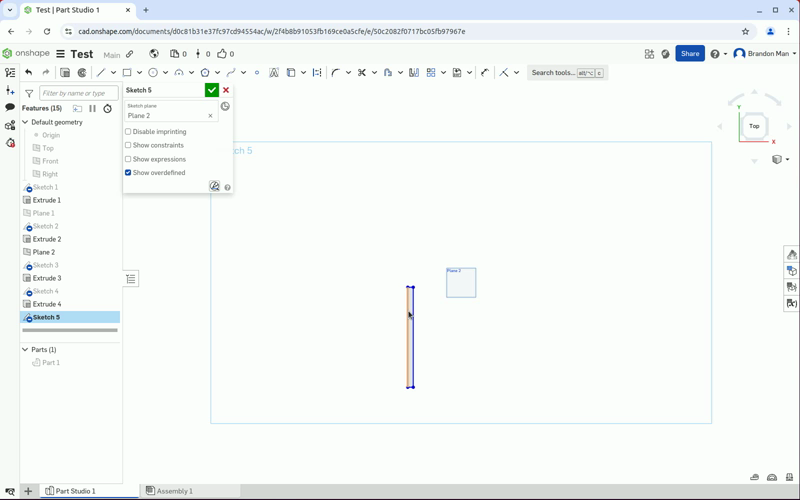
scroll(6)
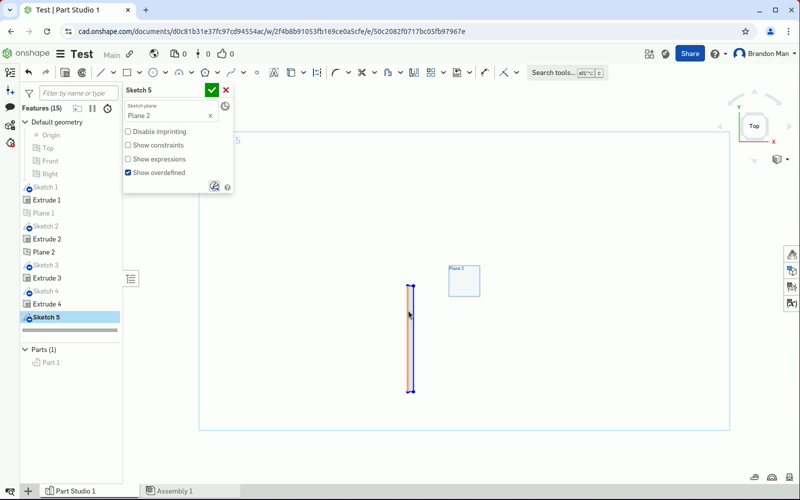
scroll(6)
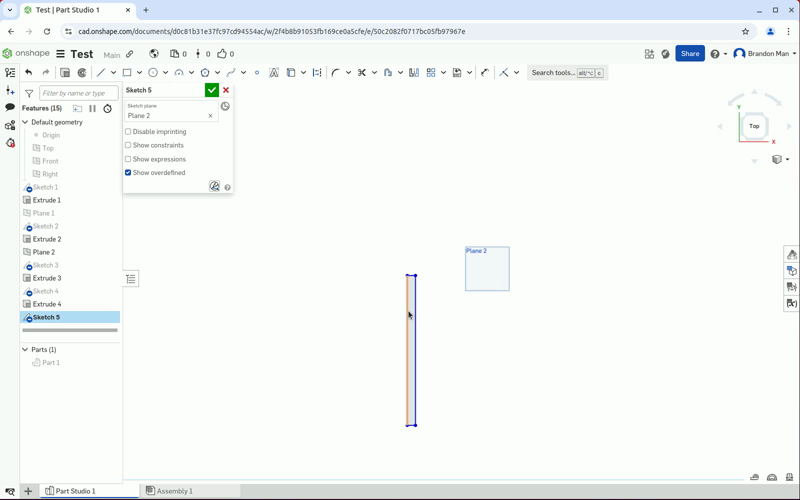
scroll(6)
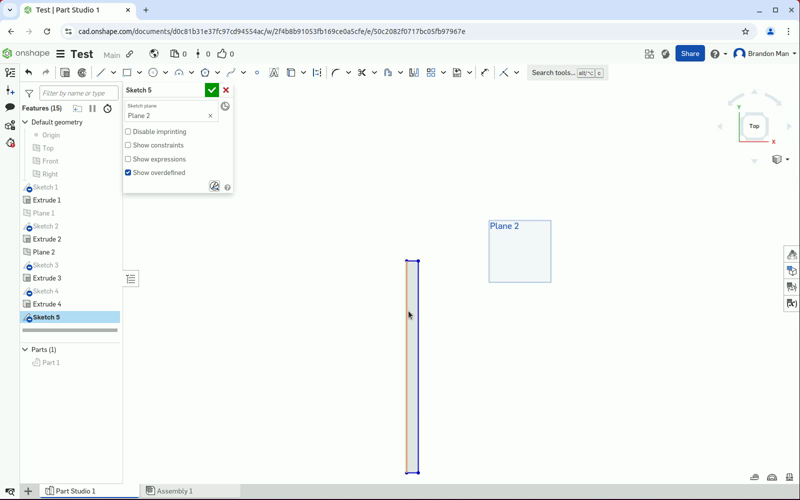
scroll(6)
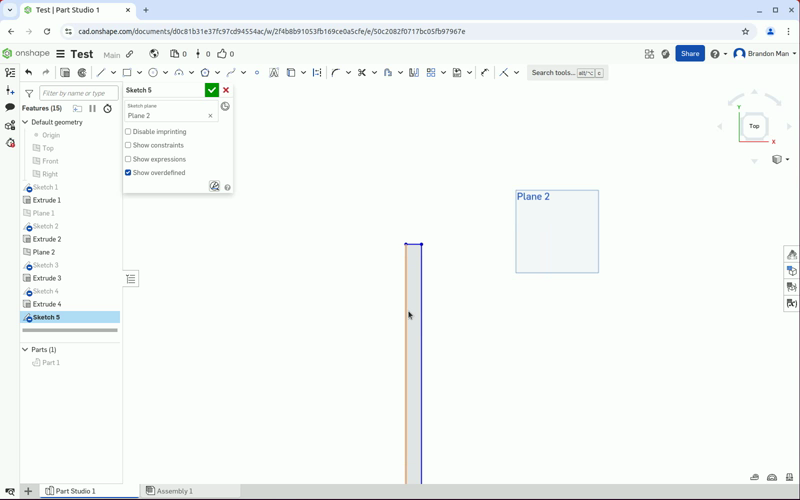
scroll(6)
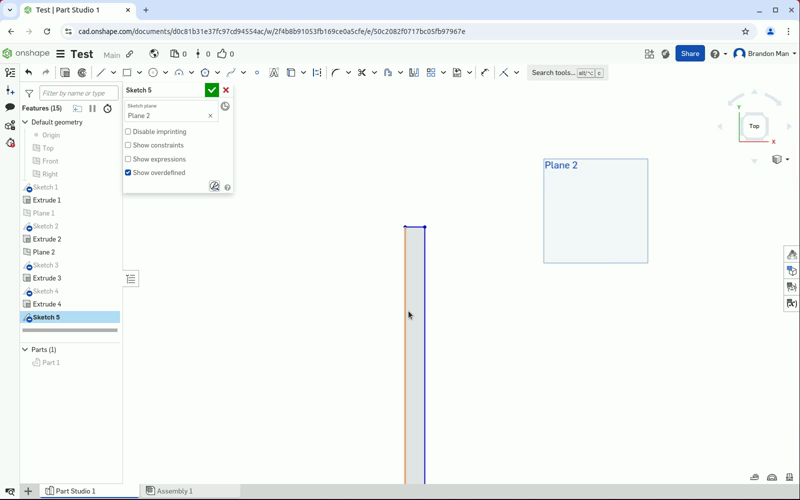
scroll(6)
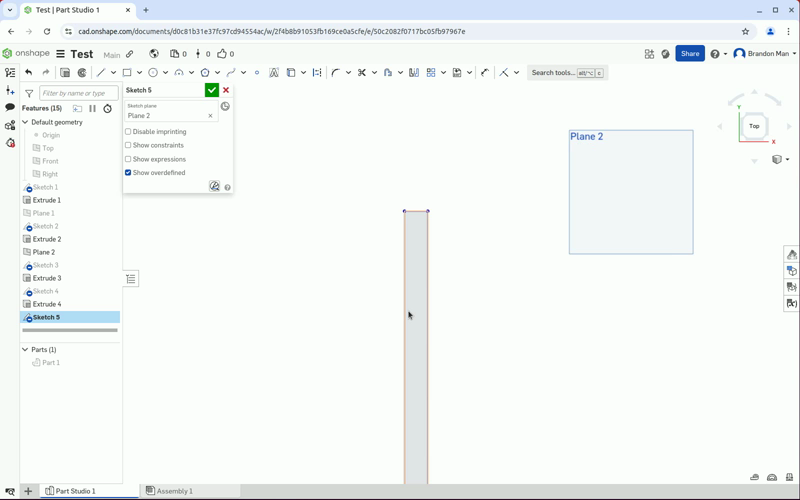
scroll(6)
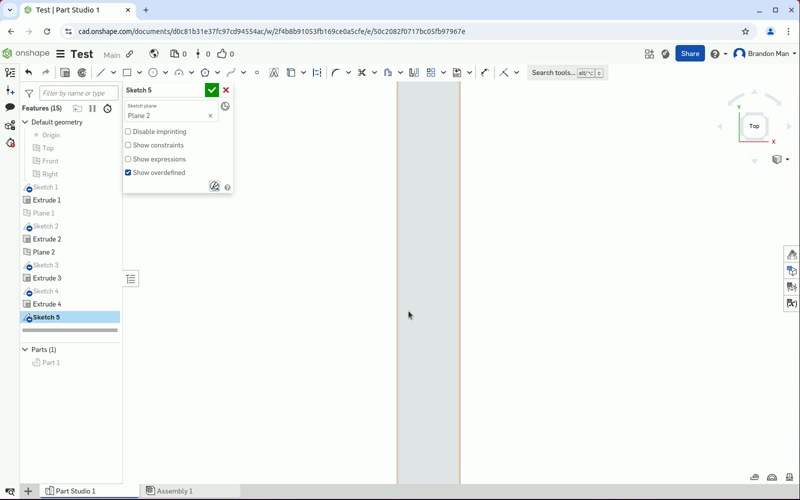
click(408, 310)
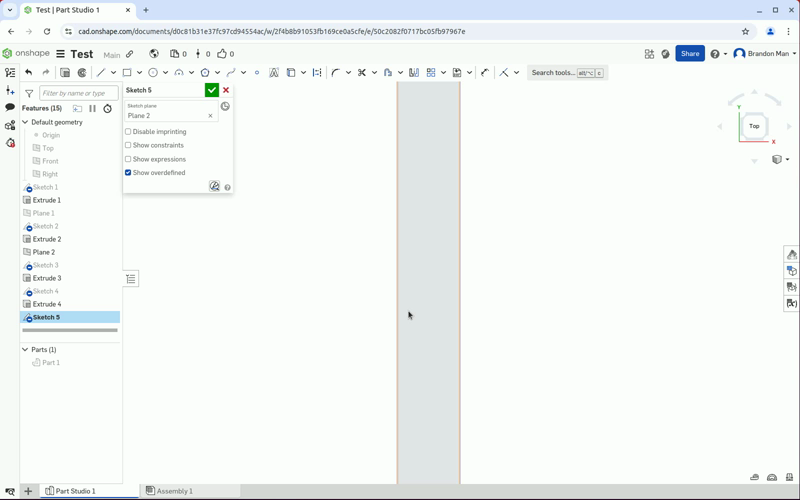
scroll(-6)
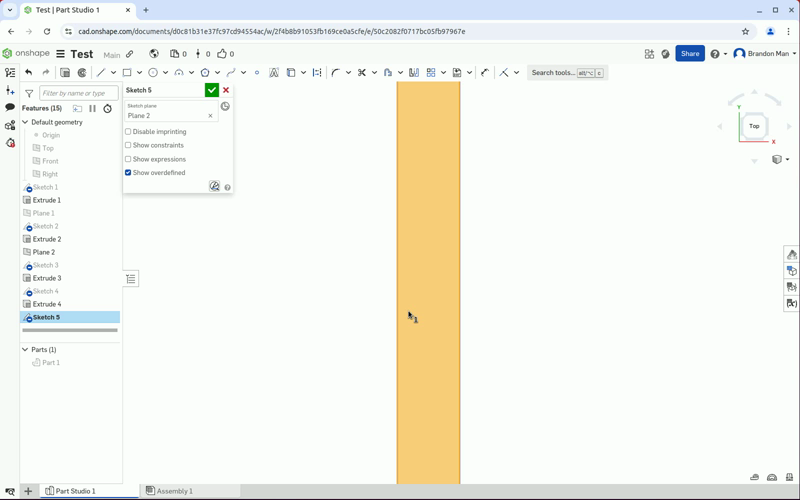
scroll(-6)
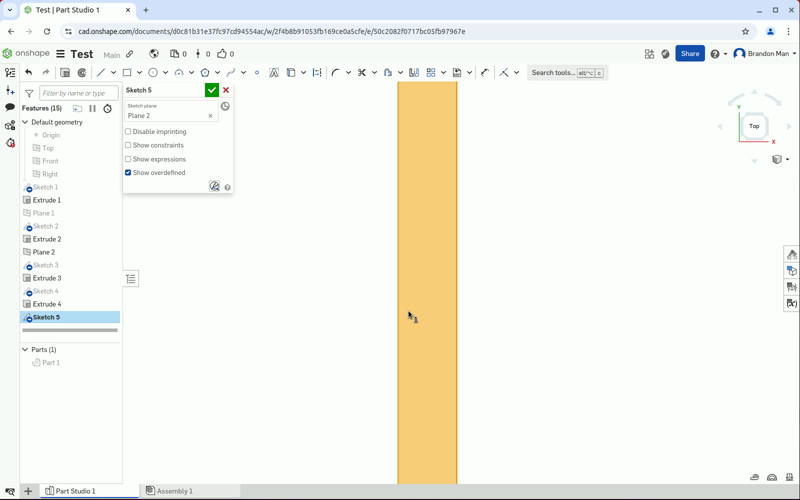
scroll(-6)
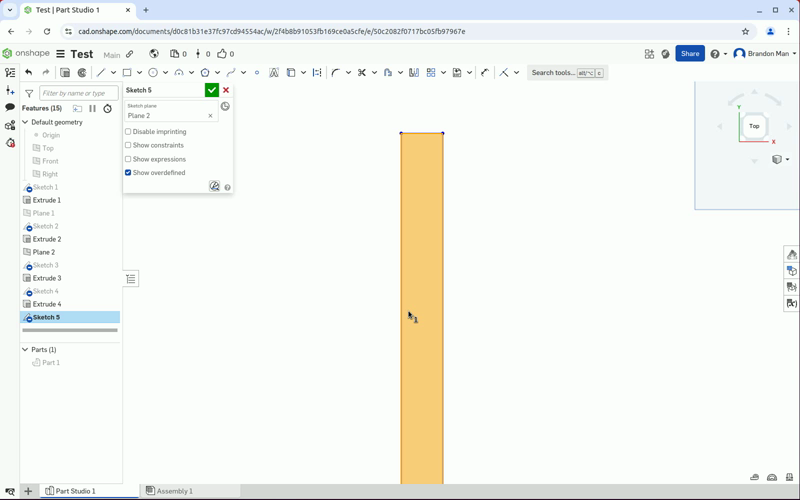
scroll(-6)
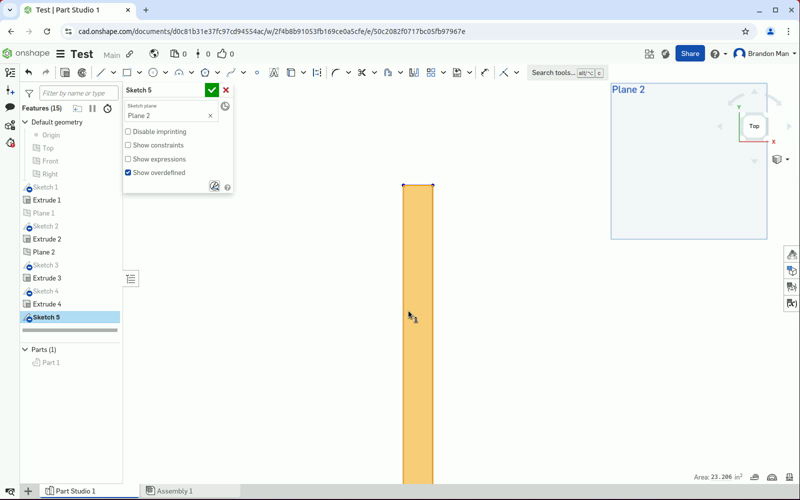
scroll(-6)
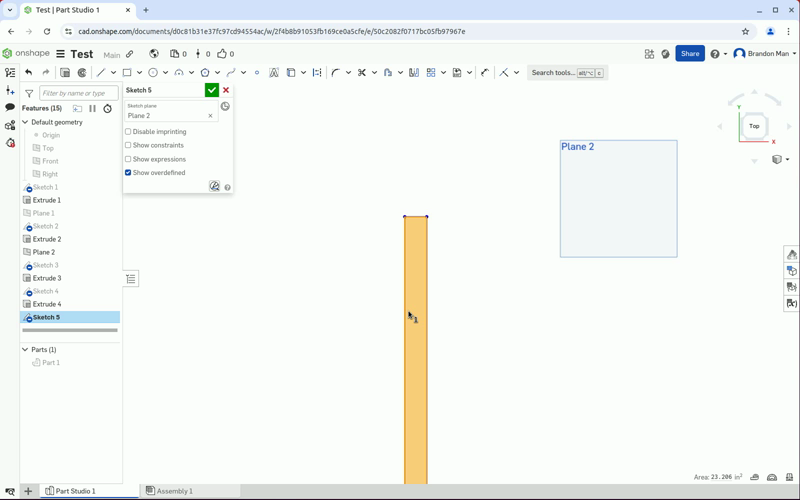
scroll(-6)
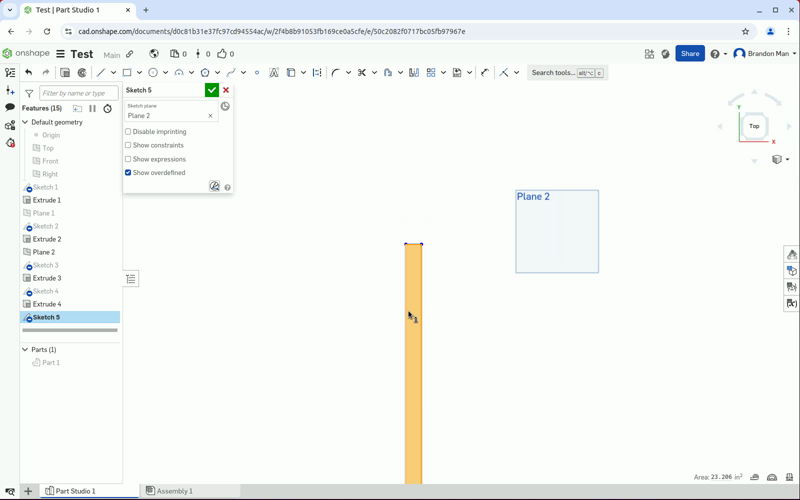
scroll(-6)
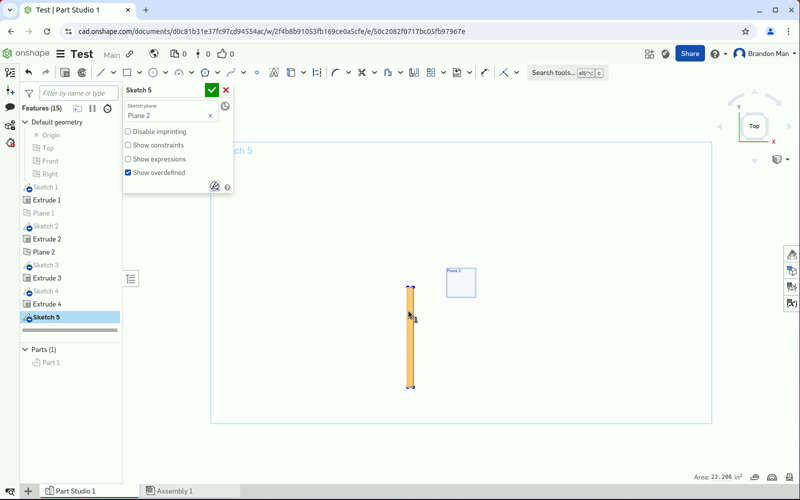
mouse_move(73, 352)
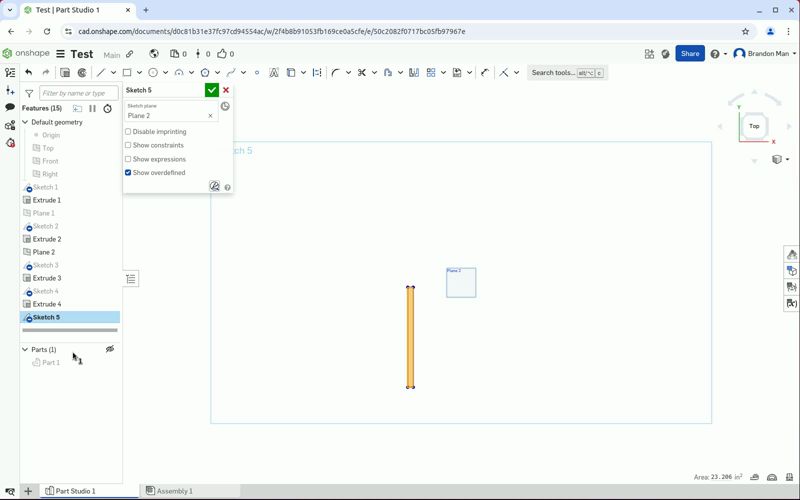
key(shift+y)
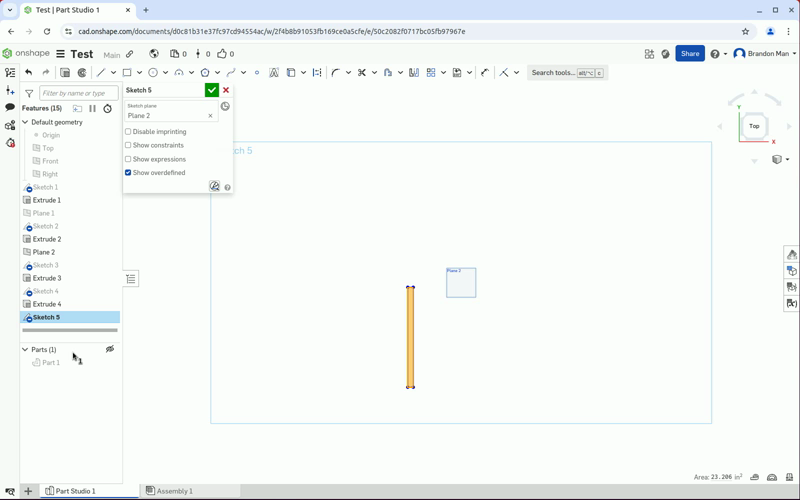
key(shift+e)
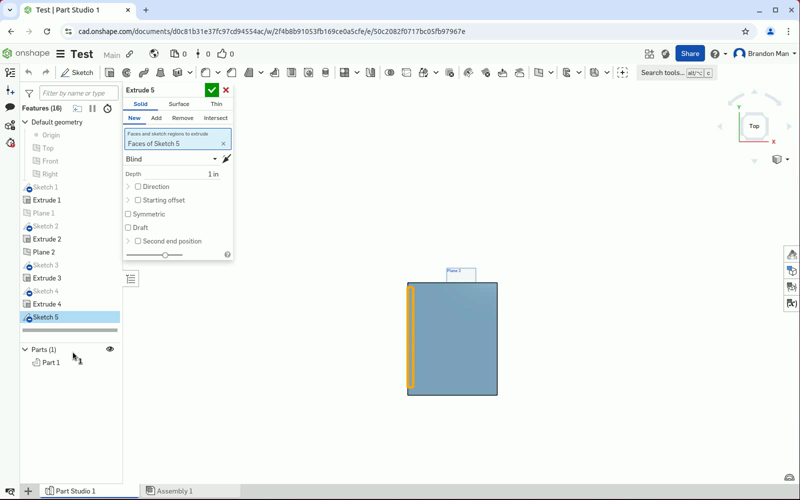
mouse_move(143, 106)
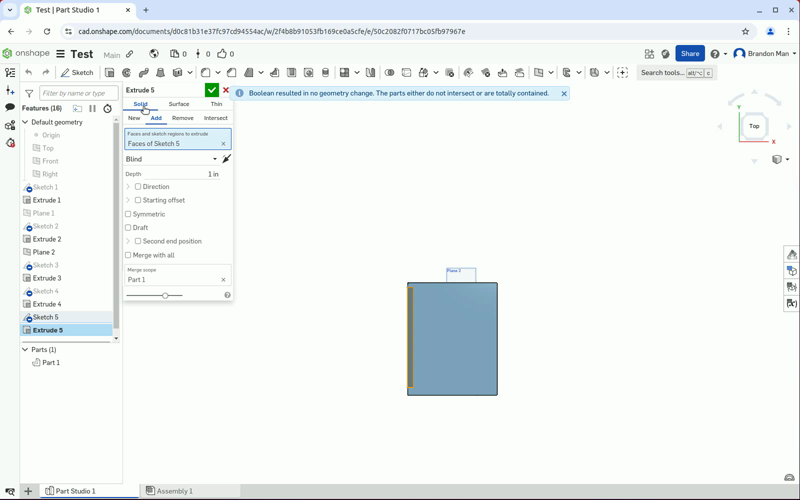
click(143, 106)
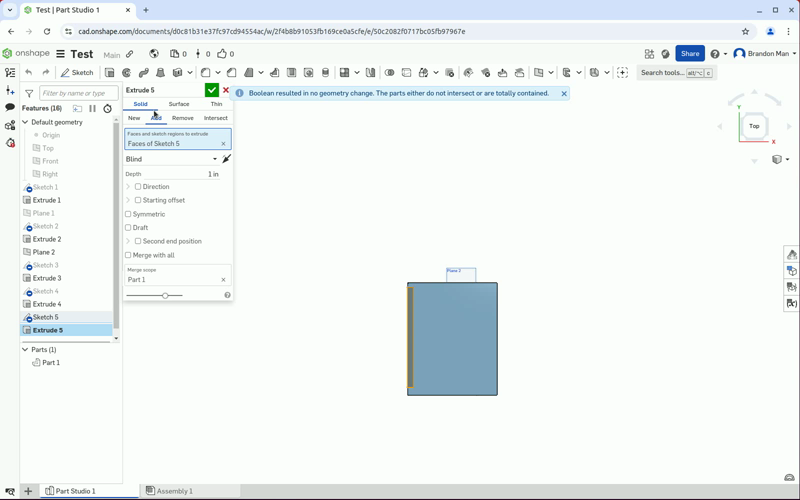
mouse_move(186, 120)
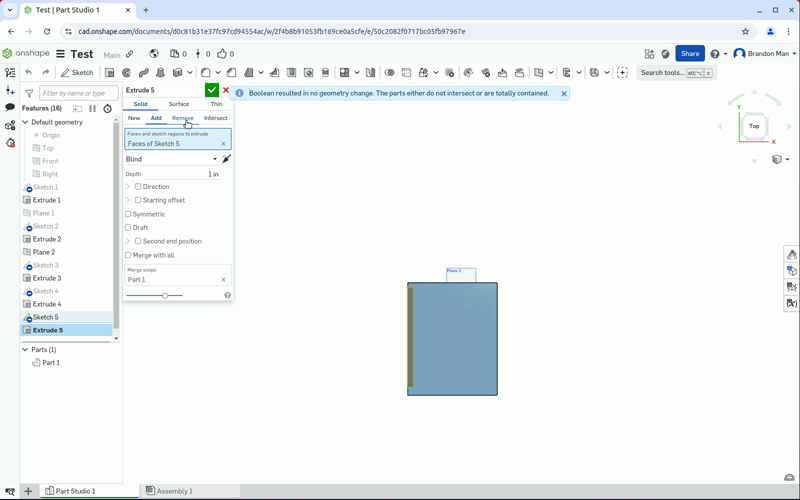
click(186, 120)
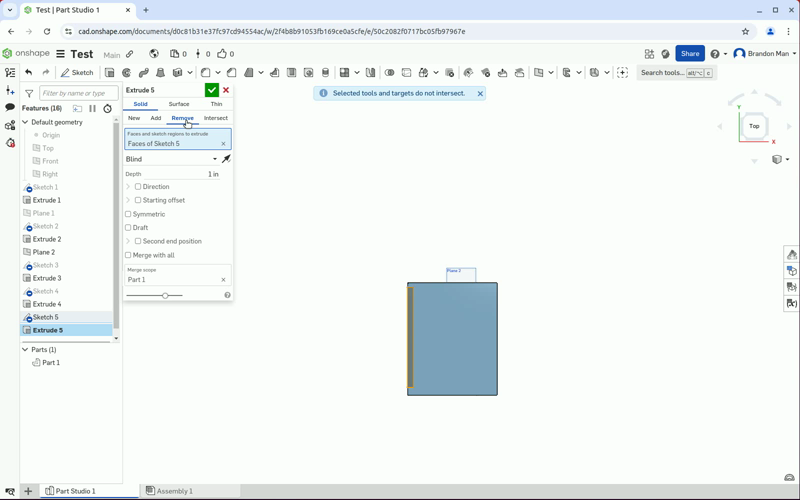
key(tab, 4)
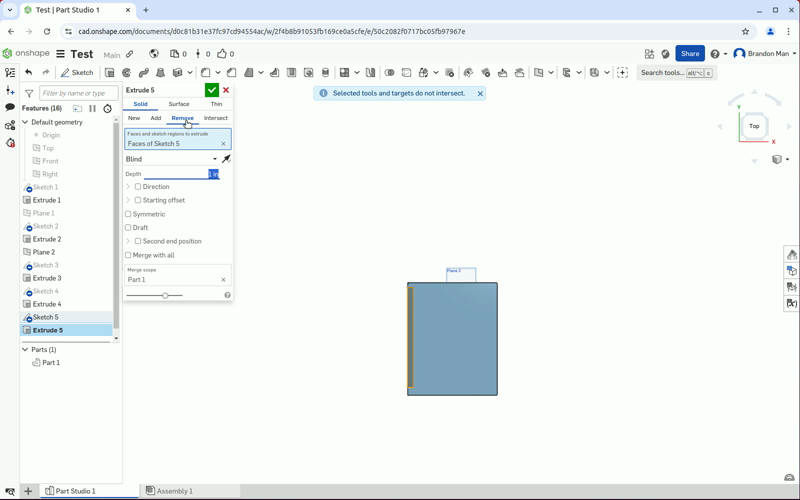
text(7.221)
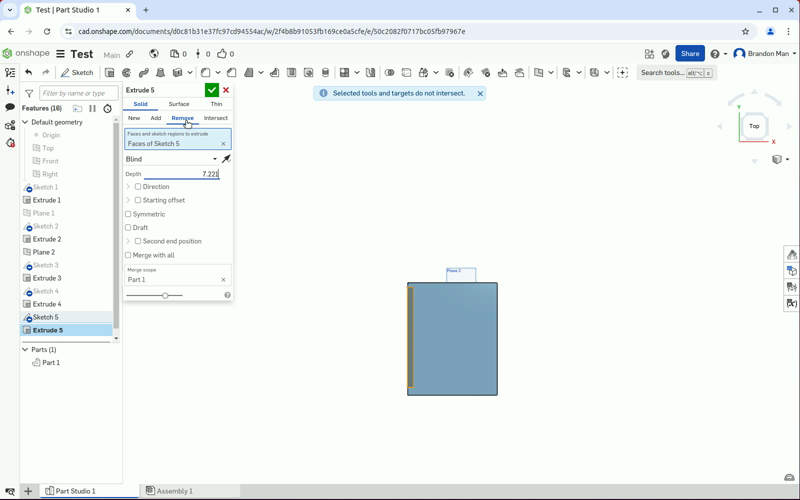
key(tab, 6)
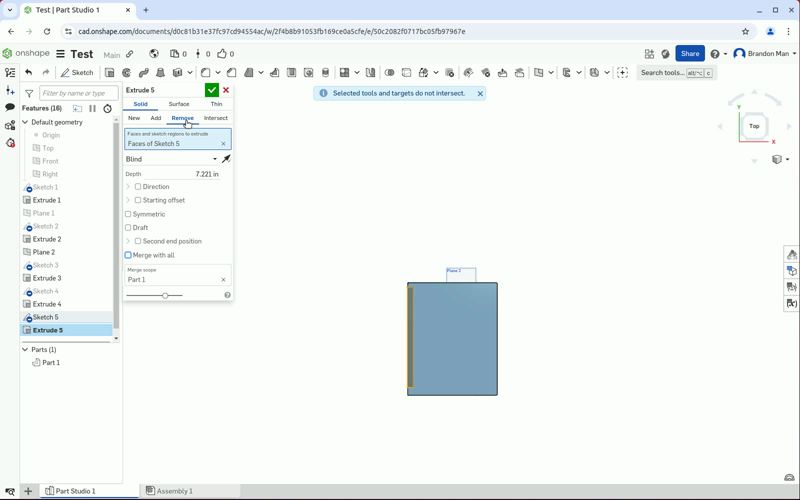
key(space)
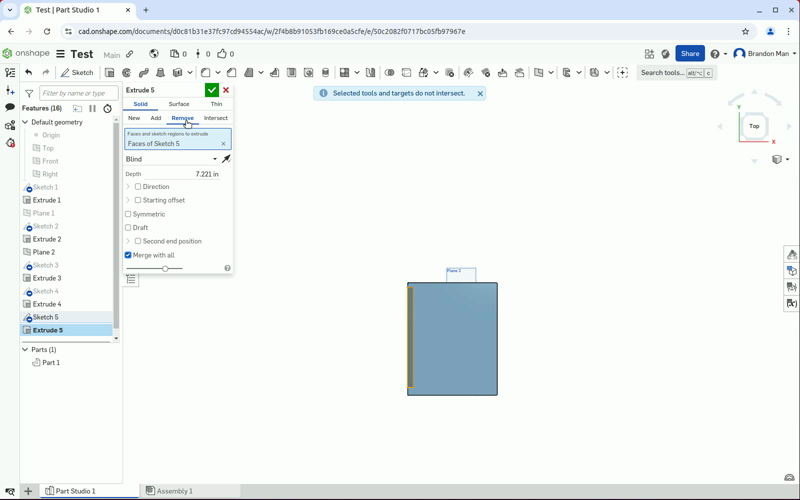
key(enter)
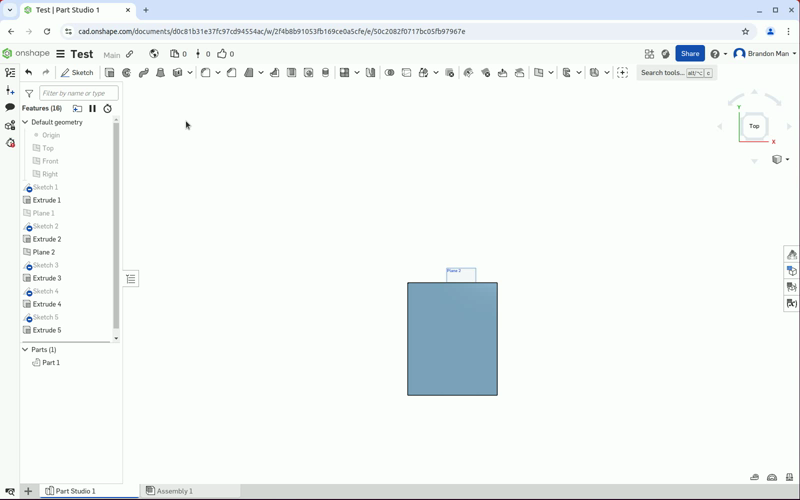
key(shift+h)
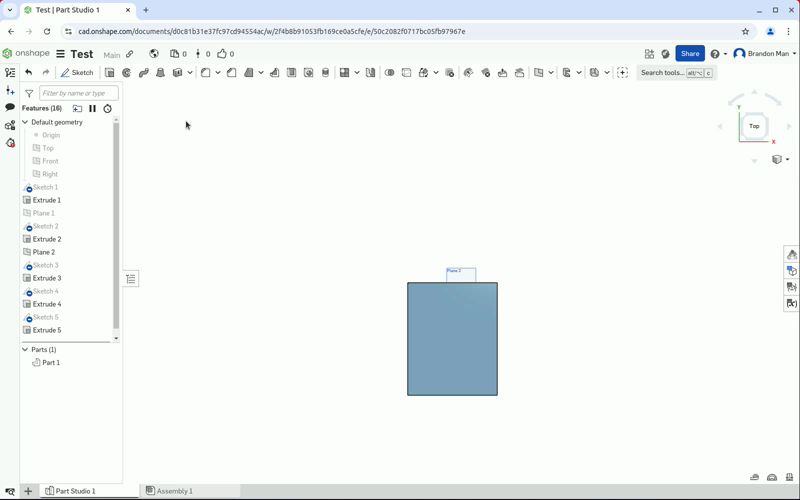
key(shift+h)
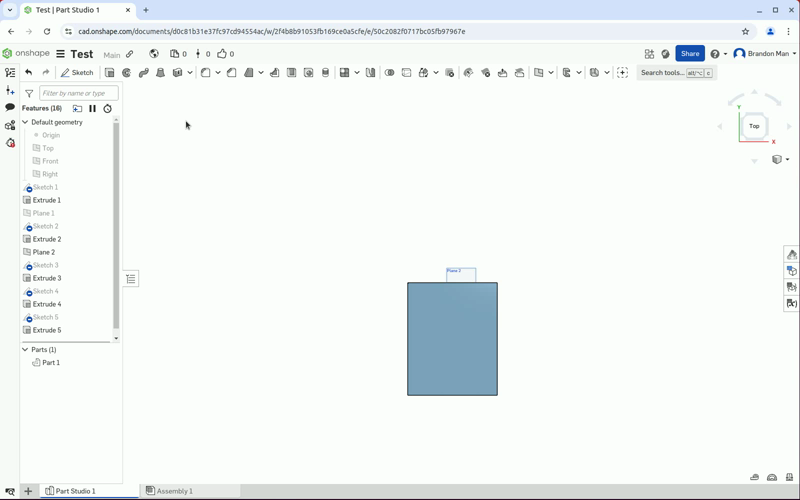
key(shift+7)
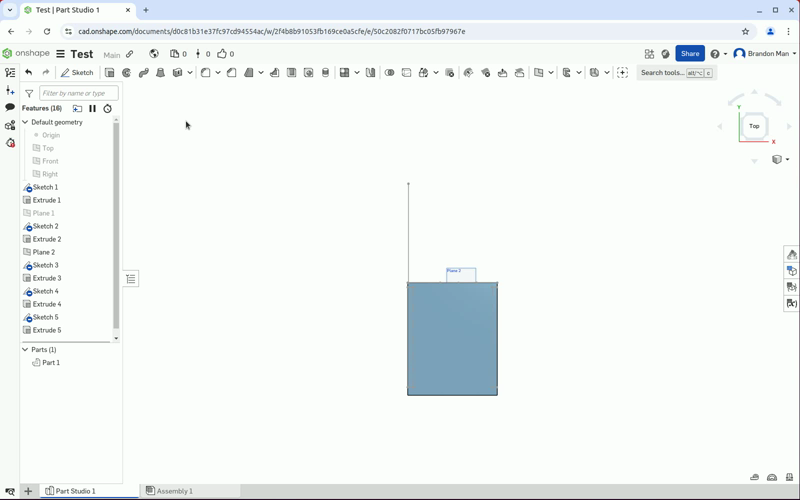
key(up, 3)
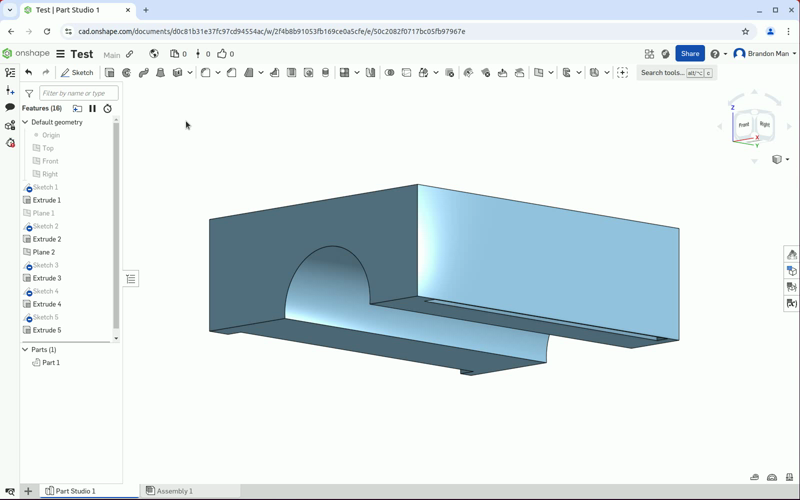
key(left, 3)
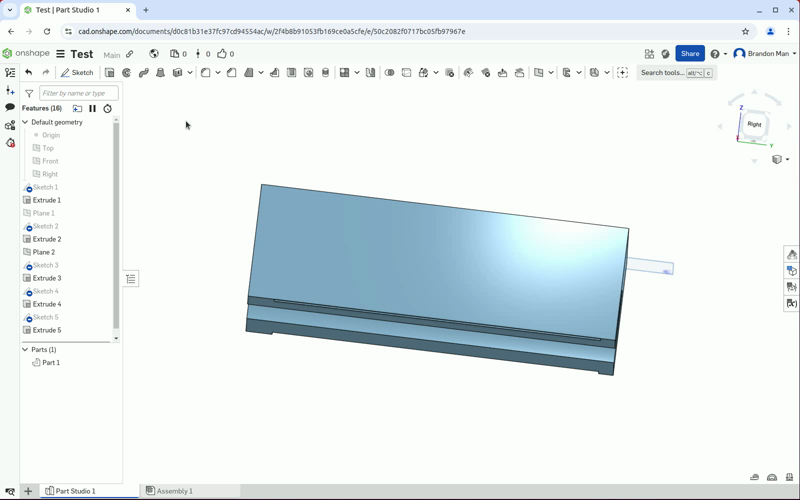
key(right, 3)
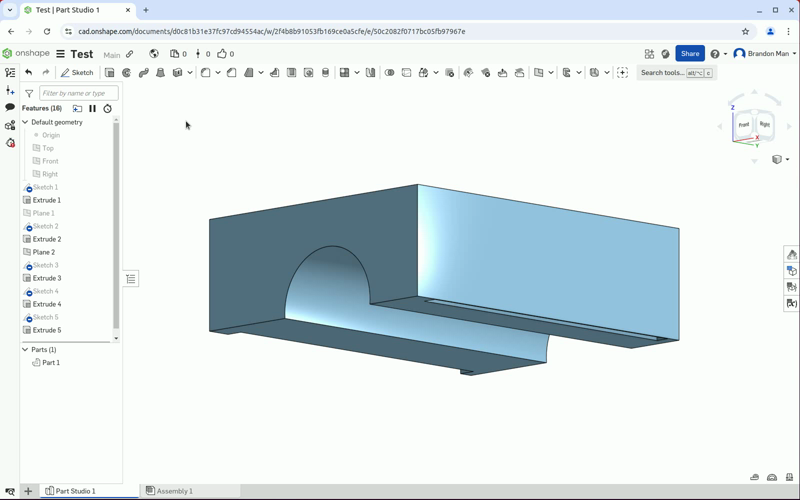
key(down, 3)
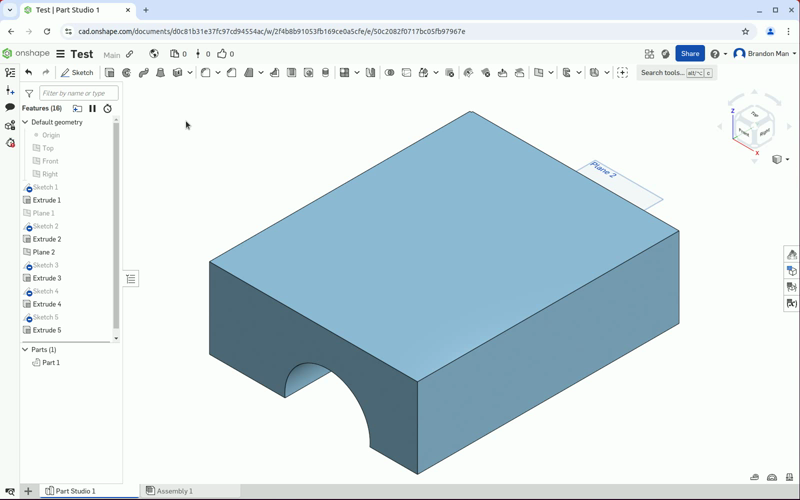
mouse_move(69, 189)
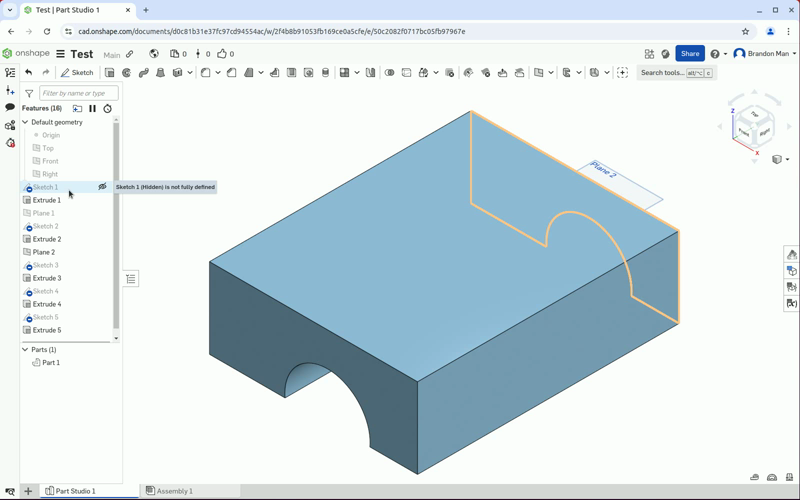
click(69, 189)